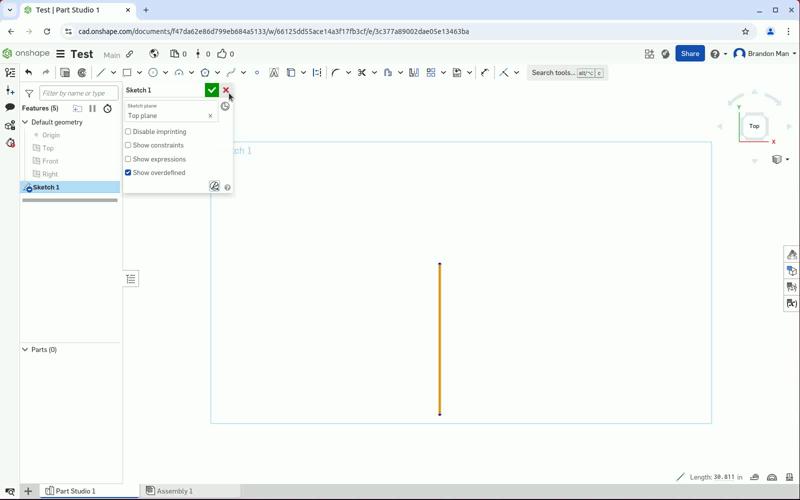
key(shift+h)
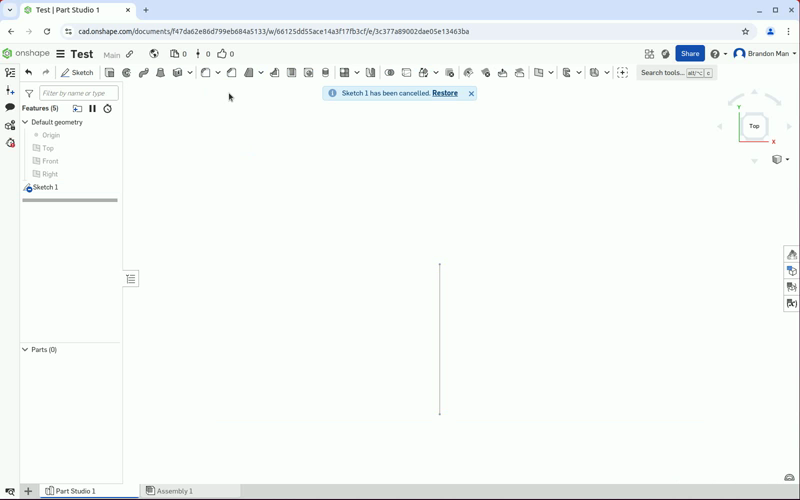
key(shift+s)
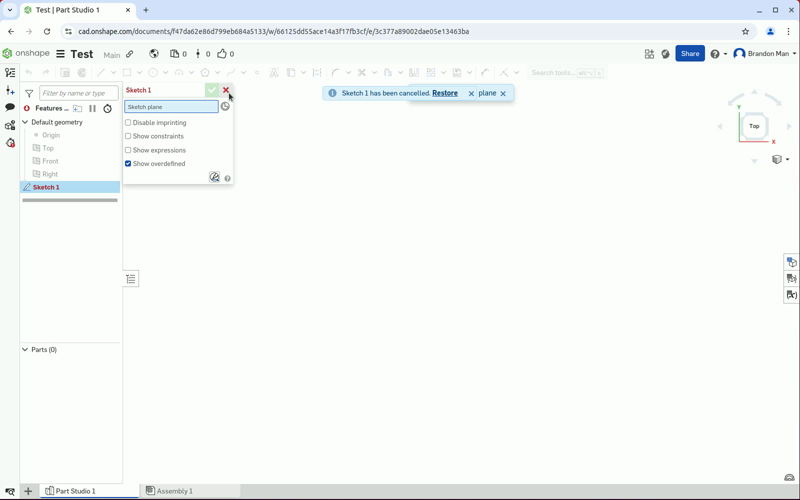
mouse_move(73, 150)
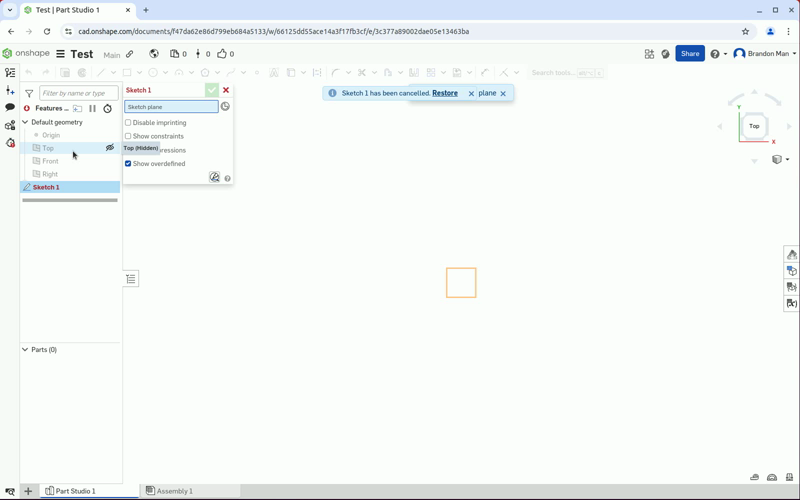
click(73, 150)
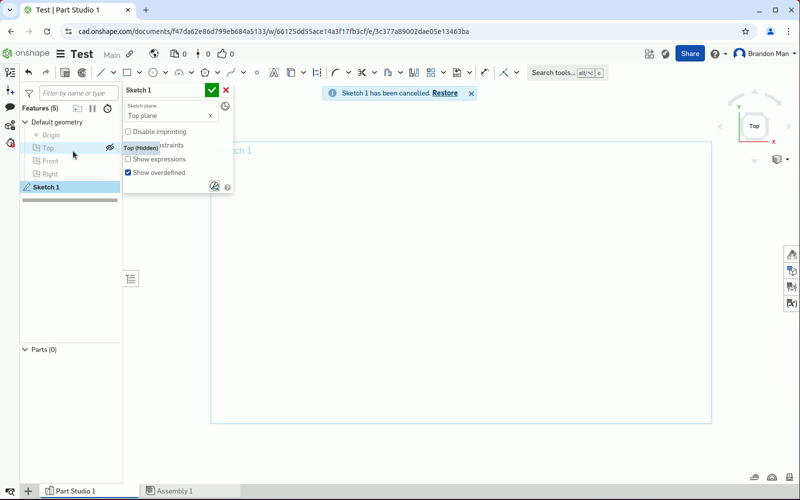
mouse_move(73, 352)
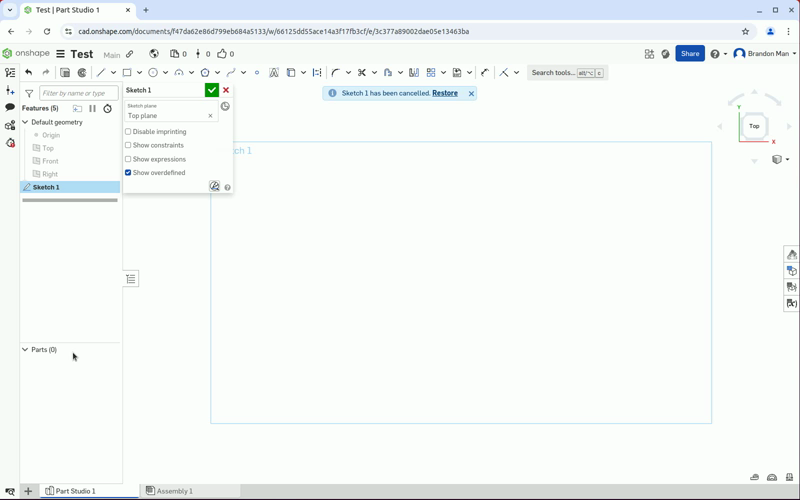
key(y)
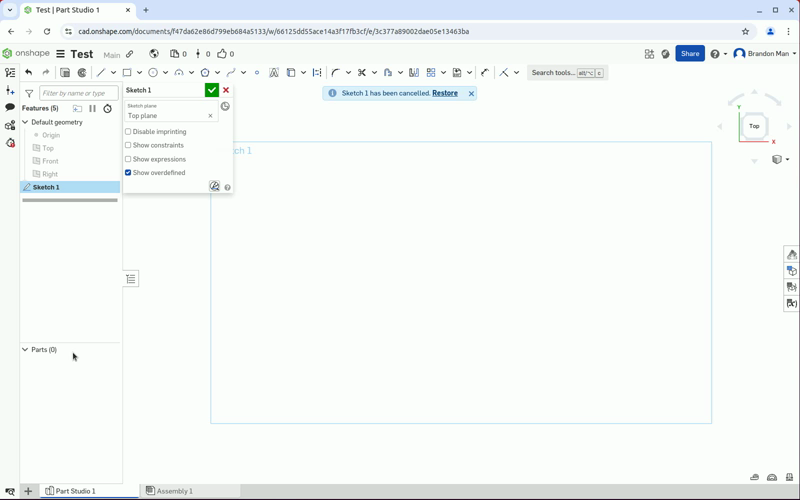
key(l)
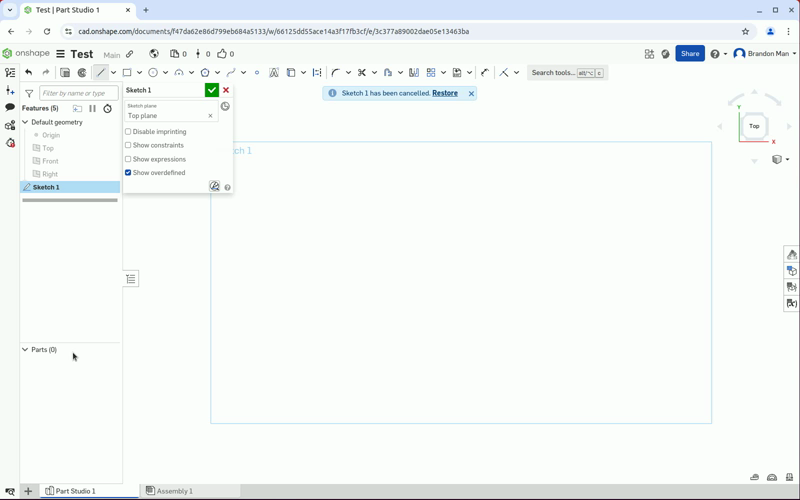
key_down(shift)
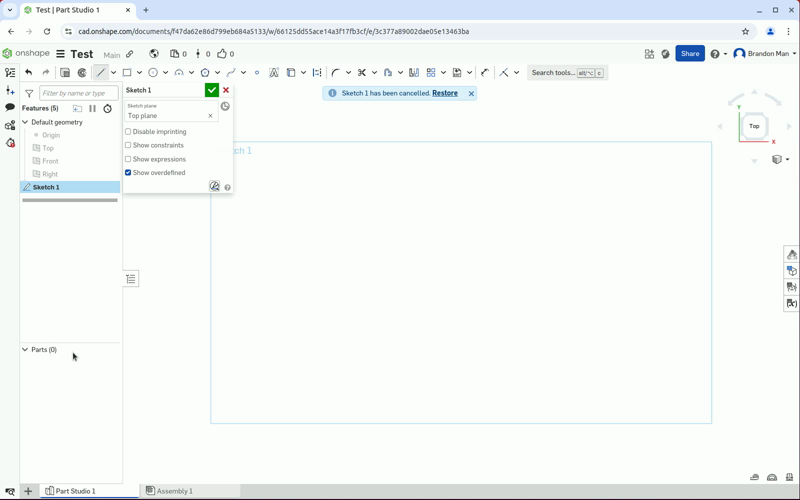
mouse_move(351, 335)
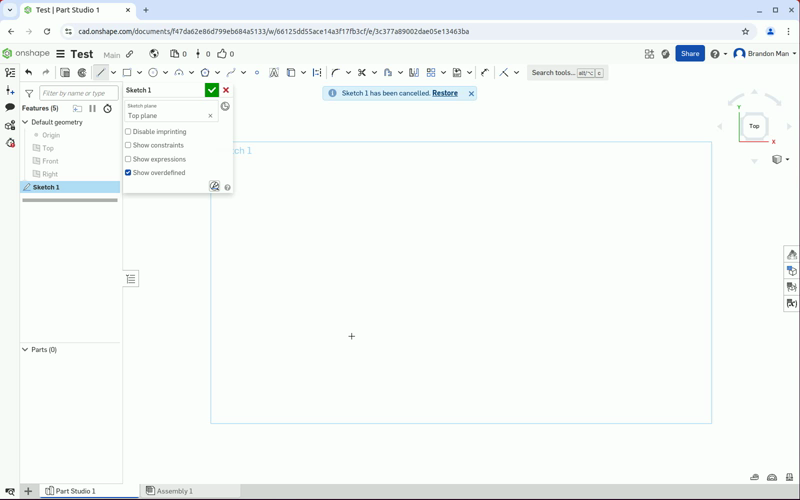
click(351, 335)
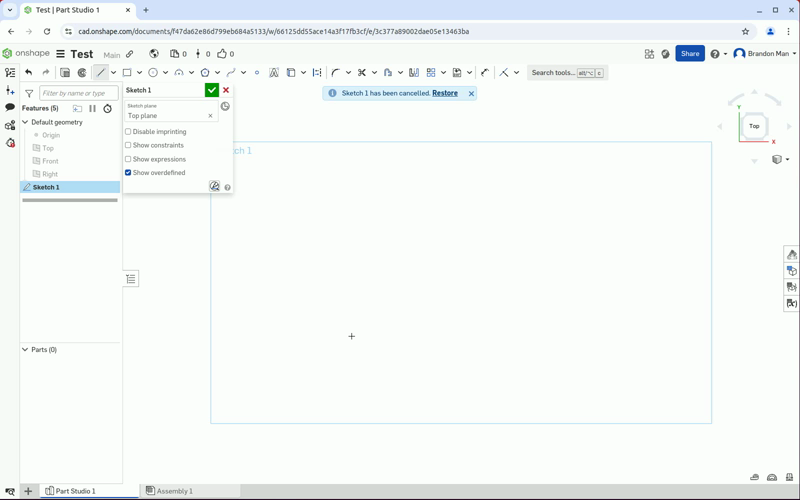
key_up(shift)
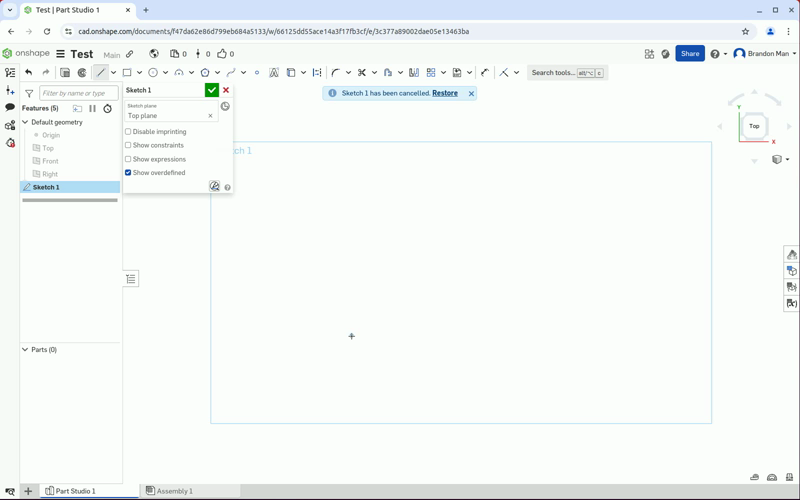
key_down(shift)
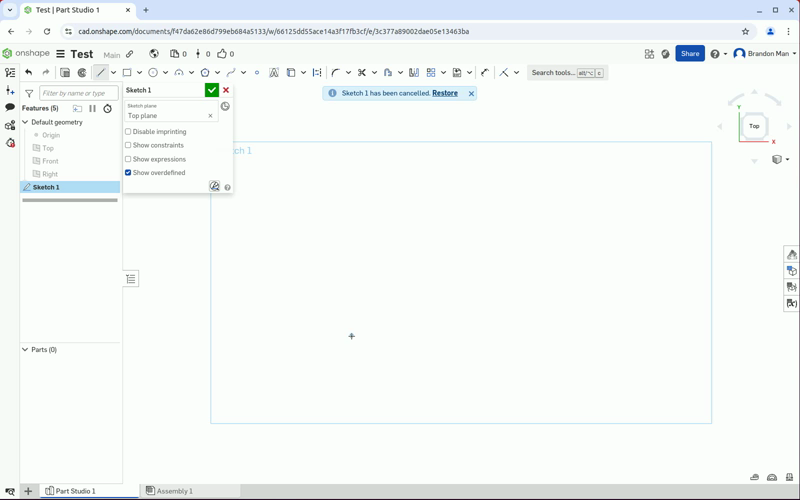
mouse_move(569, 335)
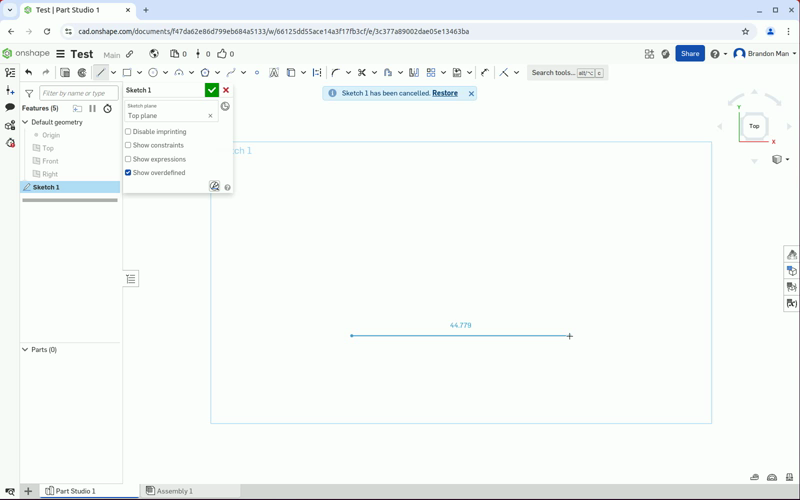
click(569, 335)
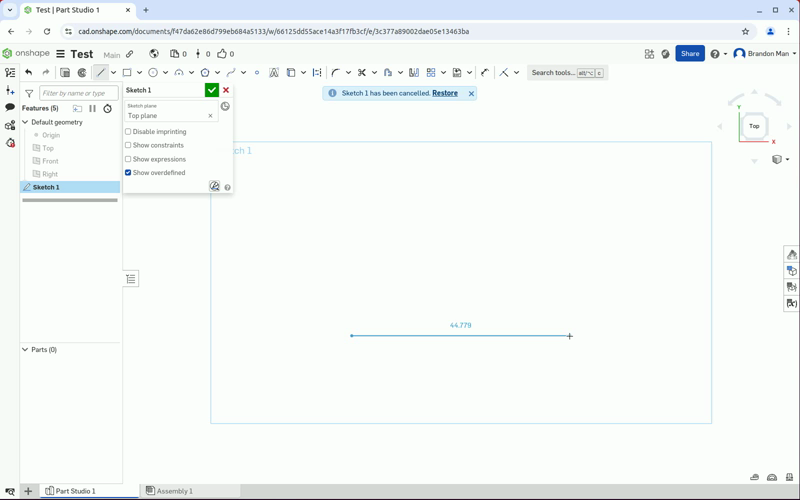
key_up(shift)
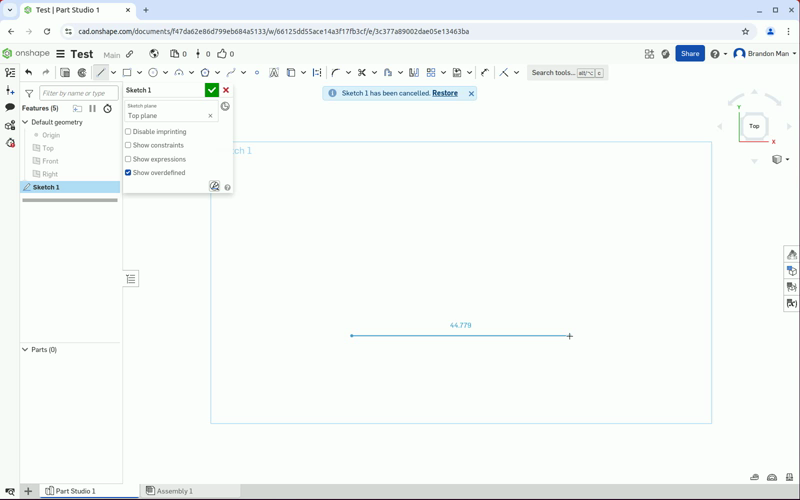
key_down(shift)
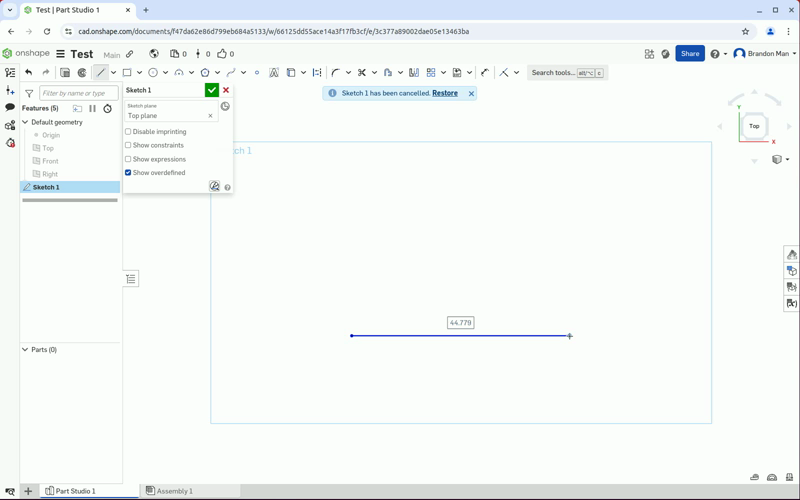
mouse_move(569, 230)
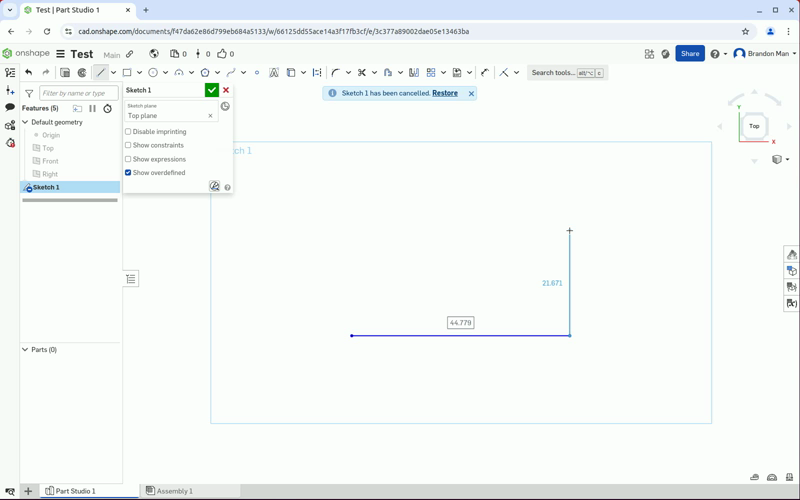
click(569, 230)
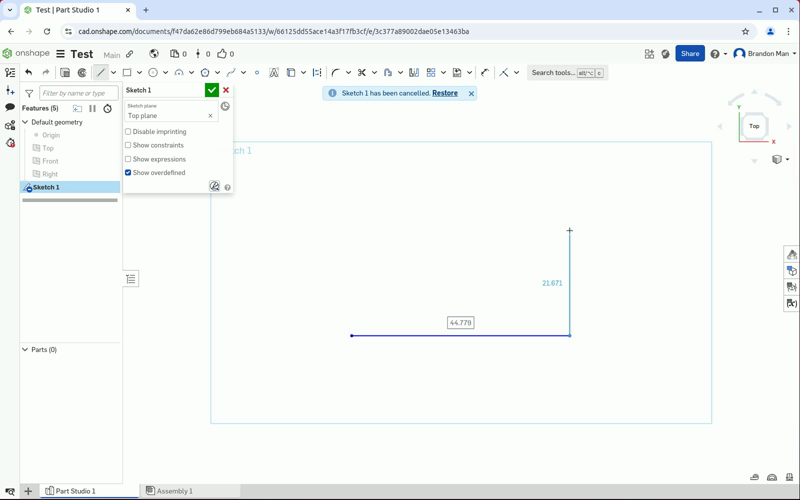
key_up(shift)
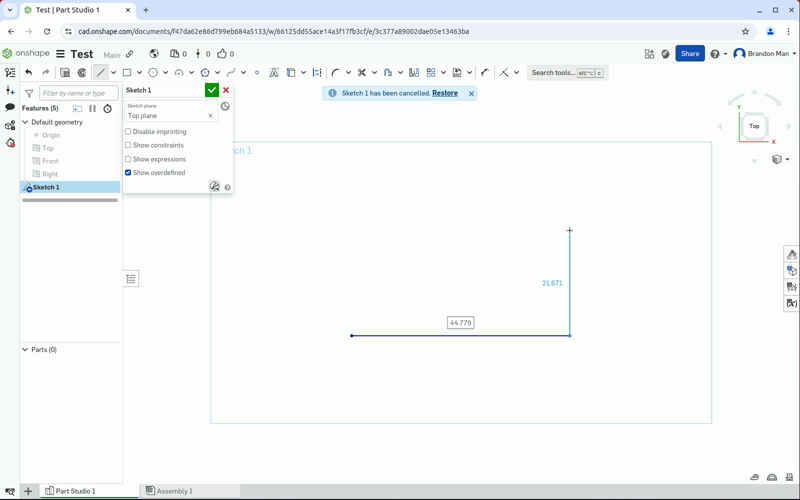
key_down(shift)
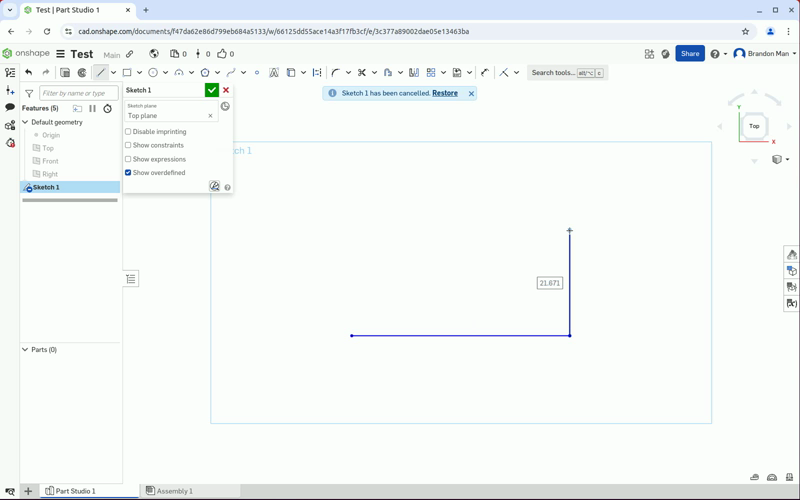
mouse_move(351, 230)
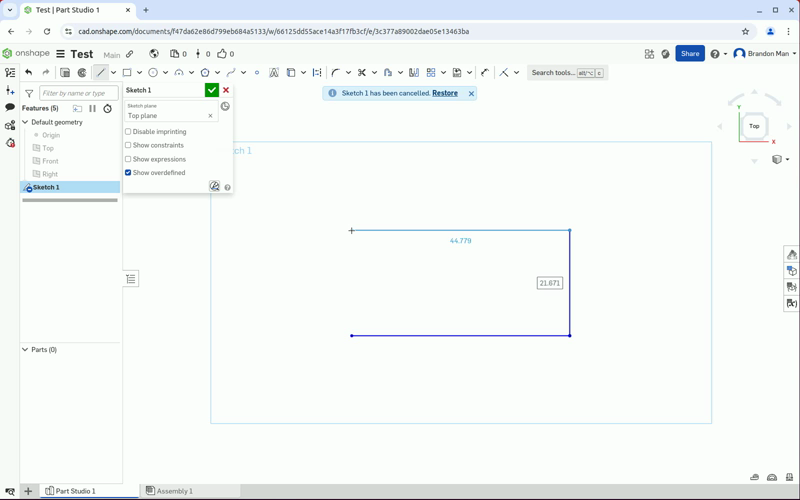
click(351, 230)
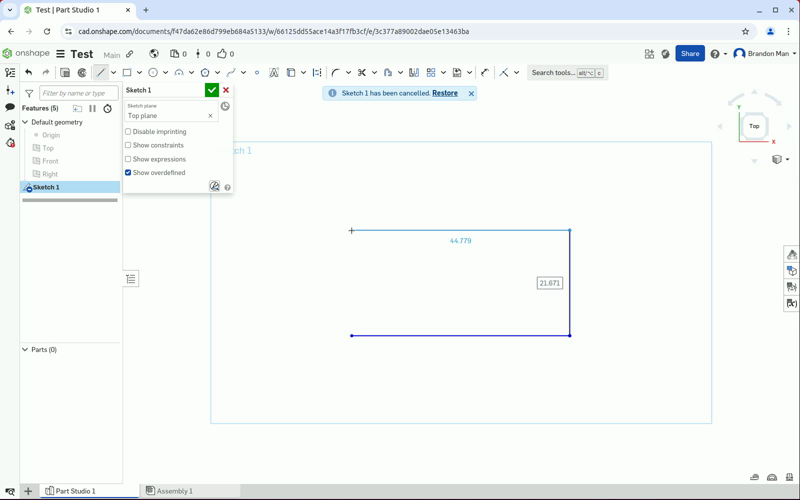
key_up(shift)
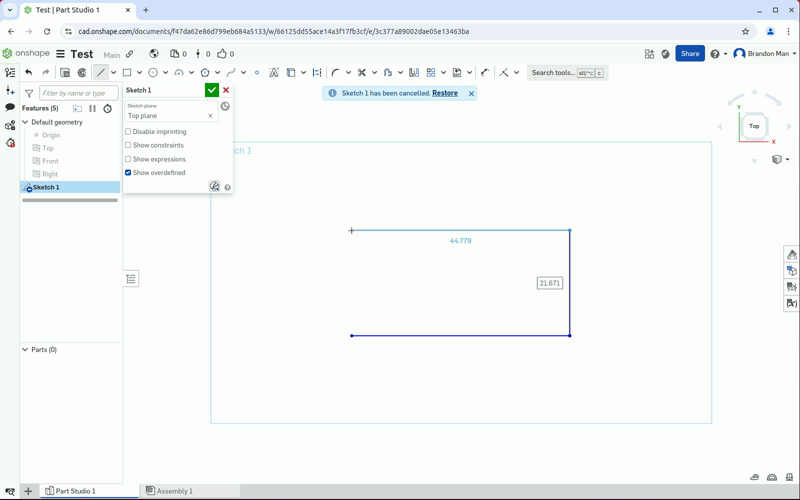
key_down(shift)
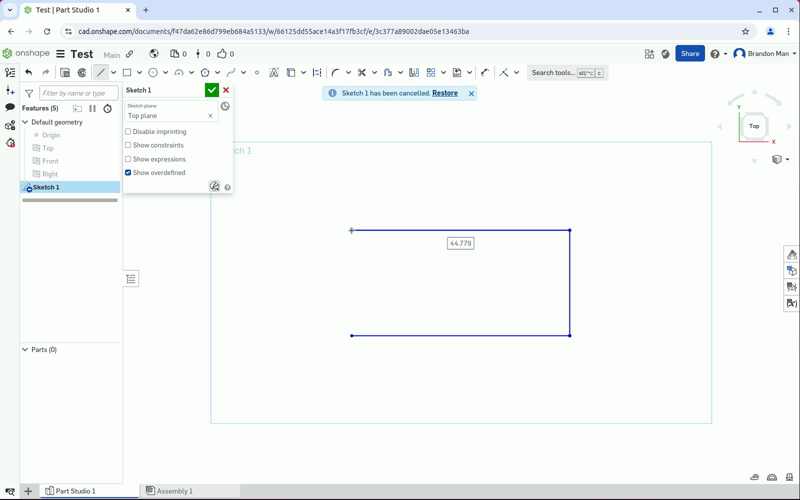
mouse_move(351, 335)
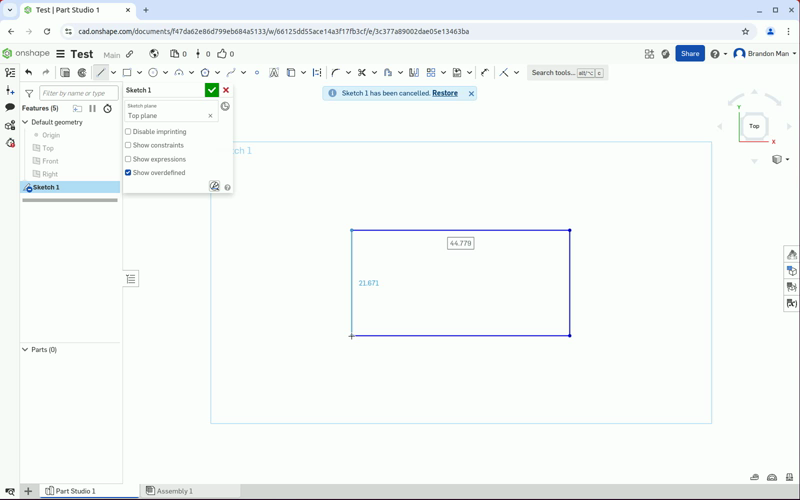
key_up(shift)
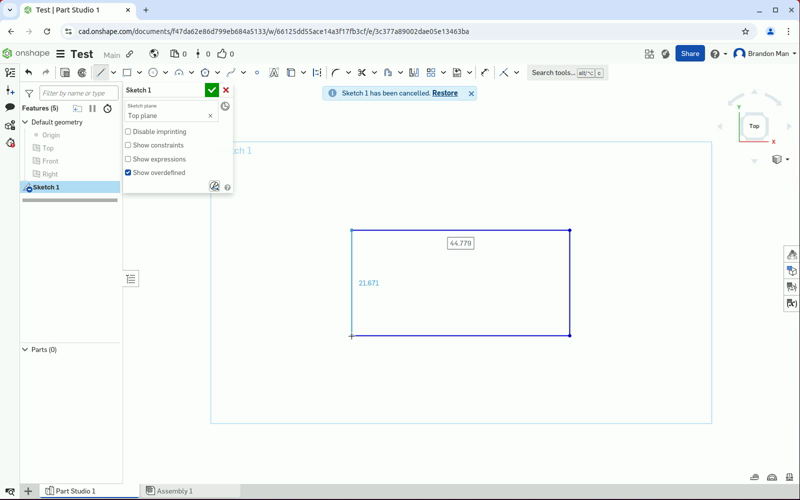
click(351, 335)
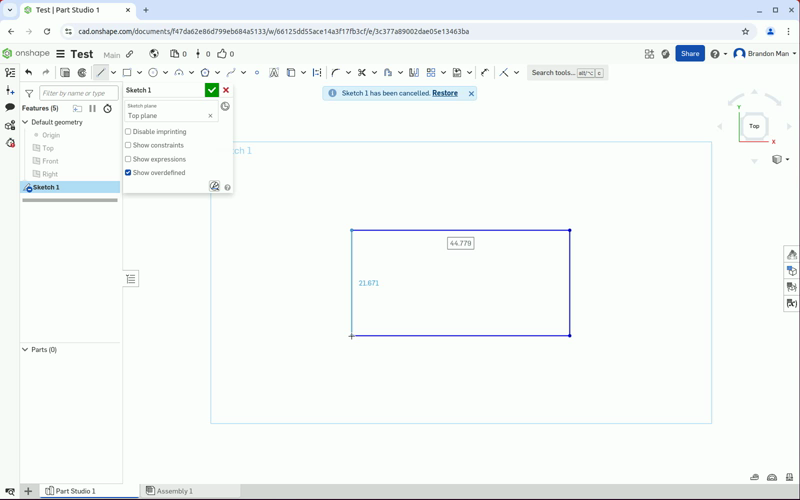
key(esc)
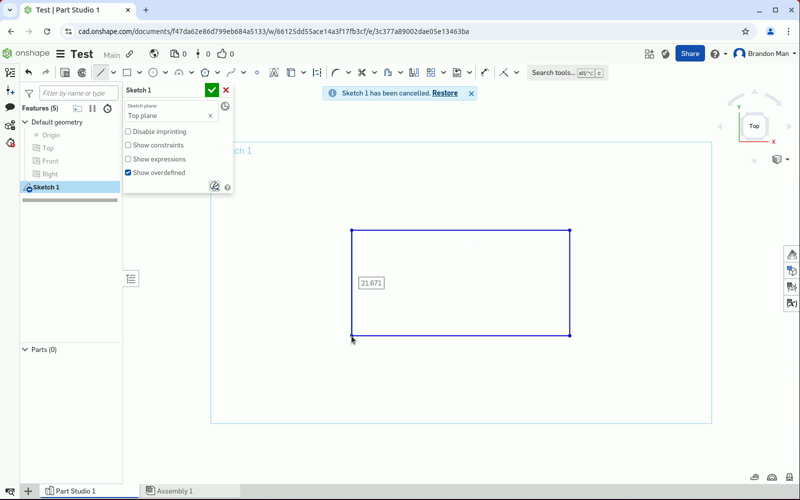
mouse_move(500, 280)
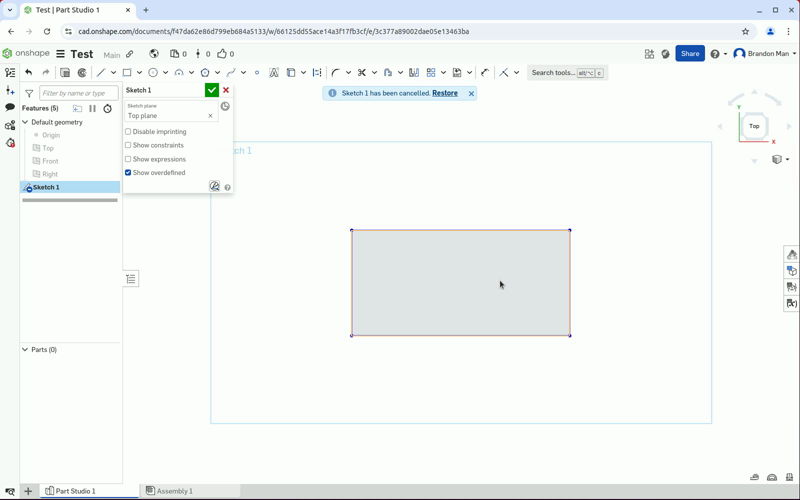
click(500, 280)
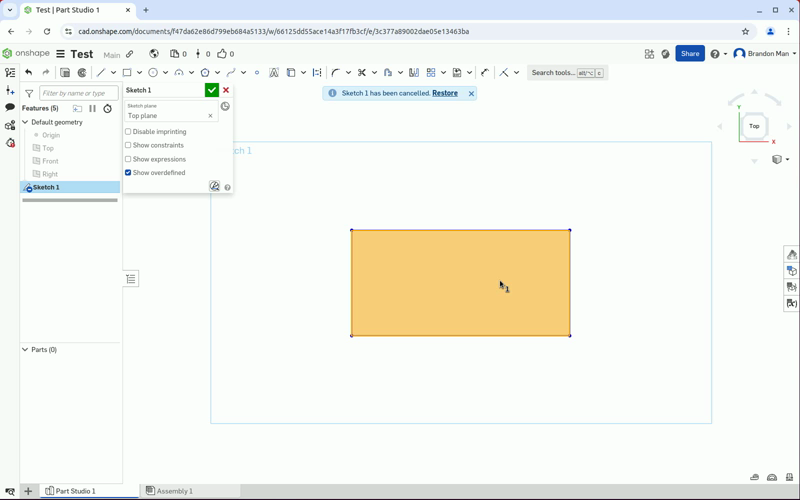
mouse_move(73, 352)
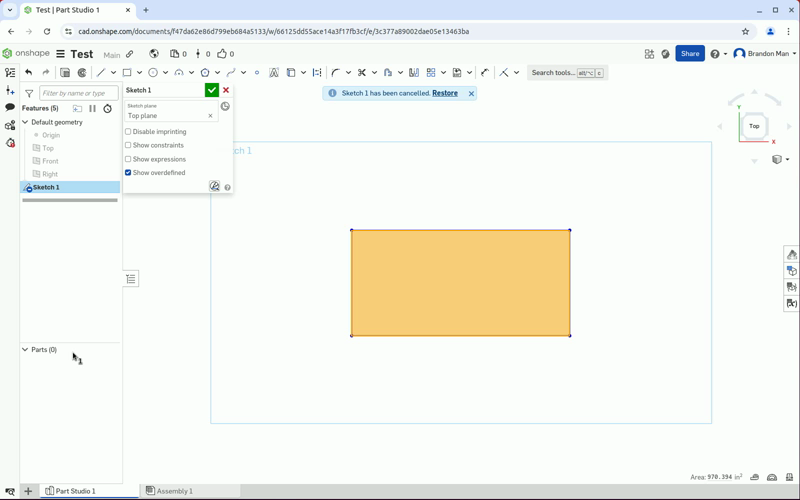
key(shift+y)
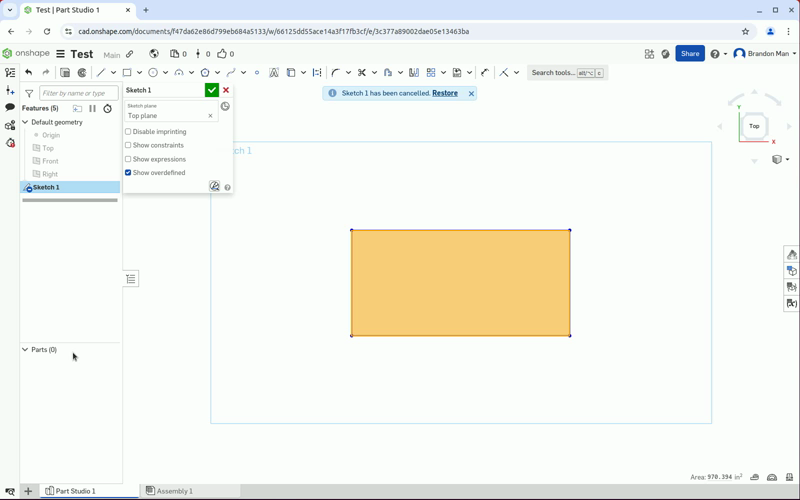
key(shift+e)
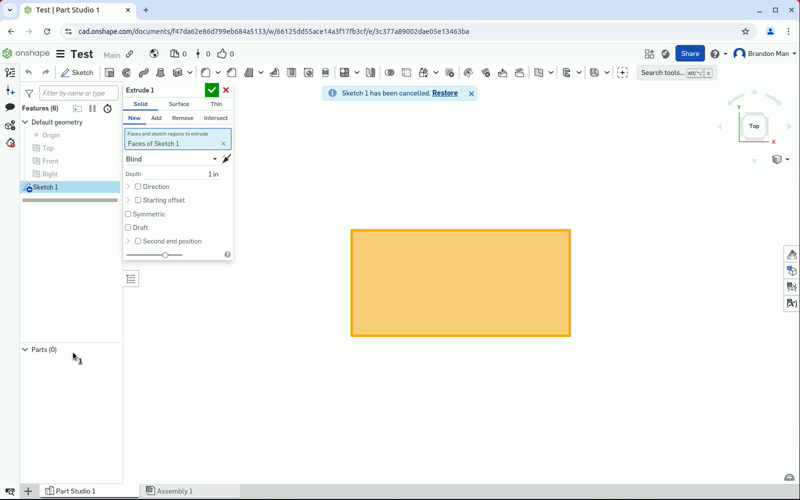
mouse_move(143, 106)
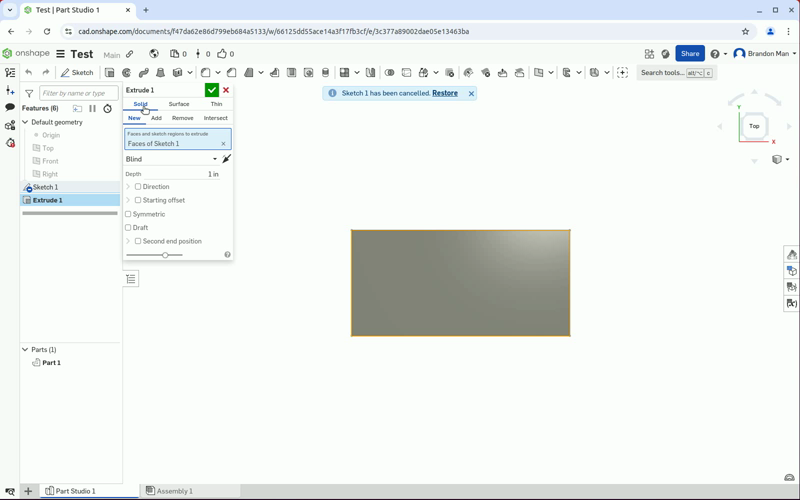
click(143, 106)
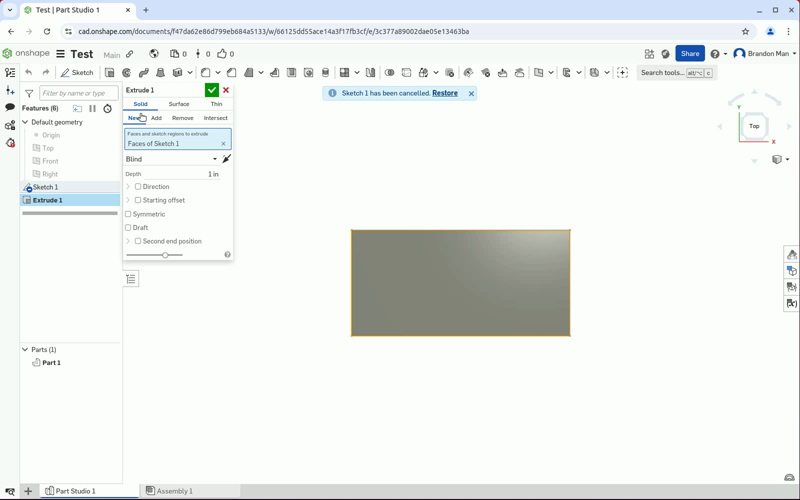
mouse_move(137, 120)
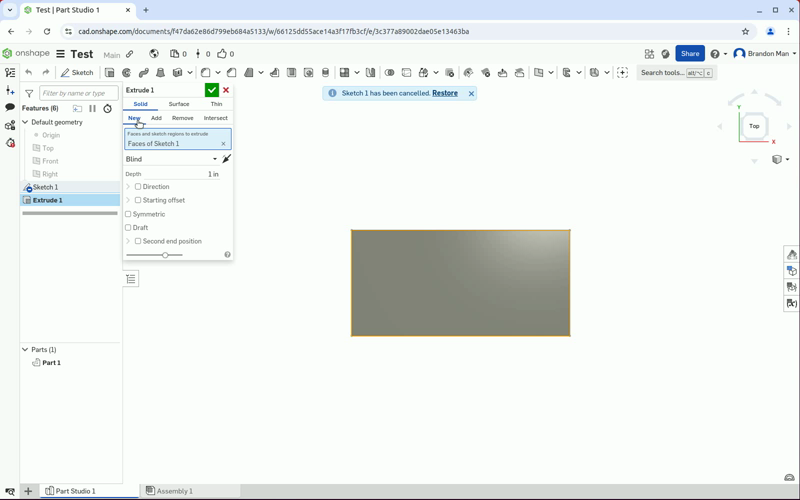
click(137, 120)
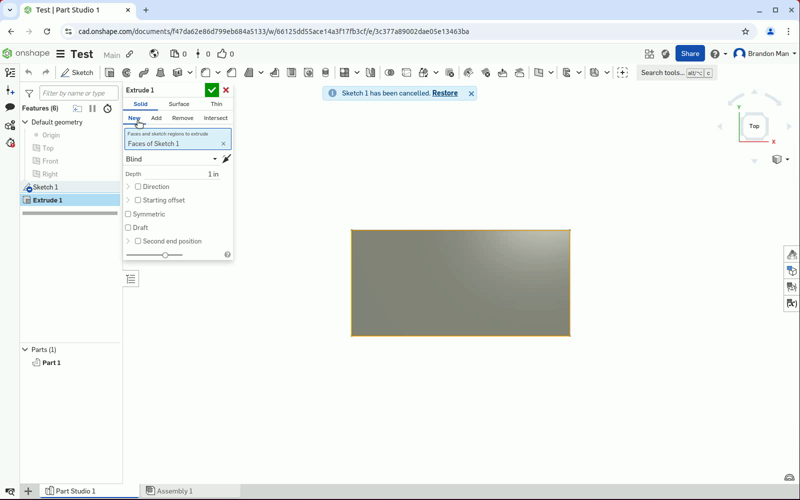
key(tab, 4)
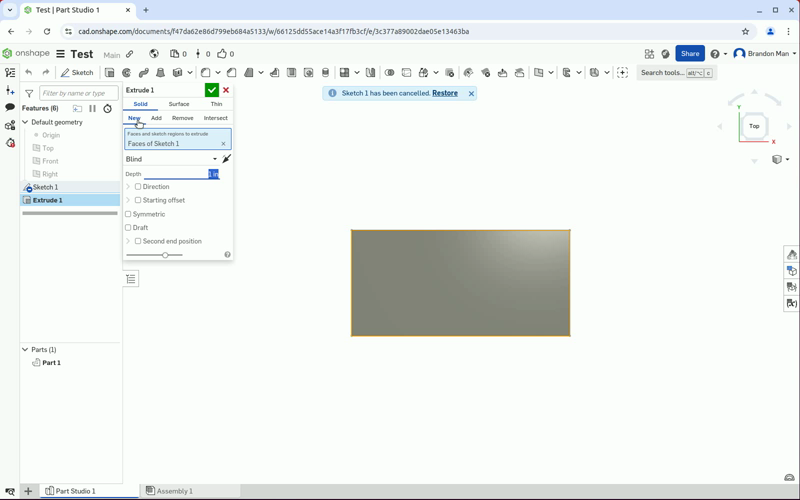
text(4.574)
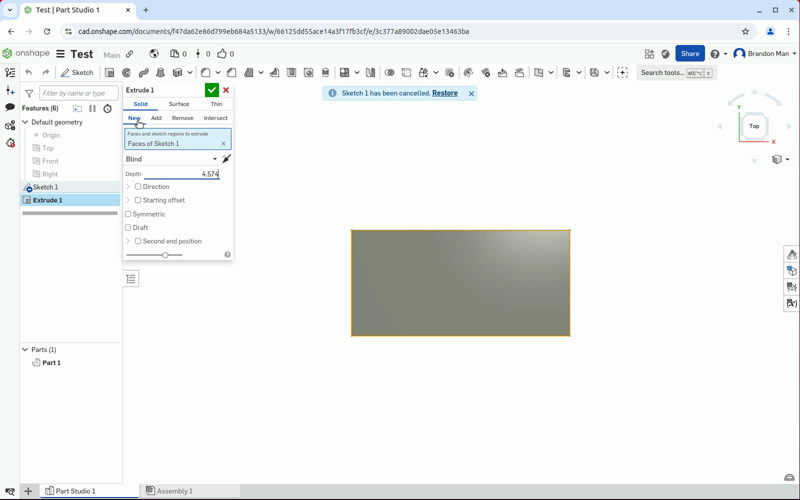
key(enter)
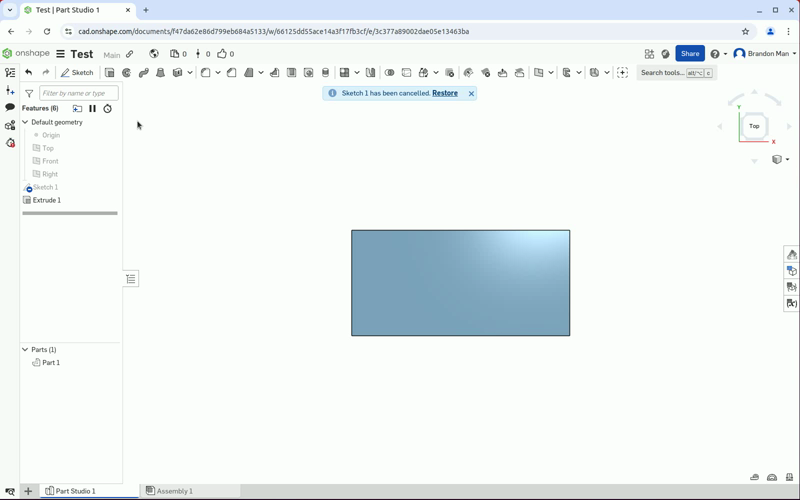
key(shift+h)
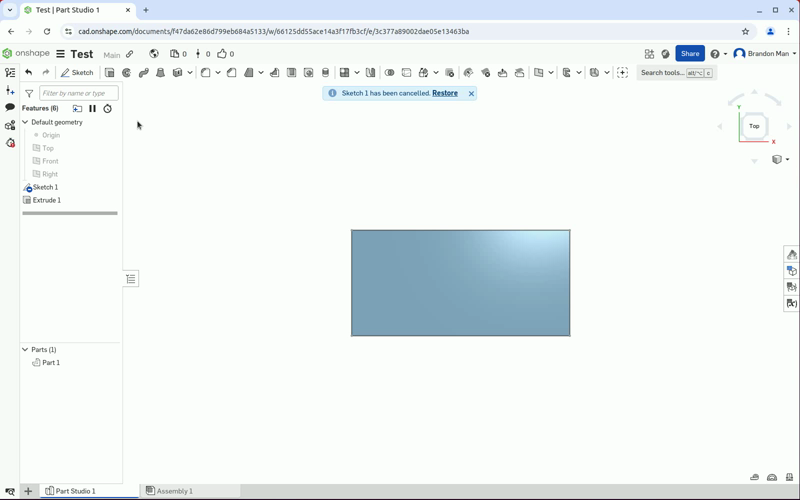
key(shift+h)
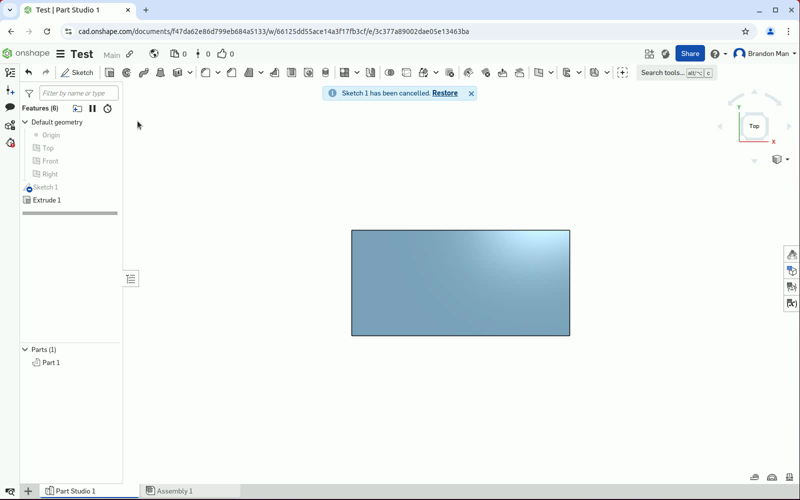
mouse_move(73, 189)
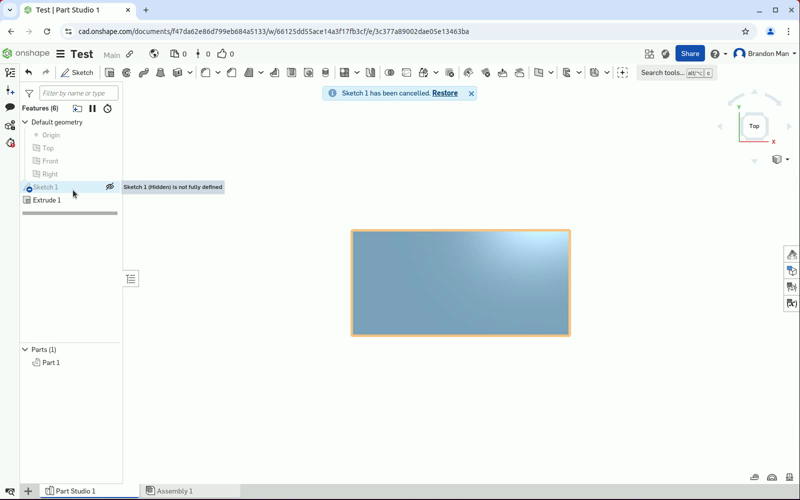
click(73, 189)
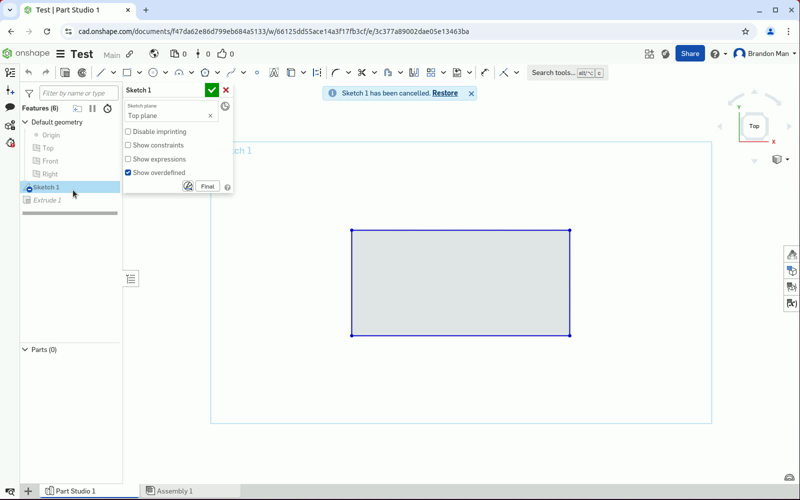
mouse_move(229, 92)
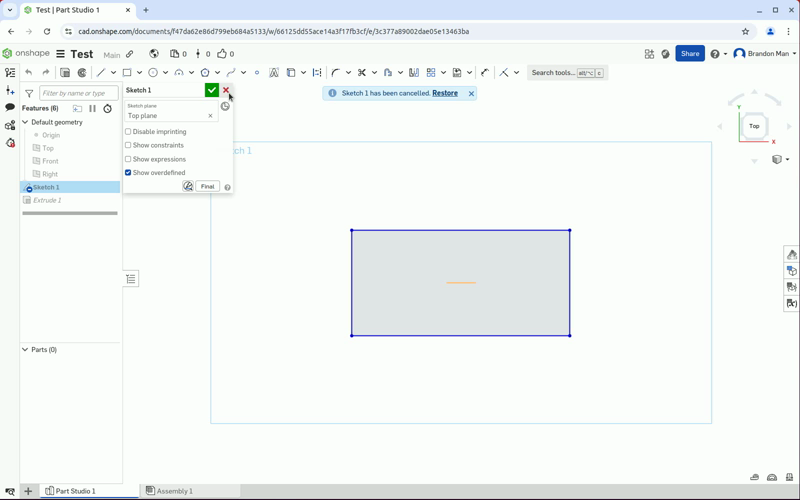
click(229, 92)
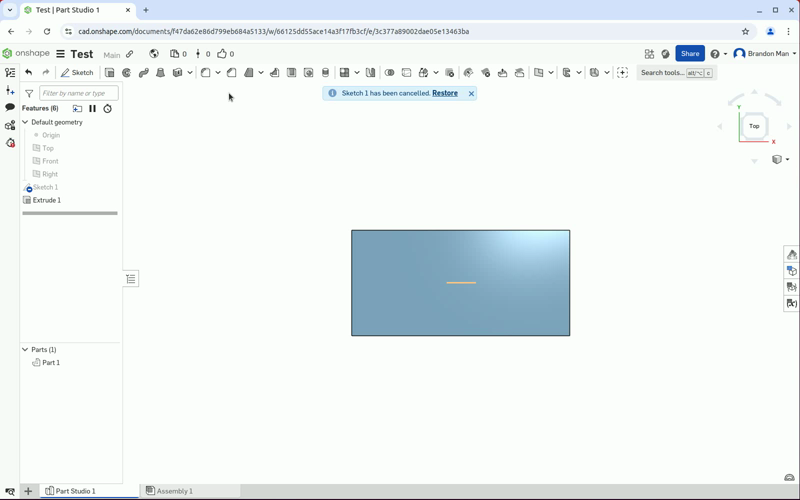
mouse_move(73, 352)
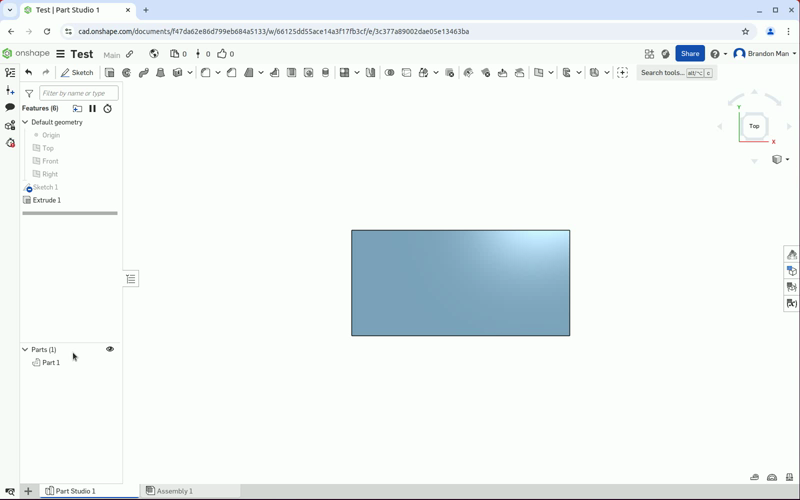
key(y)
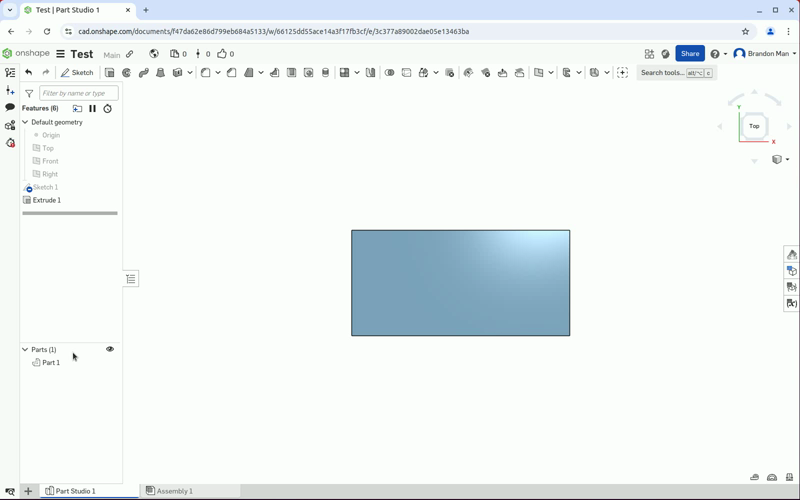
key(shift+p)
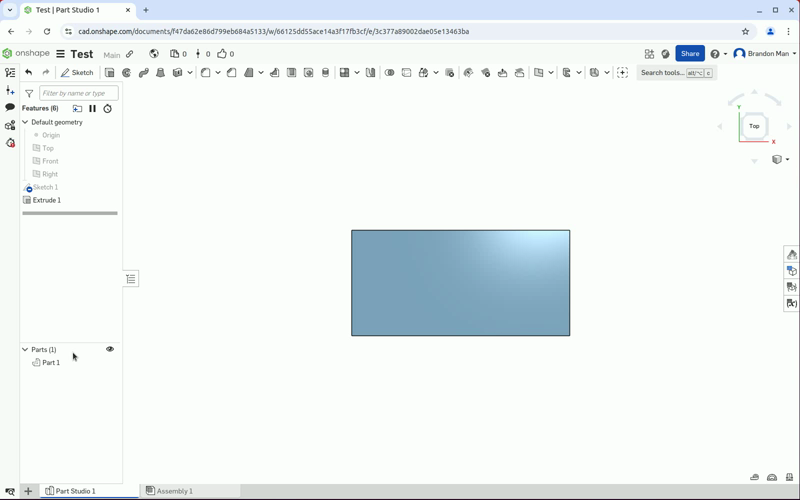
key(space)
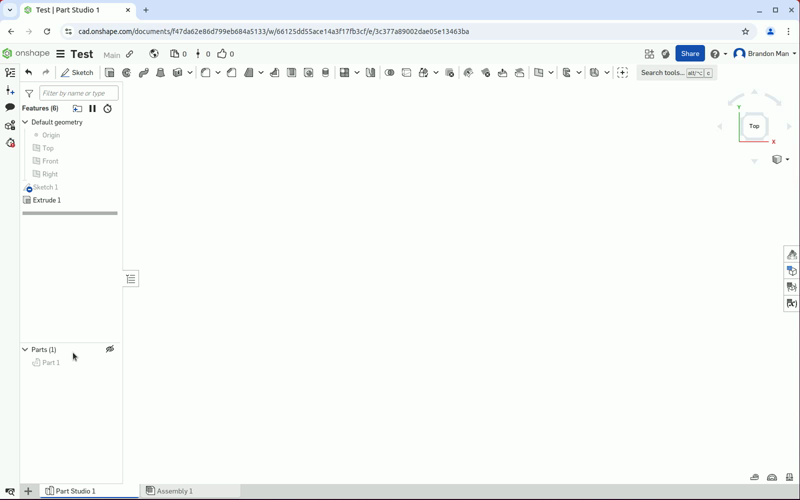
key_down(shift)
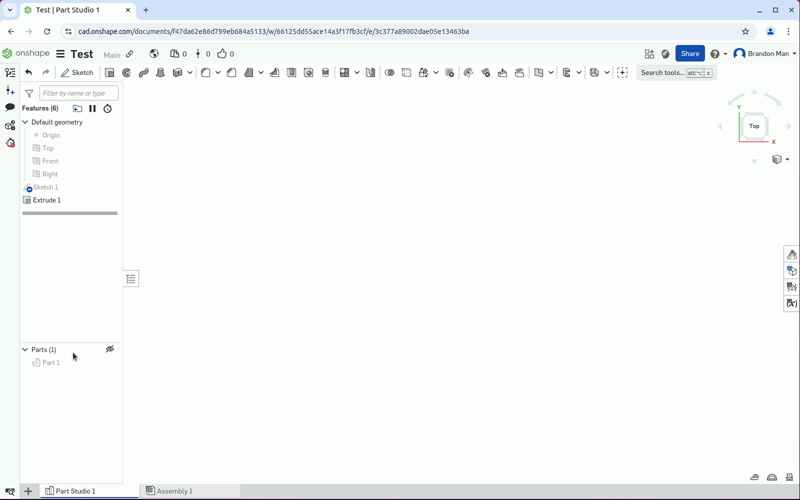
key(up)
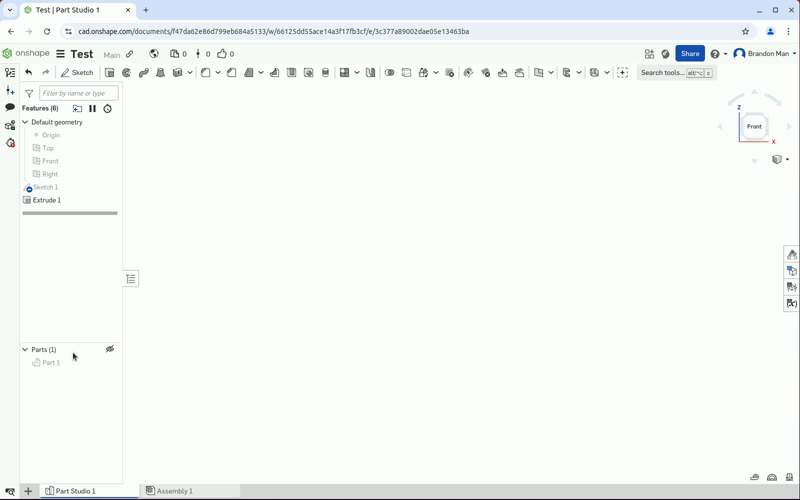
key_up(shift)
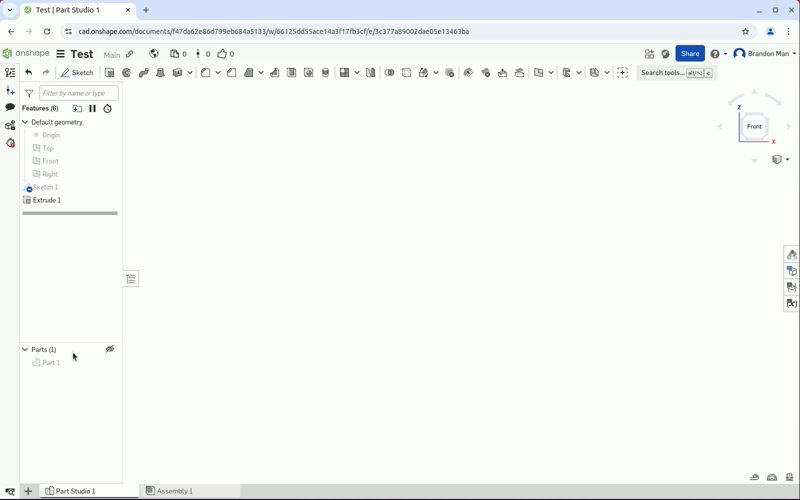
key(space)
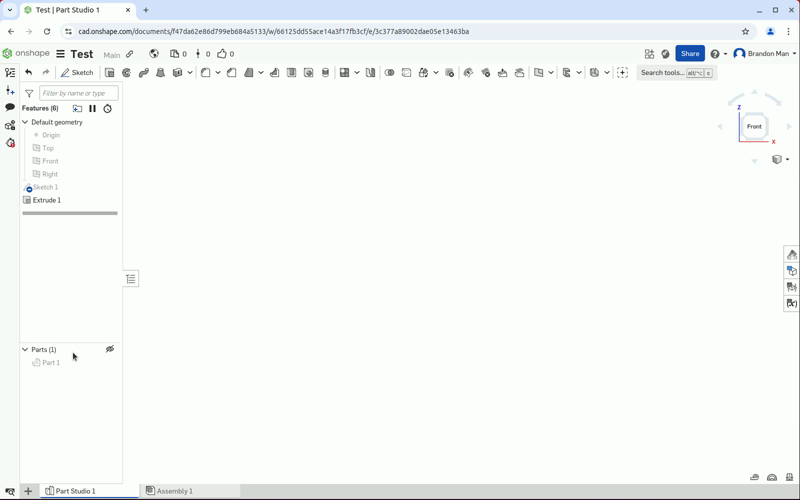
key_down(shift)
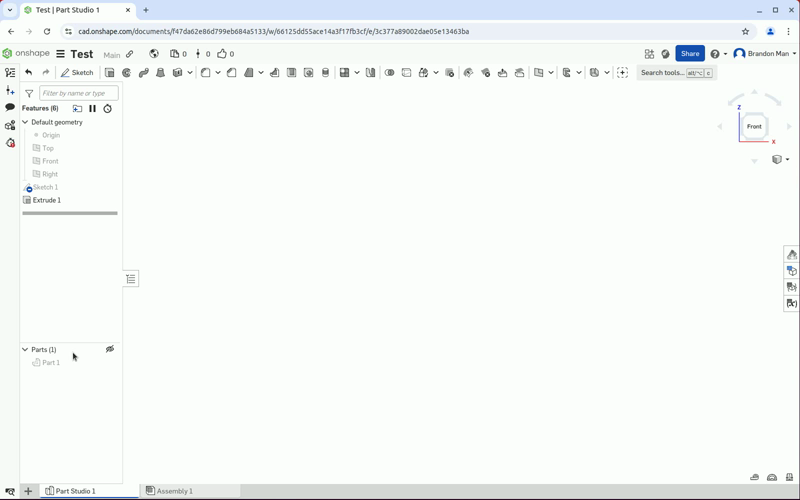
key(left)
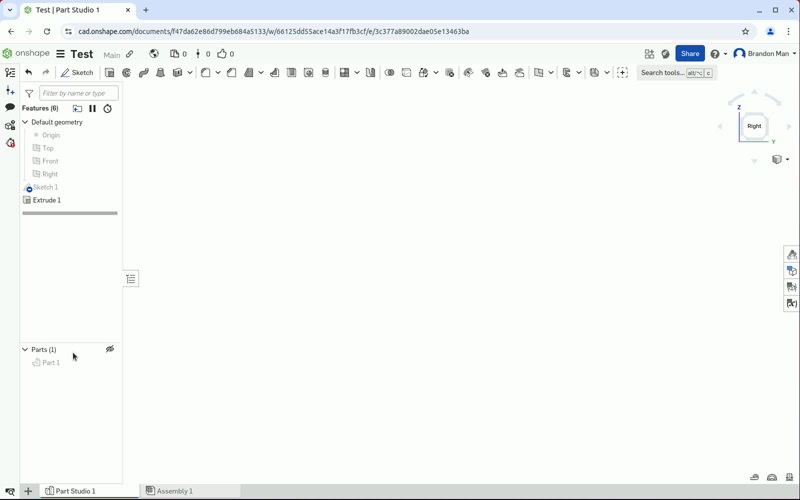
key_up(shift)
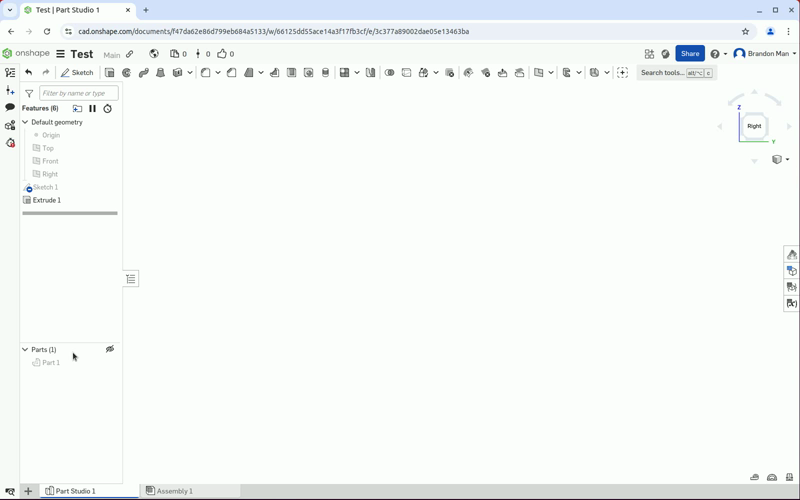
mouse_move(73, 352)
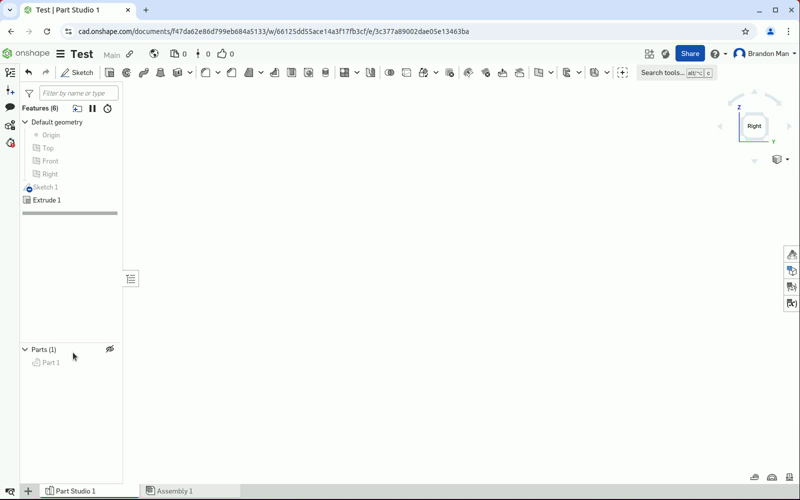
key(shift+y)
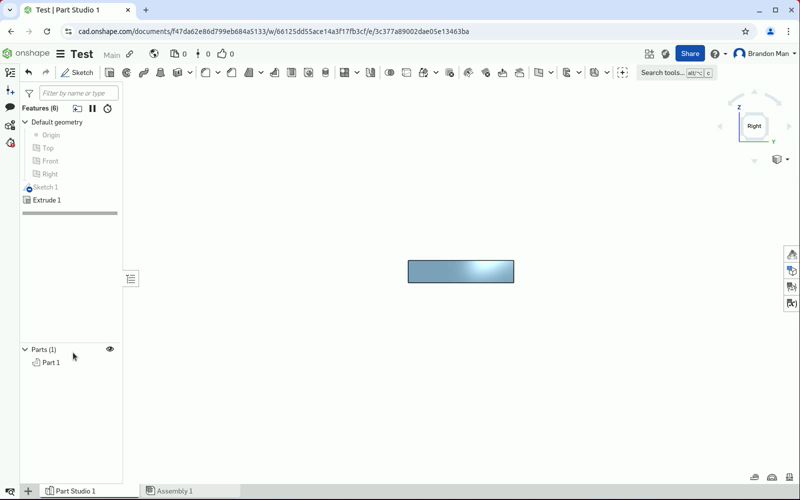
mouse_move(541, 75)
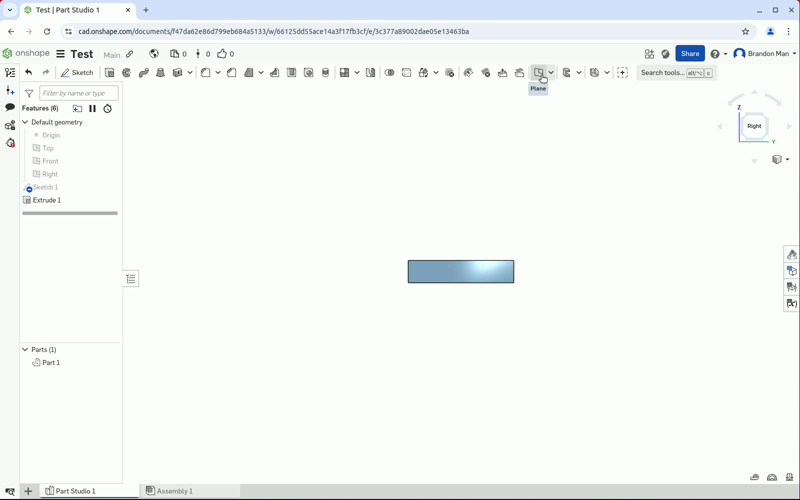
click(541, 75)
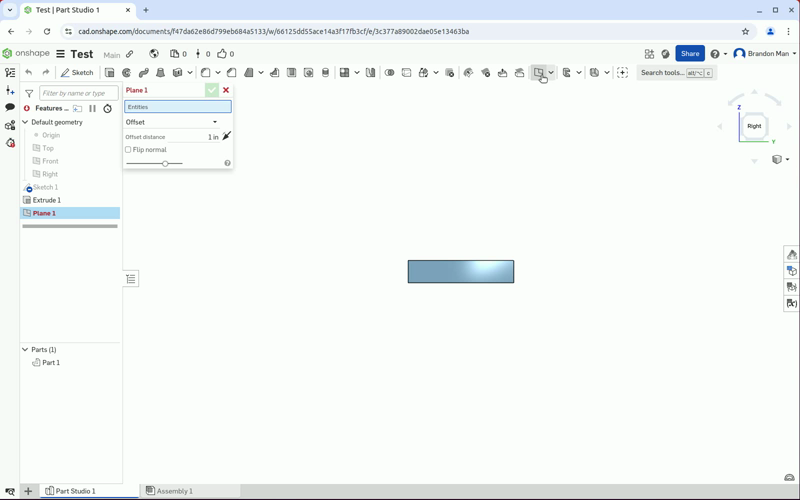
mouse_move(73, 176)
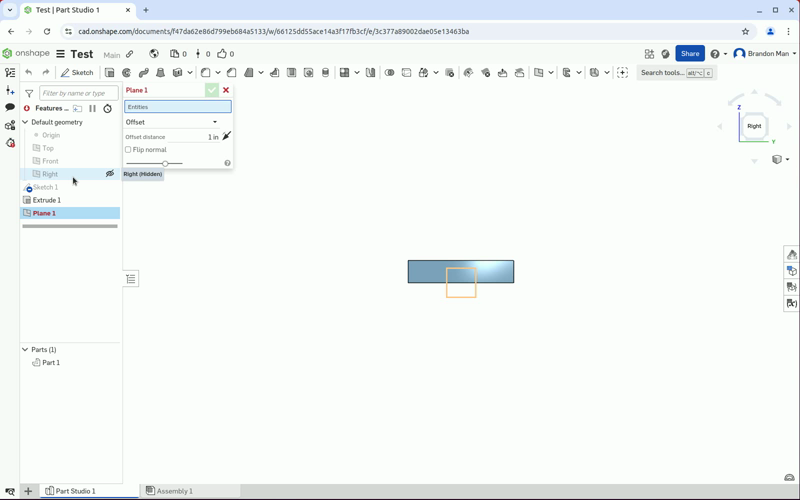
click(73, 176)
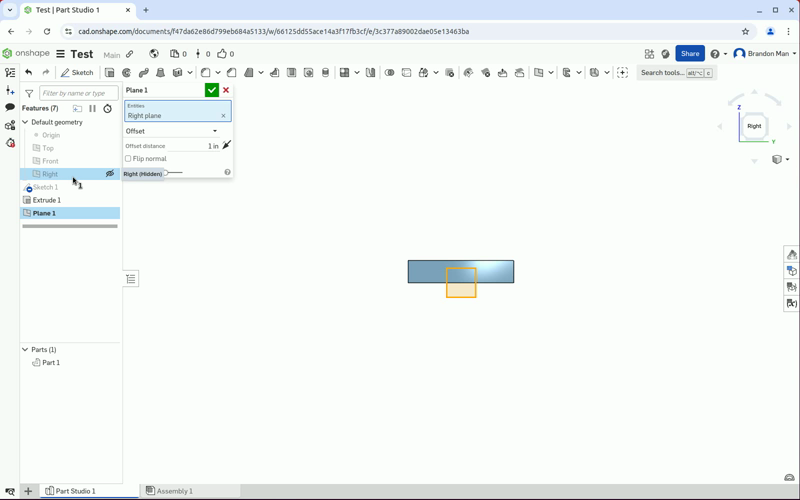
key(tab, 2)
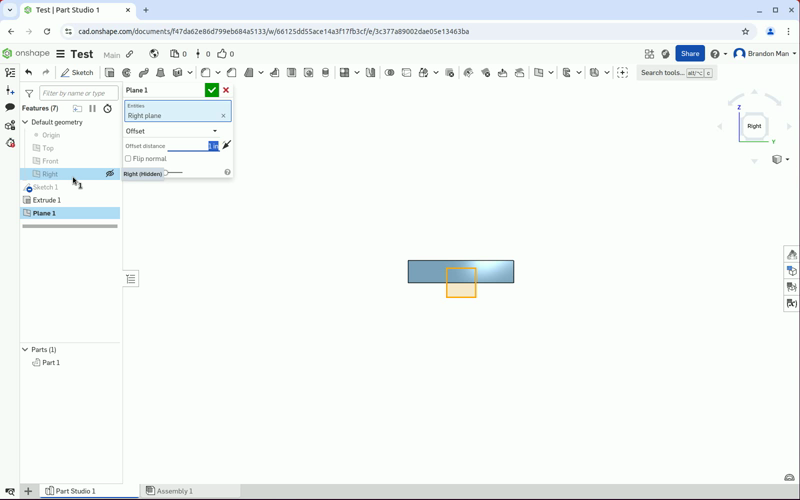
text(22.4)
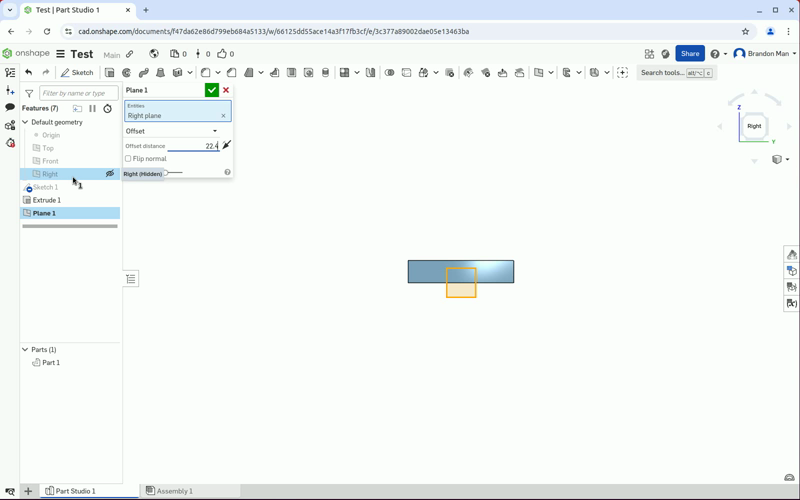
key(enter, 2)
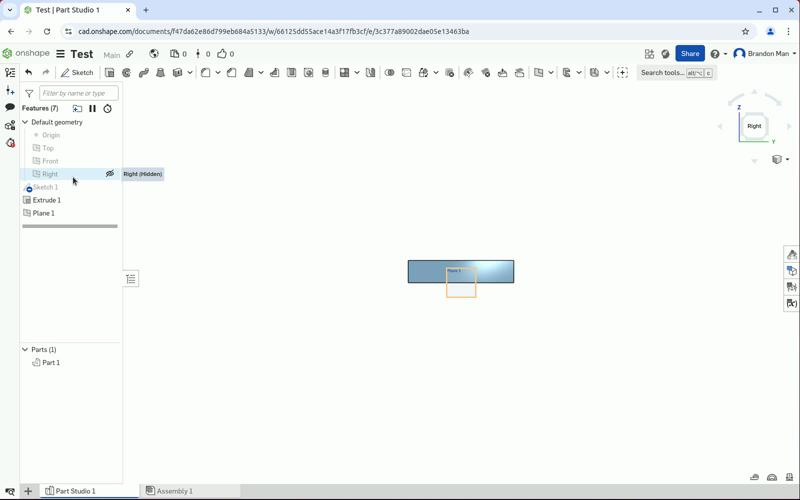
key(shift+s)
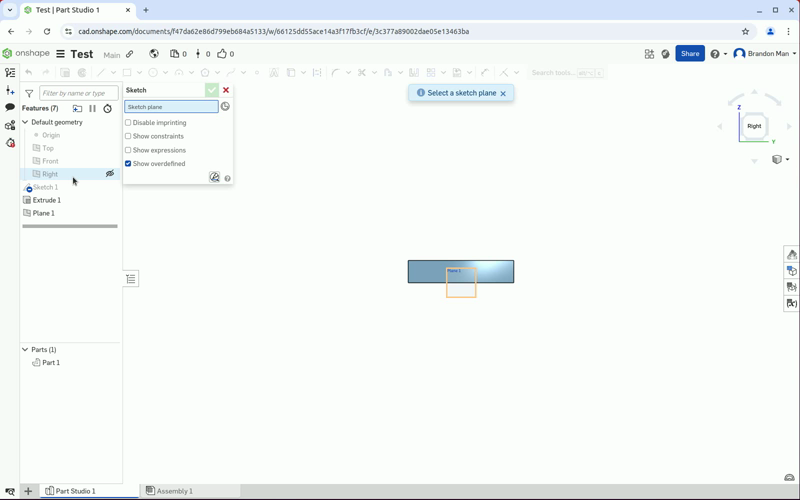
mouse_move(73, 215)
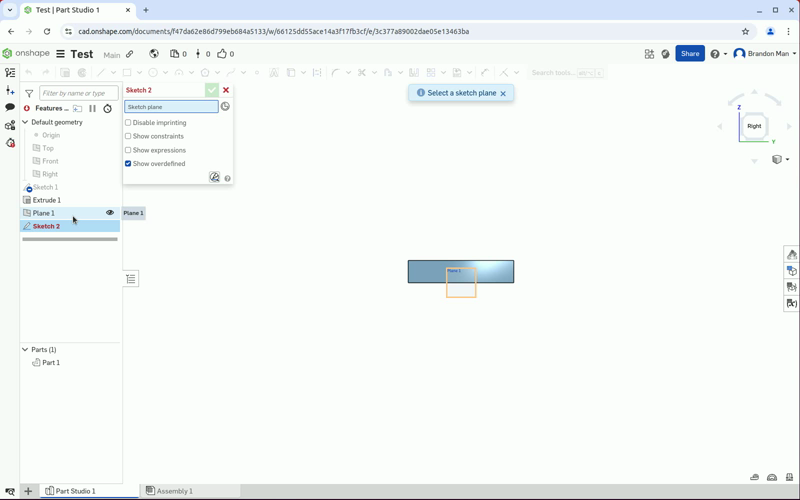
click(73, 215)
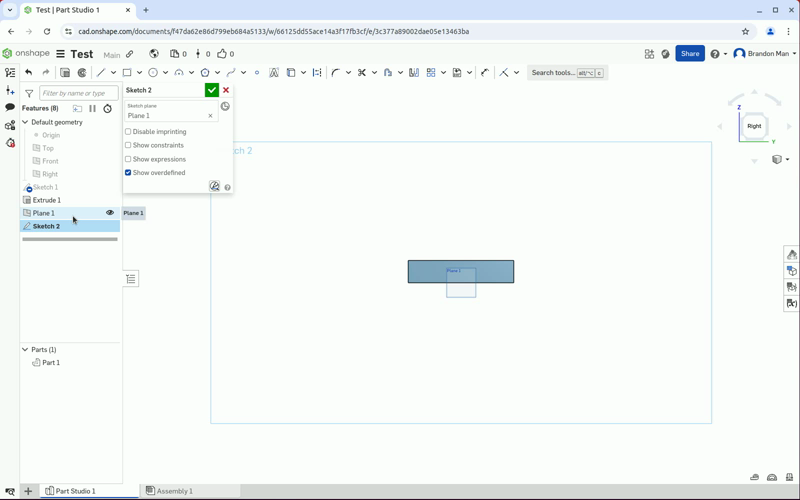
mouse_move(73, 352)
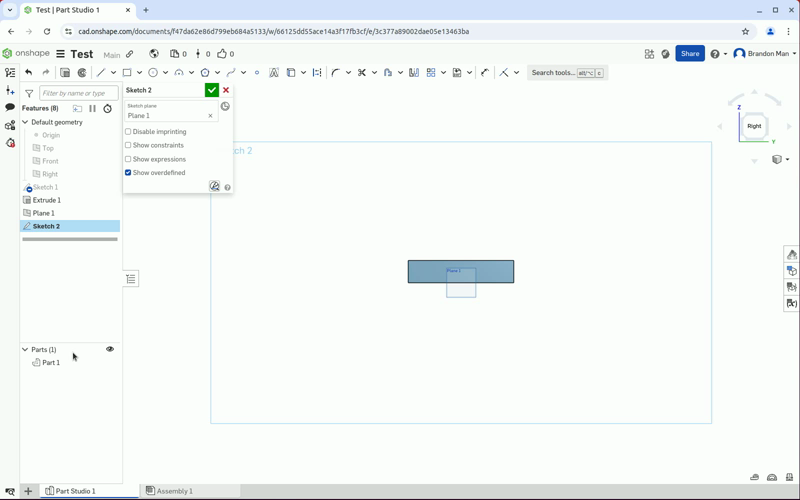
key(y)
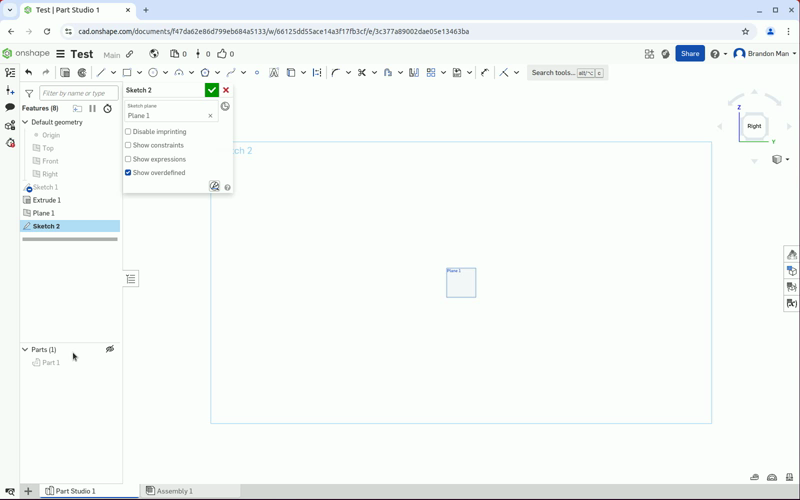
key(l)
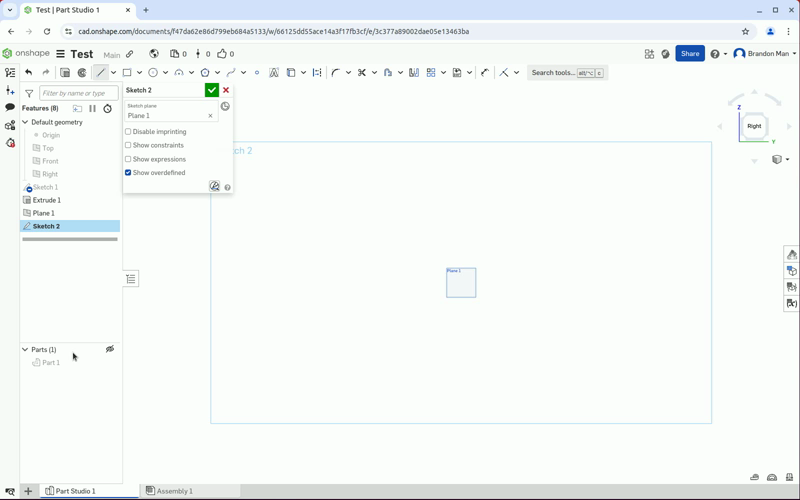
key_down(shift)
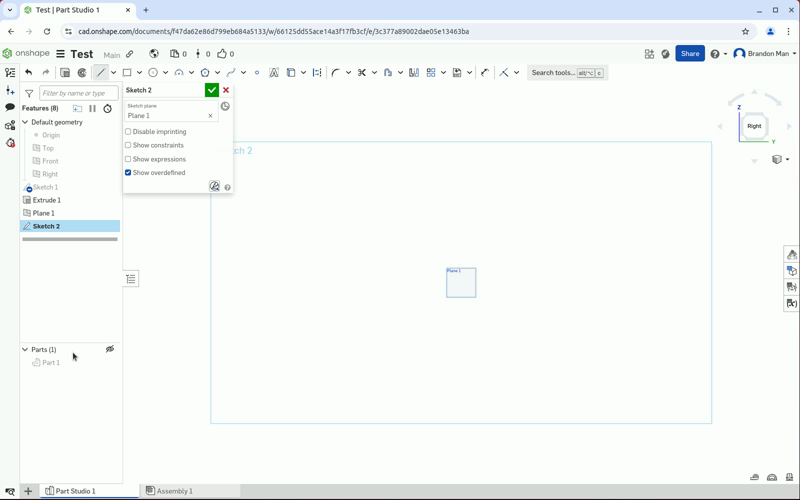
mouse_move(407, 282)
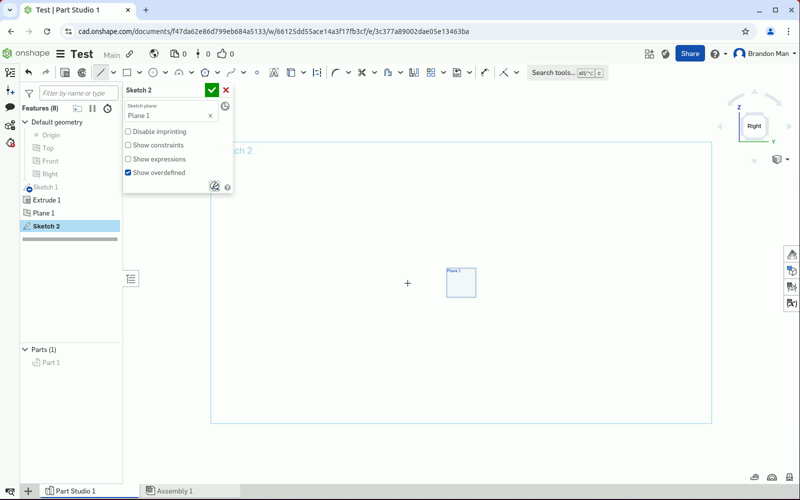
click(407, 282)
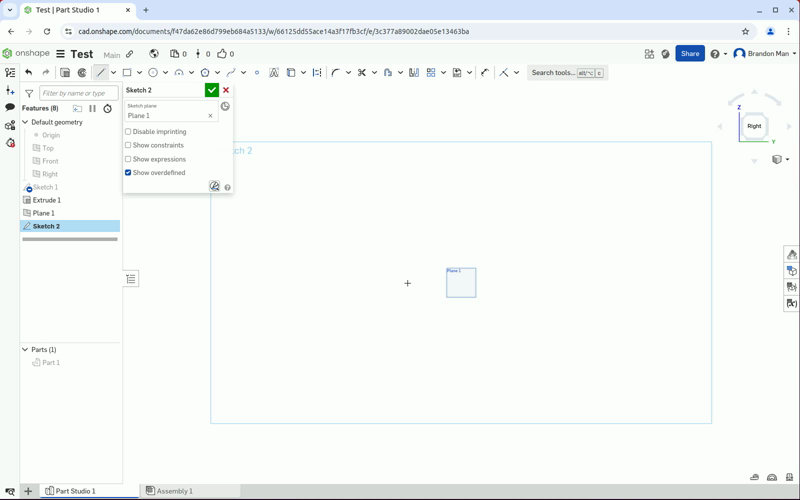
key_up(shift)
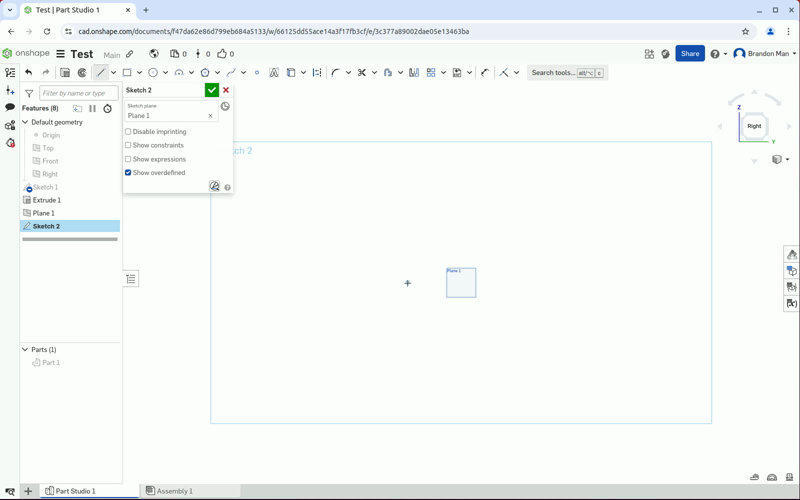
key_down(shift)
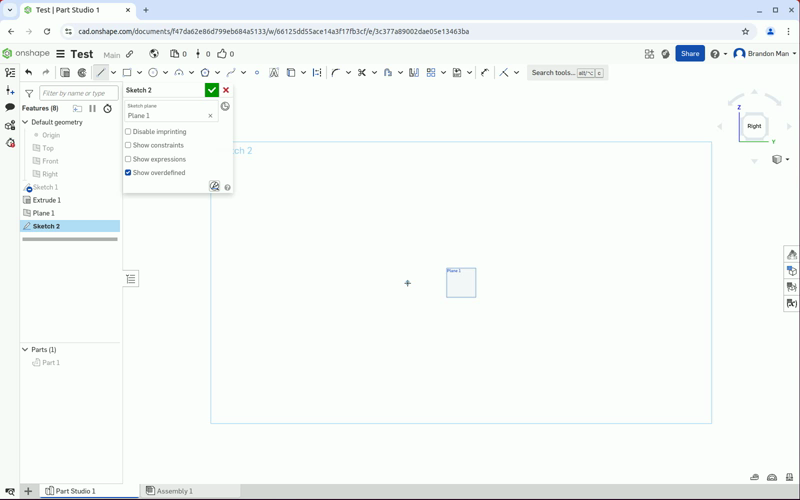
mouse_move(513, 282)
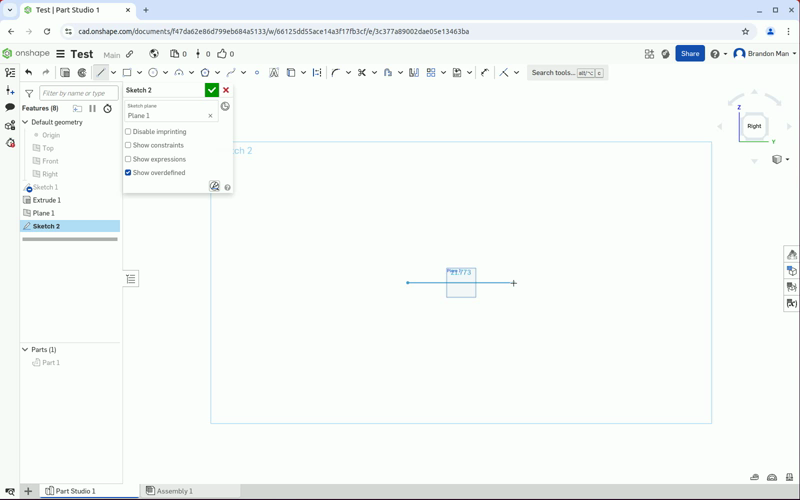
click(513, 282)
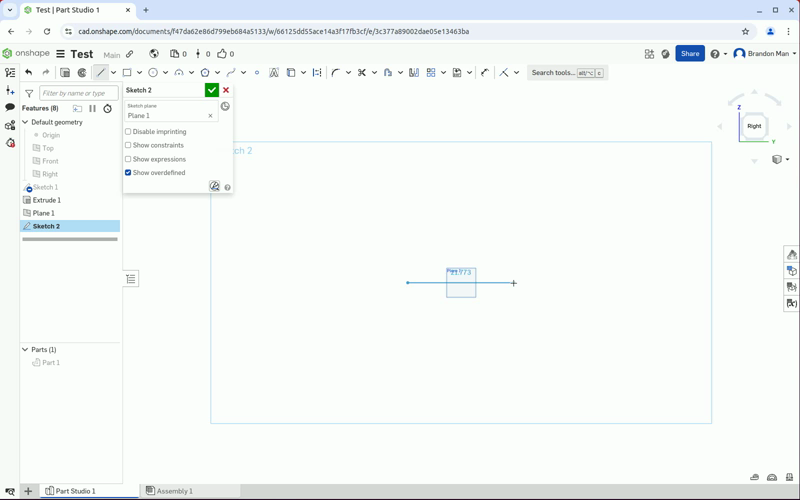
key_up(shift)
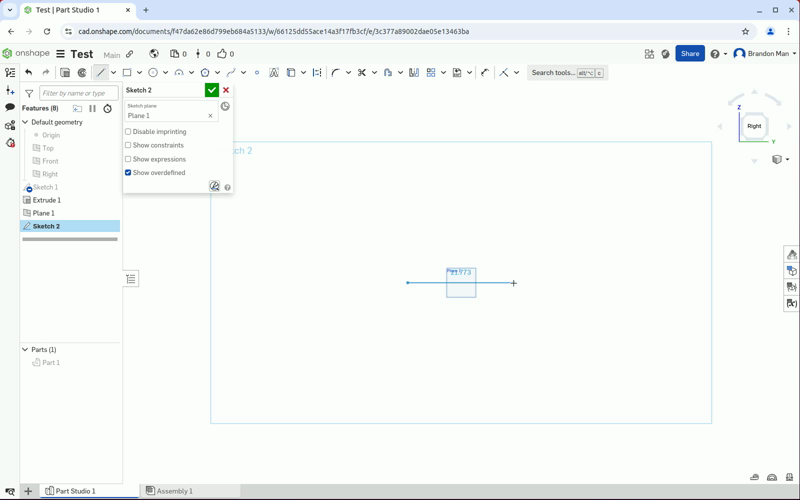
key_down(shift)
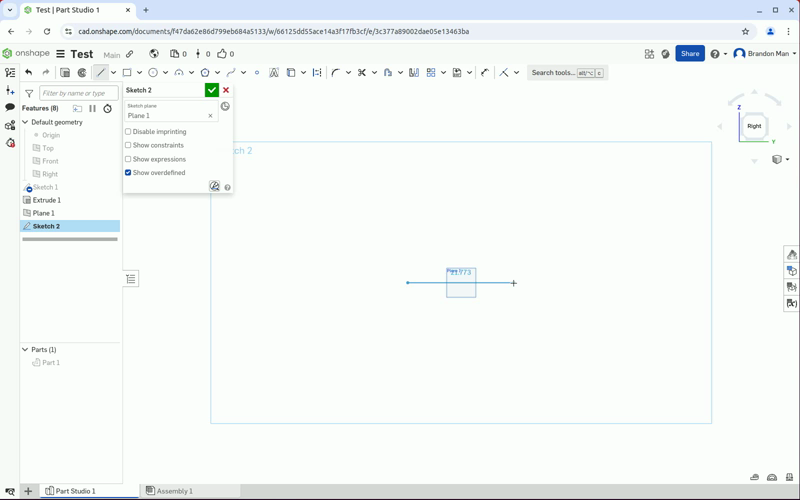
mouse_move(543, 282)
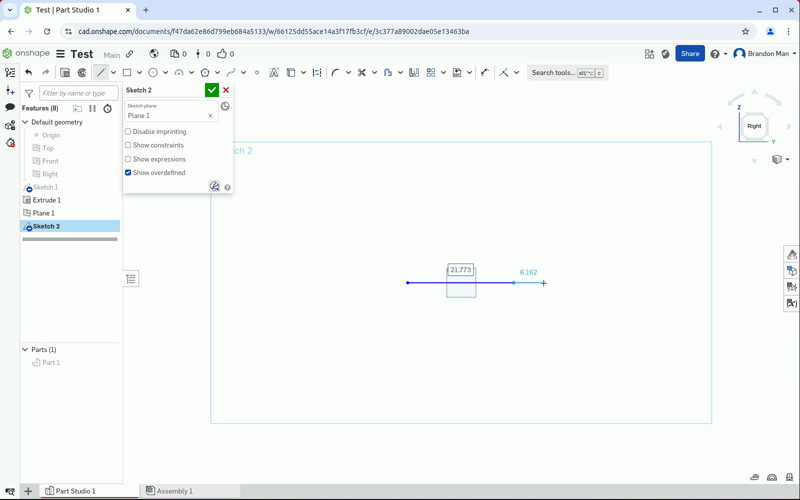
mouse_move(513, 260)
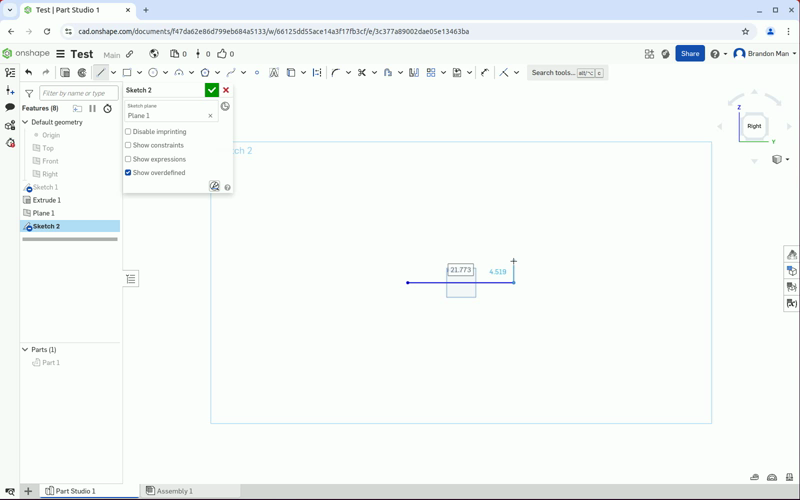
click(513, 260)
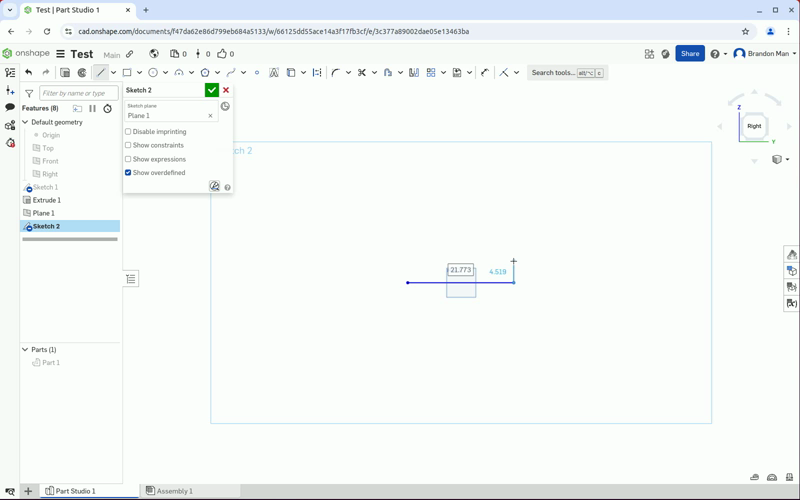
key_up(shift)
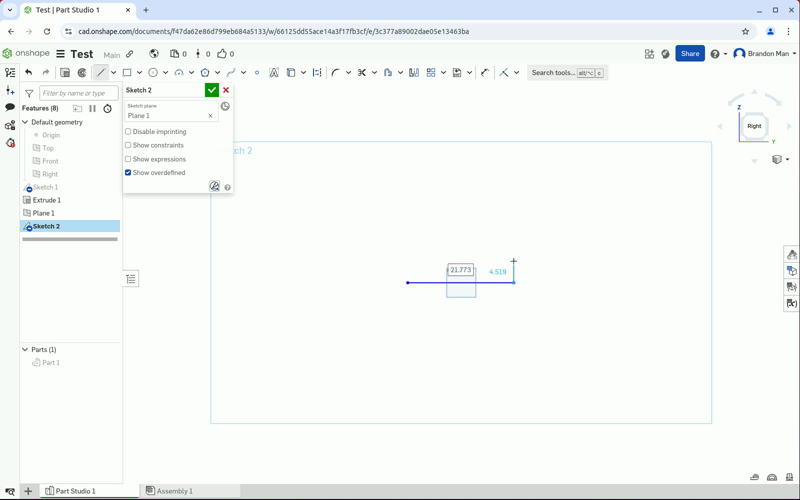
key_down(shift)
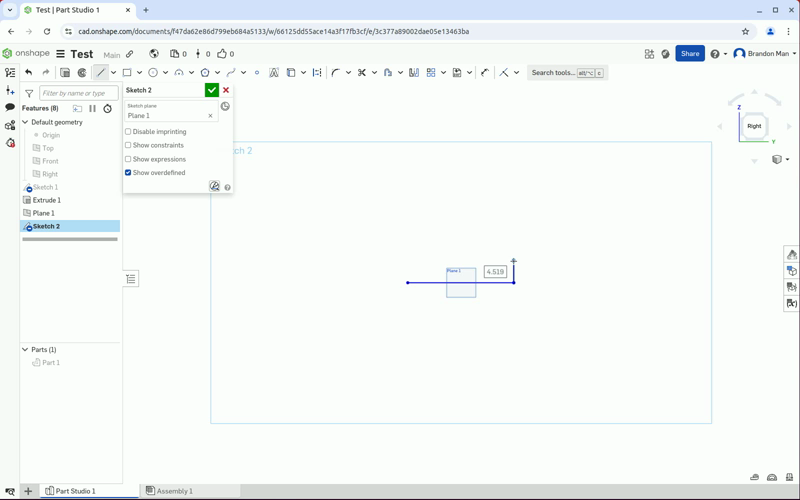
mouse_move(407, 260)
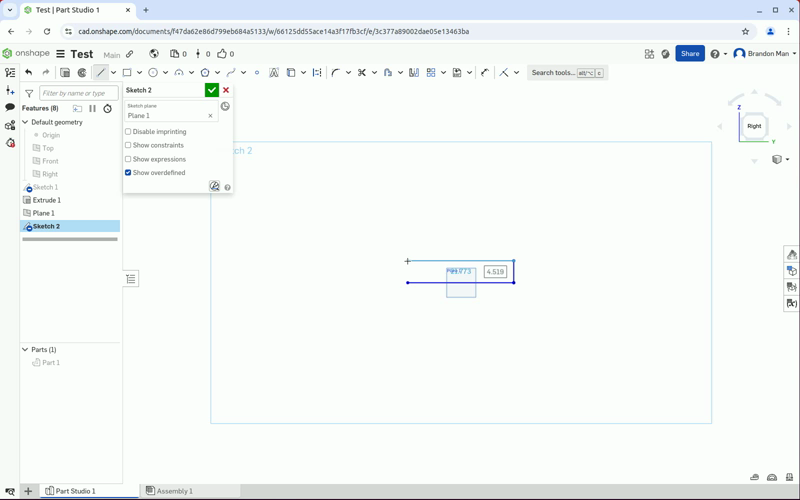
click(407, 260)
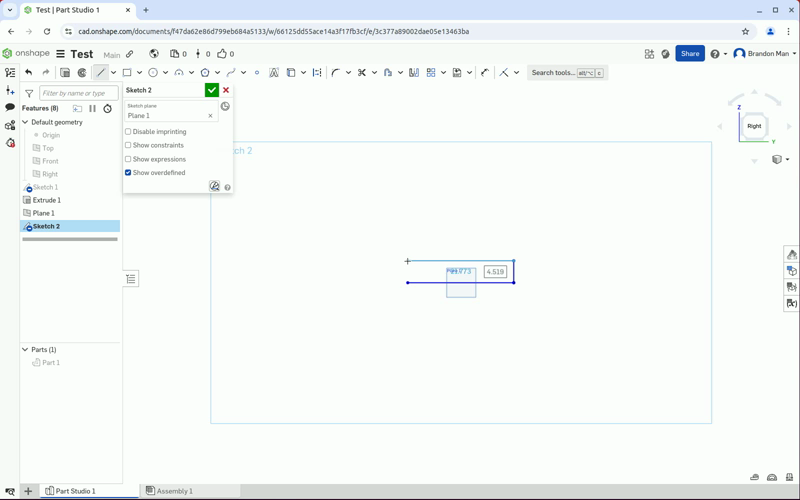
key_up(shift)
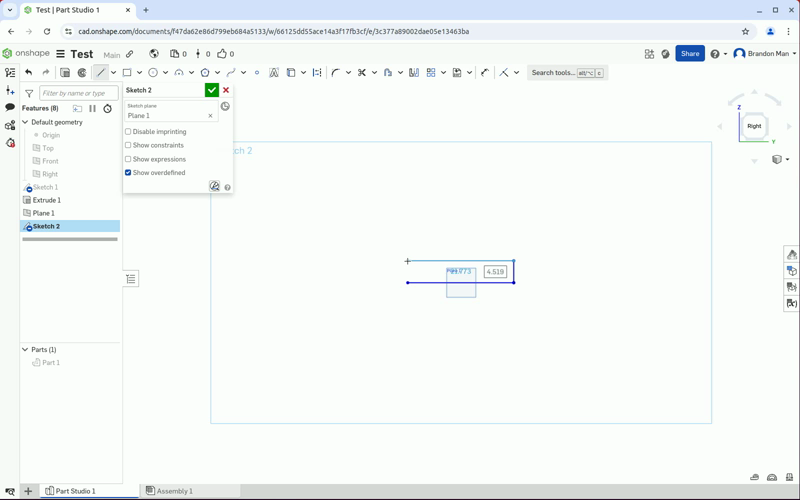
mouse_move(437, 260)
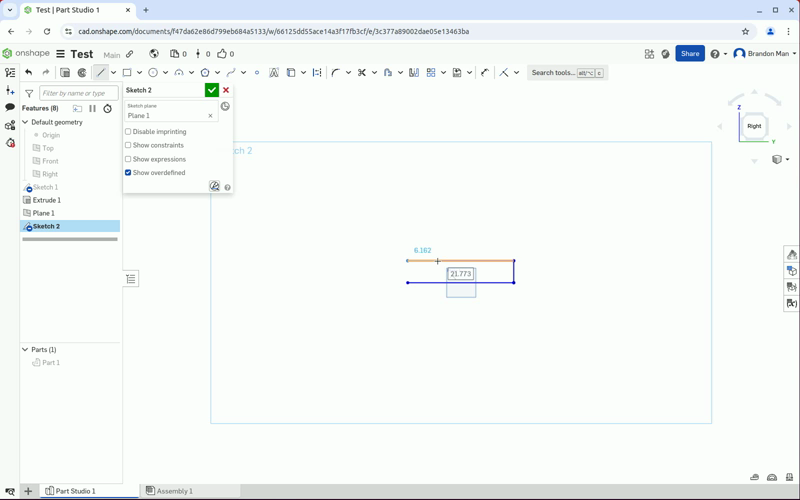
key_down(shift)
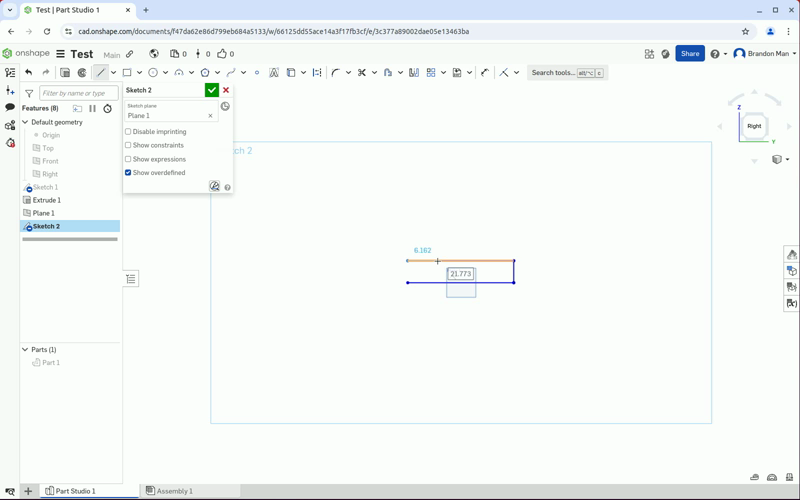
mouse_move(407, 282)
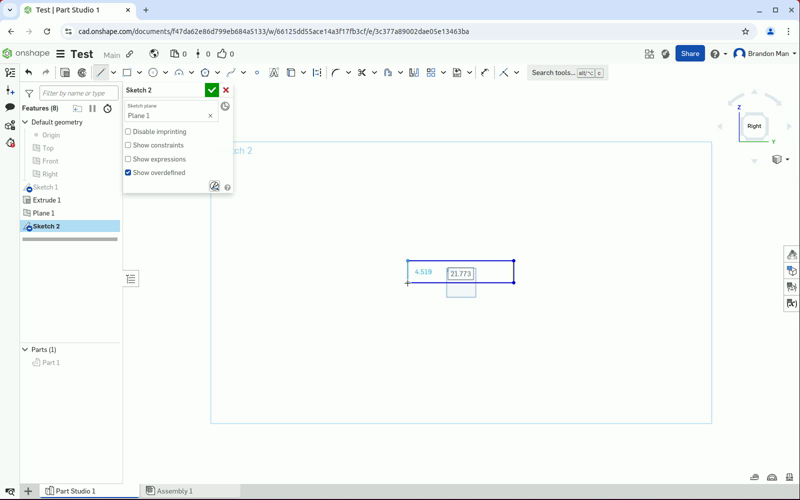
key_up(shift)
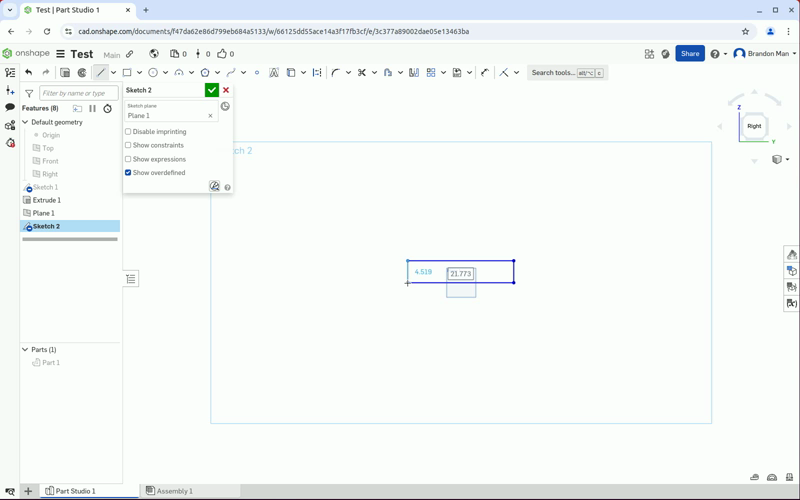
click(407, 282)
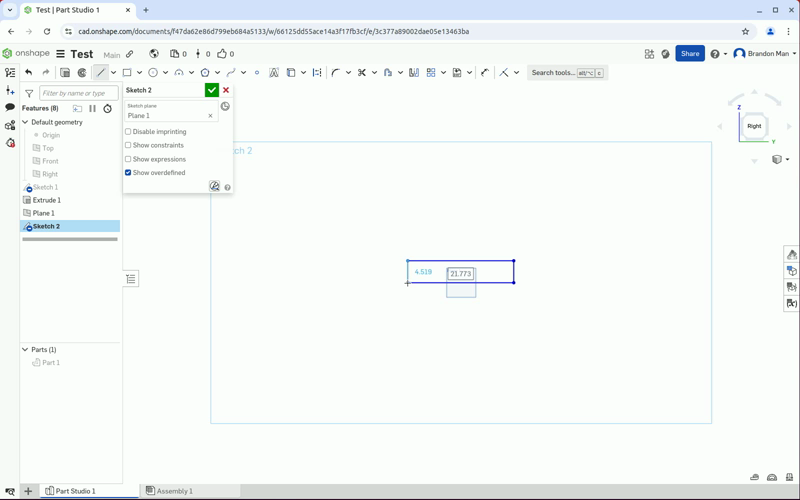
key(esc)
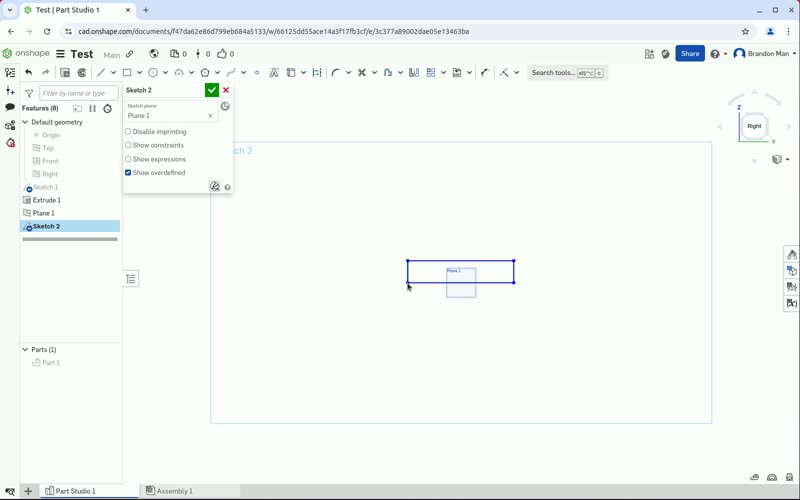
mouse_move(491, 278)
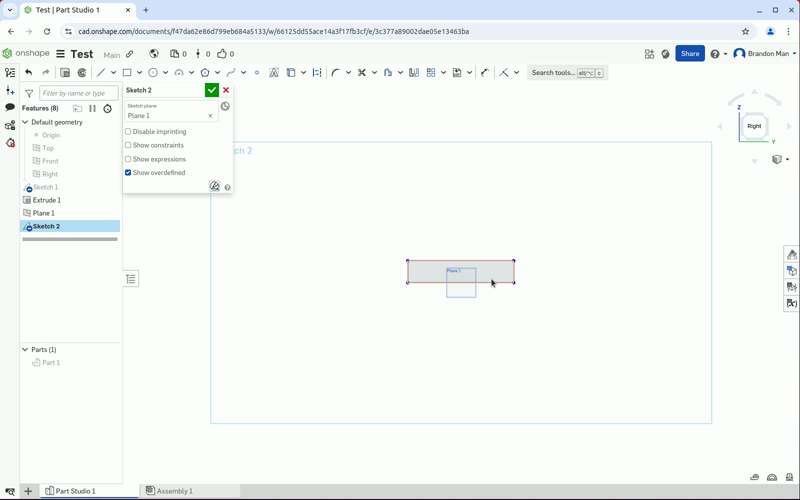
click(491, 278)
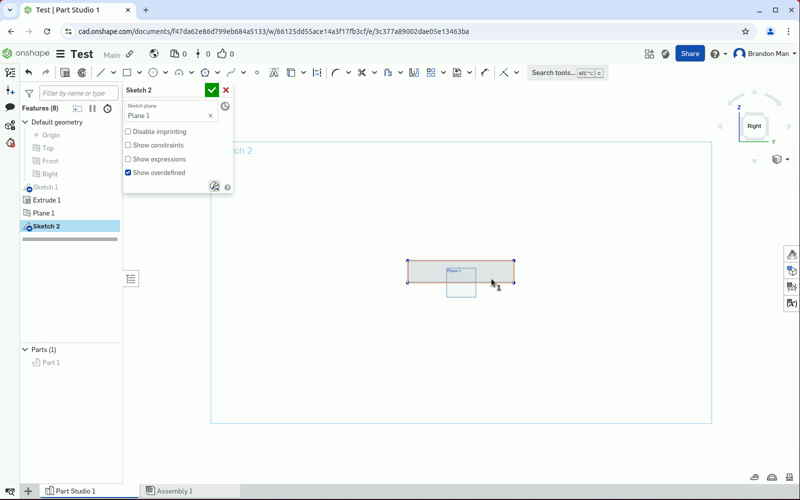
mouse_move(73, 352)
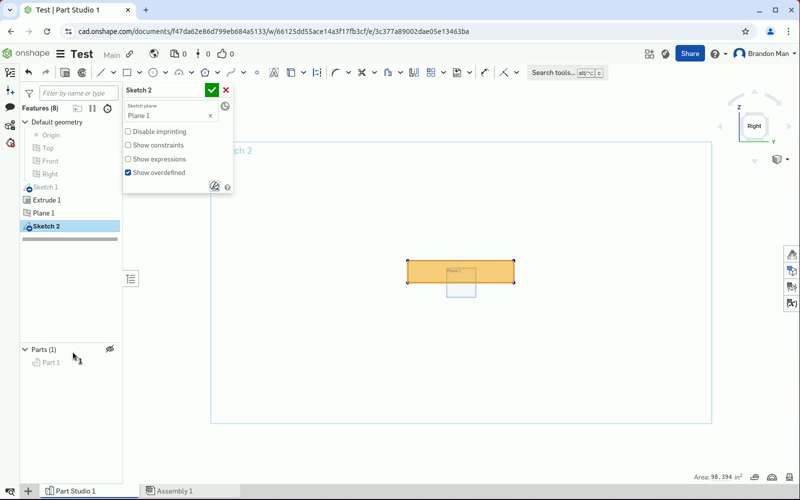
key(shift+y)
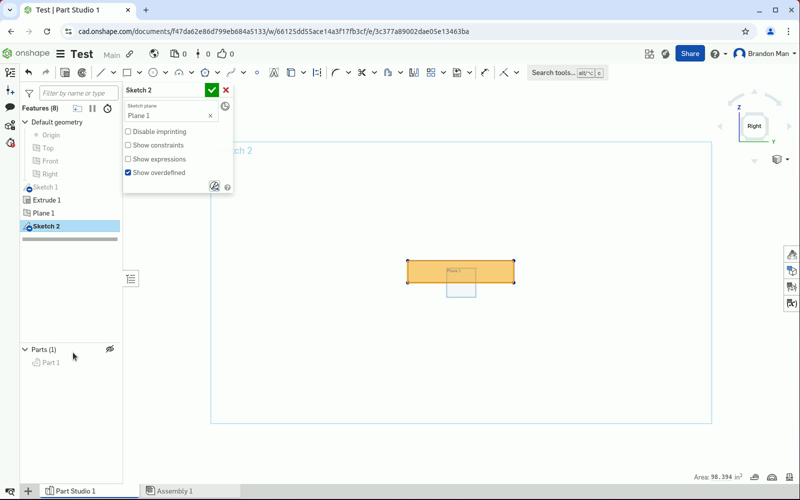
key(shift+e)
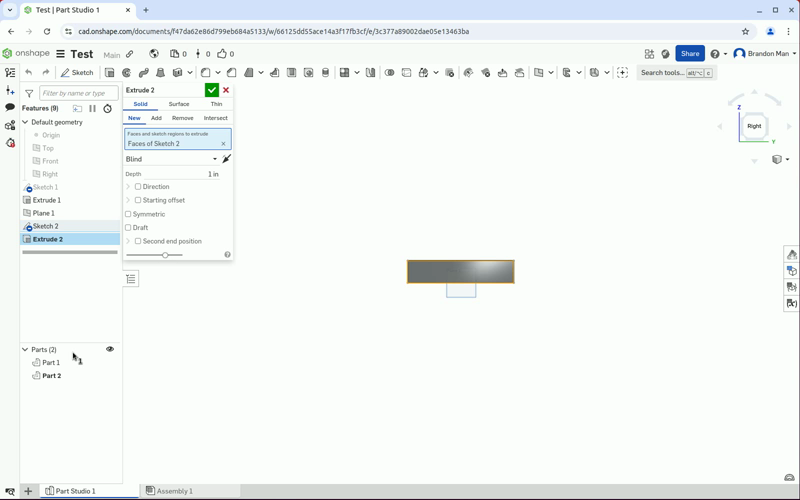
mouse_move(143, 106)
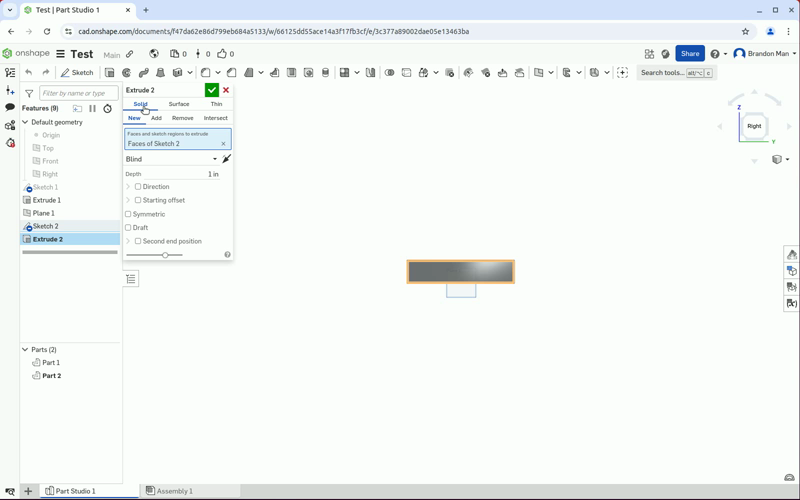
click(143, 106)
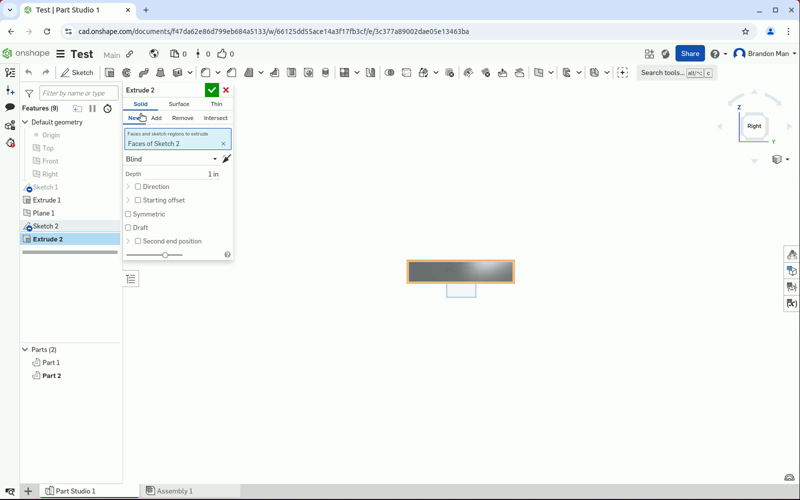
mouse_move(137, 120)
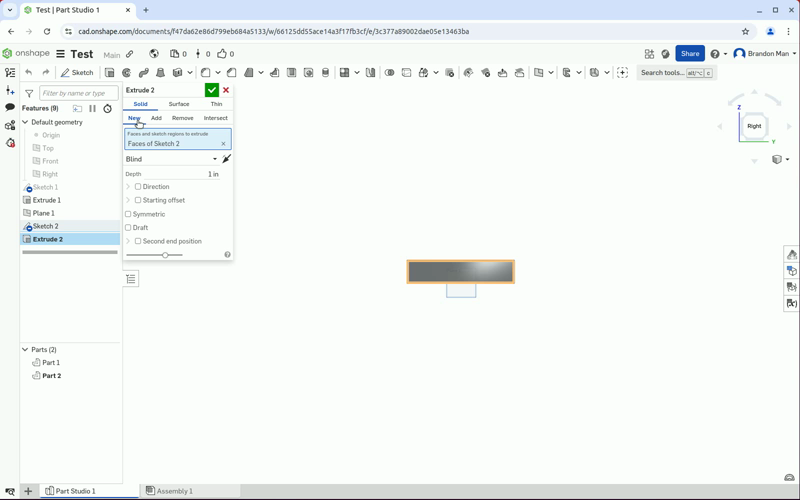
click(137, 120)
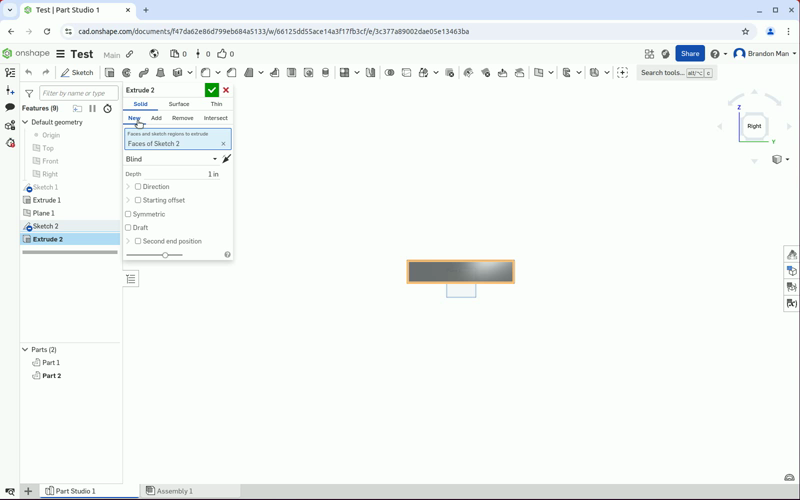
key(tab, 4)
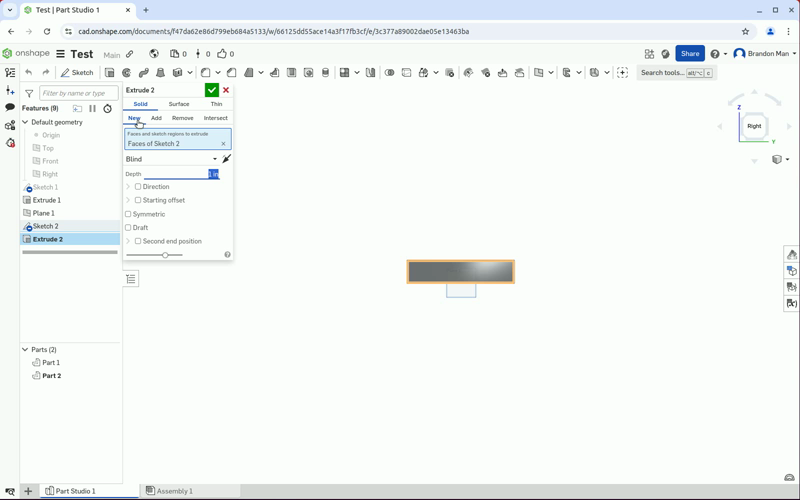
text(0.722)
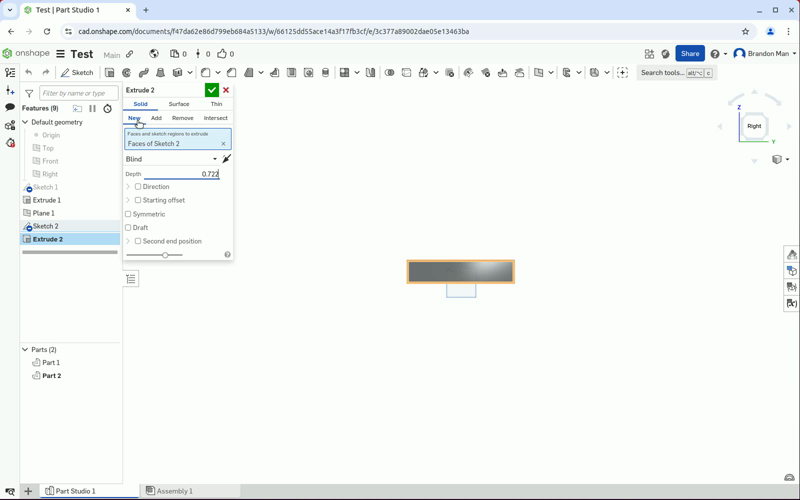
key(enter)
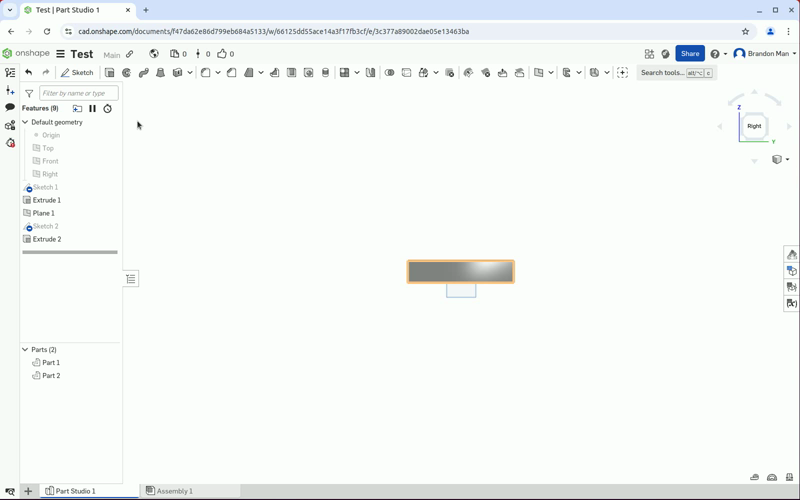
key(shift+h)
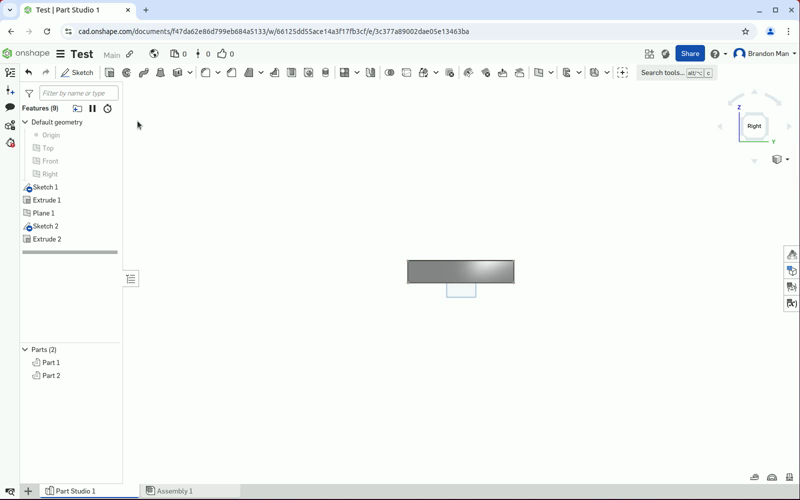
key(shift+h)
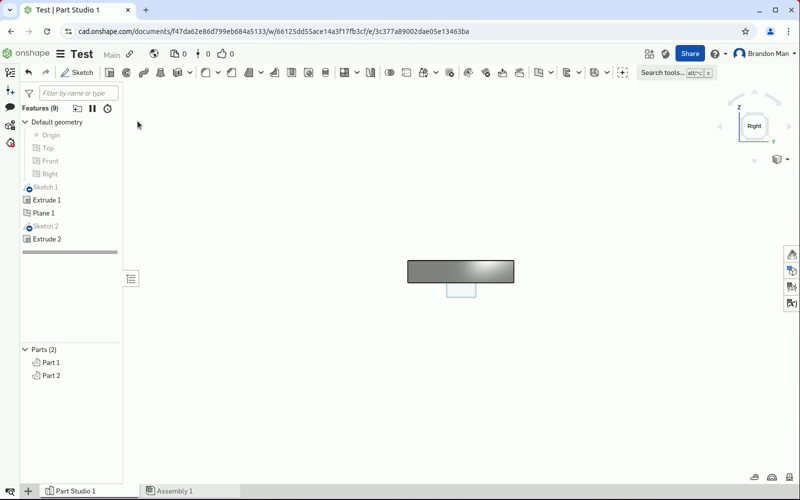
mouse_move(73, 189)
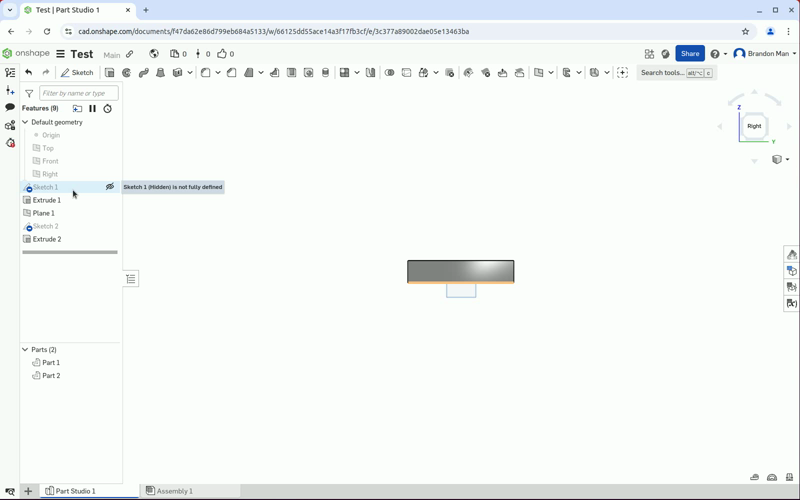
click(73, 189)
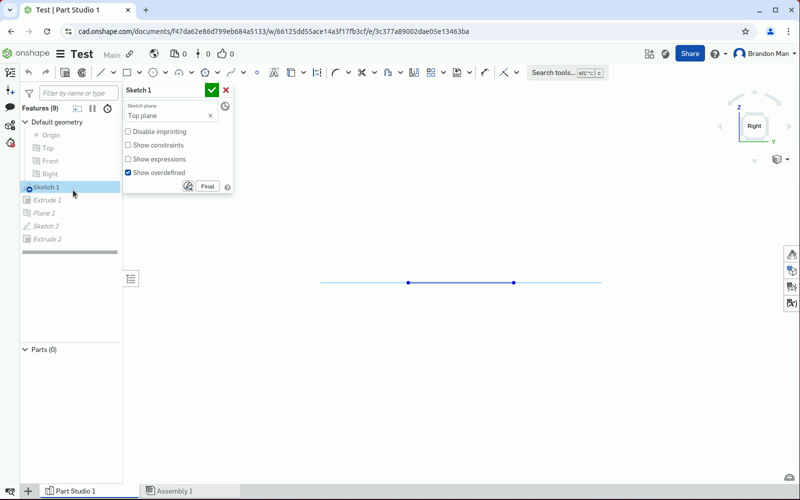
mouse_move(229, 92)
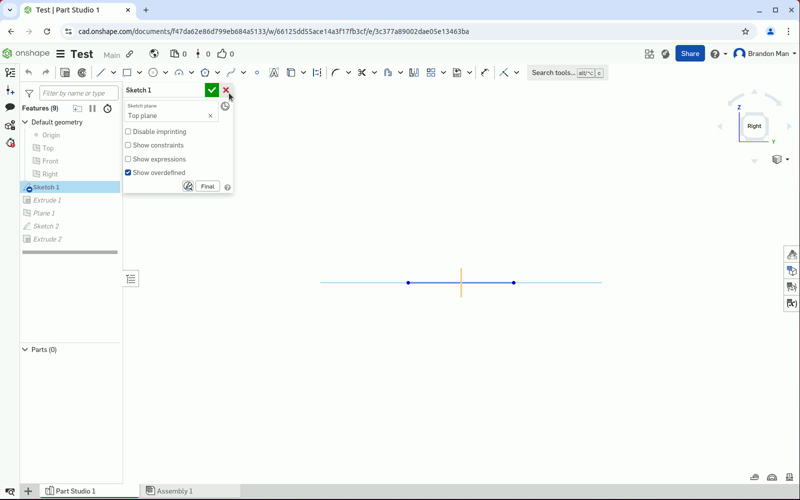
click(229, 92)
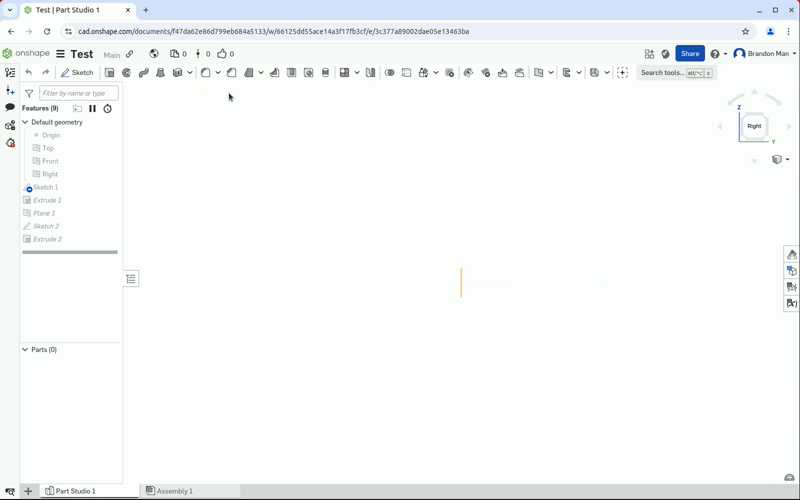
key(shift+s)
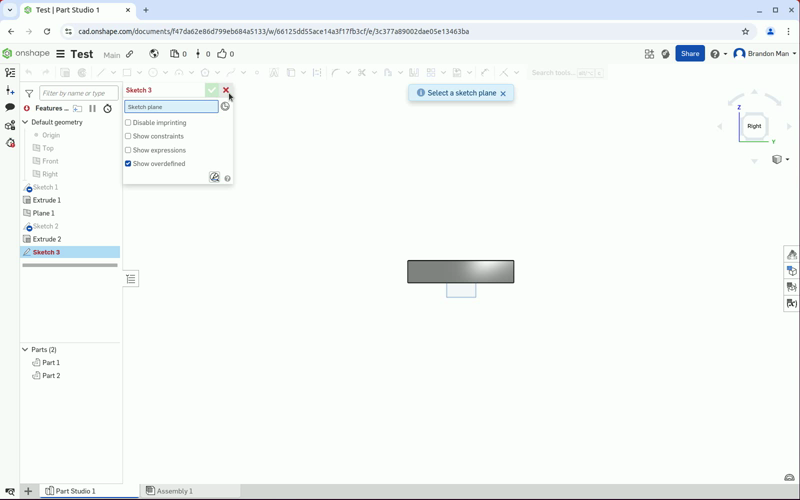
mouse_move(73, 215)
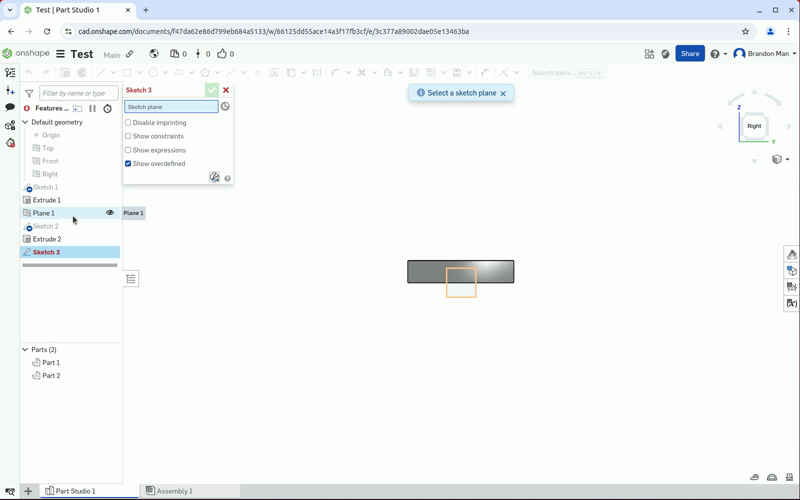
click(73, 215)
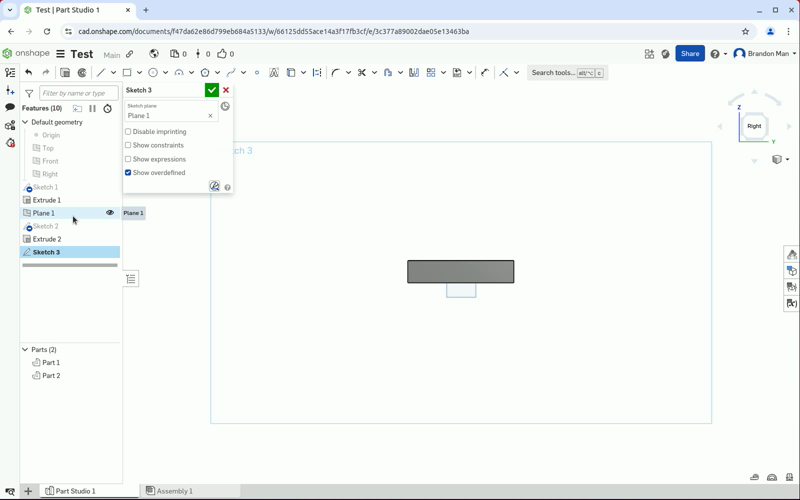
mouse_move(73, 352)
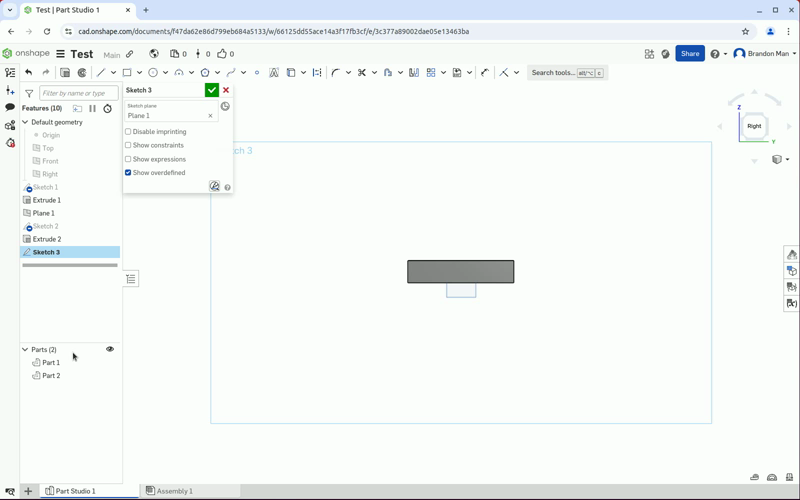
key(y)
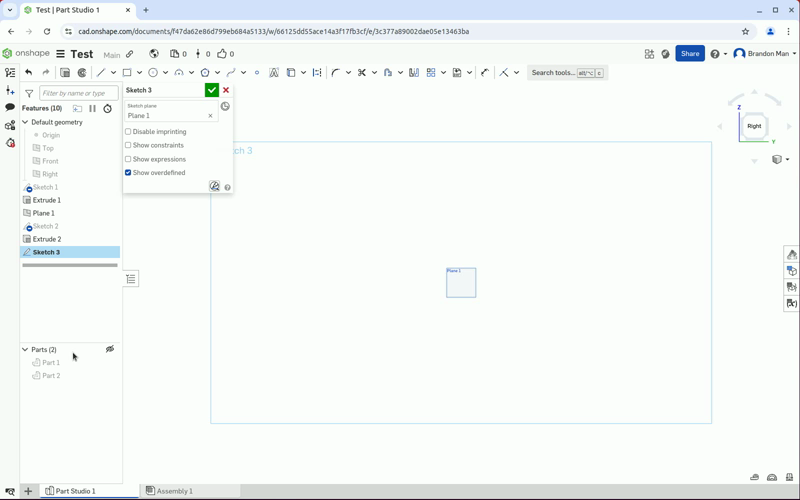
key(l)
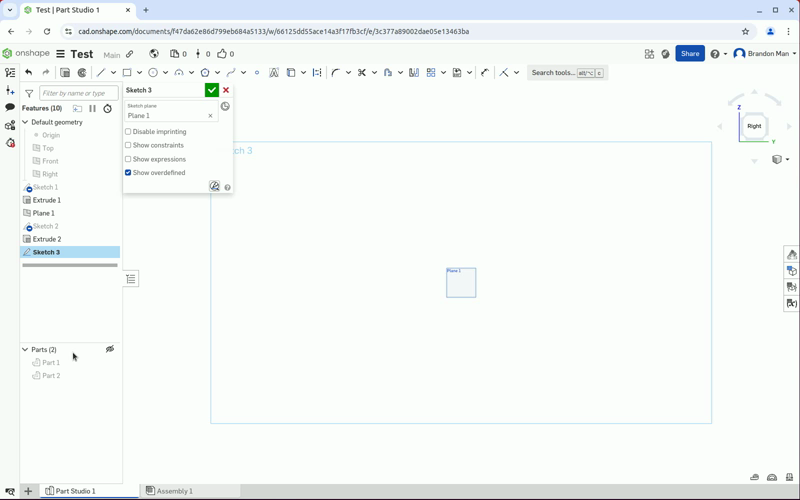
key_down(shift)
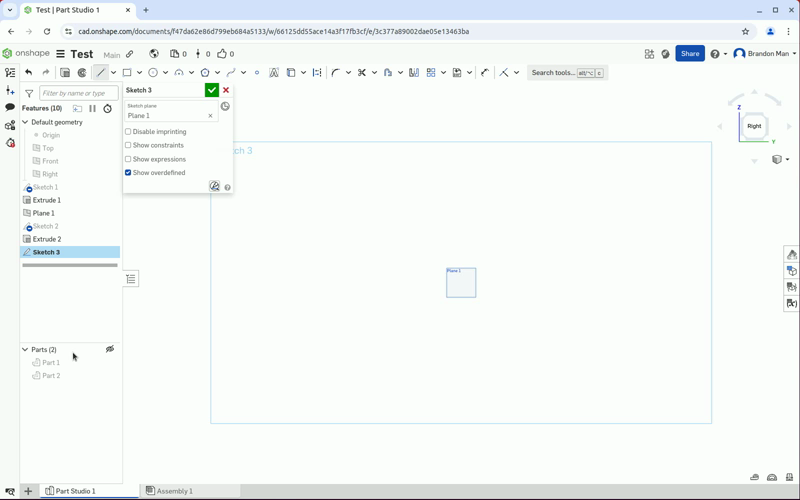
mouse_move(407, 260)
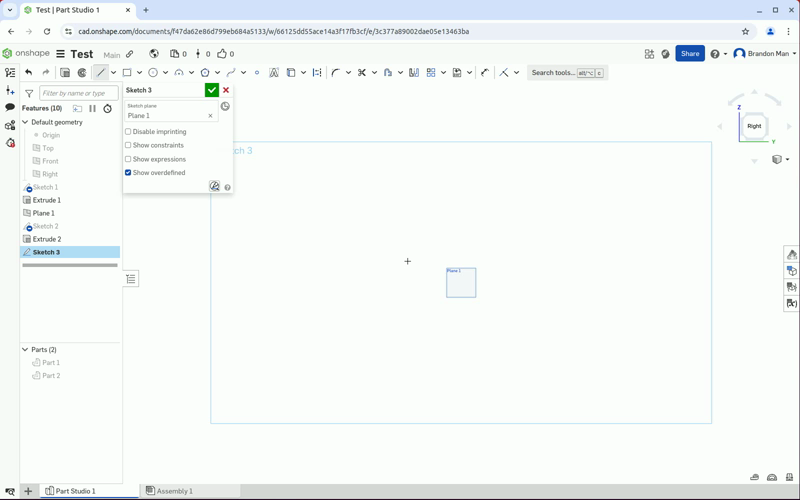
click(407, 260)
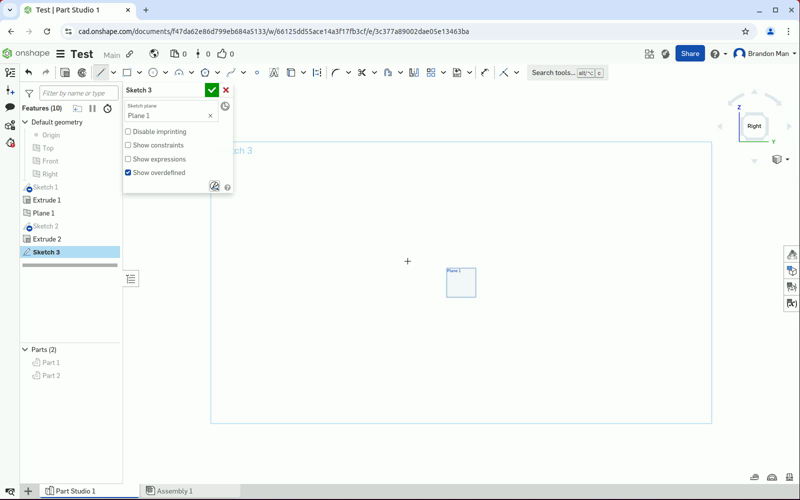
key_up(shift)
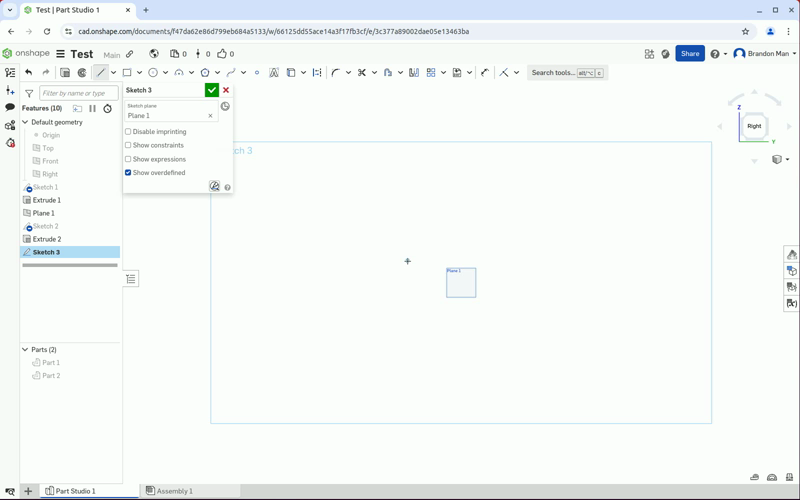
key_down(shift)
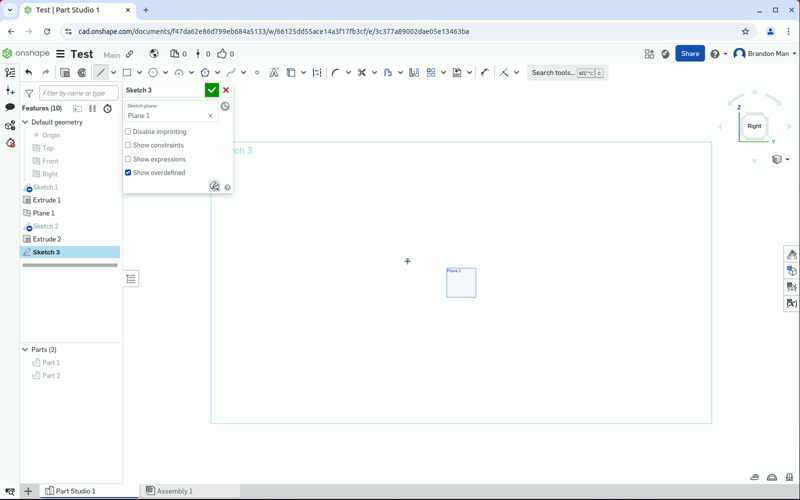
mouse_move(513, 260)
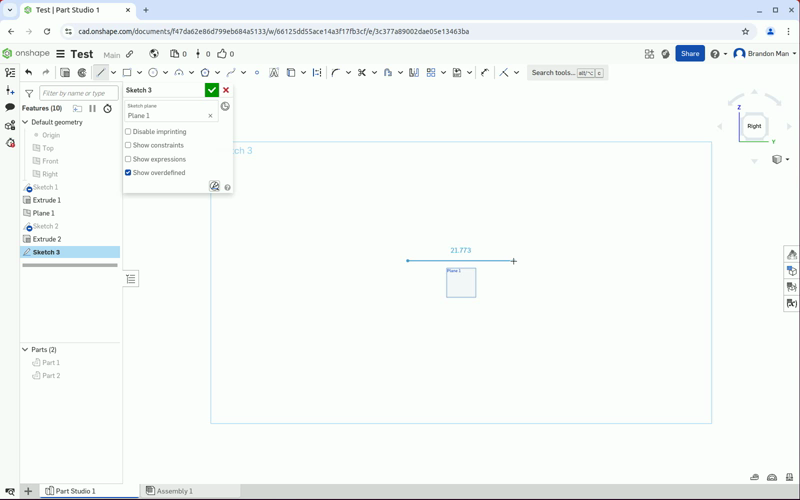
click(513, 260)
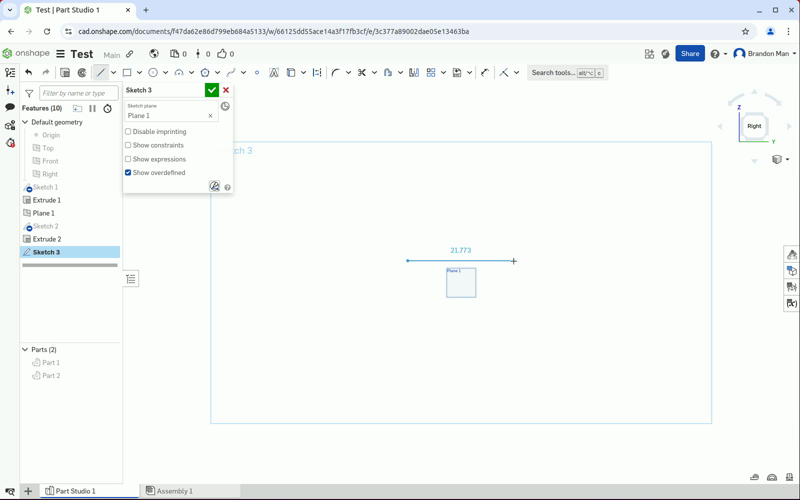
key_up(shift)
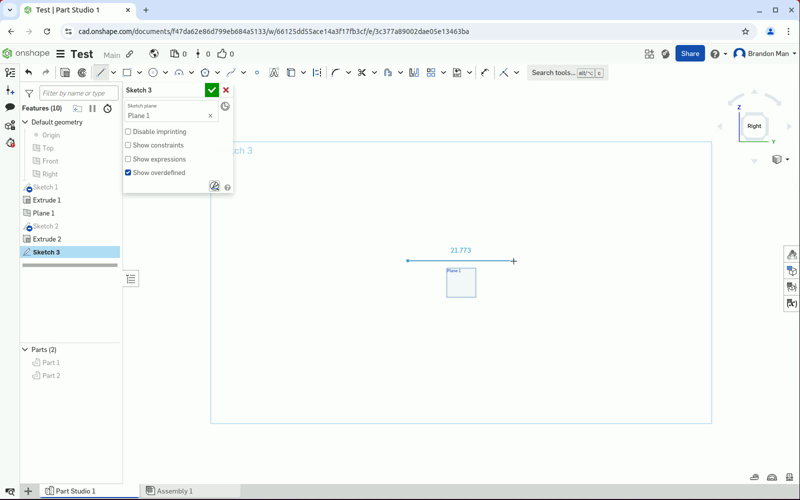
key_down(shift)
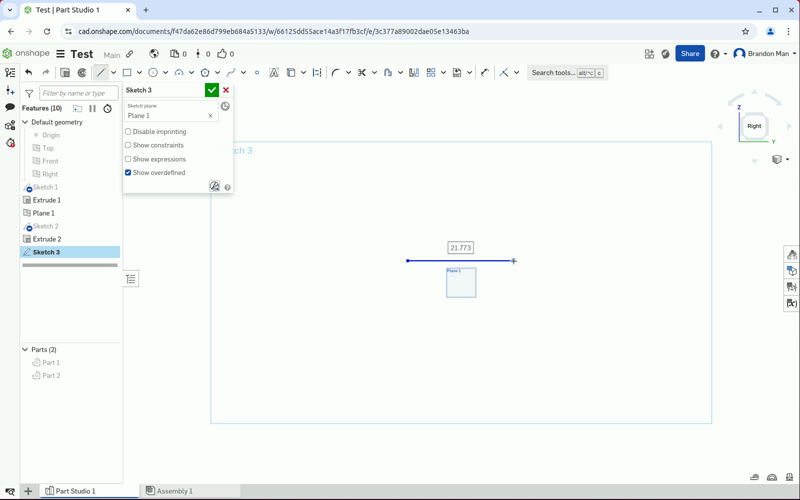
mouse_move(543, 260)
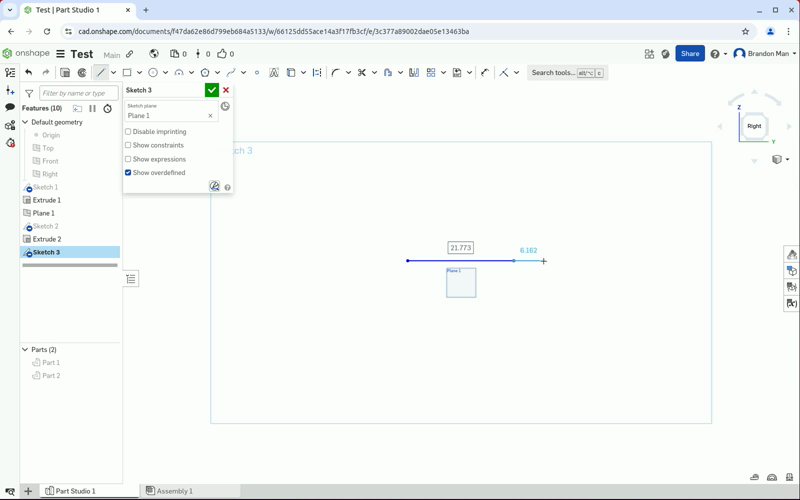
mouse_move(513, 257)
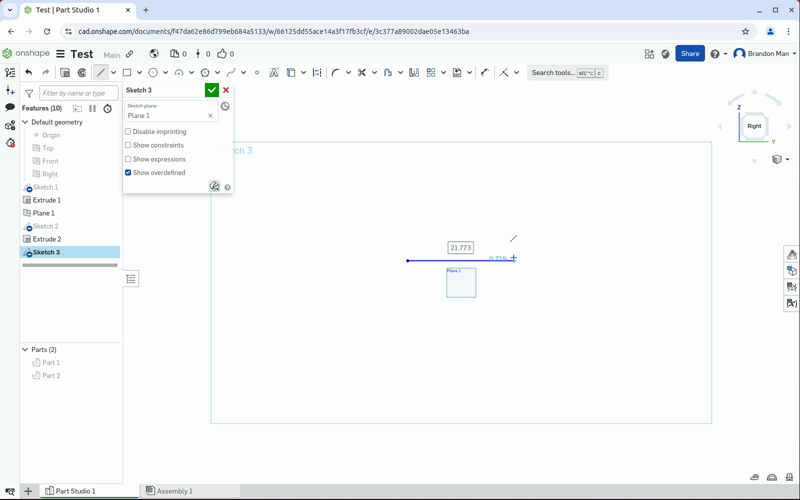
scroll(6)
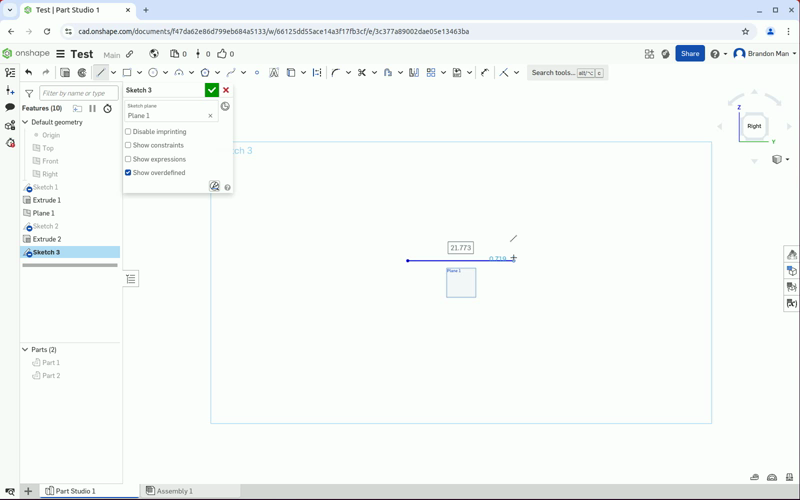
scroll(6)
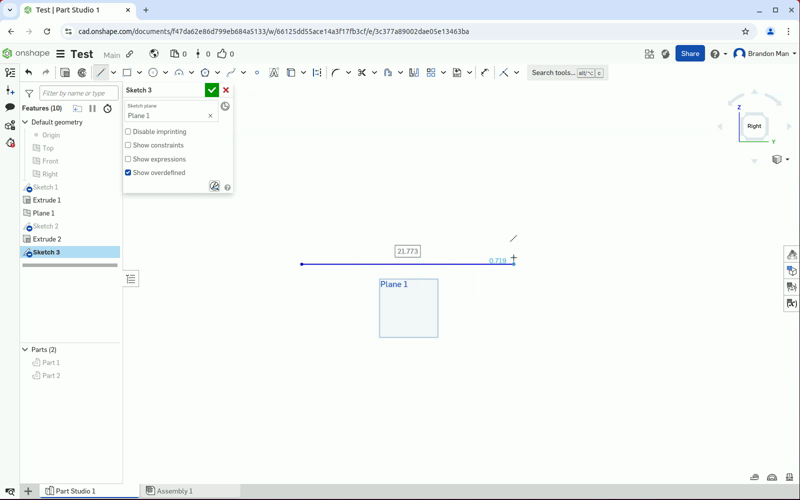
scroll(6)
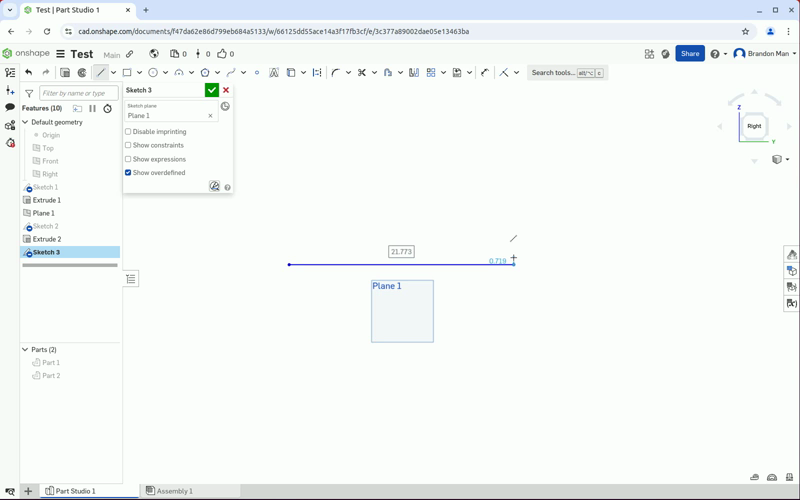
scroll(6)
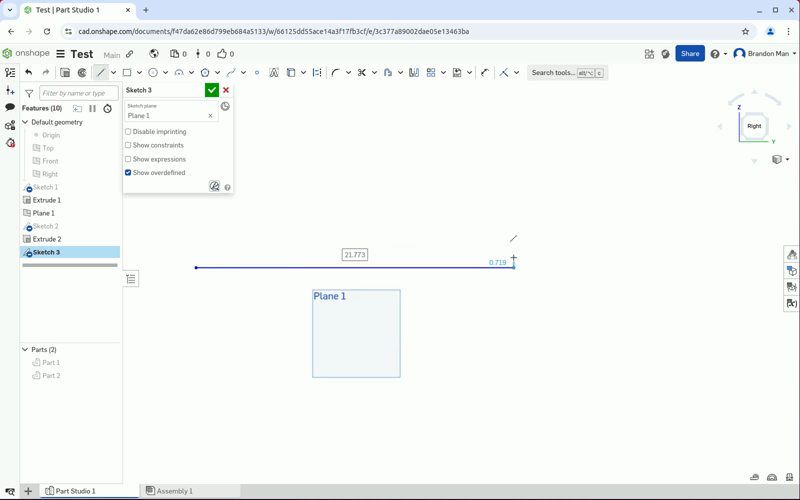
scroll(6)
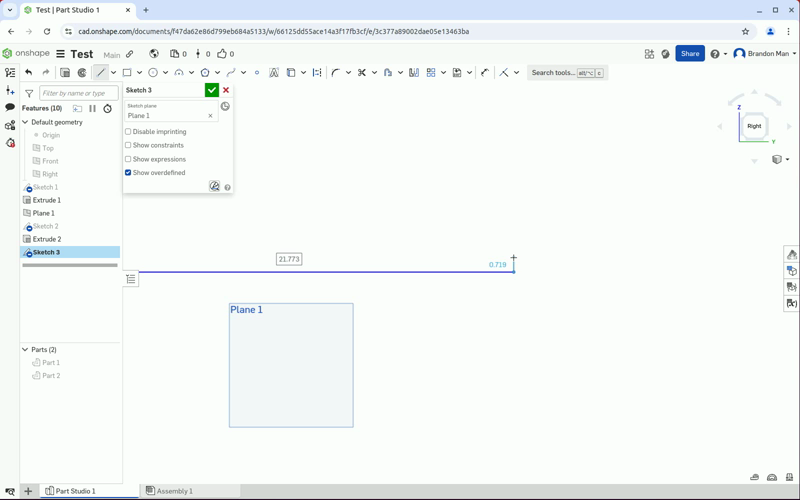
scroll(6)
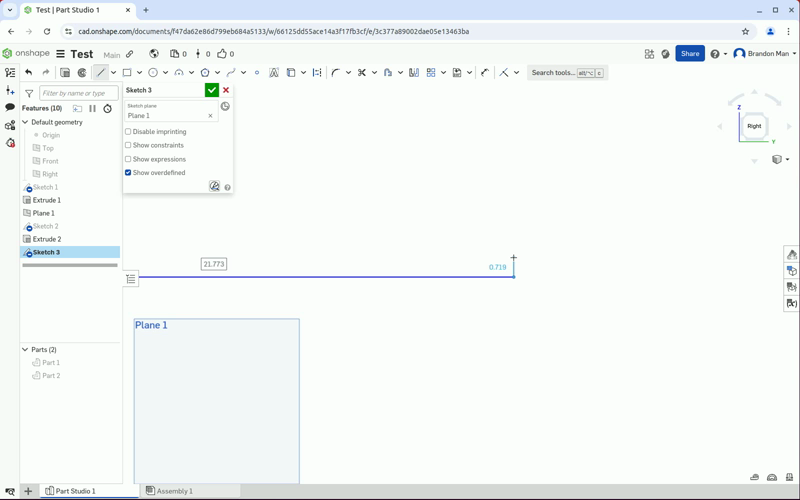
scroll(6)
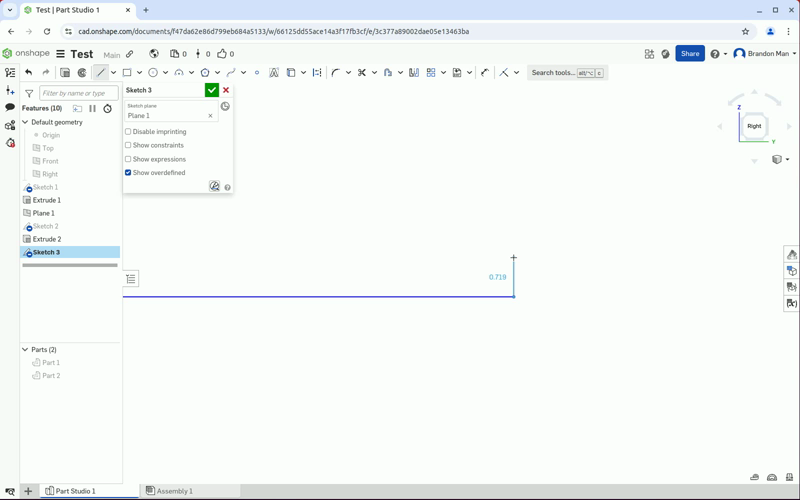
click(513, 257)
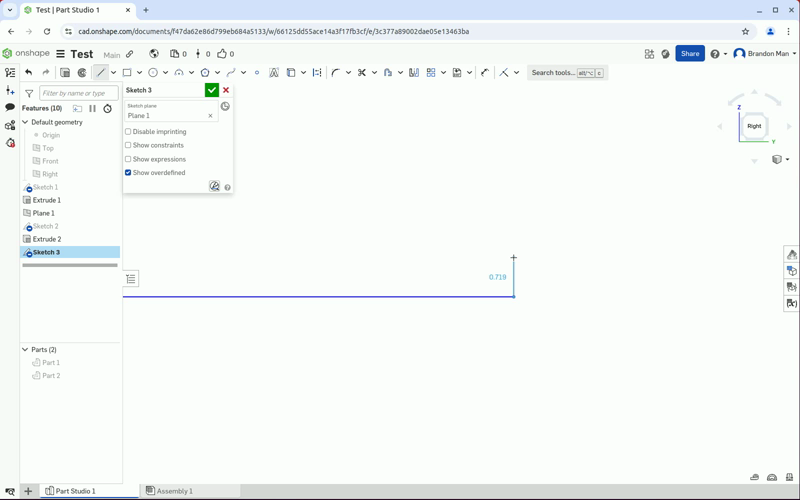
scroll(-6)
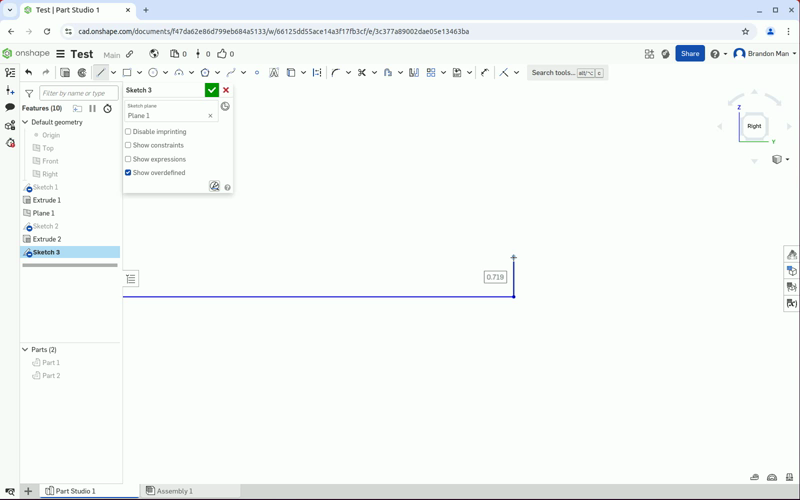
scroll(-6)
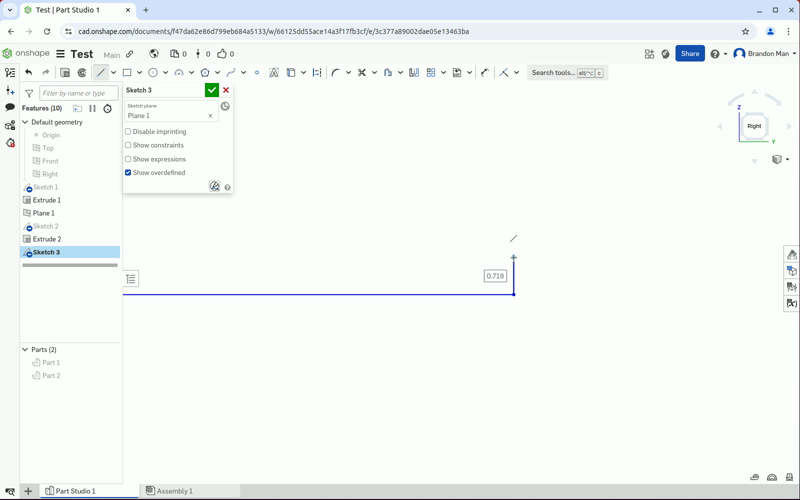
scroll(-6)
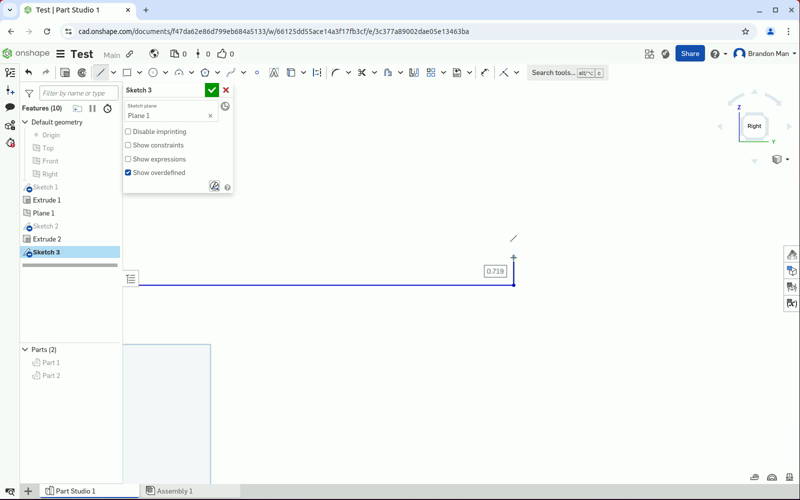
scroll(-6)
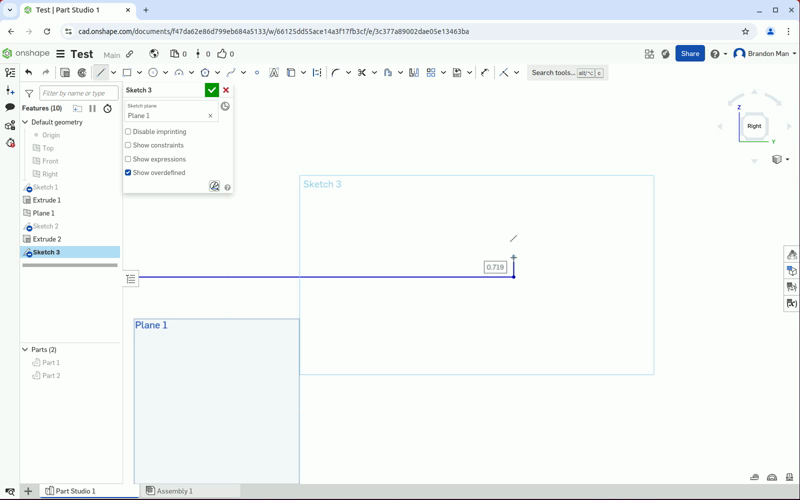
scroll(-6)
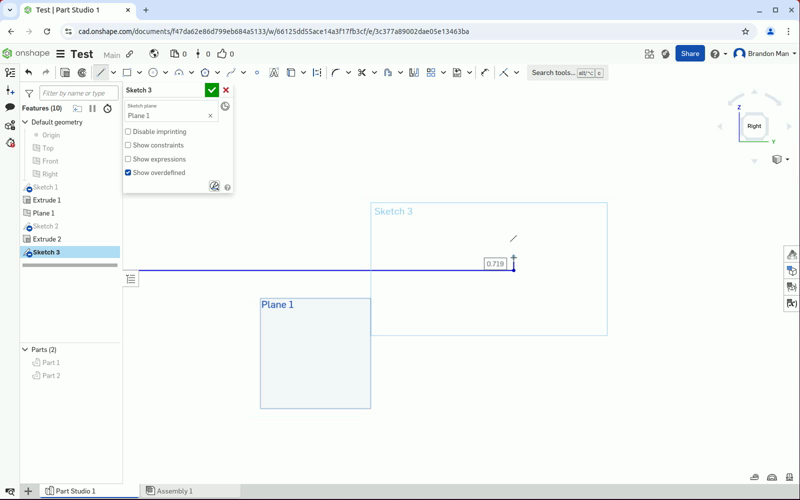
scroll(-6)
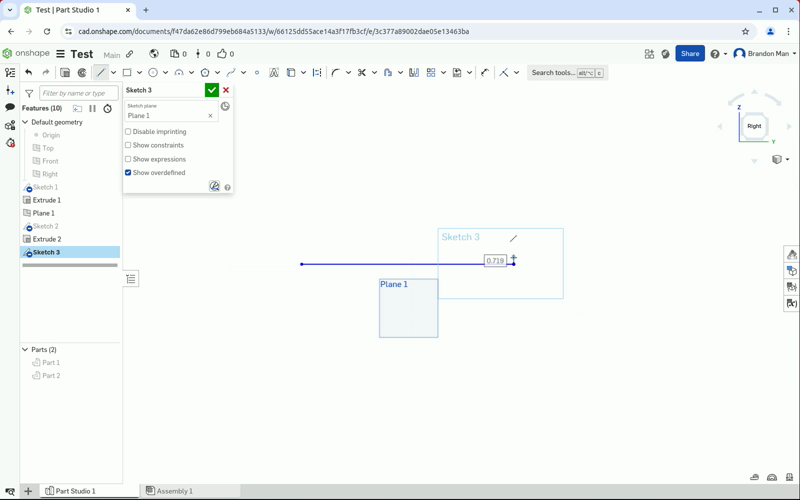
scroll(-6)
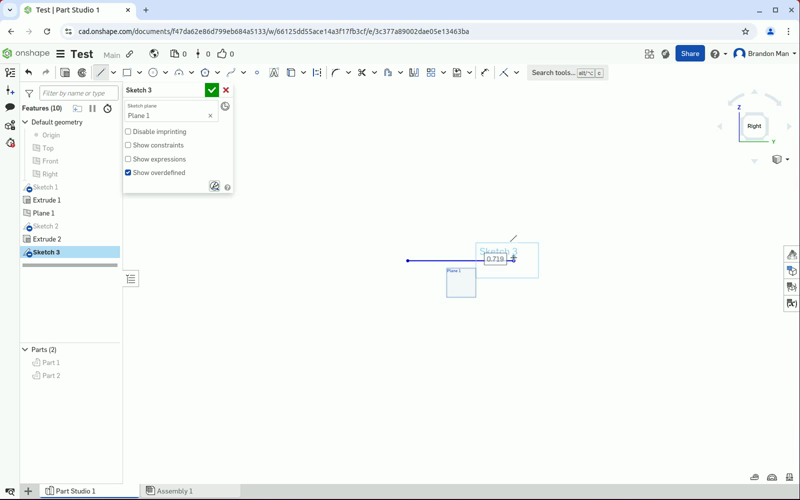
key_up(shift)
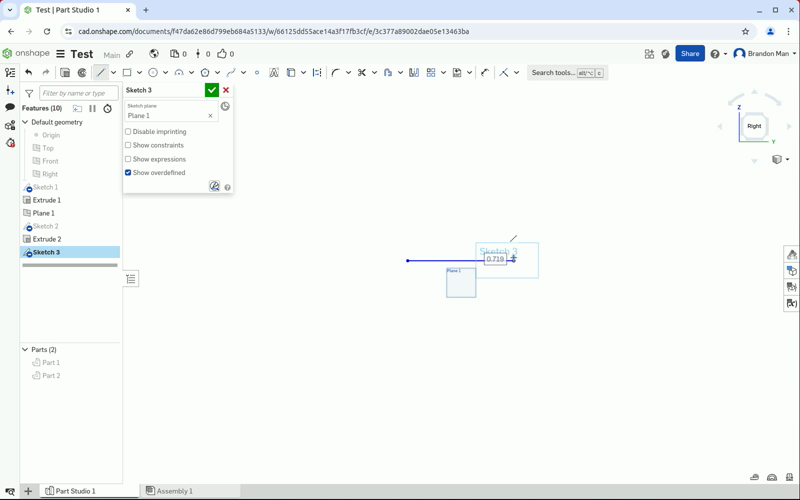
key_down(shift)
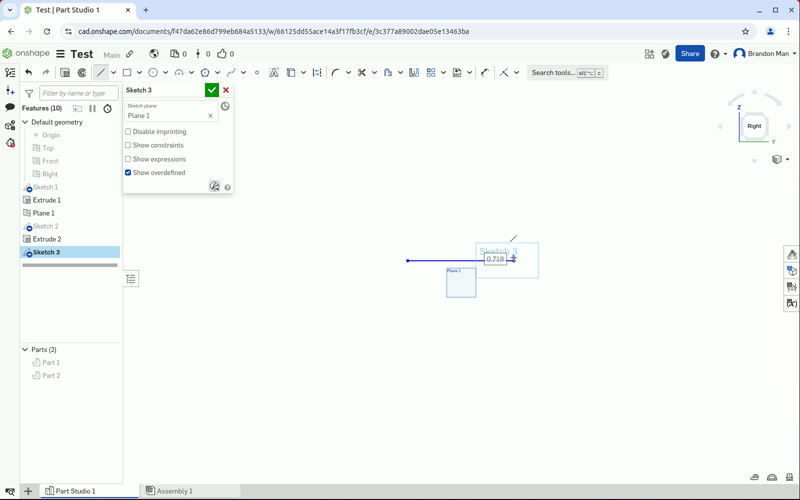
mouse_move(407, 257)
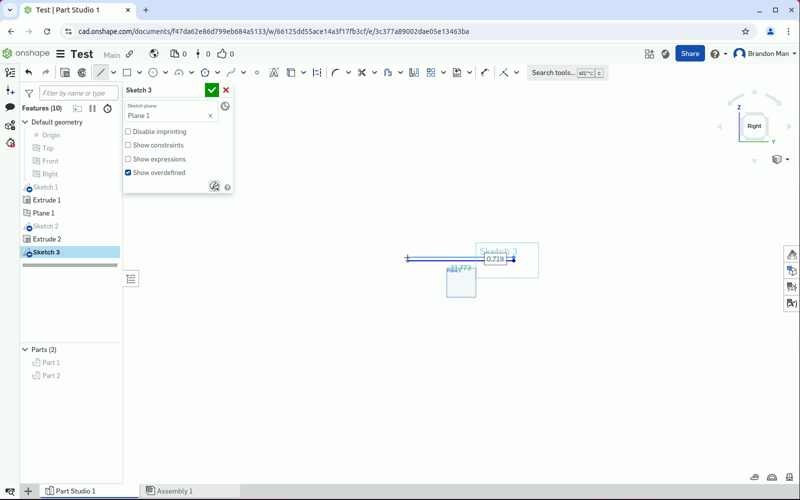
scroll(6)
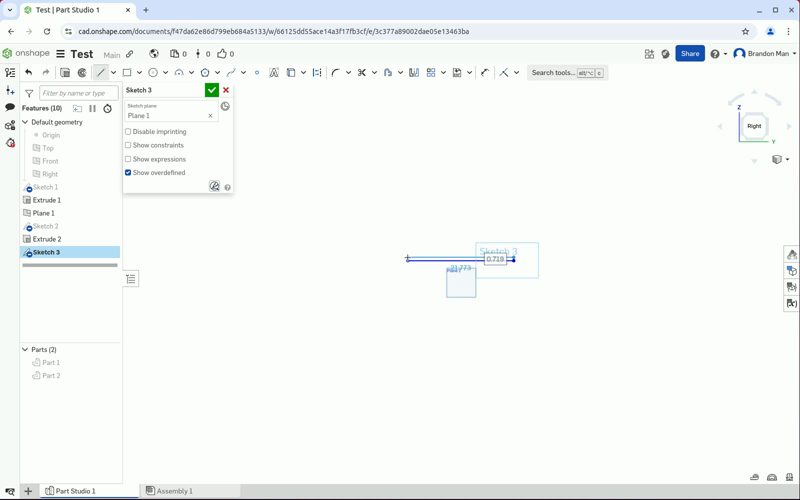
scroll(6)
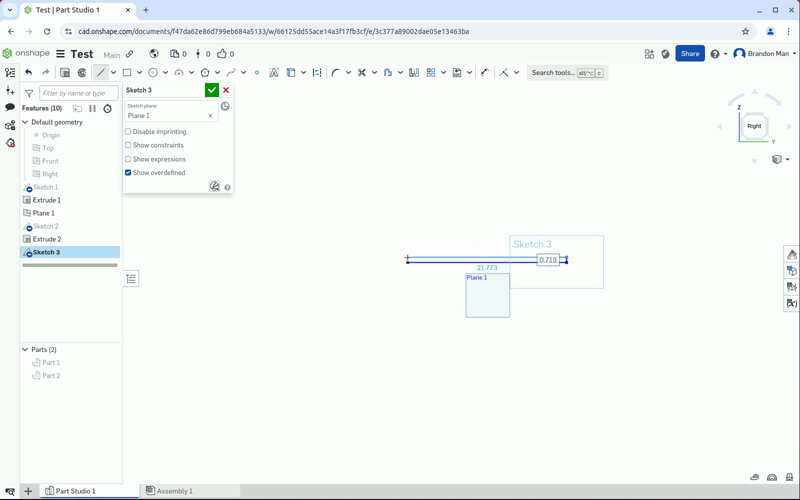
scroll(6)
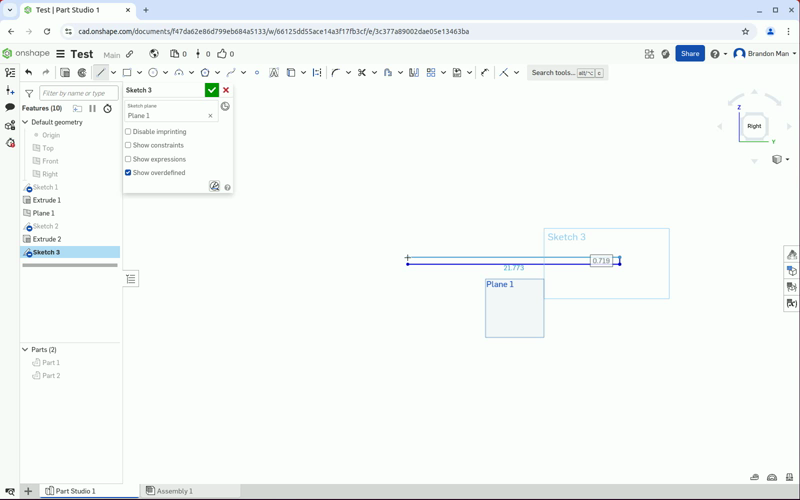
scroll(6)
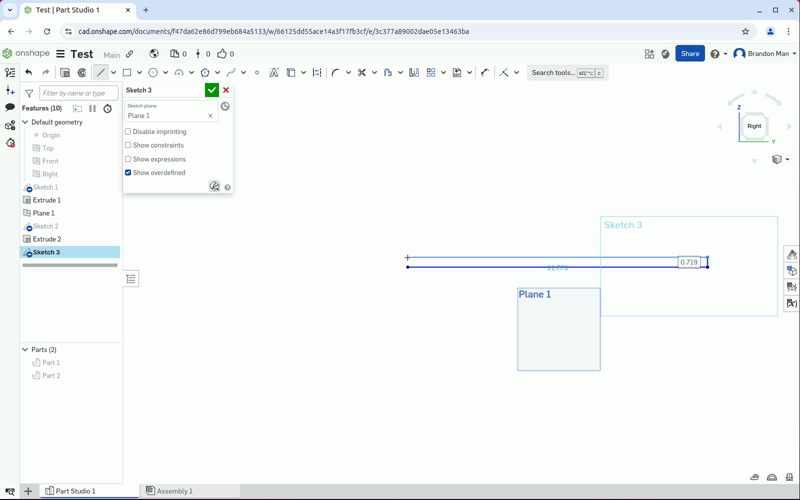
scroll(6)
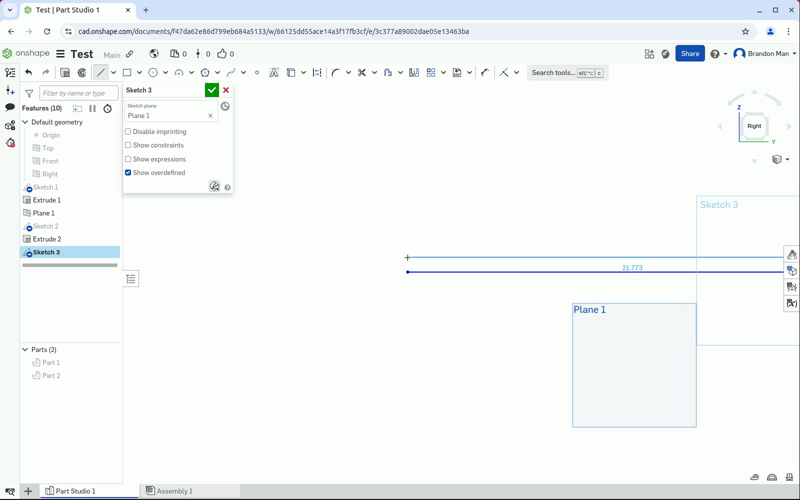
scroll(6)
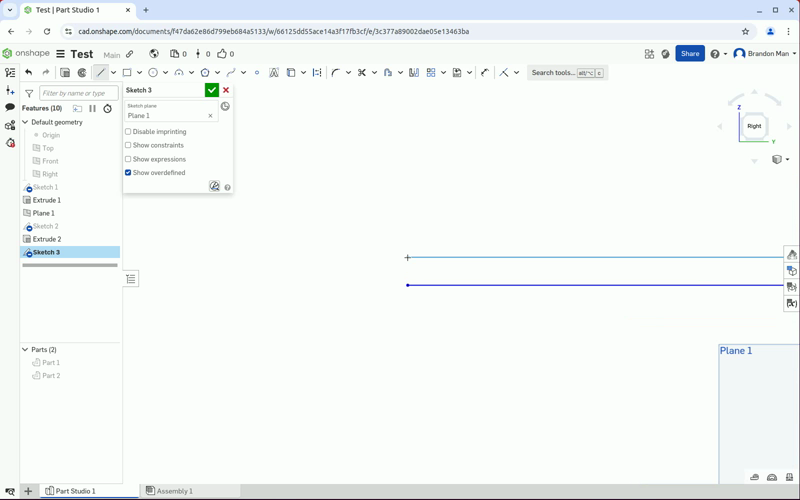
scroll(6)
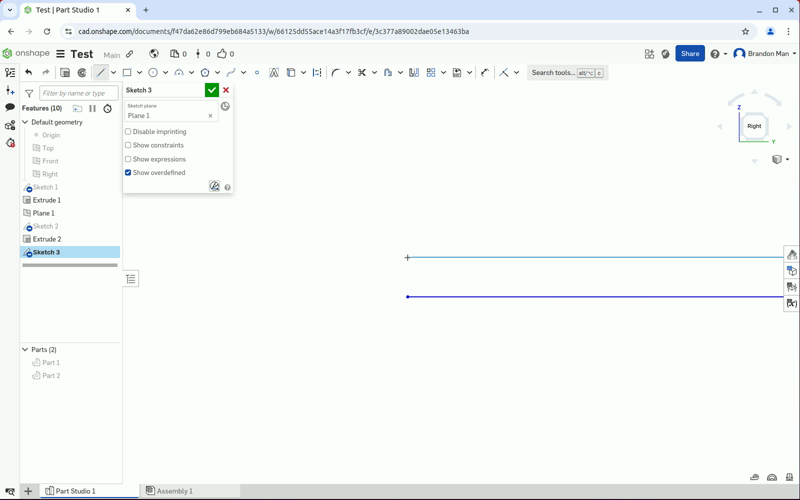
click(407, 257)
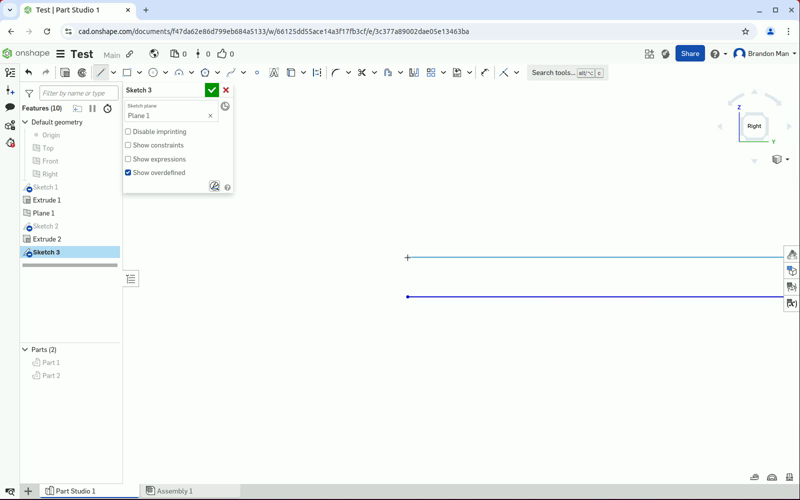
scroll(-6)
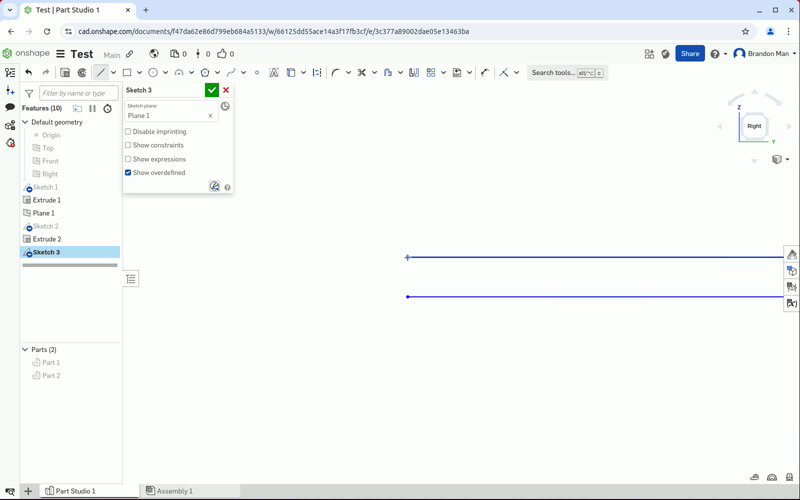
scroll(-6)
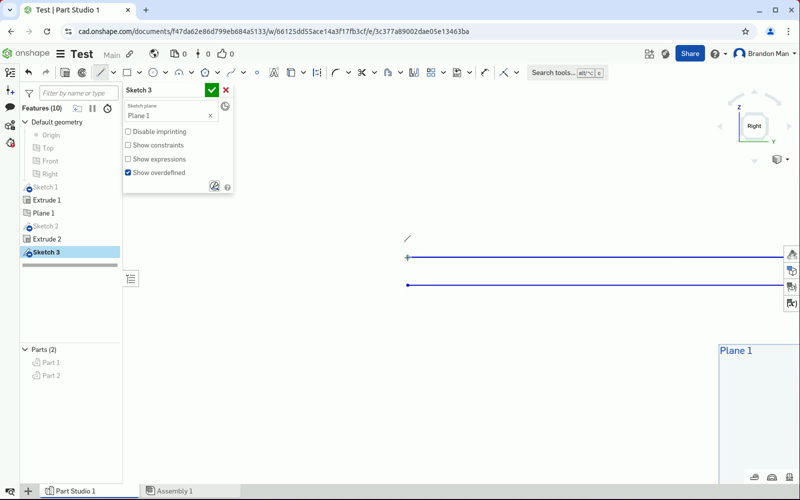
scroll(-6)
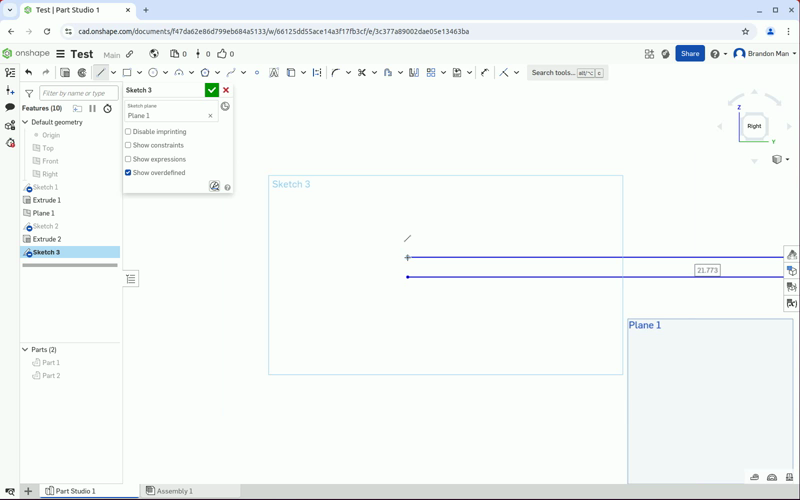
scroll(-6)
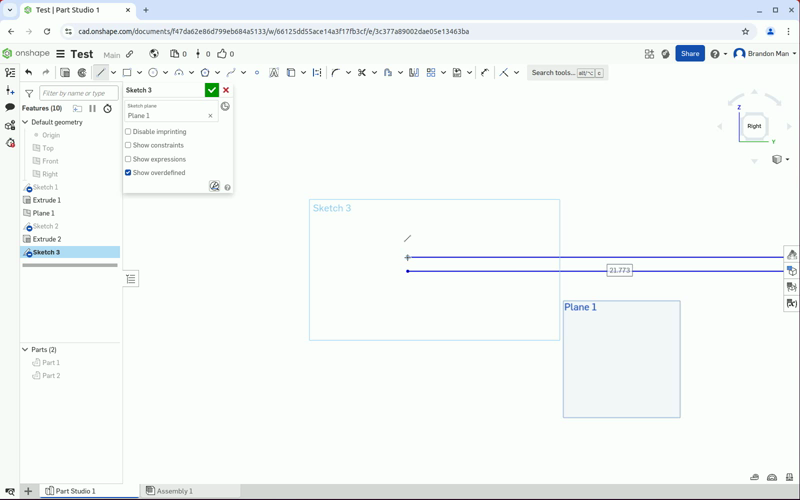
scroll(-6)
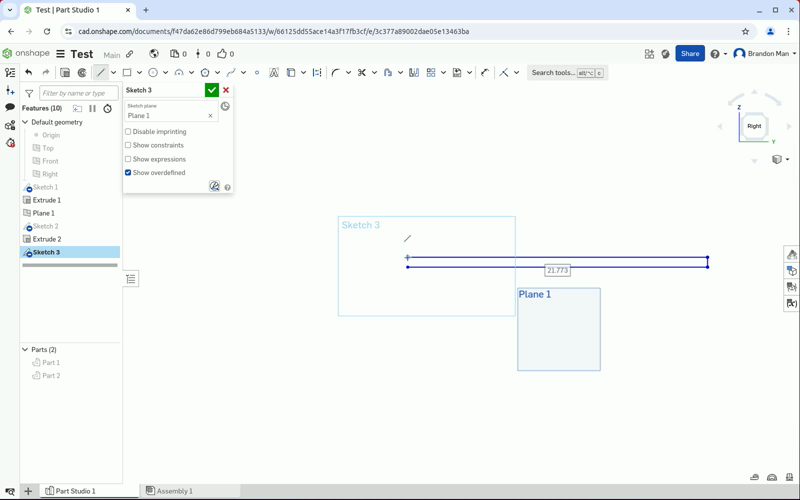
scroll(-6)
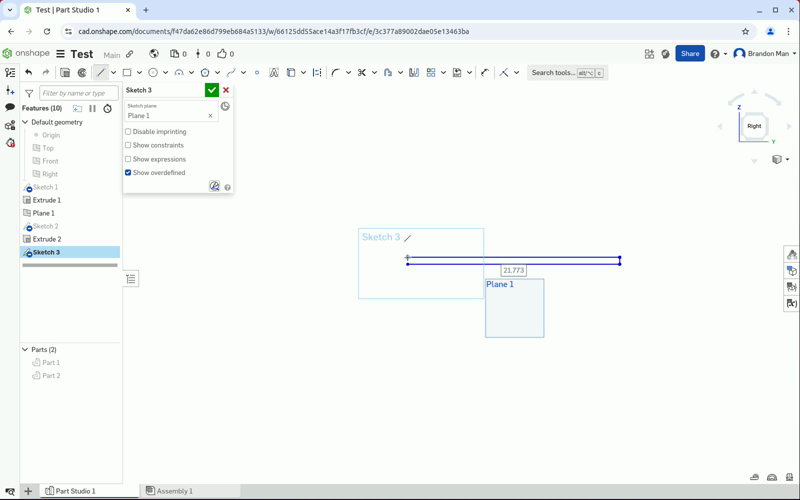
scroll(-6)
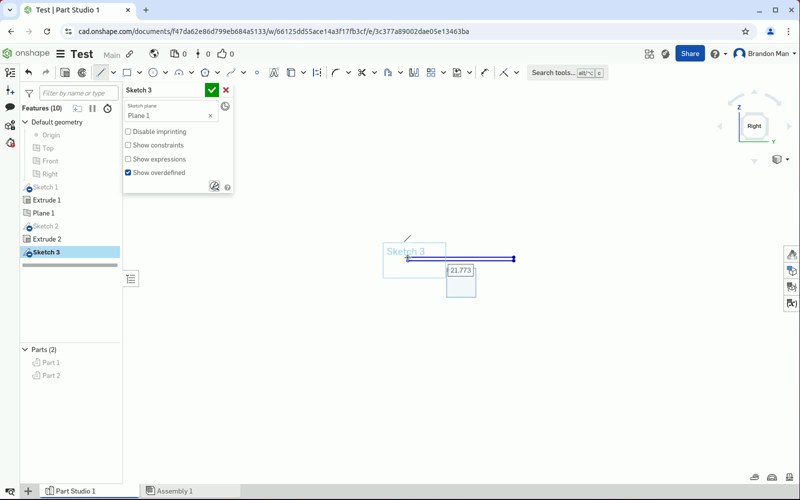
key_up(shift)
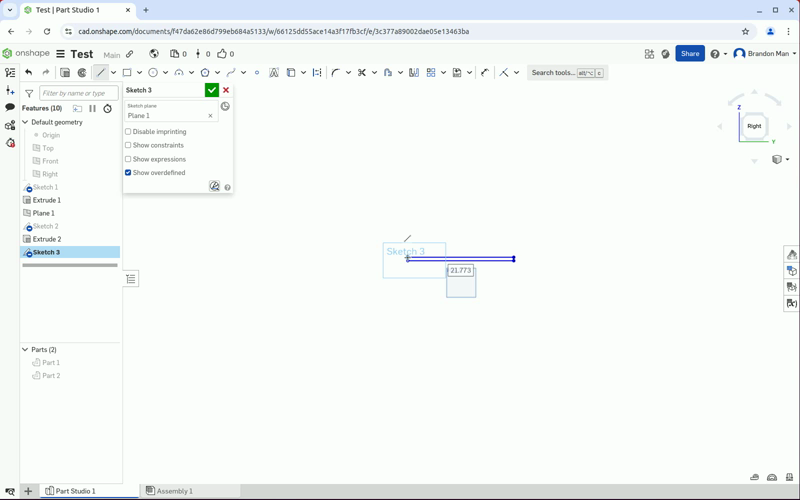
mouse_move(437, 257)
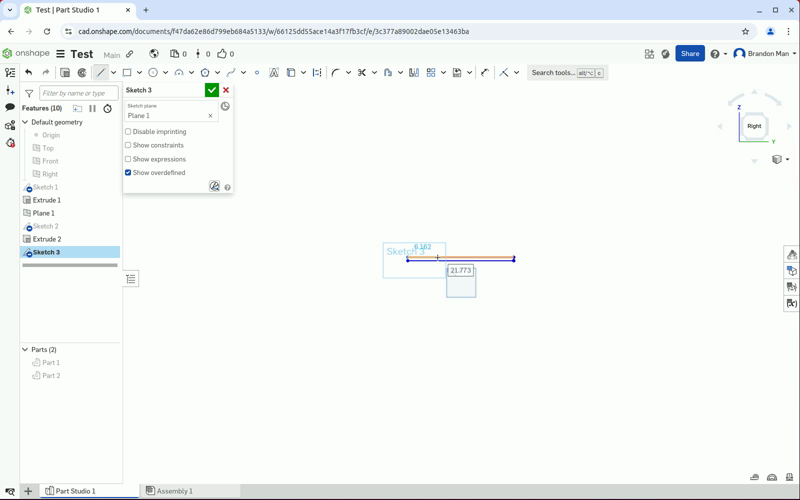
key_down(shift)
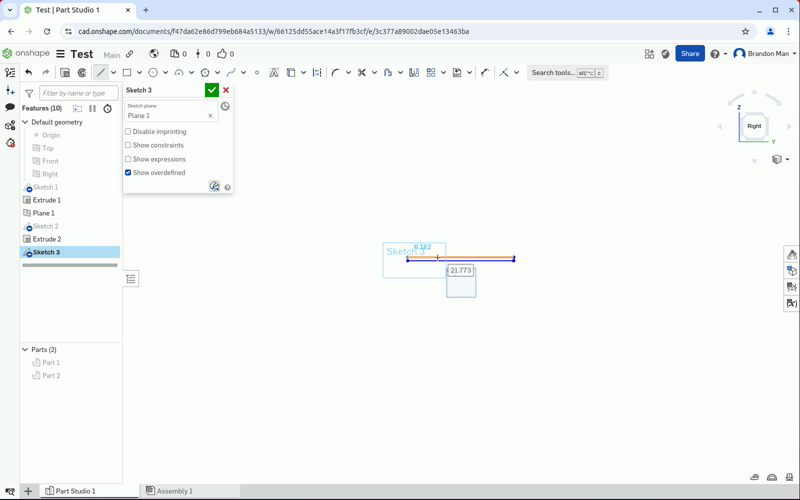
mouse_move(407, 260)
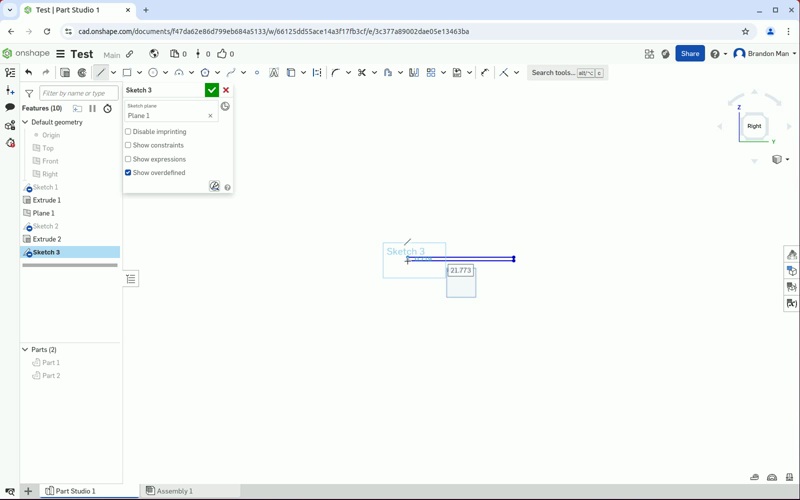
scroll(6)
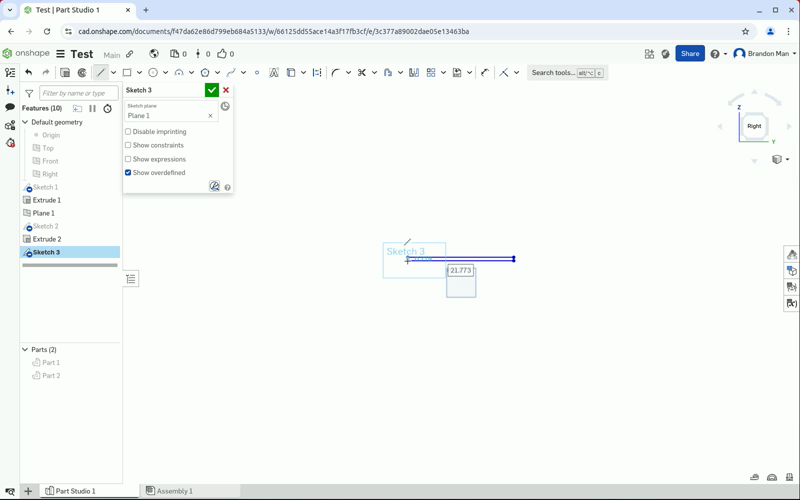
scroll(6)
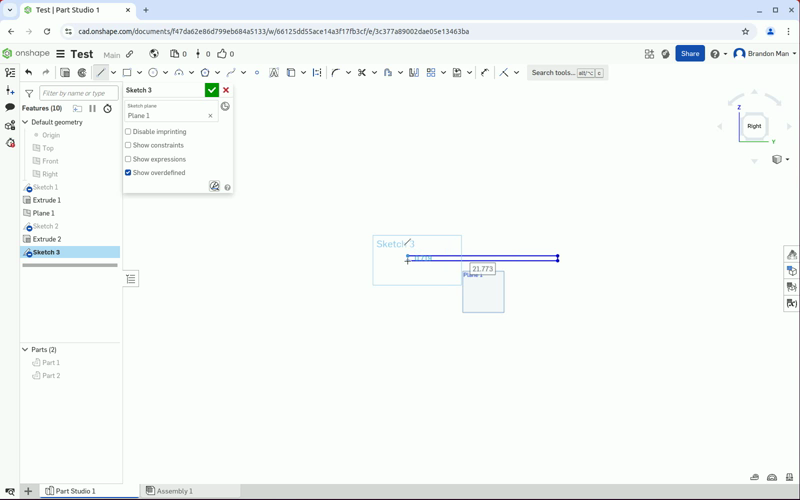
scroll(6)
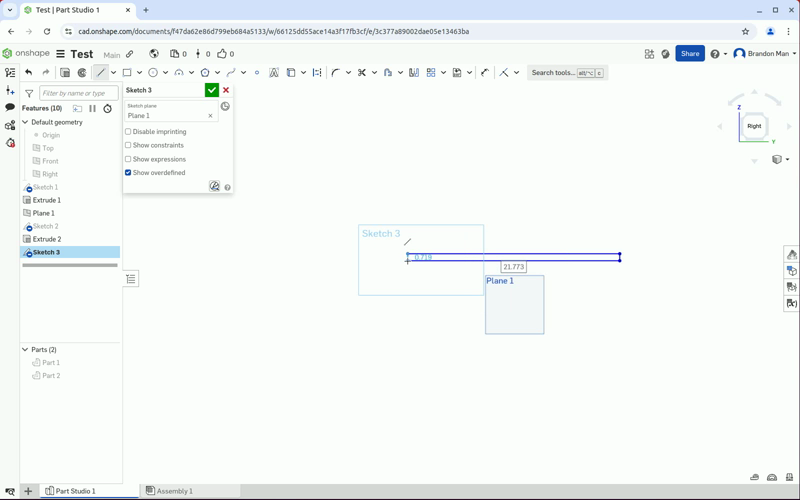
scroll(6)
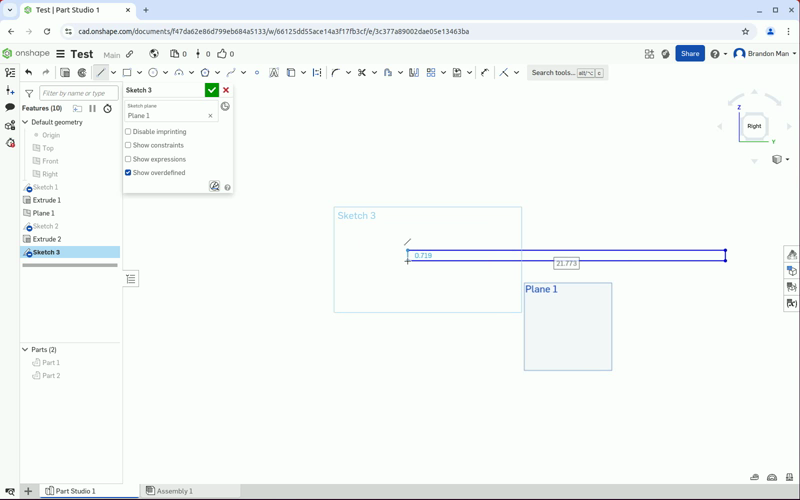
scroll(6)
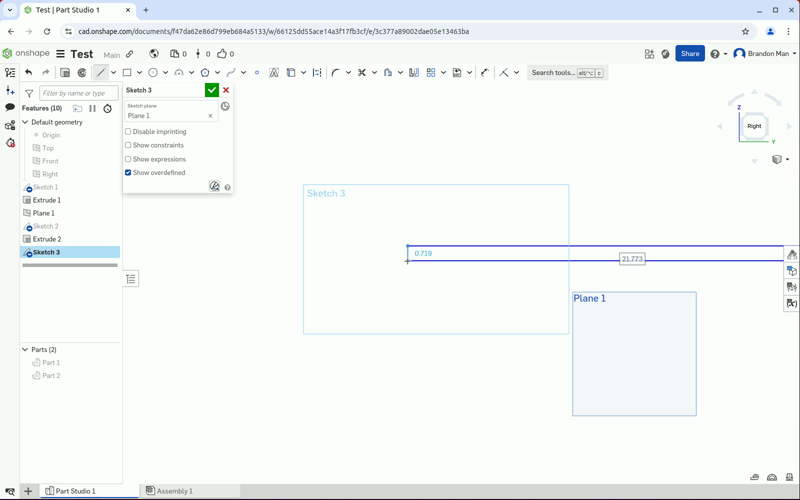
scroll(6)
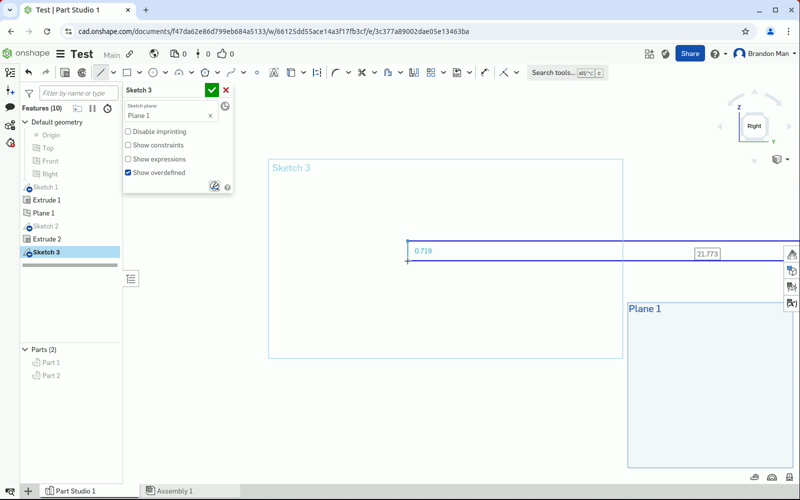
scroll(6)
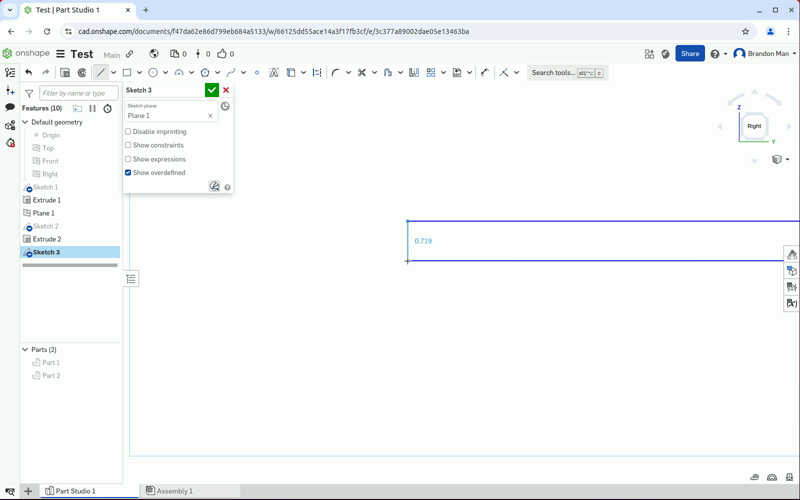
key_up(shift)
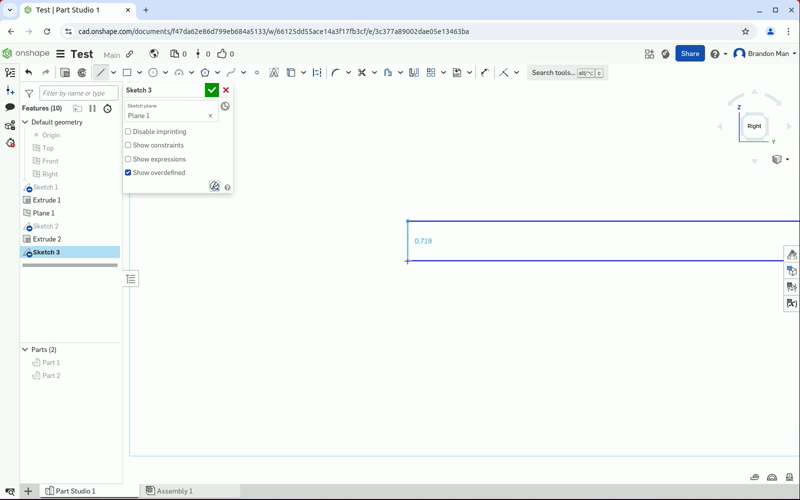
click(407, 260)
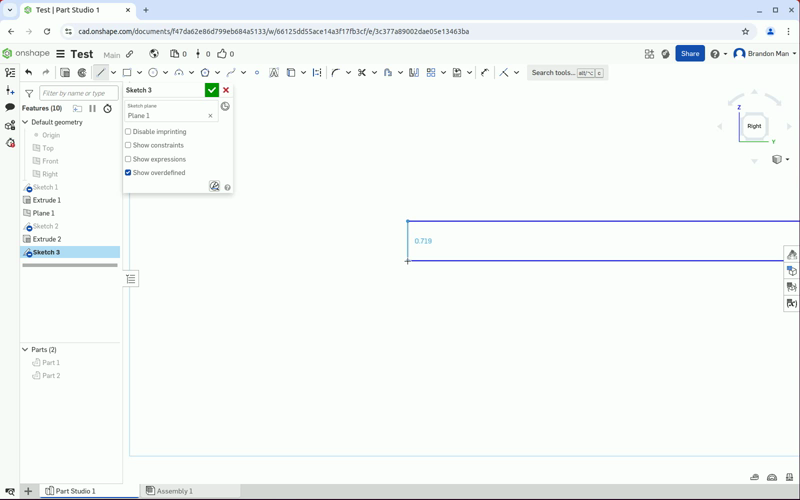
scroll(-6)
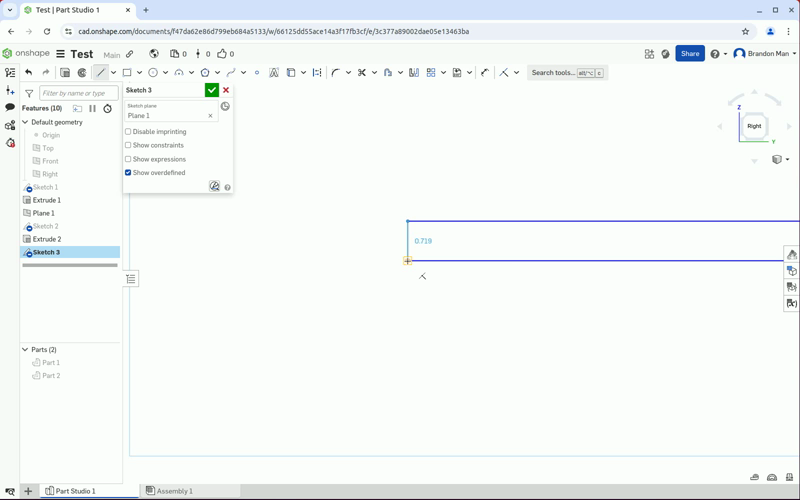
scroll(-6)
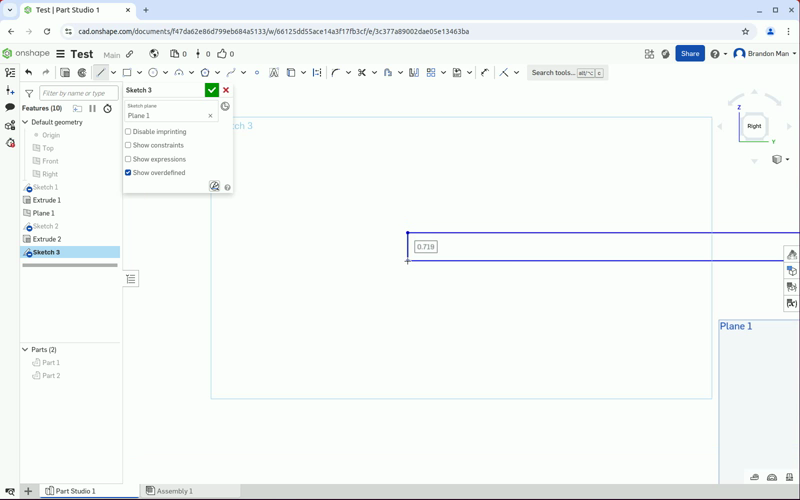
scroll(-6)
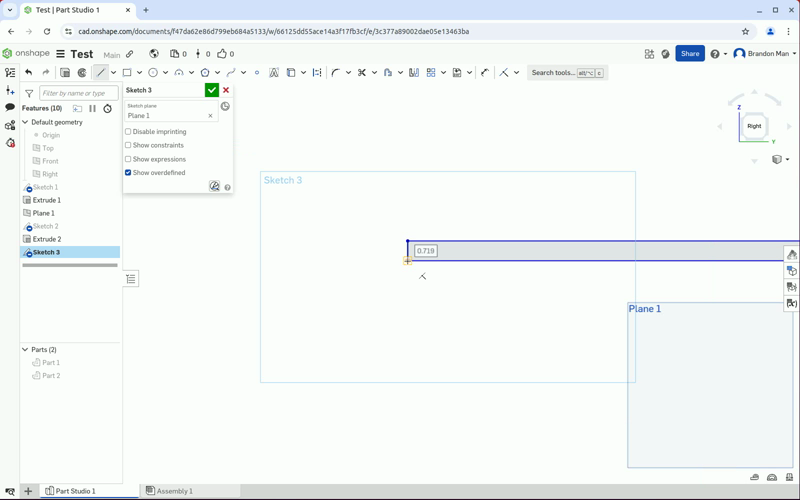
scroll(-6)
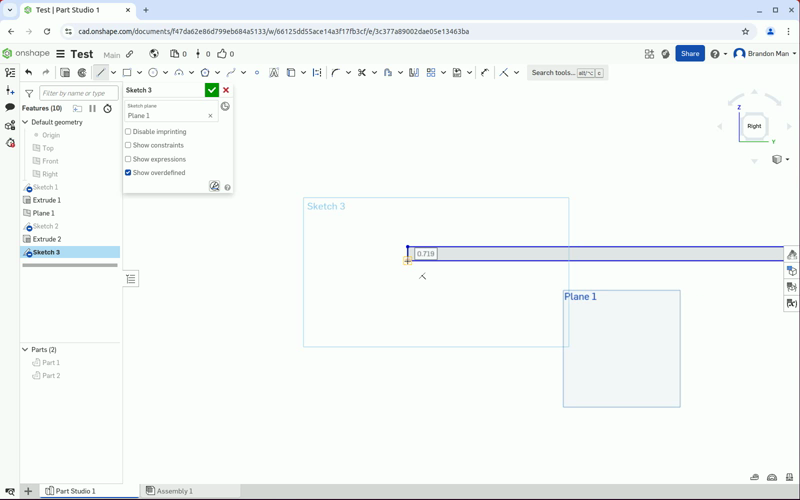
scroll(-6)
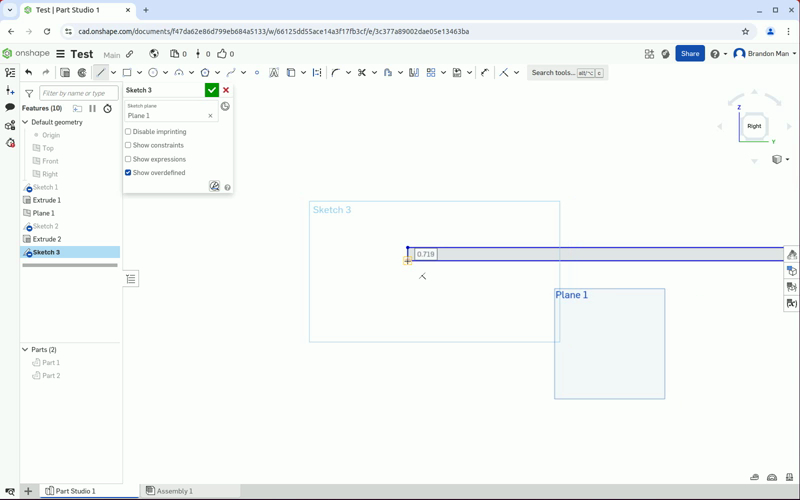
scroll(-6)
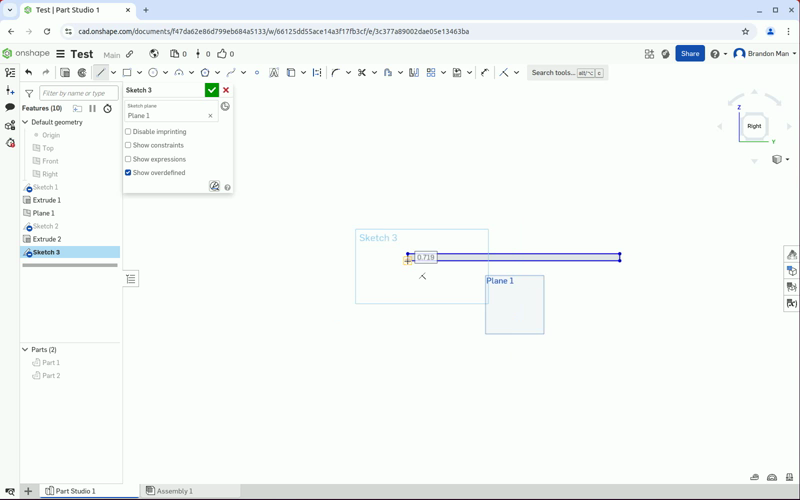
scroll(-6)
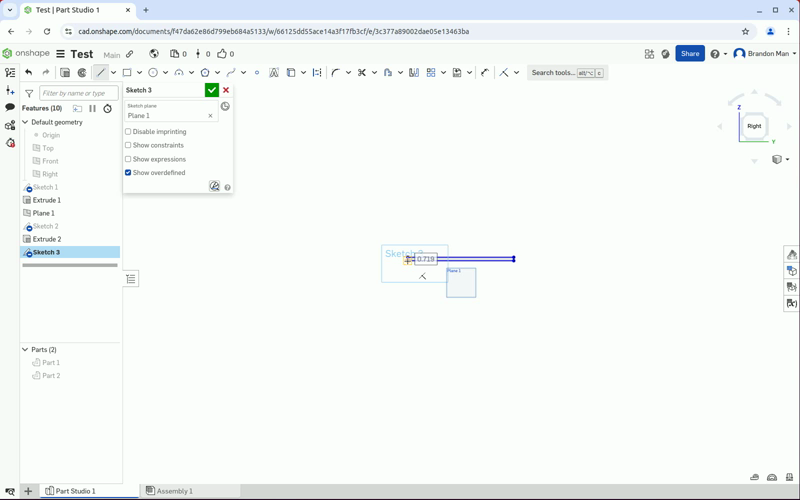
key(esc)
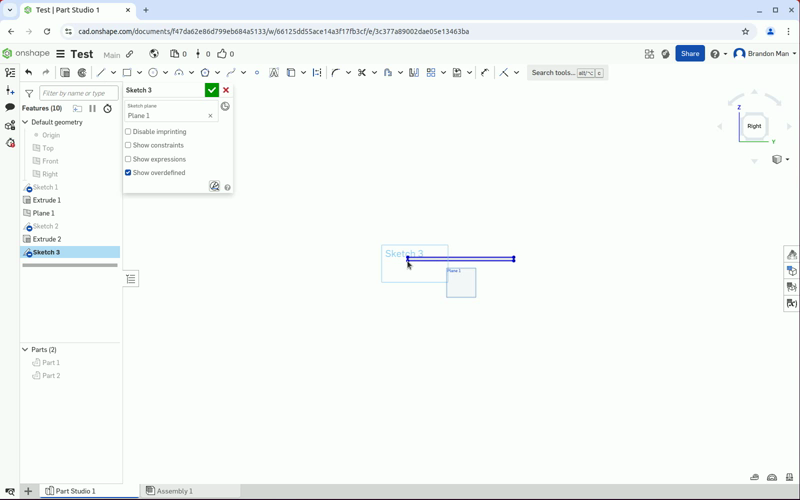
mouse_move(492, 260)
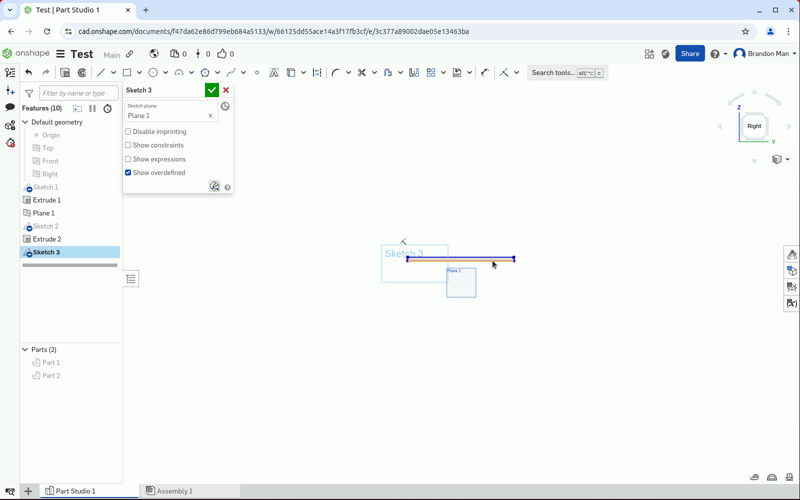
scroll(6)
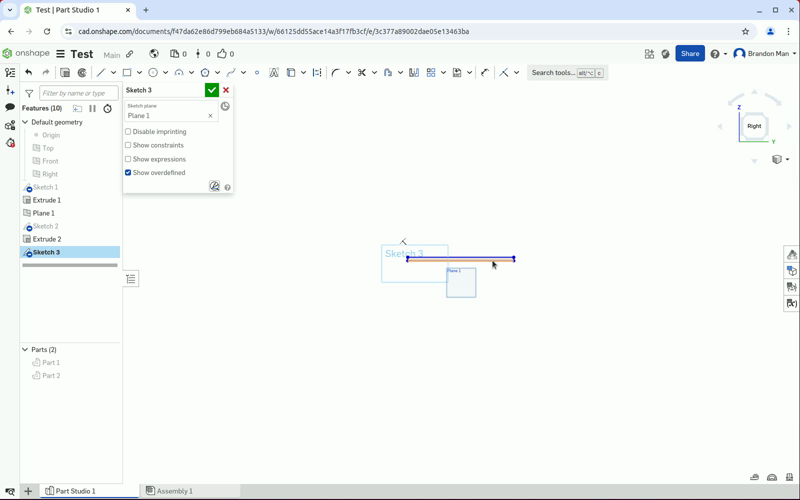
scroll(6)
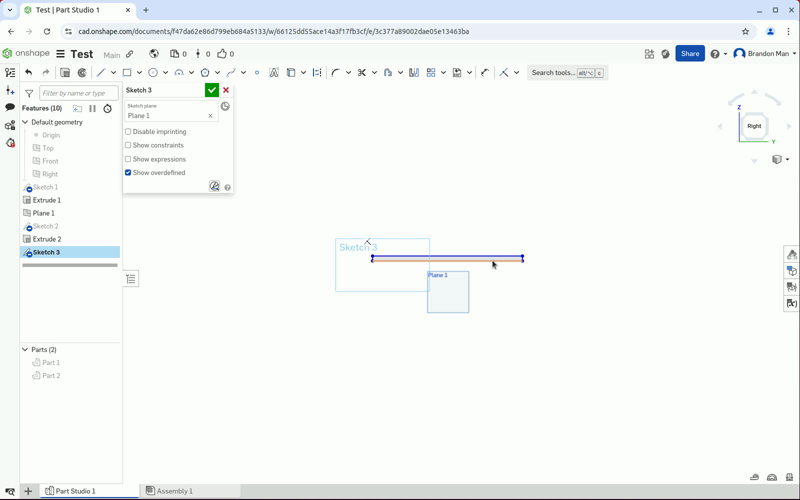
scroll(6)
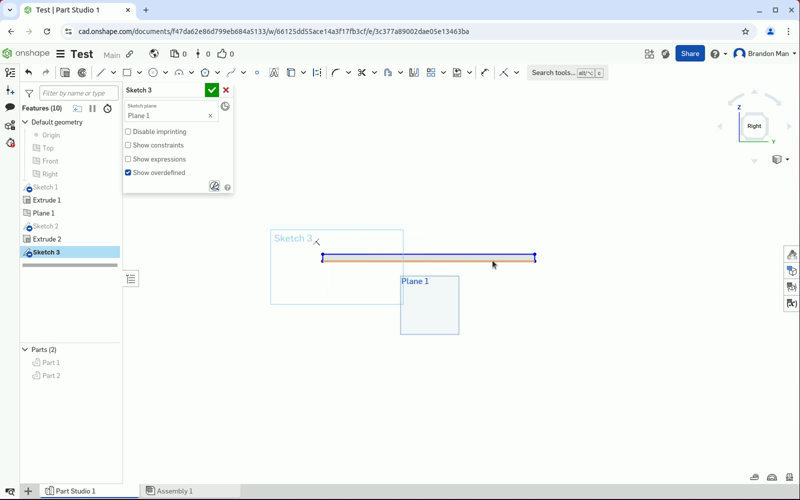
scroll(6)
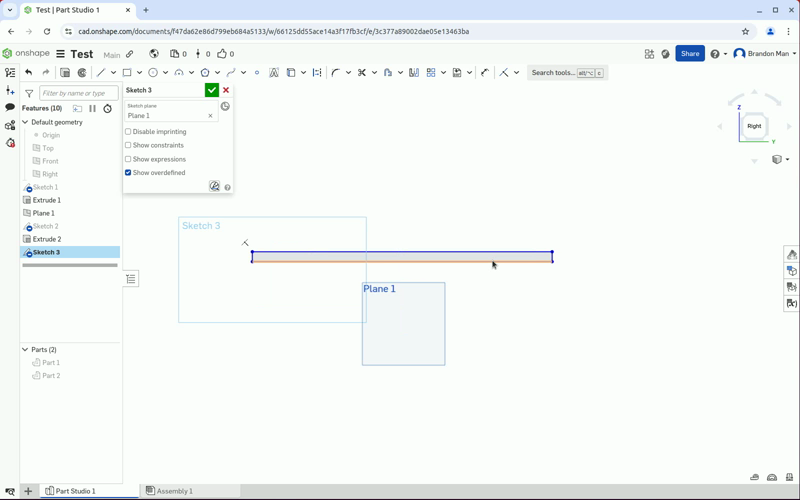
scroll(6)
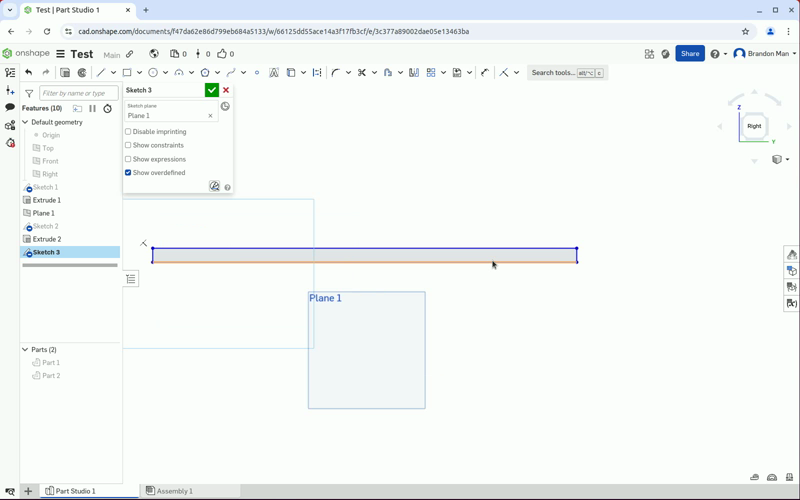
scroll(6)
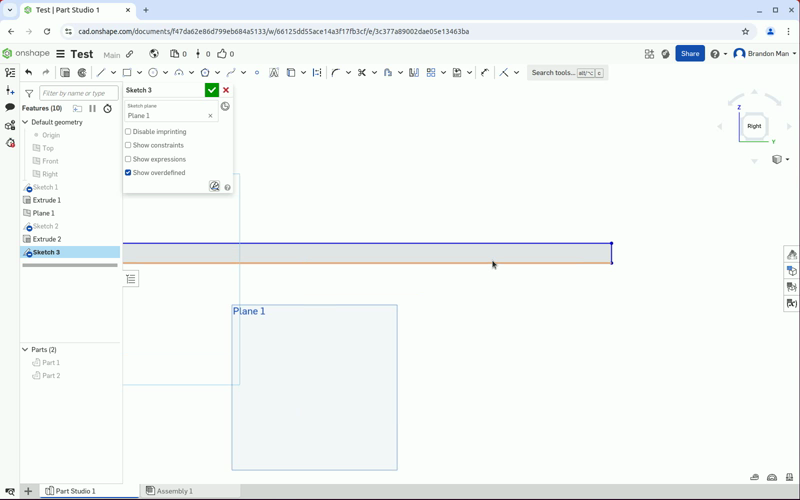
scroll(6)
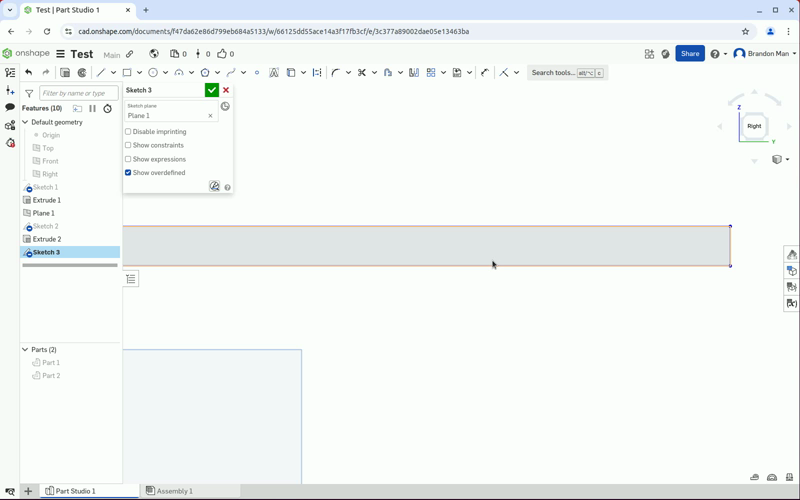
click(492, 260)
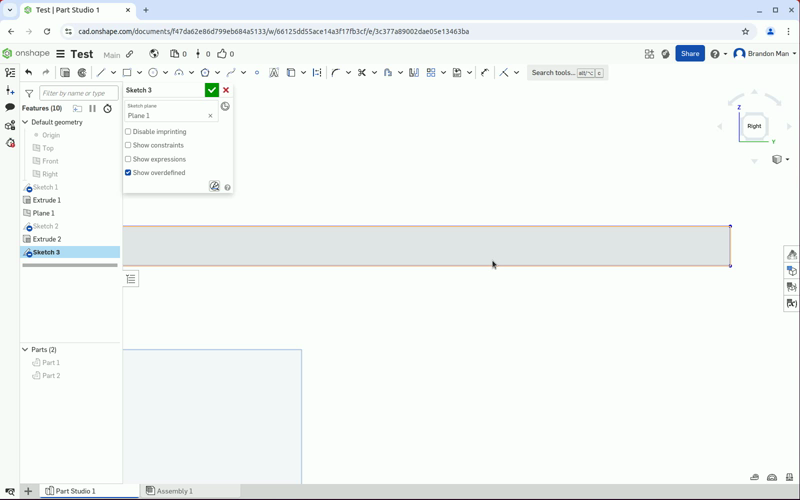
scroll(-6)
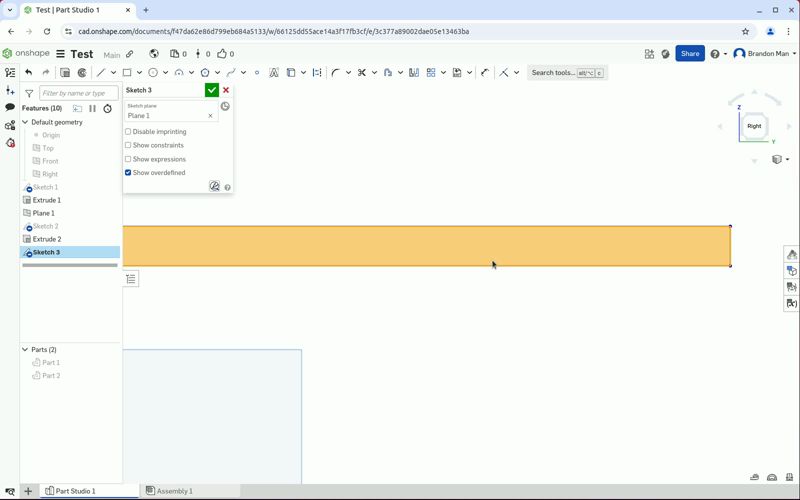
scroll(-6)
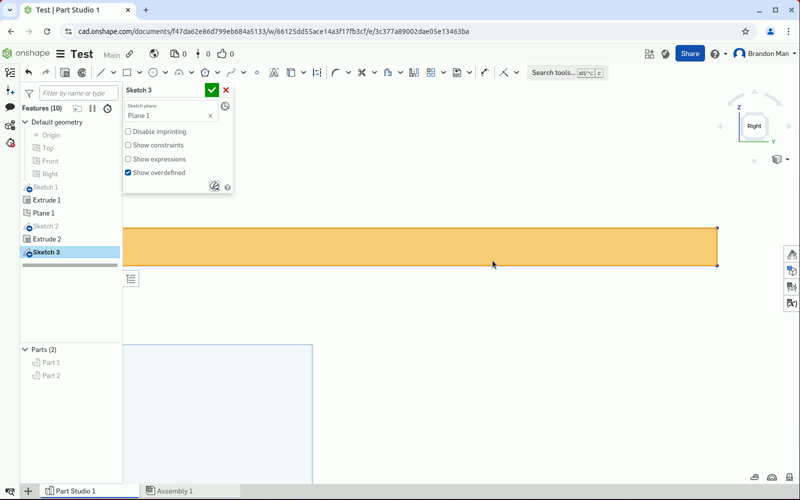
scroll(-6)
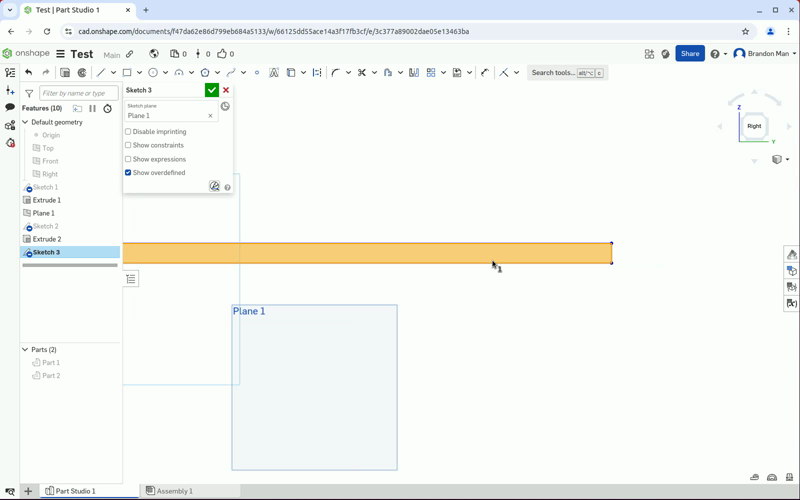
scroll(-6)
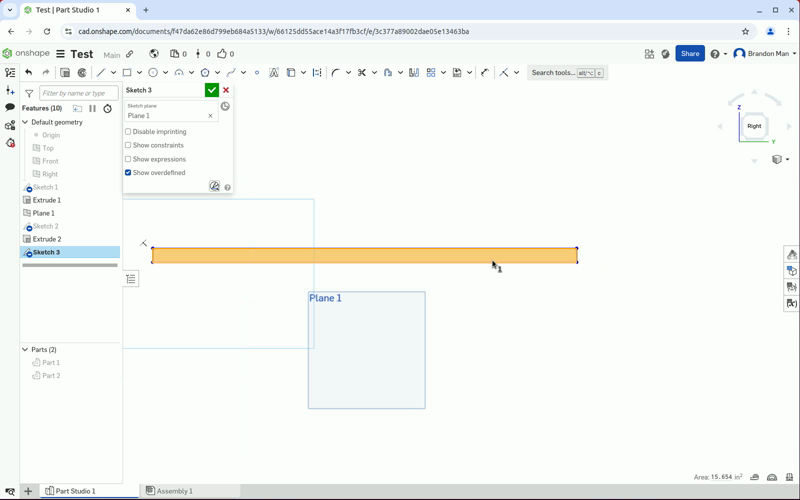
scroll(-6)
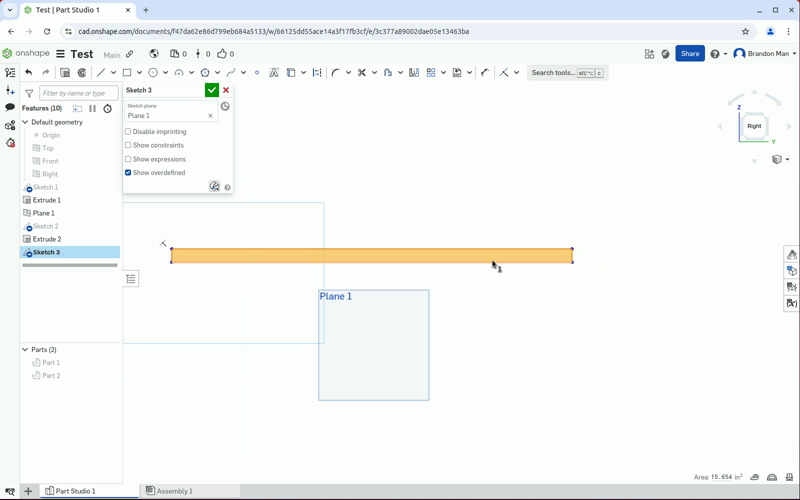
scroll(-6)
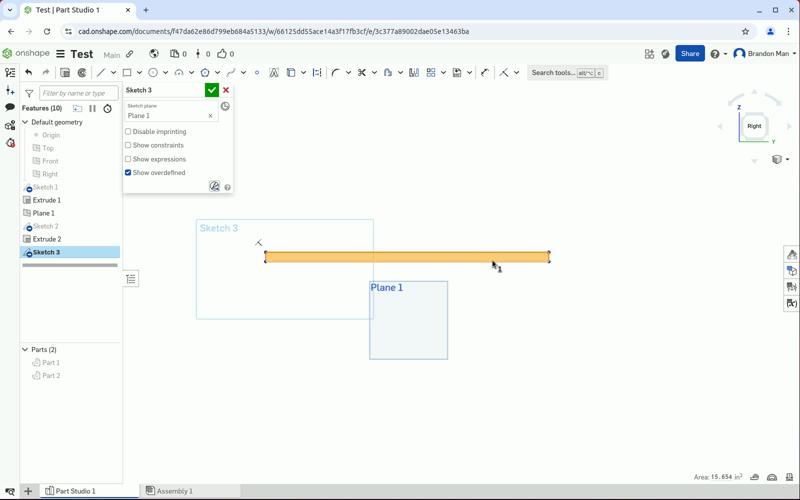
scroll(-6)
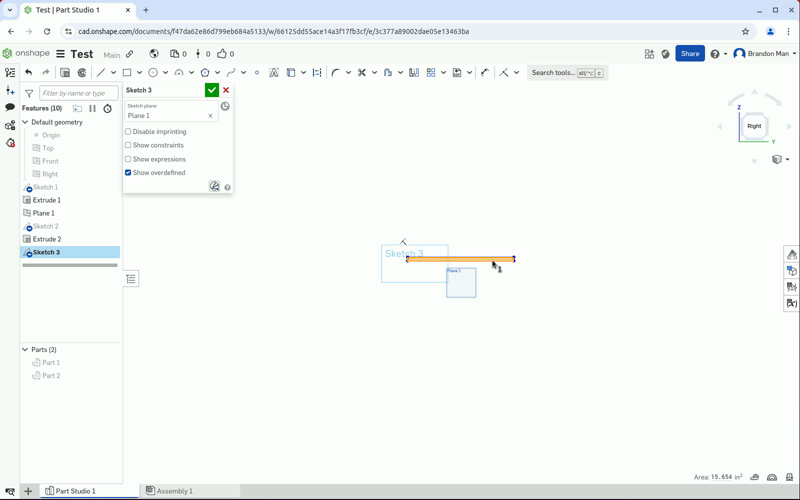
mouse_move(73, 352)
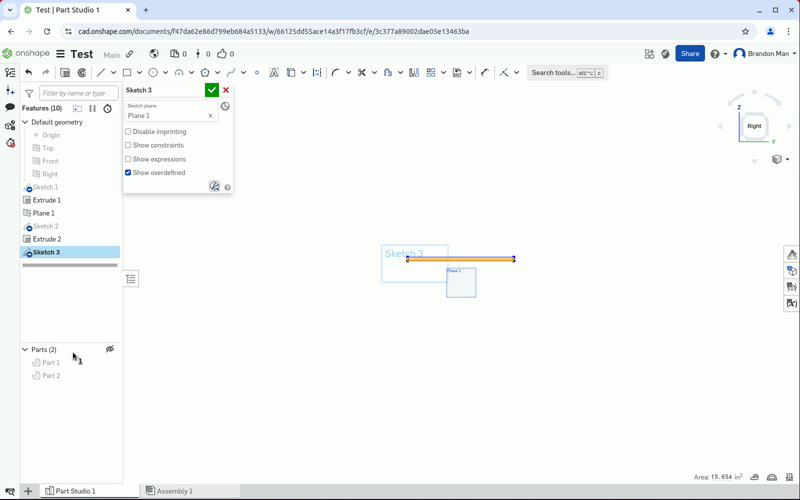
key(shift+y)
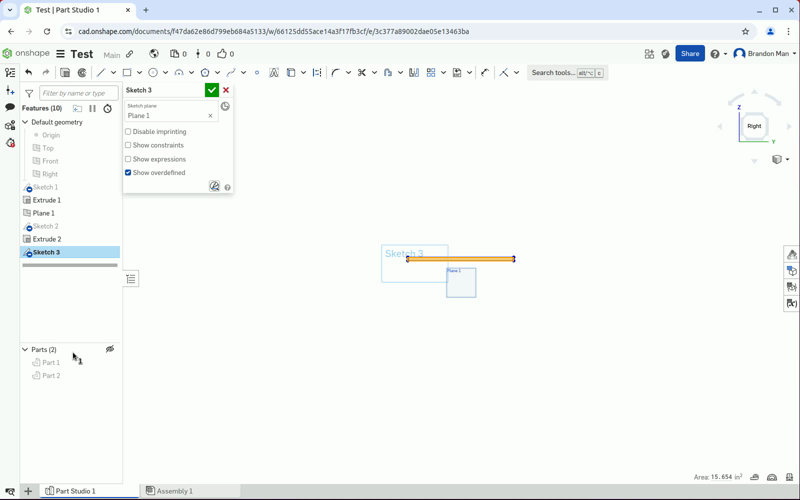
key(shift+e)
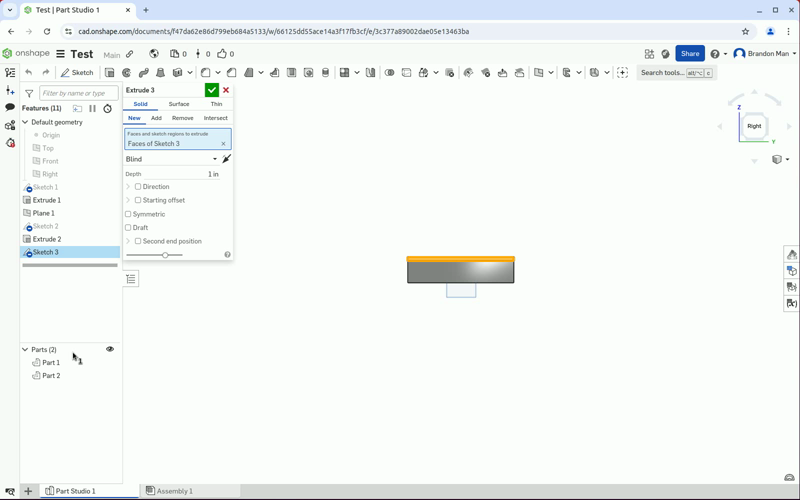
mouse_move(143, 106)
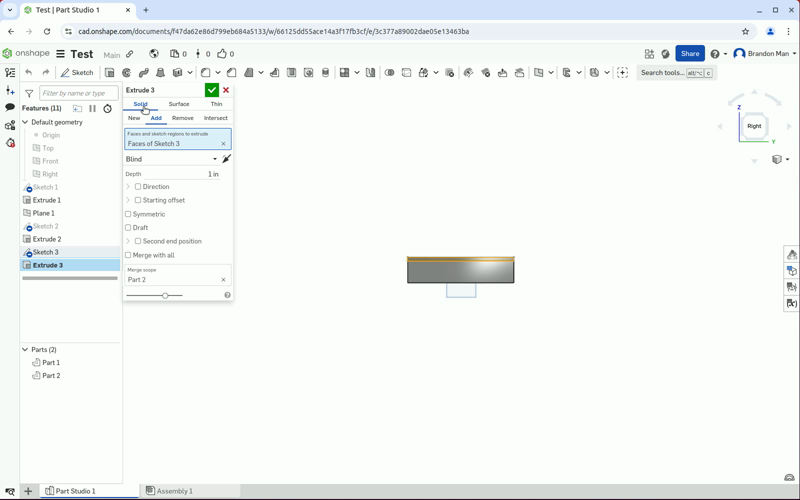
click(143, 106)
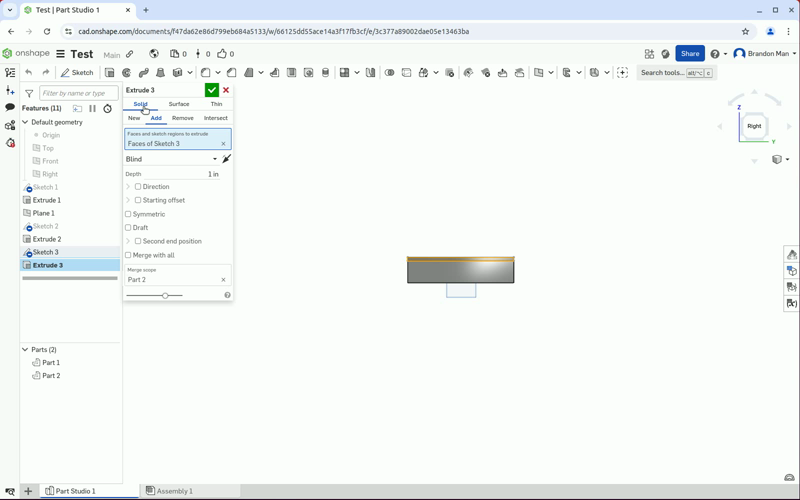
mouse_move(137, 120)
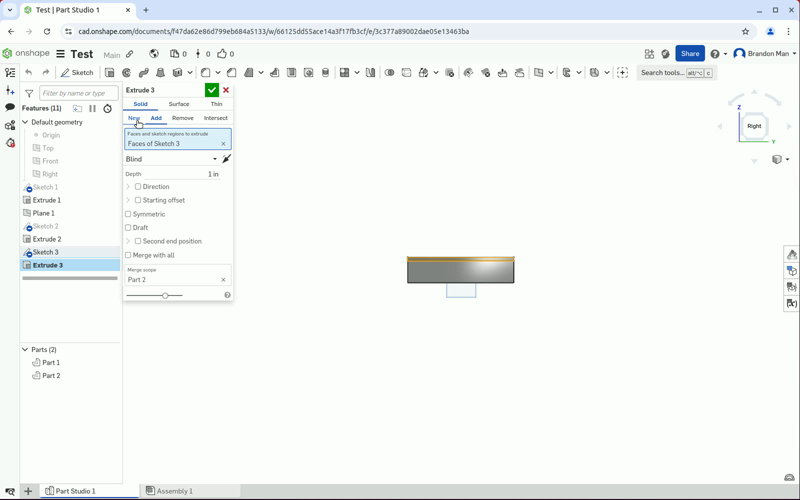
click(137, 120)
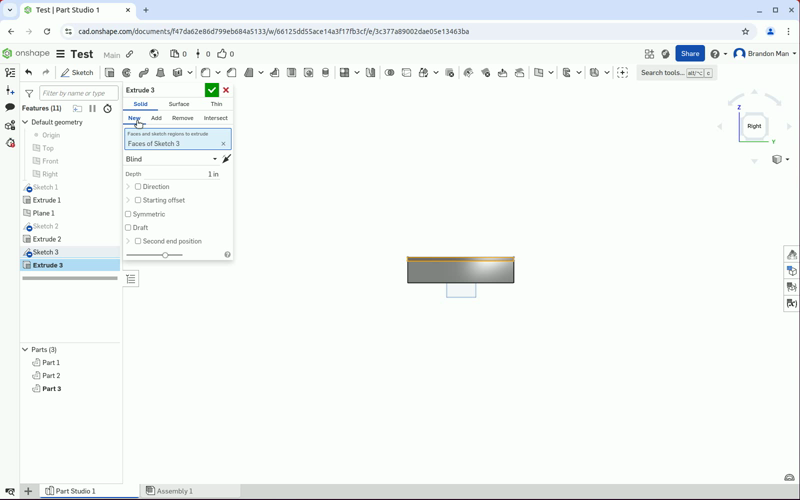
key(tab, 4)
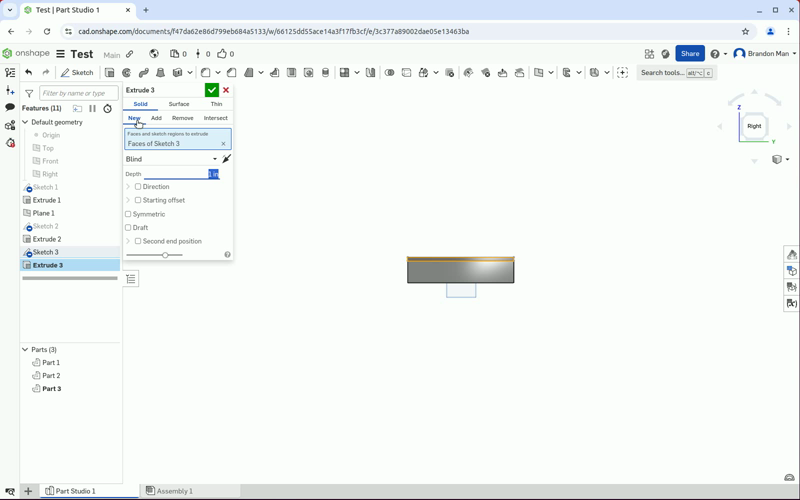
text(0.722)
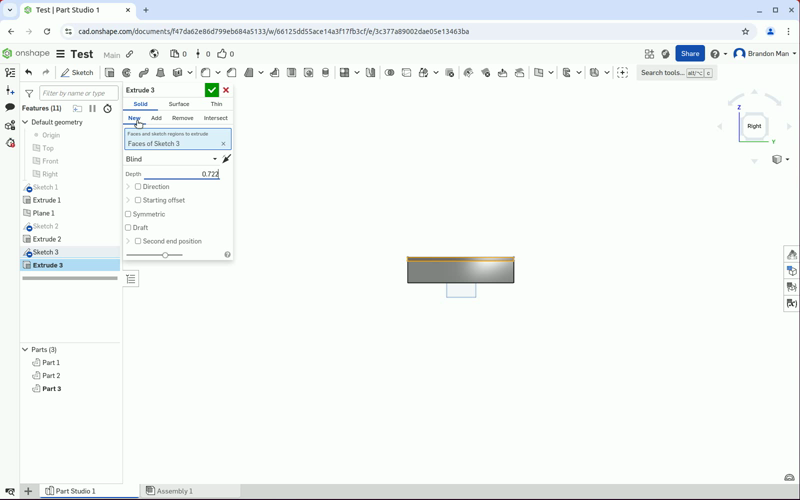
key(enter)
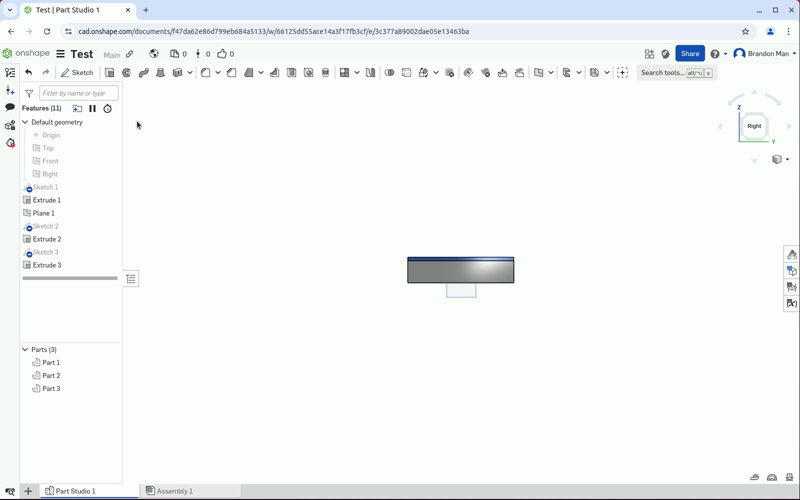
key(shift+h)
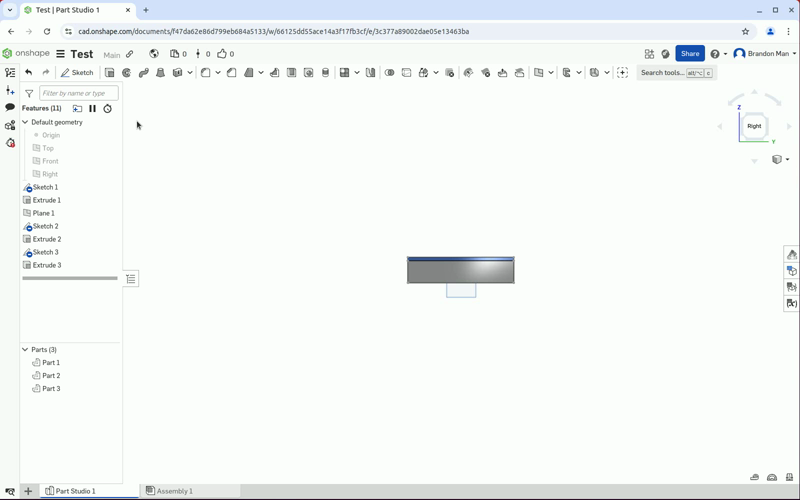
key(shift+h)
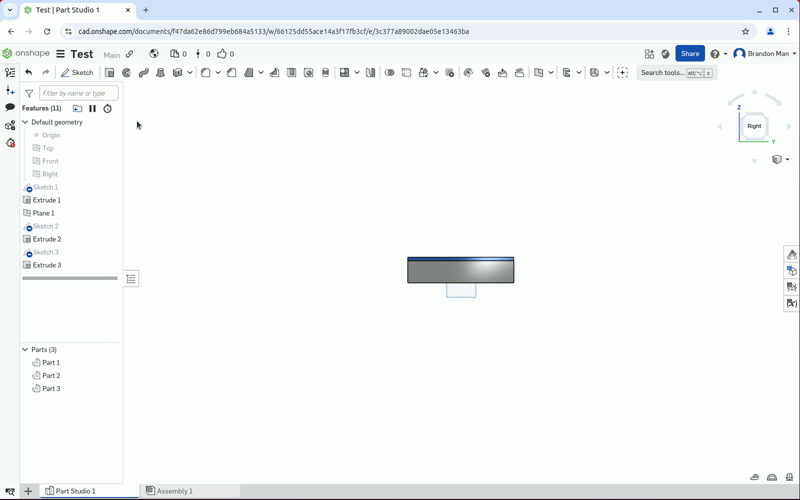
mouse_move(73, 189)
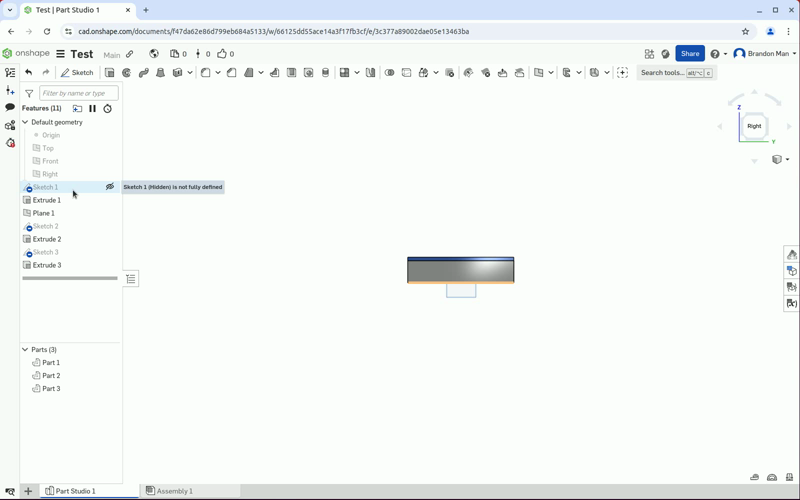
click(73, 189)
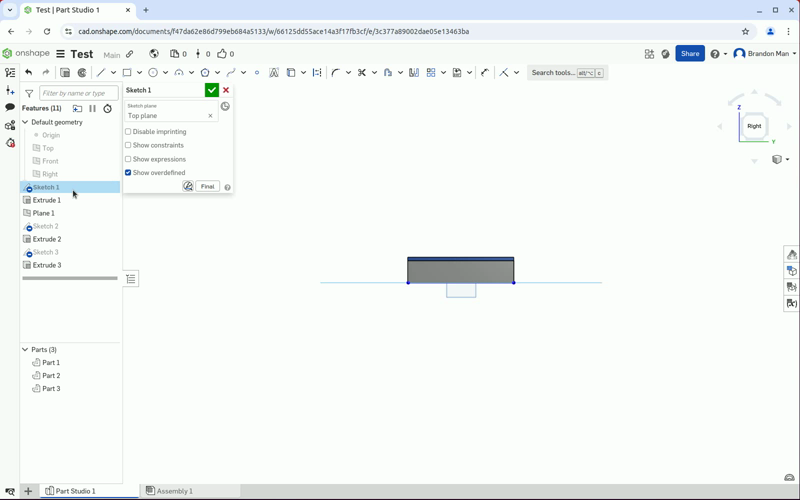
mouse_move(229, 92)
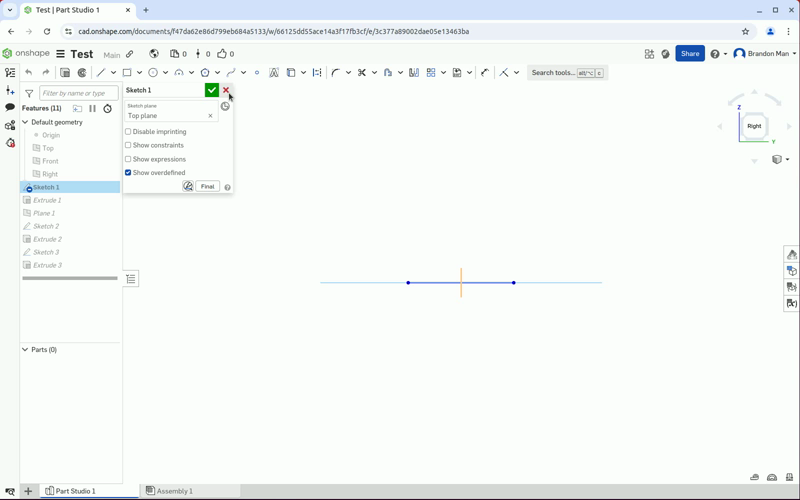
click(229, 92)
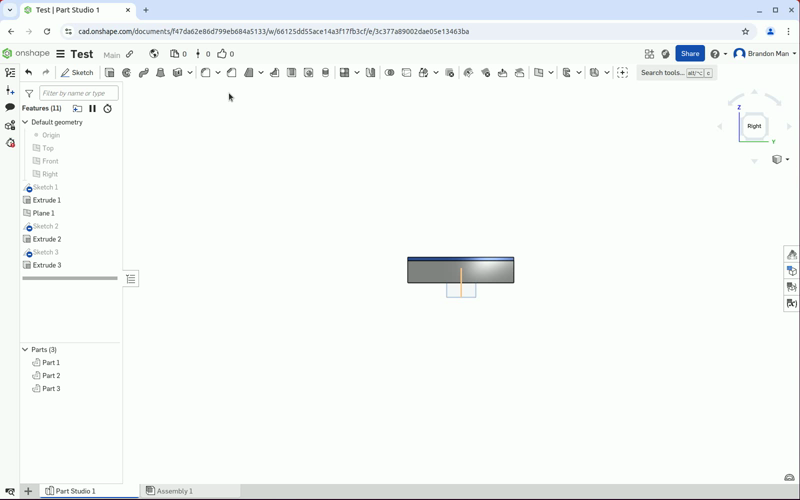
mouse_move(73, 352)
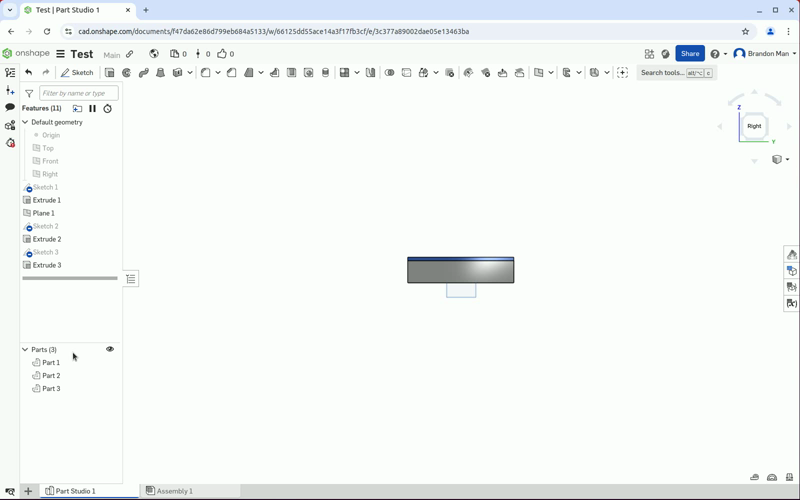
key(y)
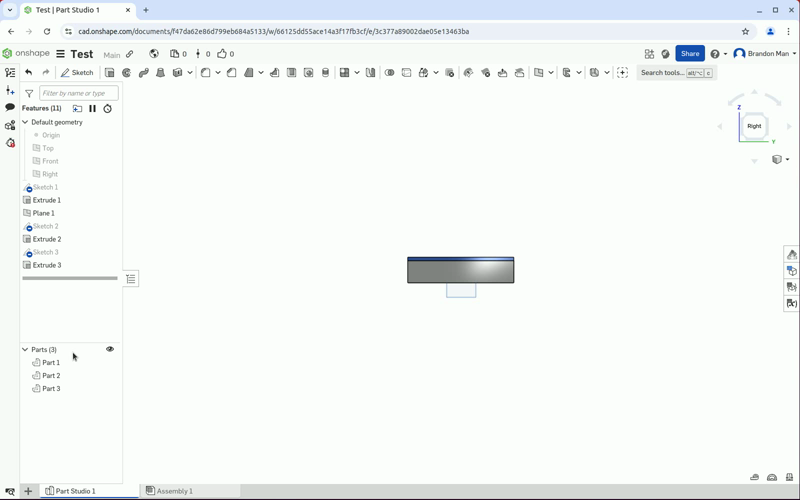
key(shift+p)
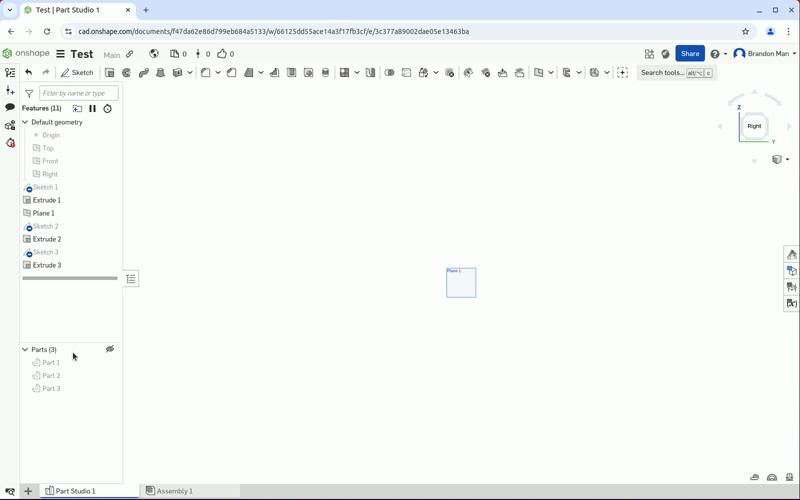
key(space)
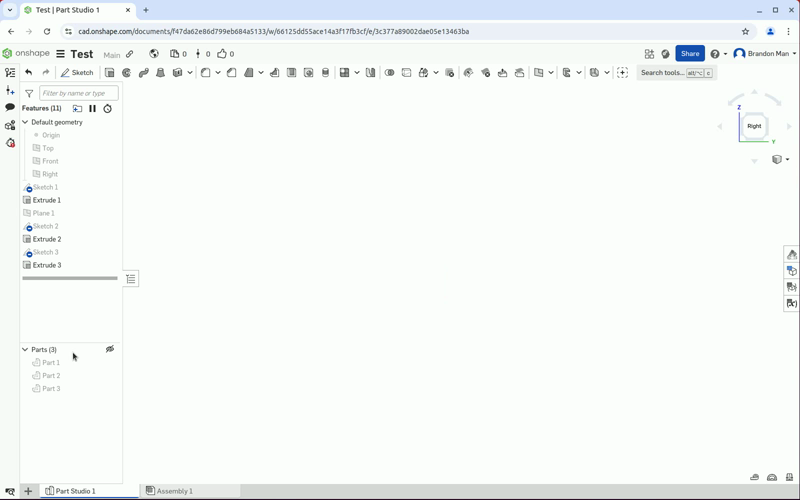
key_down(shift)
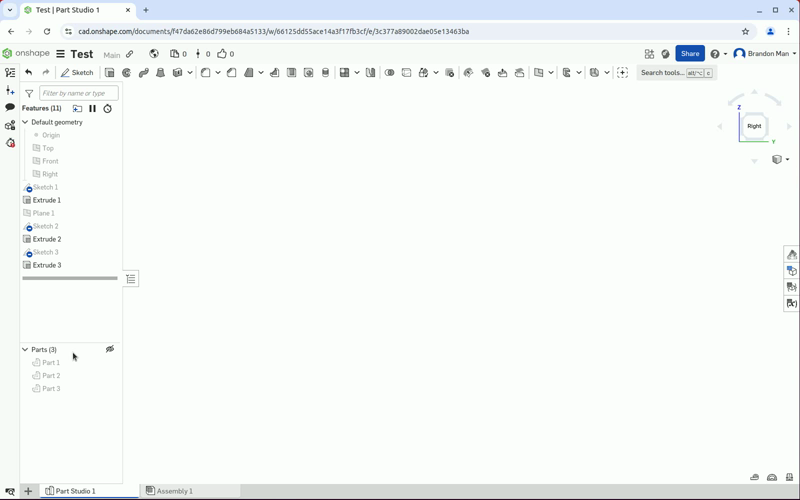
key(right)
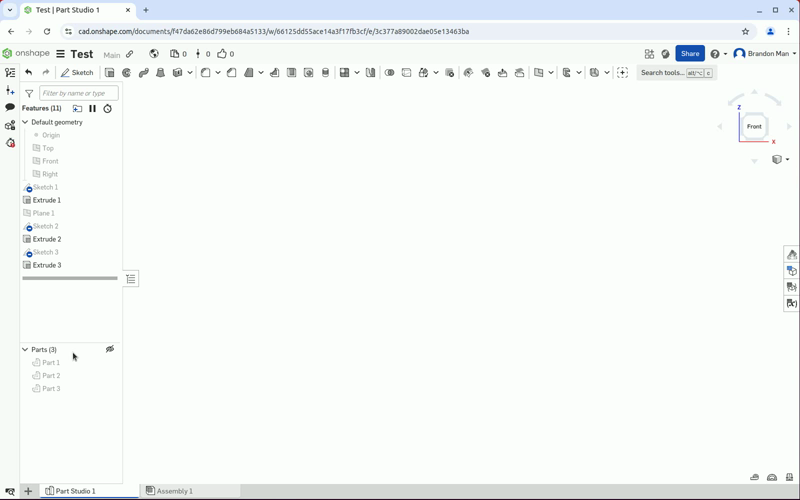
key_up(shift)
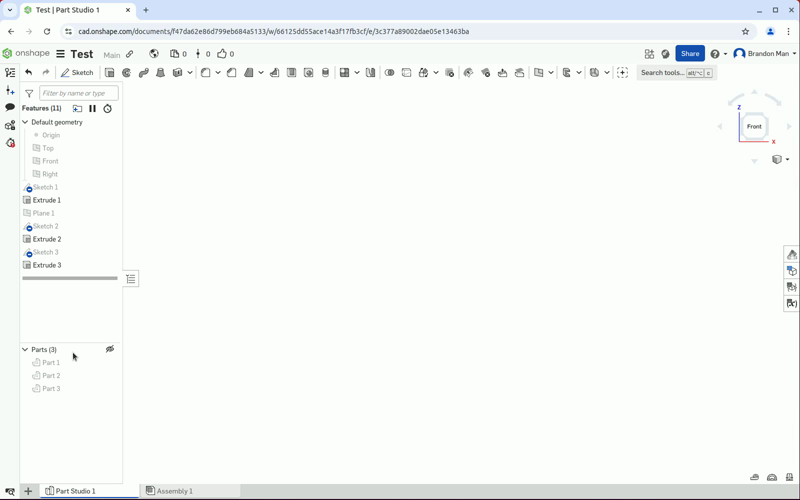
mouse_move(73, 352)
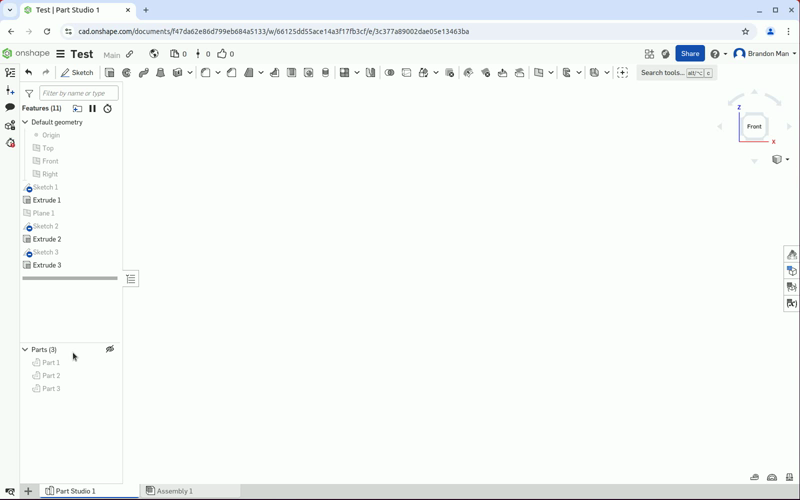
key(shift+y)
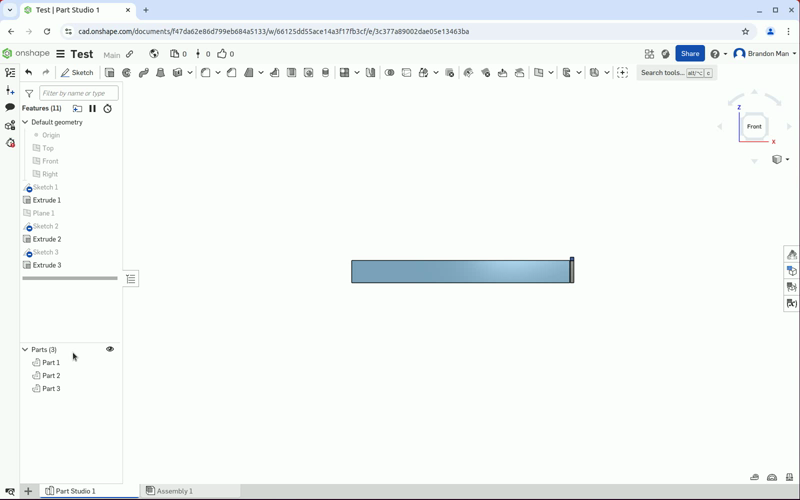
mouse_move(541, 75)
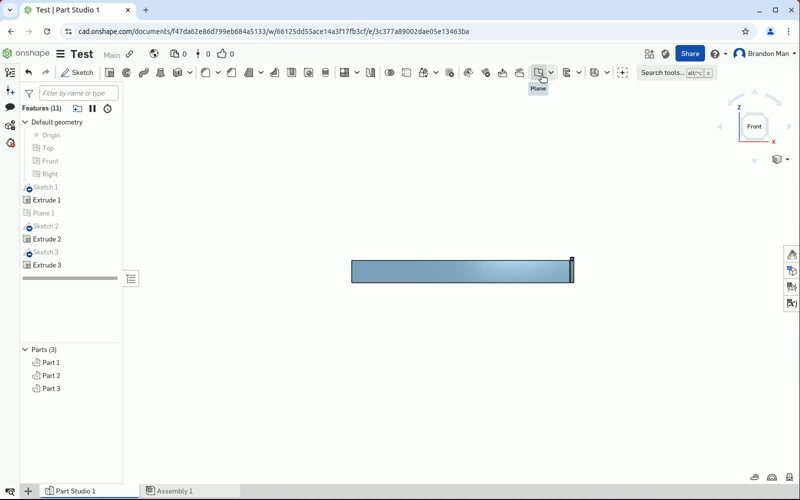
click(541, 75)
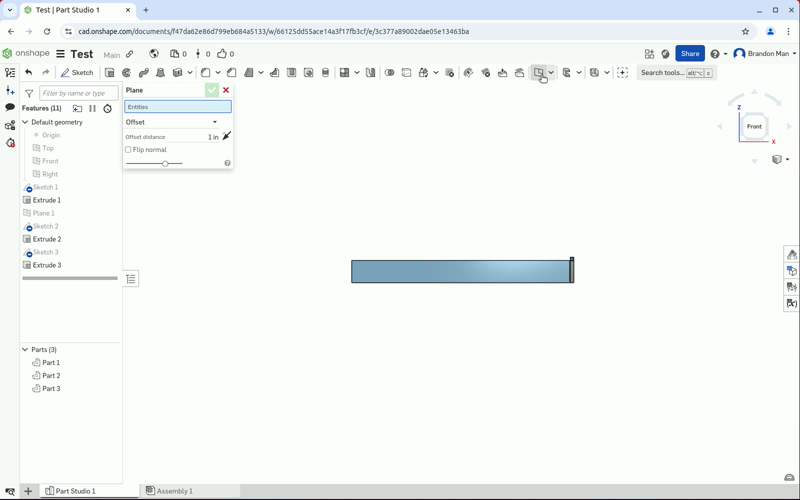
mouse_move(73, 163)
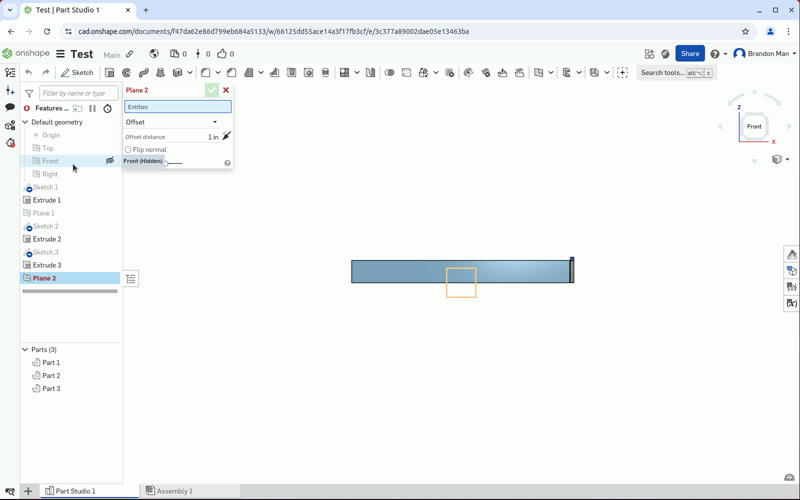
click(73, 163)
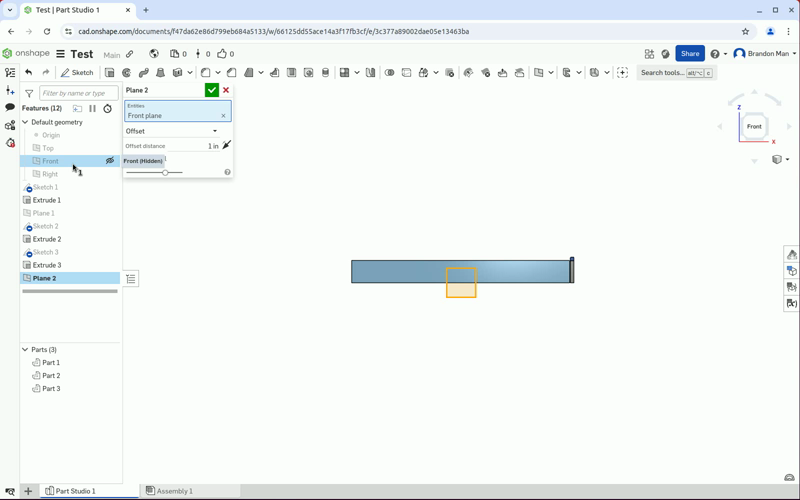
key(tab, 2)
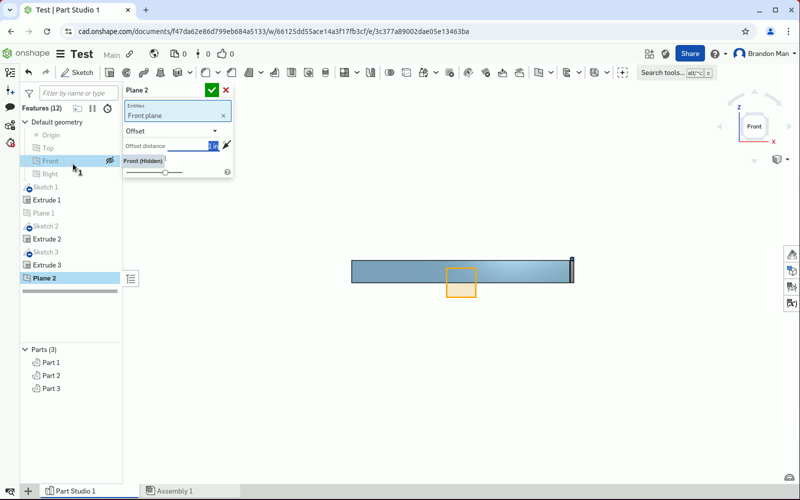
text(10.845)
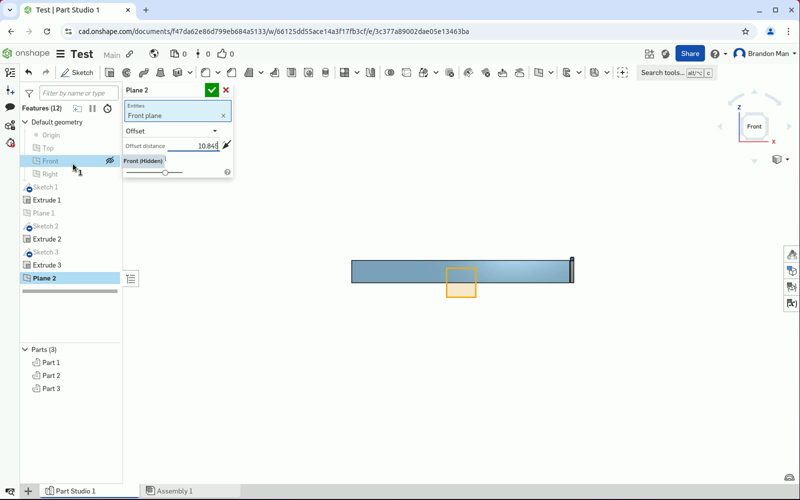
key(enter, 2)
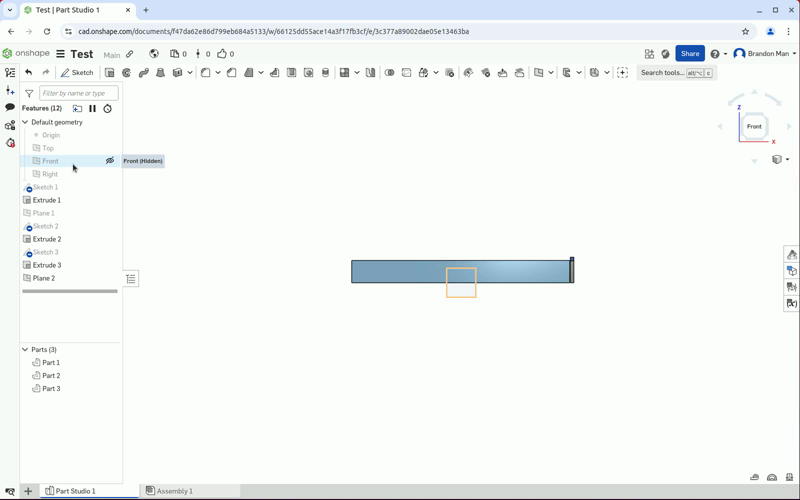
key(shift+s)
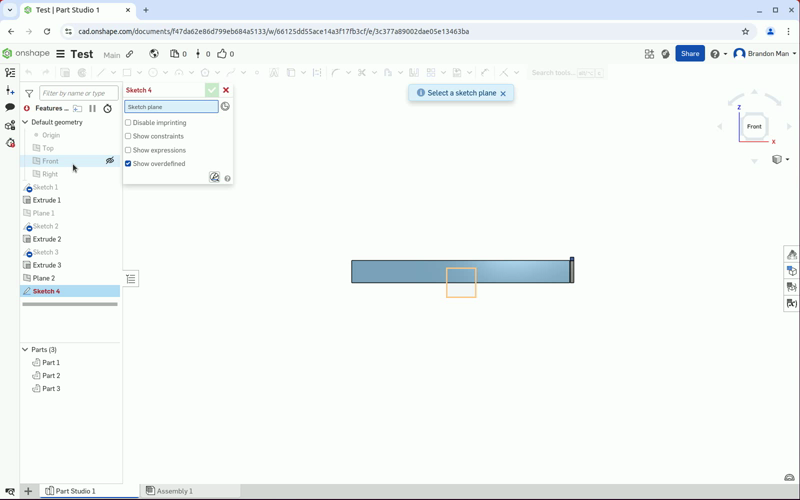
mouse_move(73, 280)
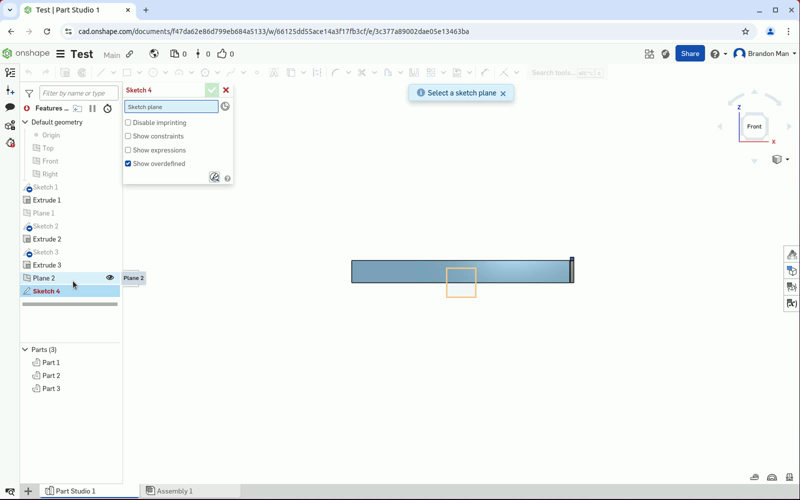
click(73, 280)
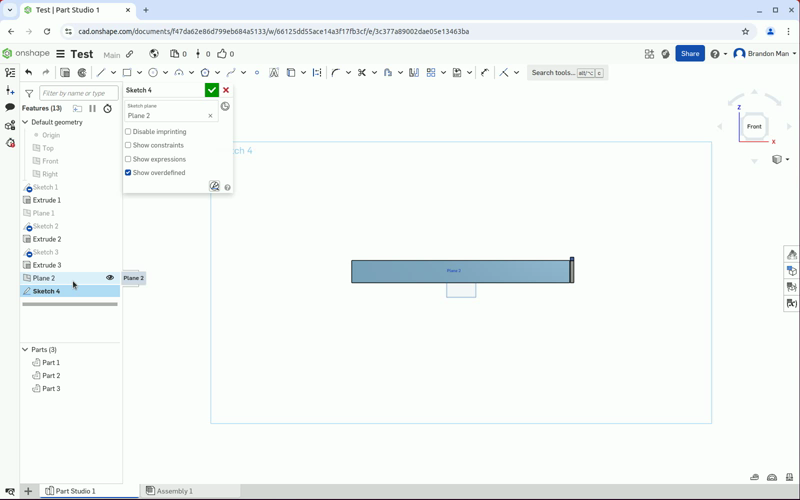
mouse_move(73, 352)
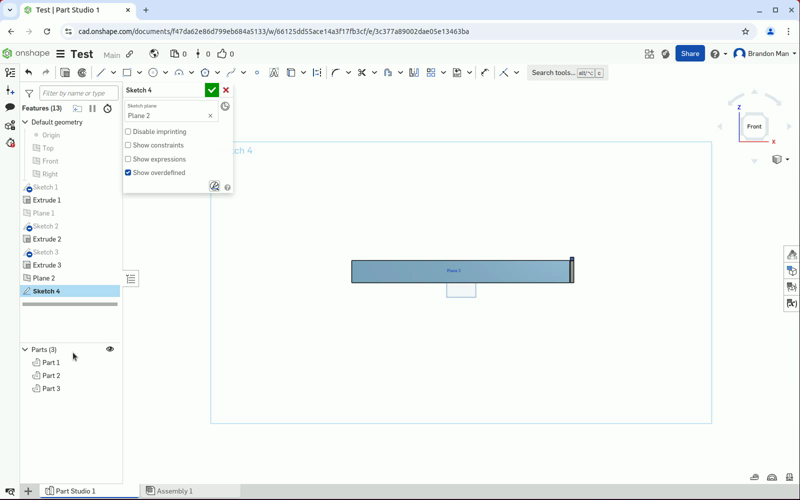
key(y)
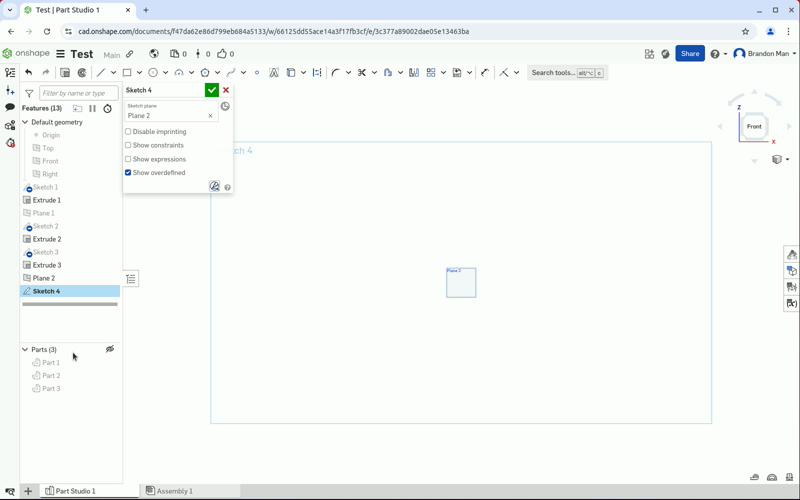
key(l)
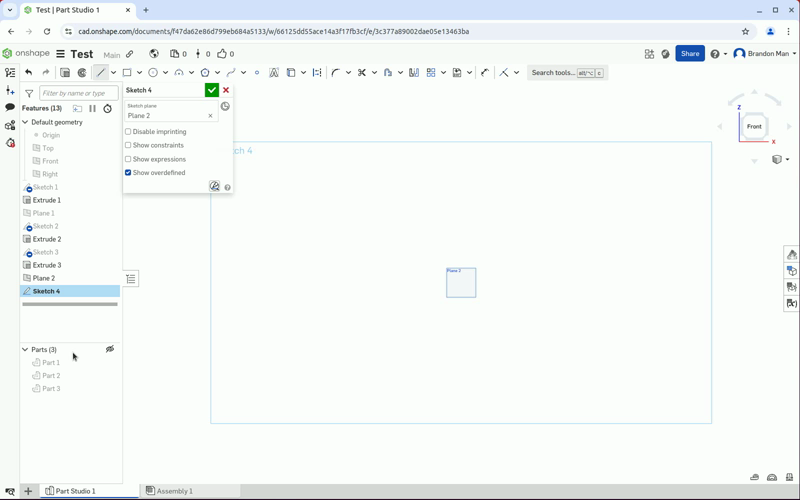
key_down(shift)
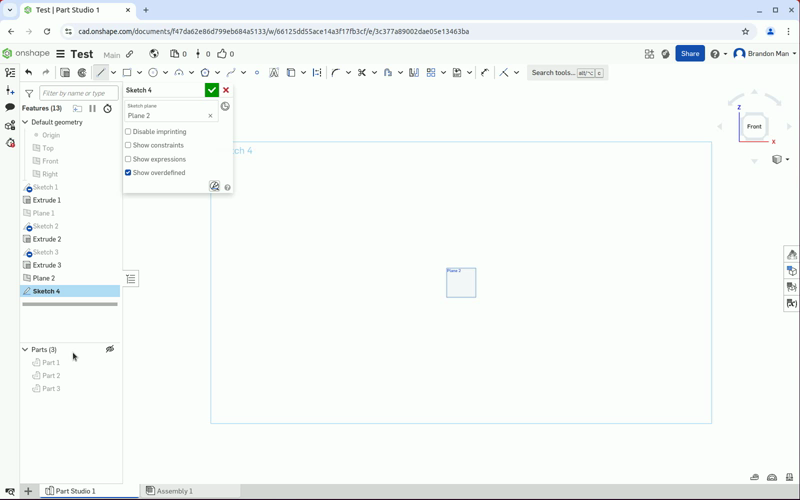
mouse_move(348, 282)
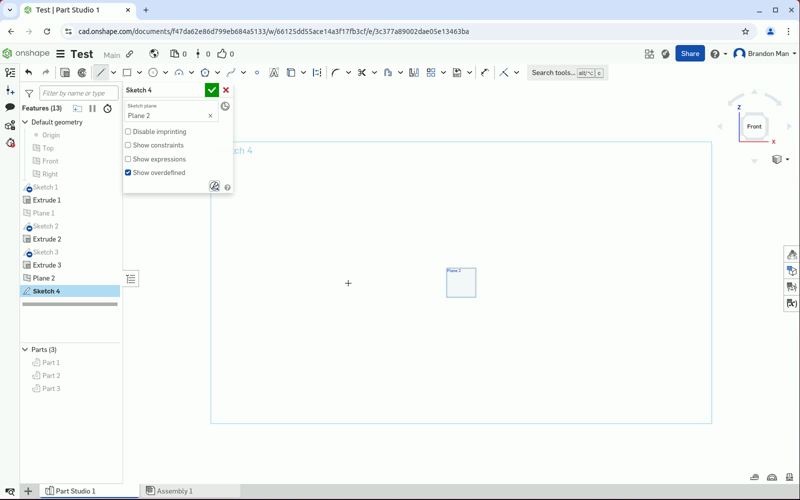
click(348, 282)
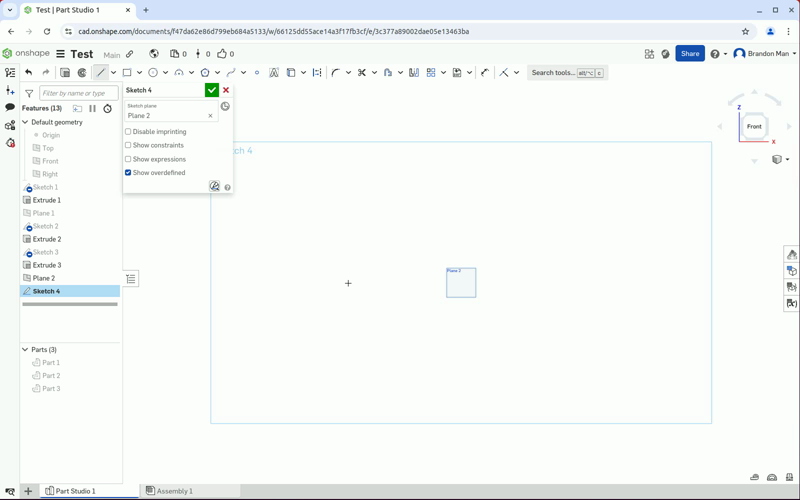
key_up(shift)
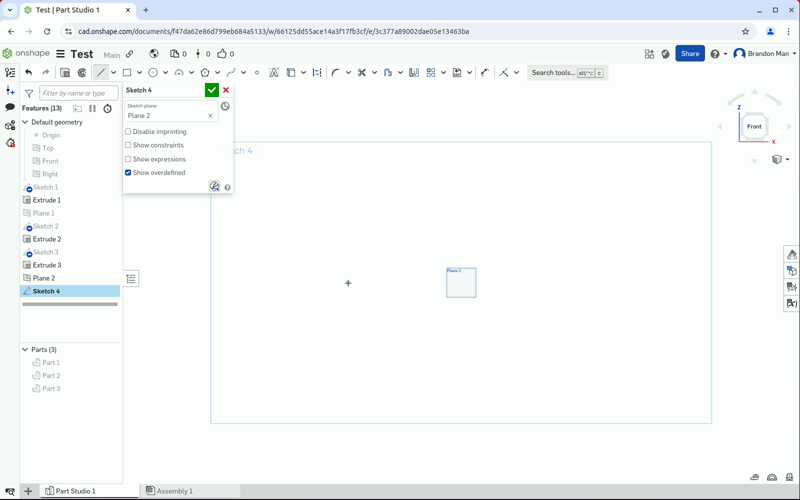
key_down(shift)
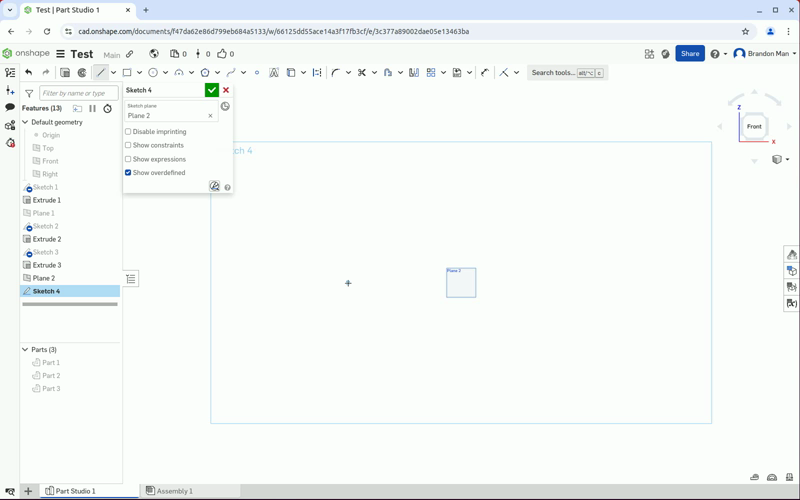
mouse_move(378, 282)
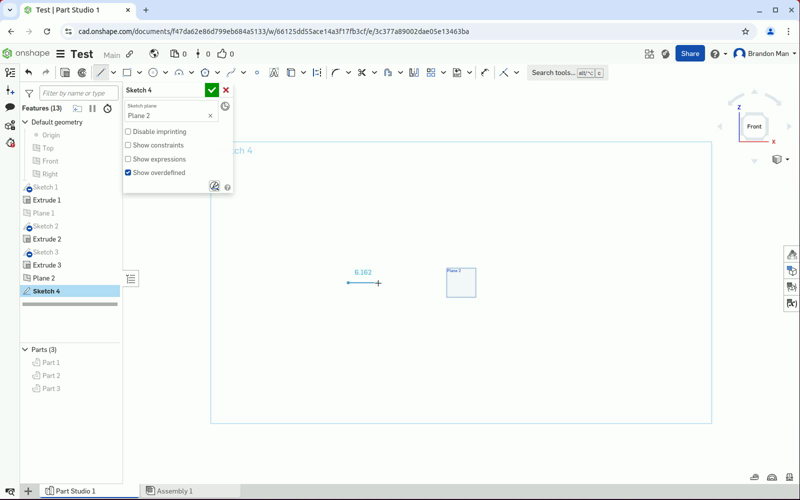
mouse_move(350, 282)
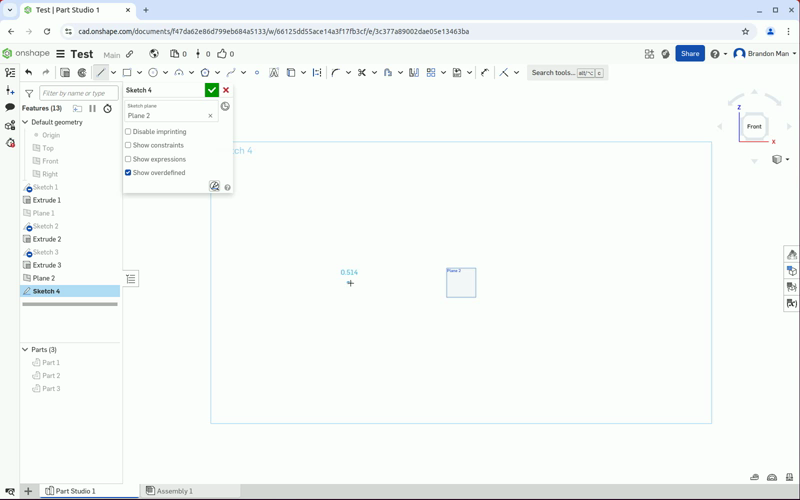
scroll(6)
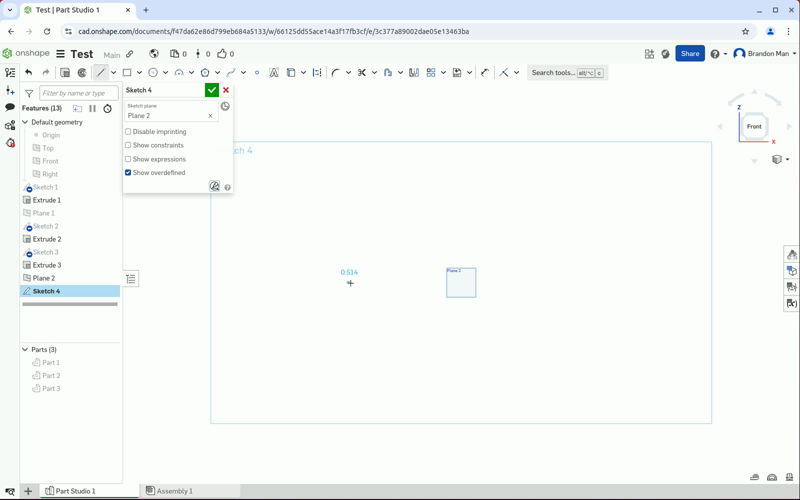
scroll(6)
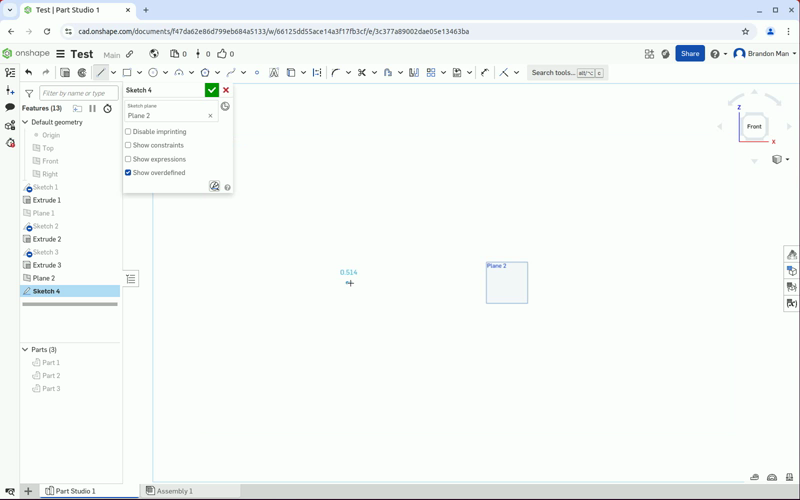
scroll(6)
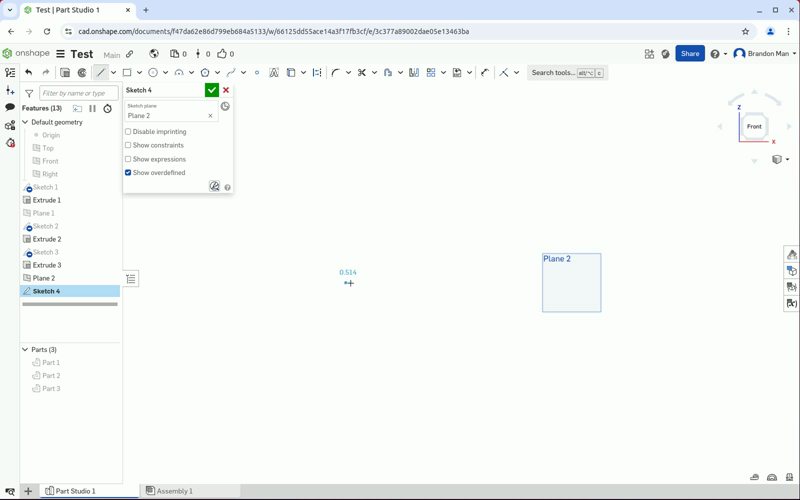
scroll(6)
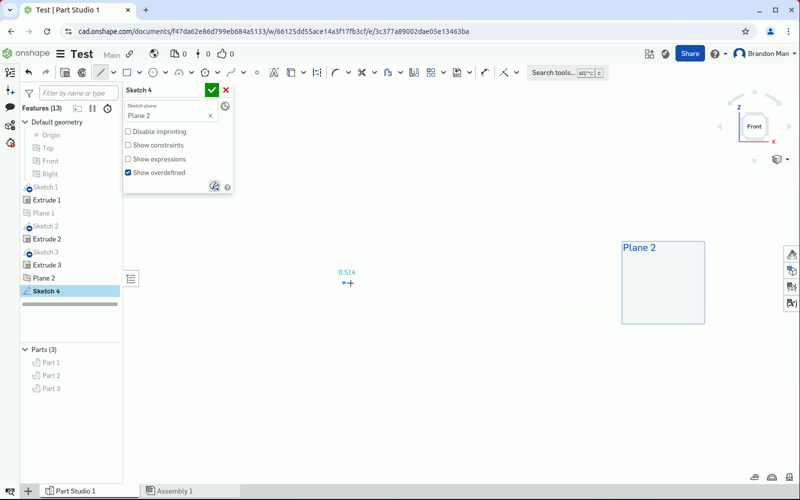
scroll(6)
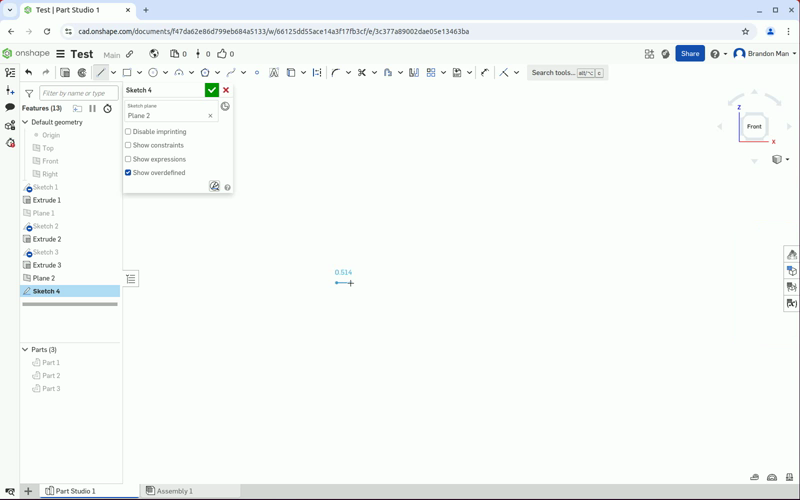
scroll(6)
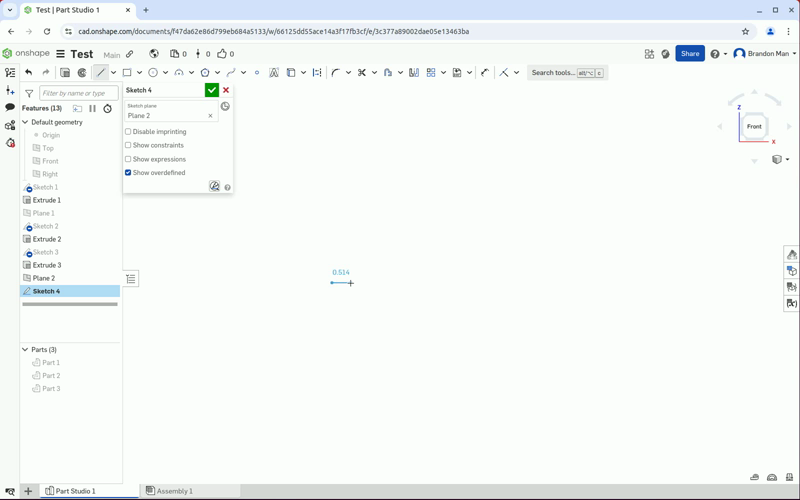
scroll(6)
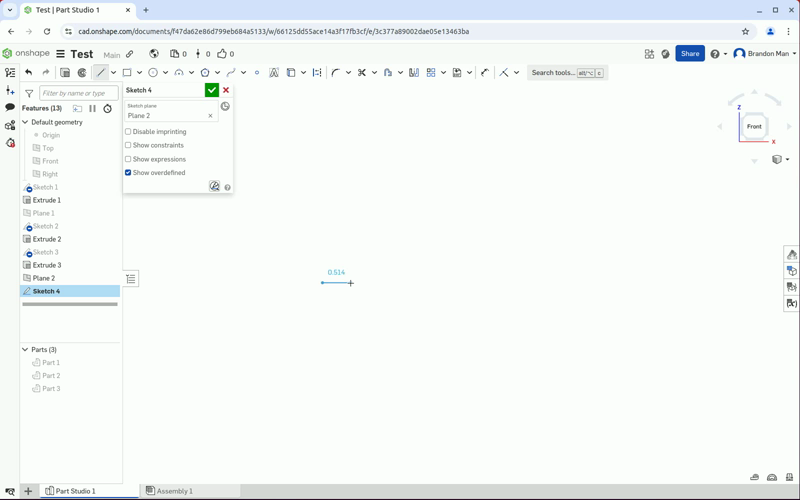
click(350, 282)
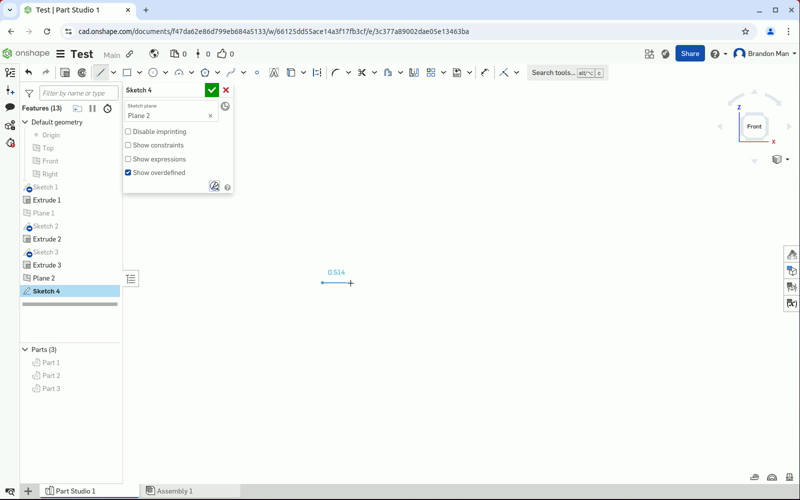
scroll(-6)
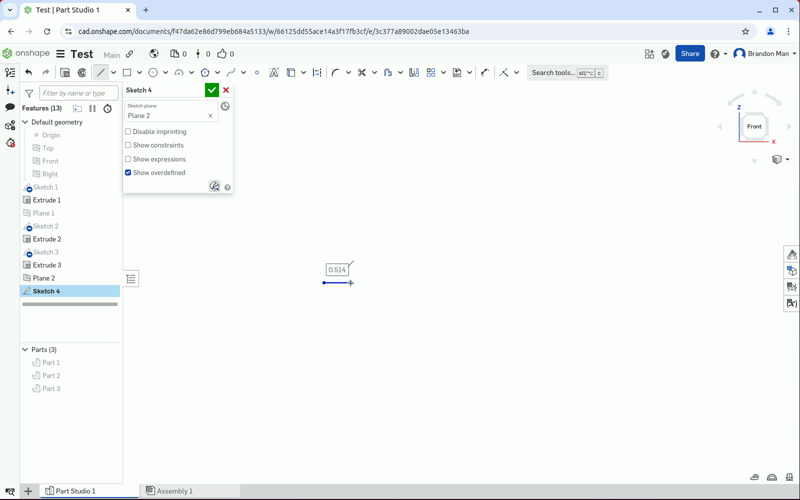
scroll(-6)
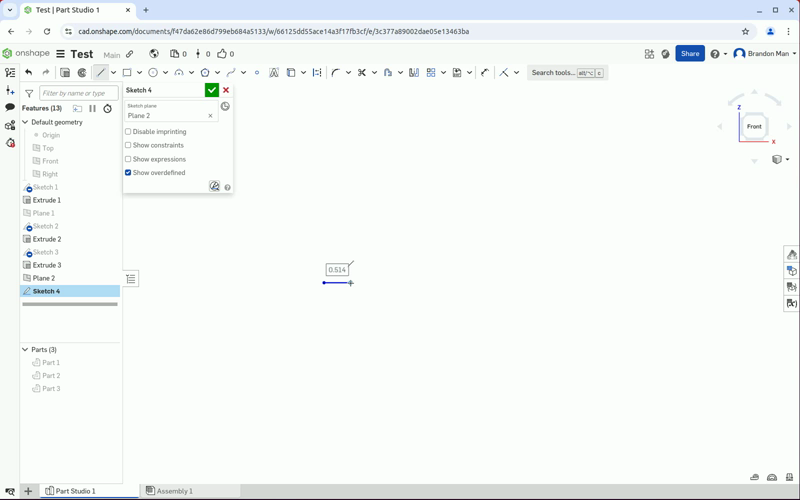
scroll(-6)
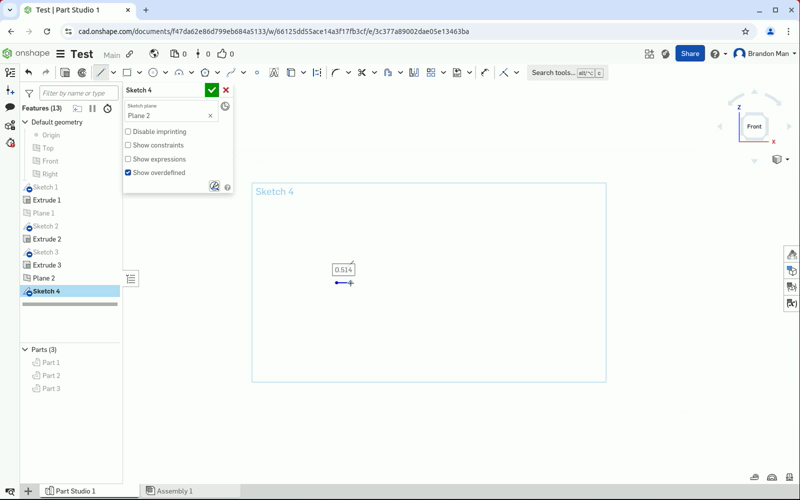
scroll(-6)
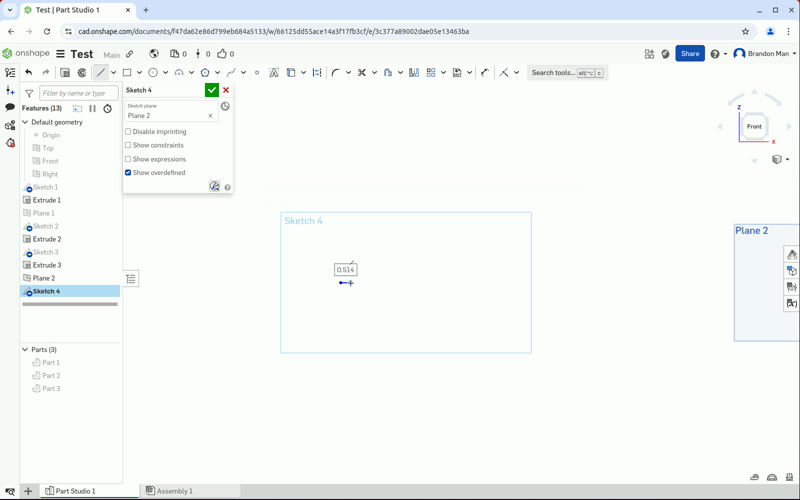
scroll(-6)
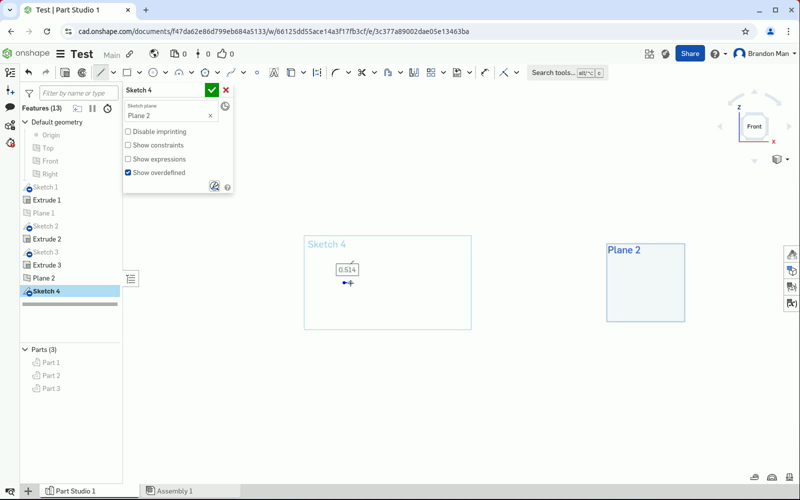
scroll(-6)
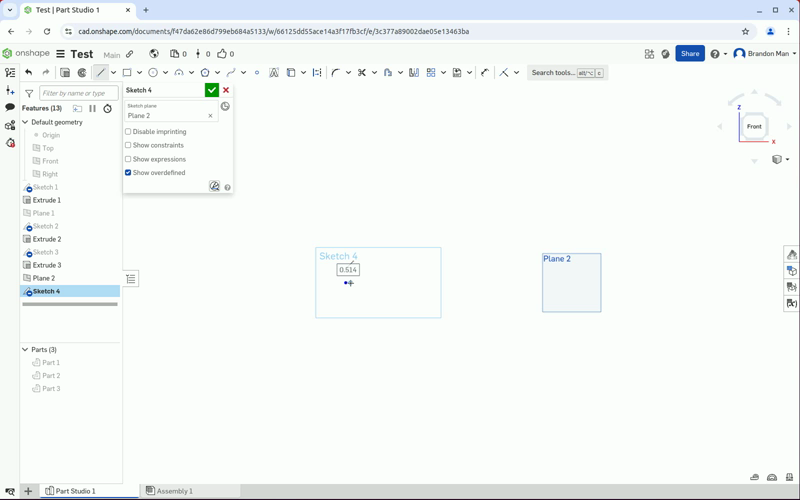
scroll(-6)
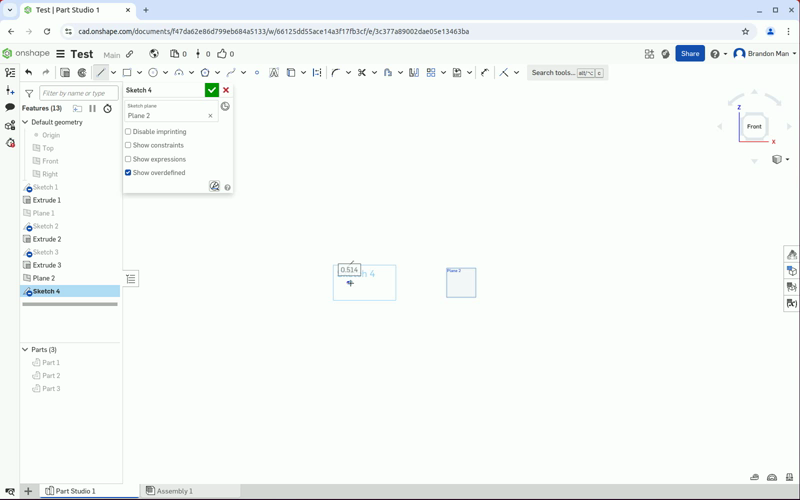
key_up(shift)
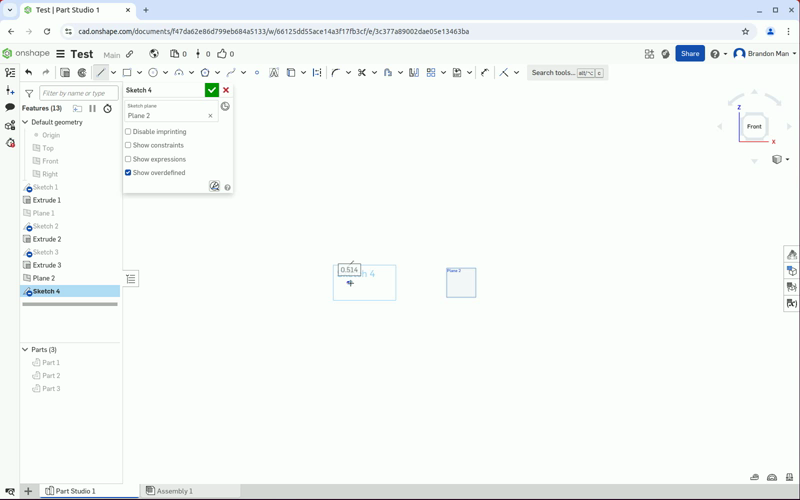
key_down(shift)
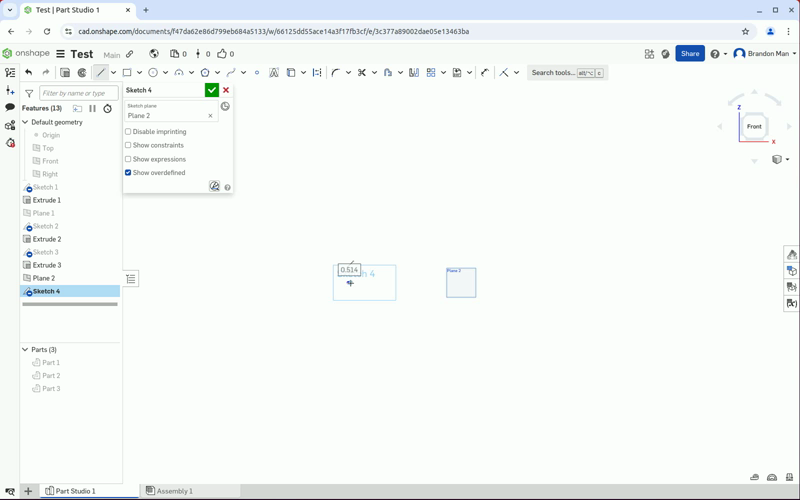
mouse_move(380, 282)
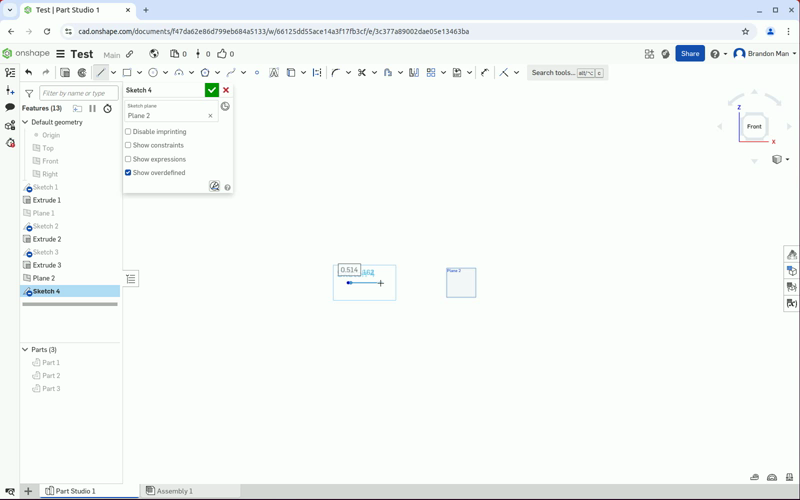
mouse_move(350, 259)
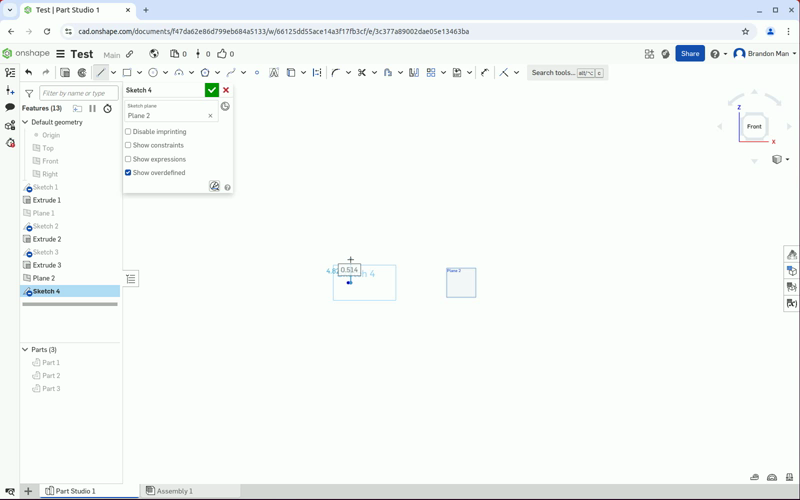
click(350, 259)
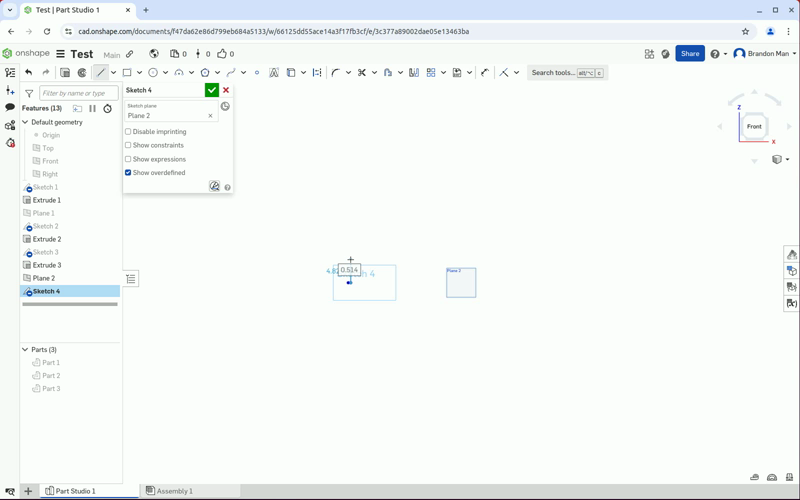
key_up(shift)
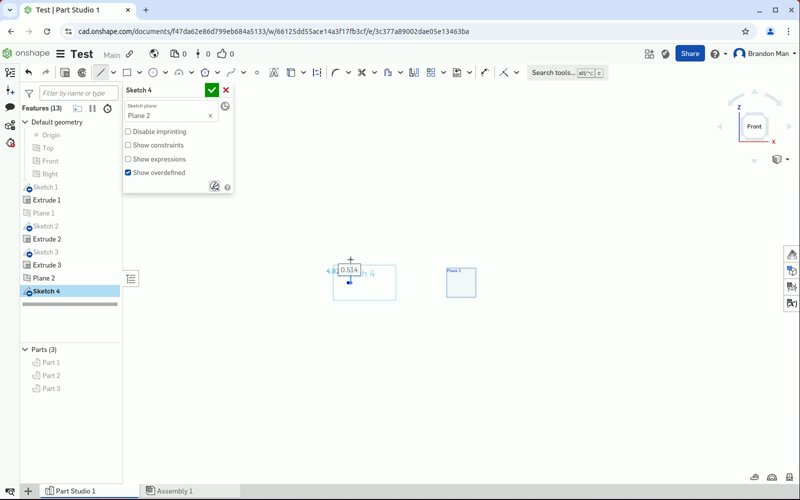
key_down(shift)
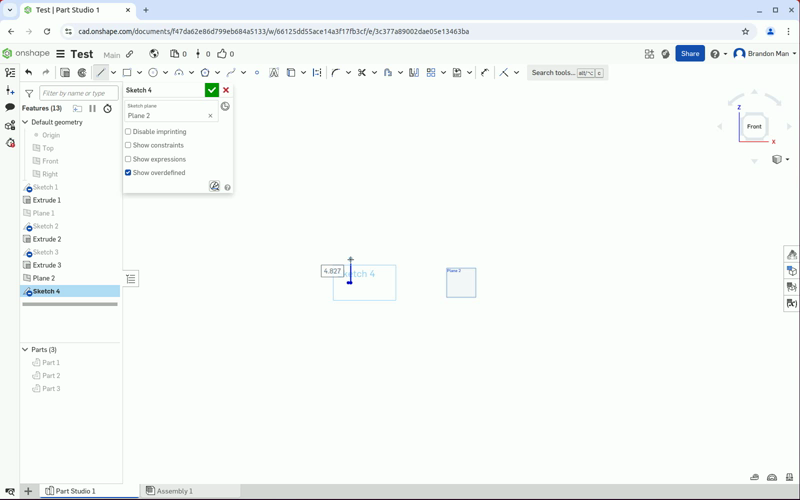
mouse_move(569, 259)
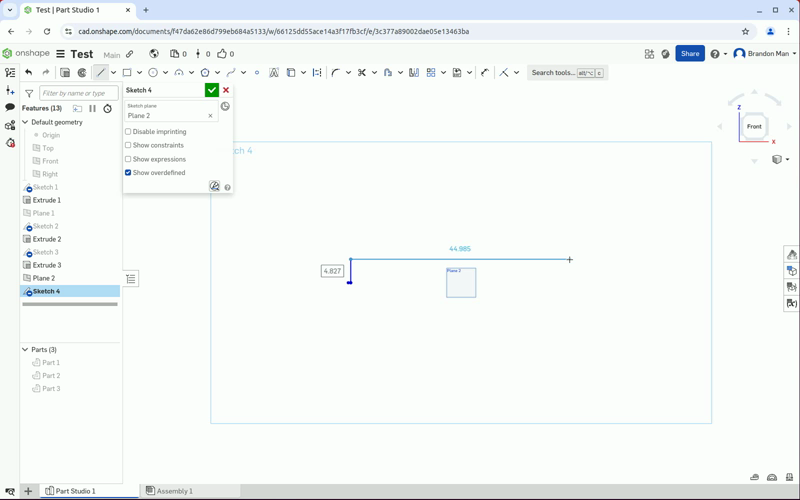
click(569, 259)
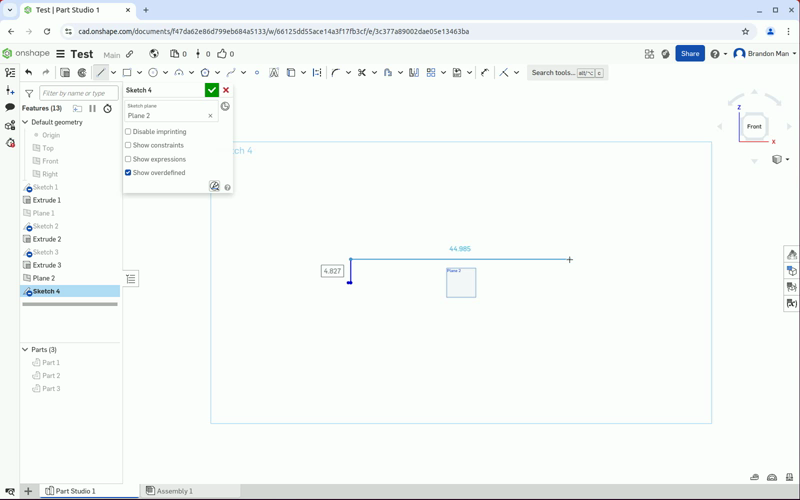
key_up(shift)
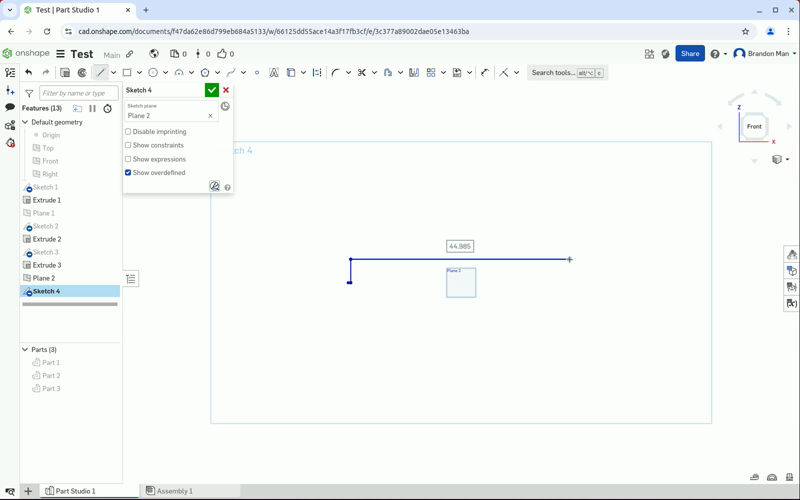
key_down(shift)
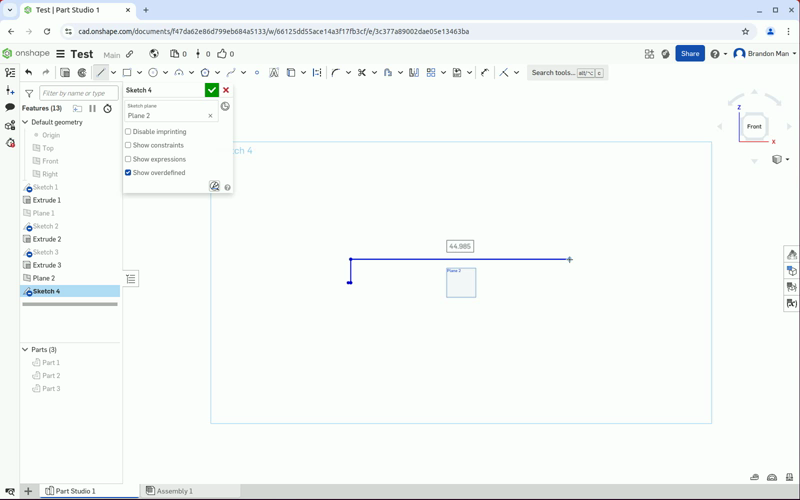
mouse_move(589, 259)
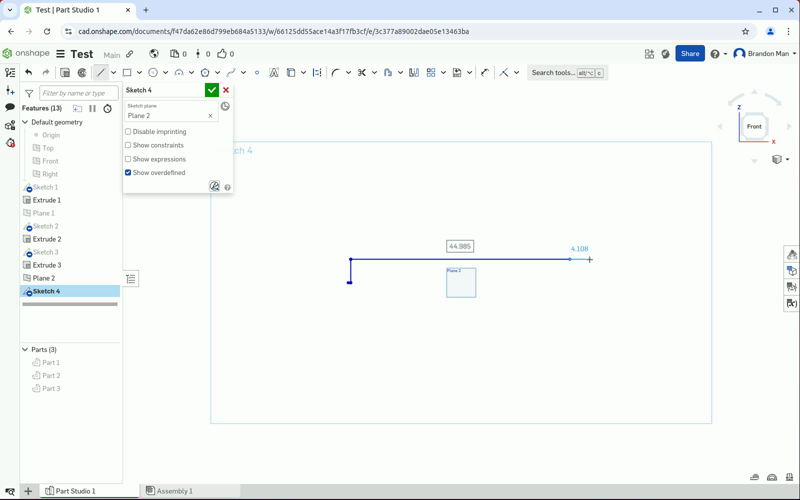
mouse_move(569, 282)
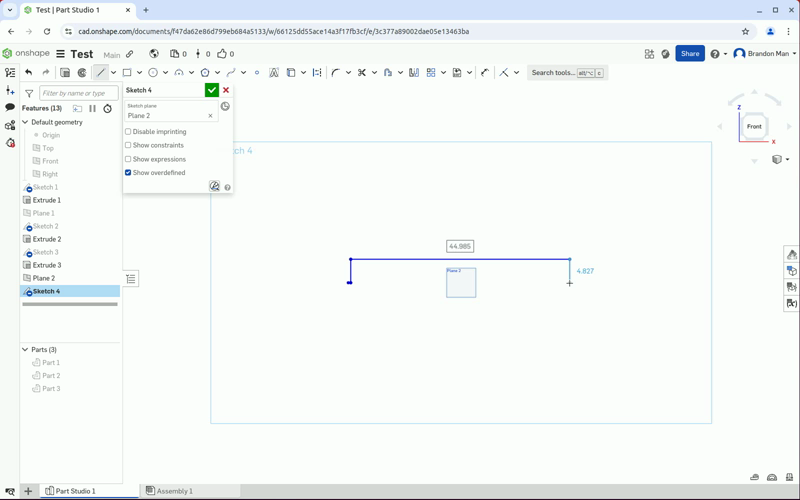
click(569, 282)
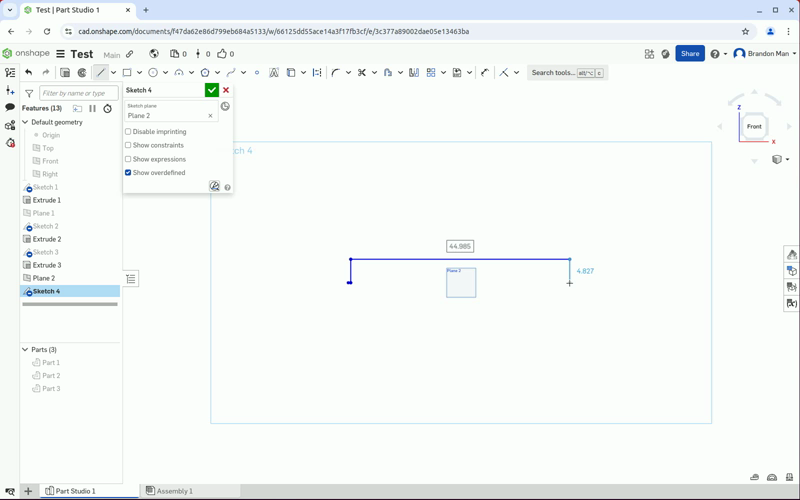
key_up(shift)
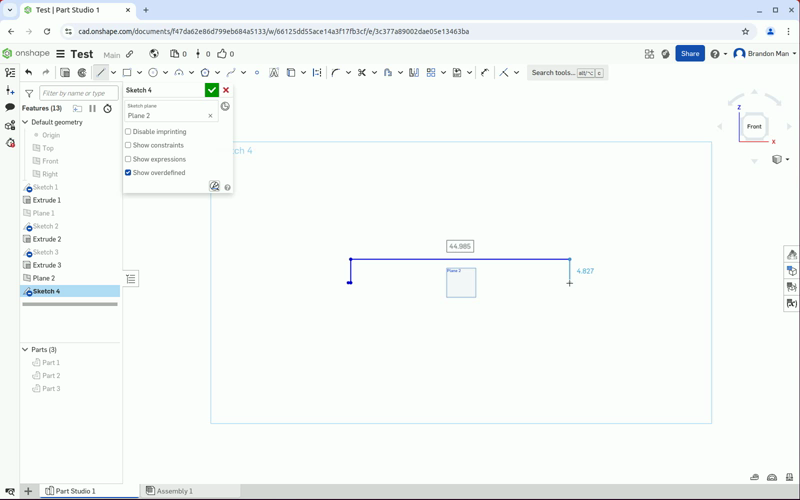
key_down(shift)
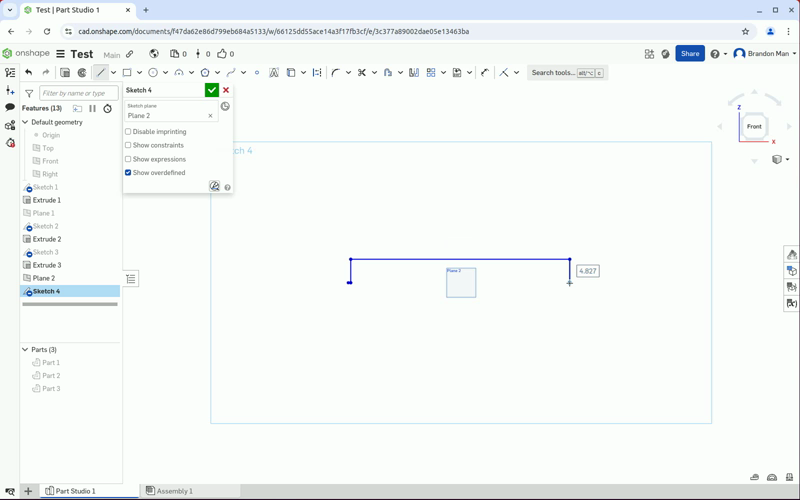
mouse_move(589, 282)
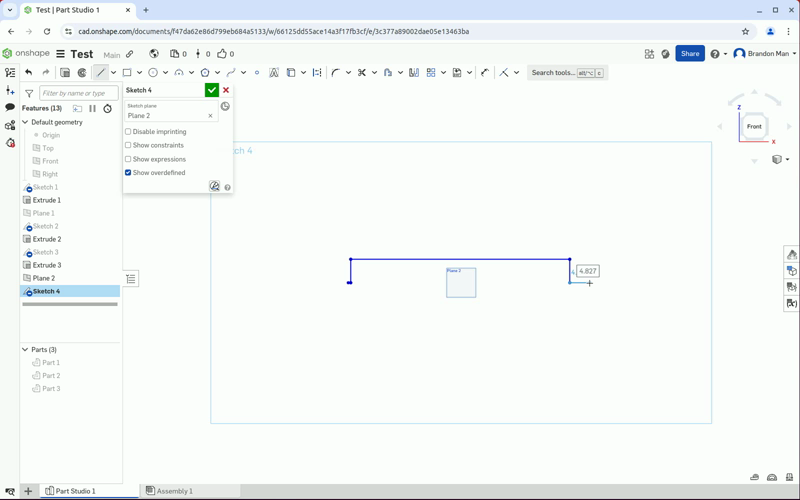
mouse_move(572, 282)
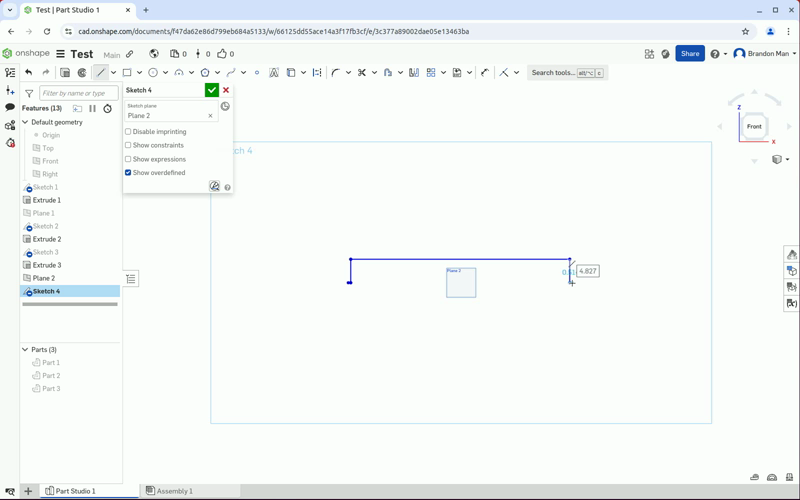
scroll(6)
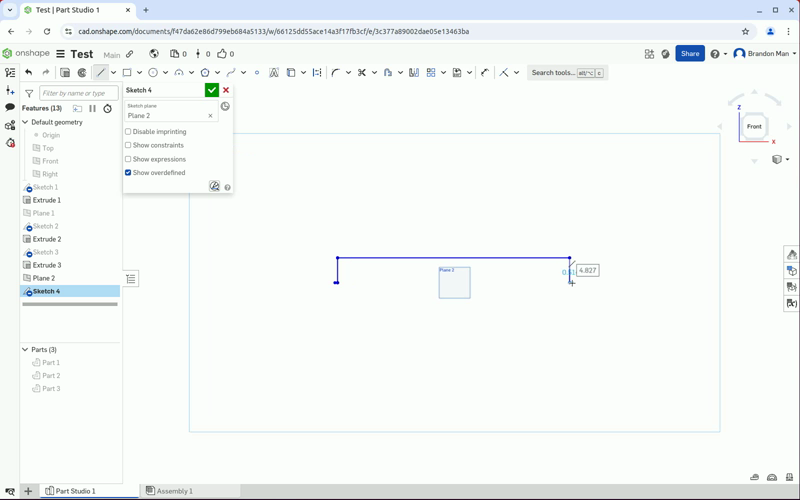
scroll(6)
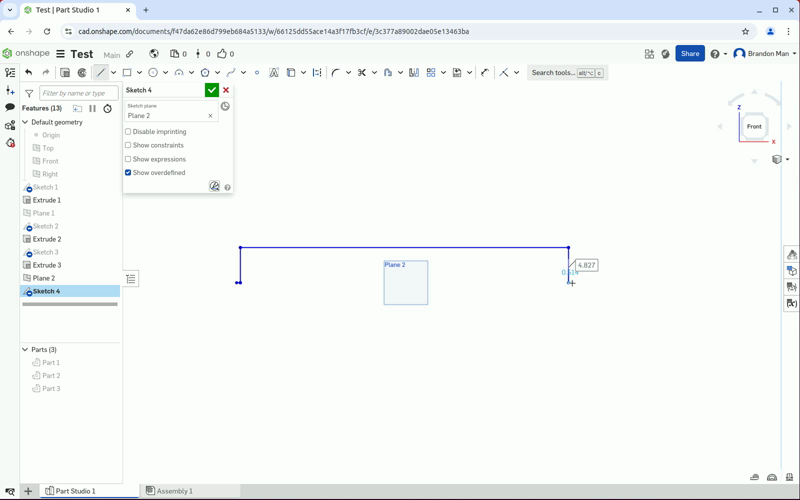
scroll(6)
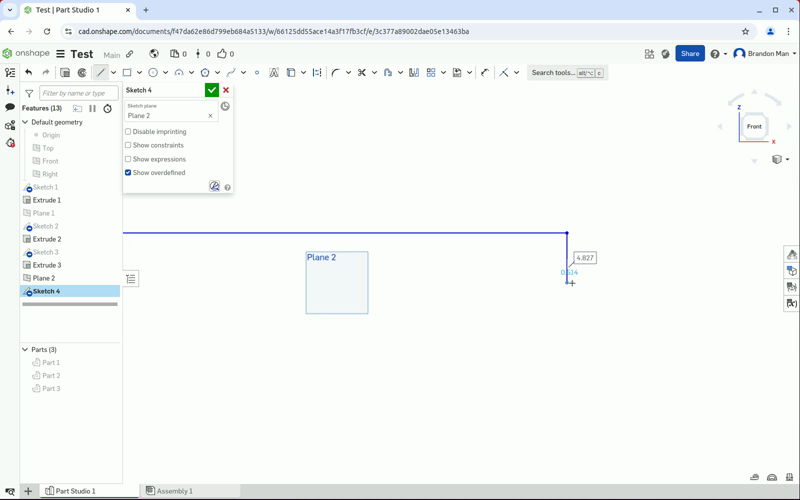
scroll(6)
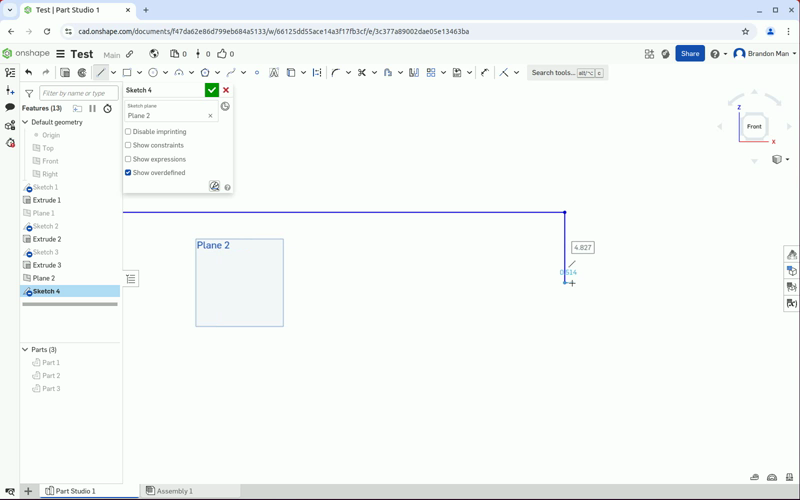
scroll(6)
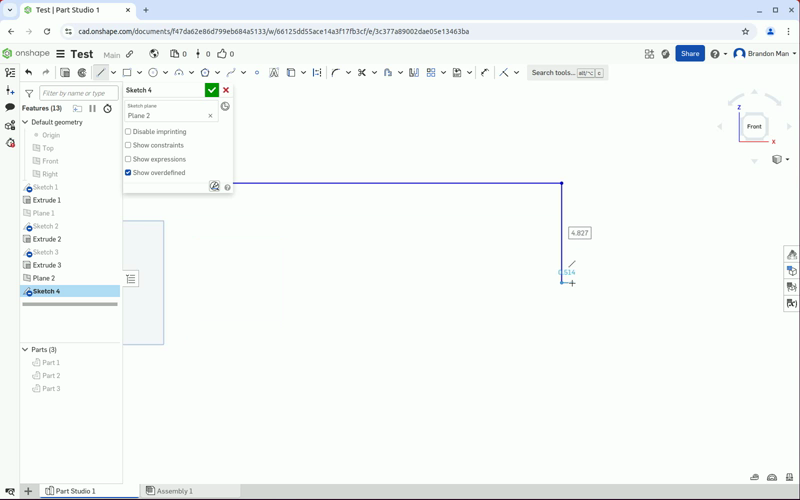
scroll(6)
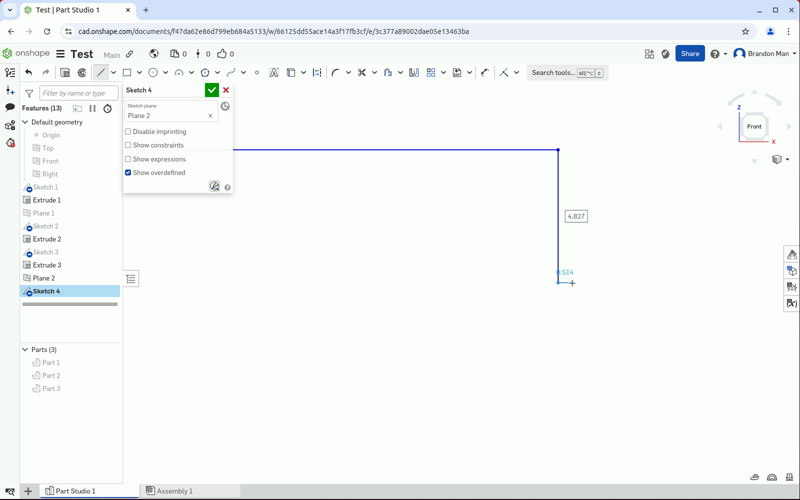
scroll(6)
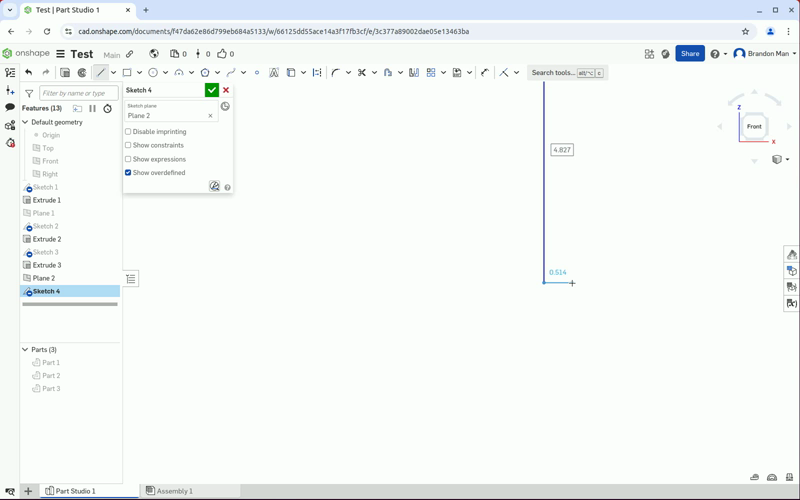
click(572, 282)
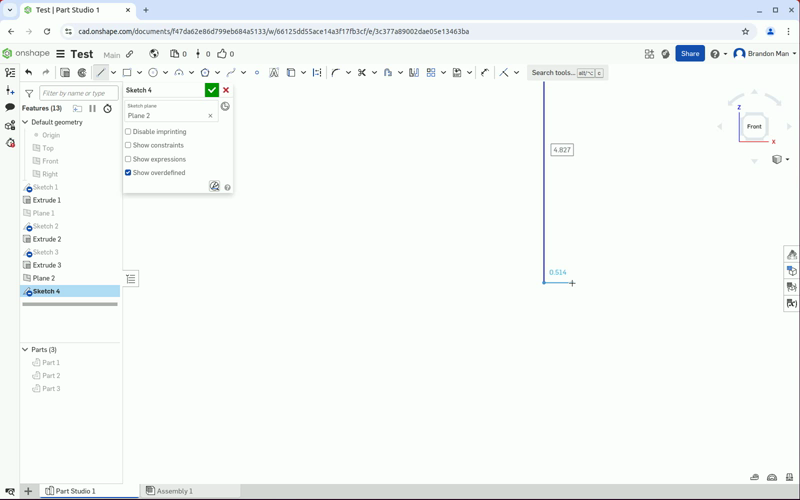
scroll(-6)
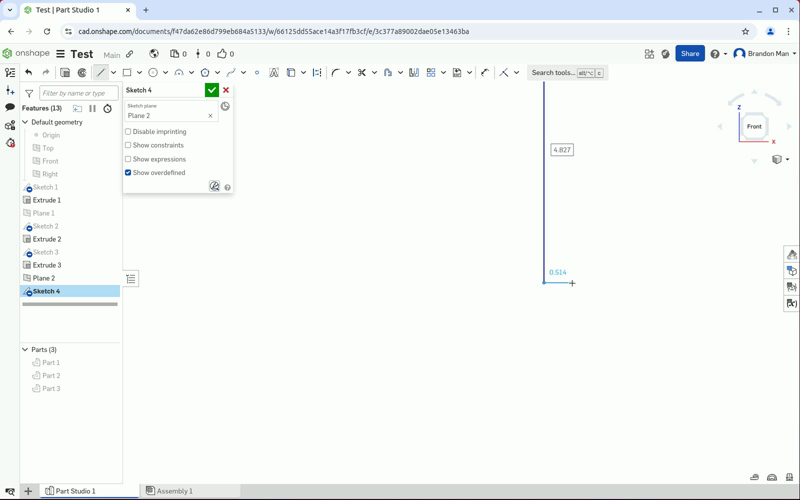
scroll(-6)
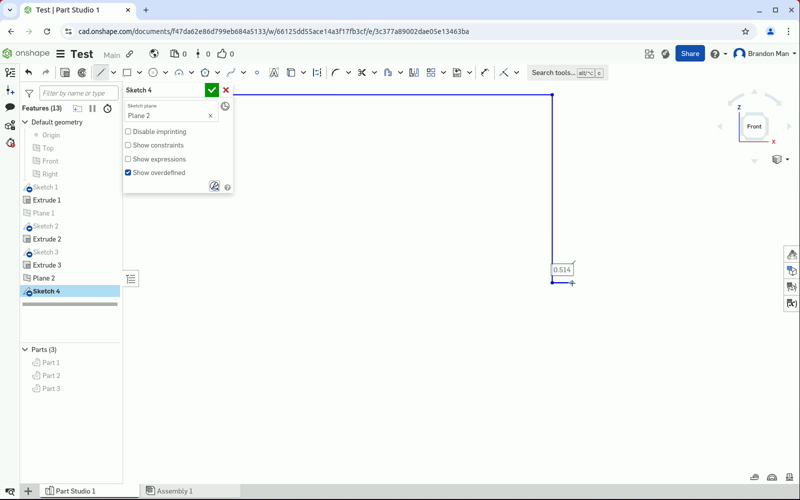
scroll(-6)
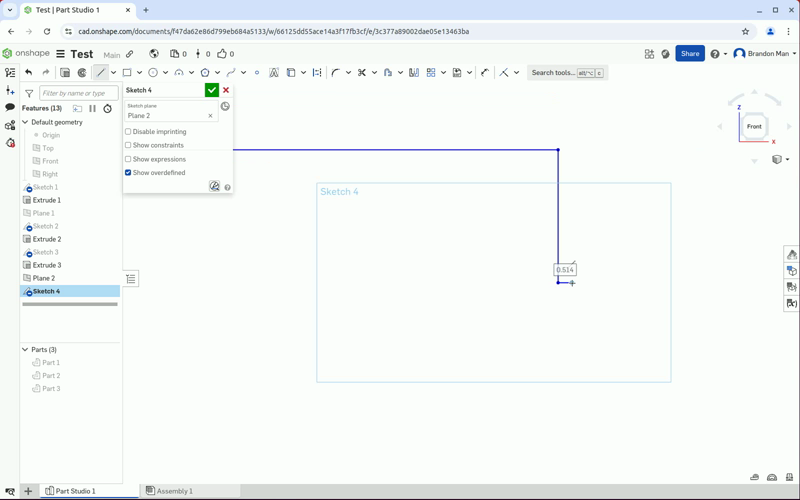
scroll(-6)
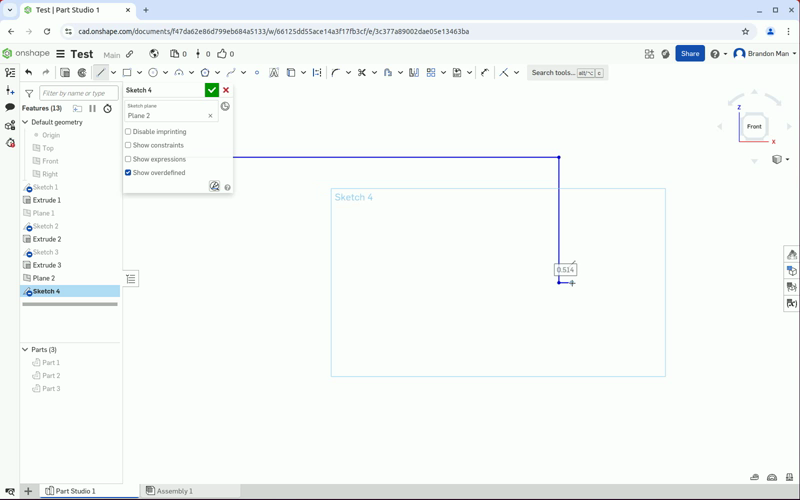
scroll(-6)
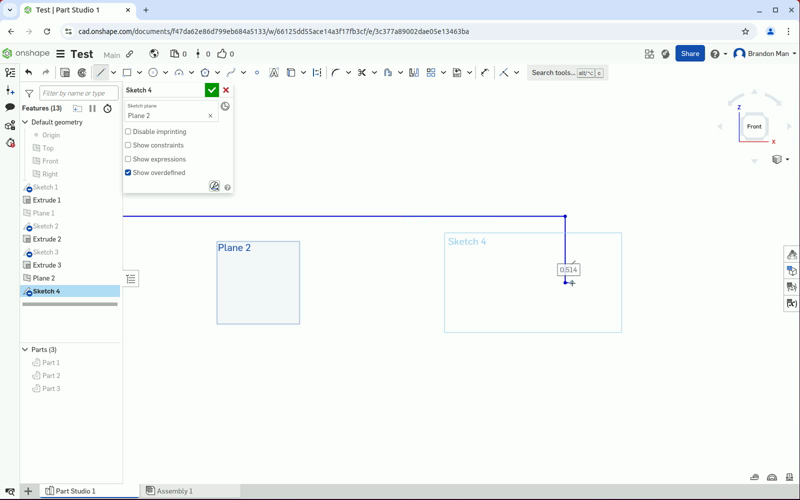
scroll(-6)
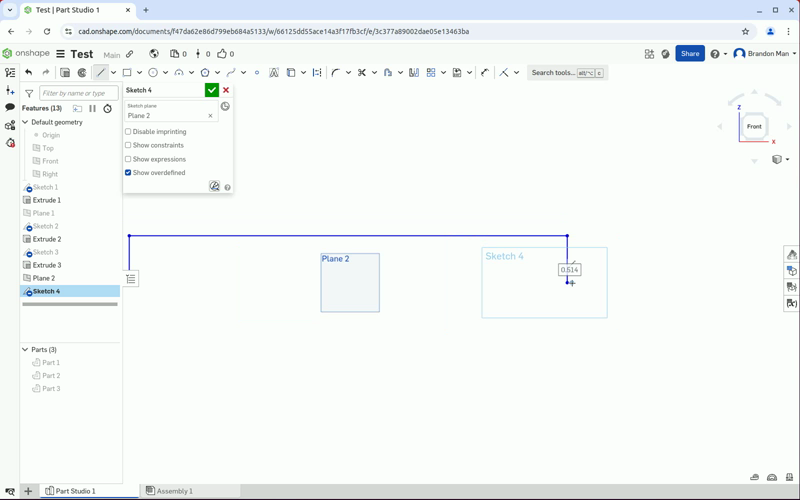
scroll(-6)
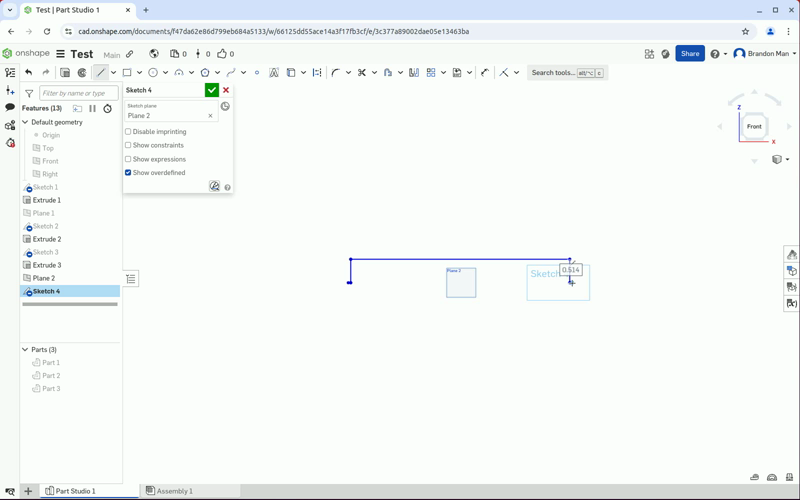
key_up(shift)
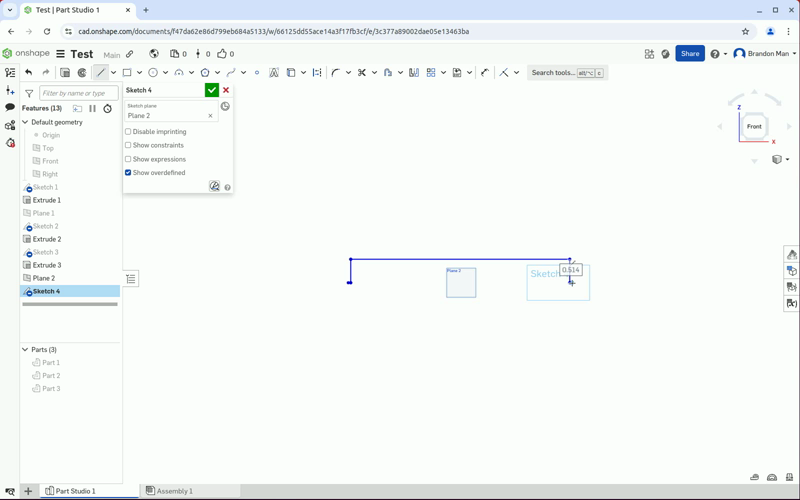
key_down(shift)
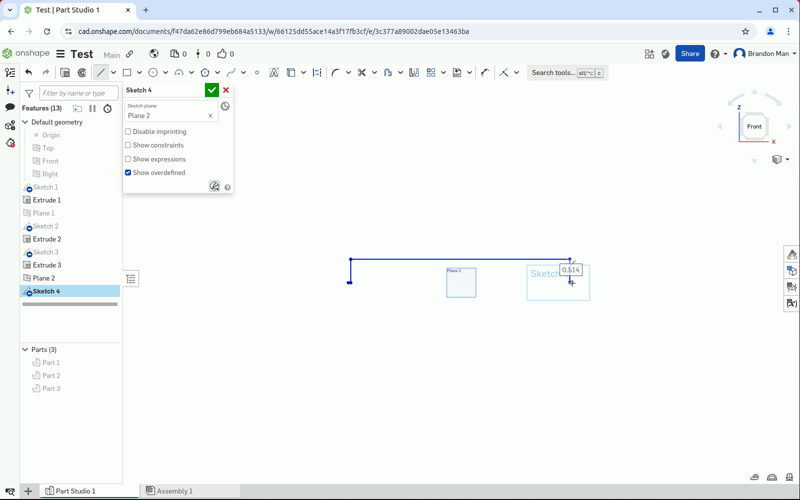
mouse_move(589, 282)
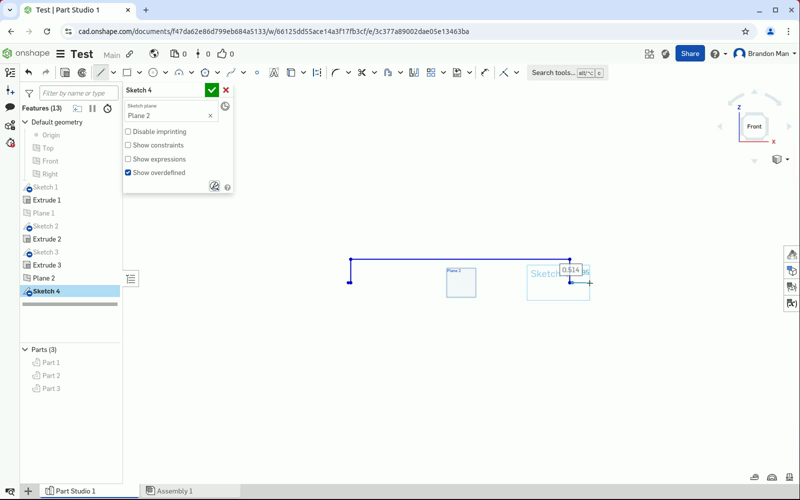
mouse_move(572, 257)
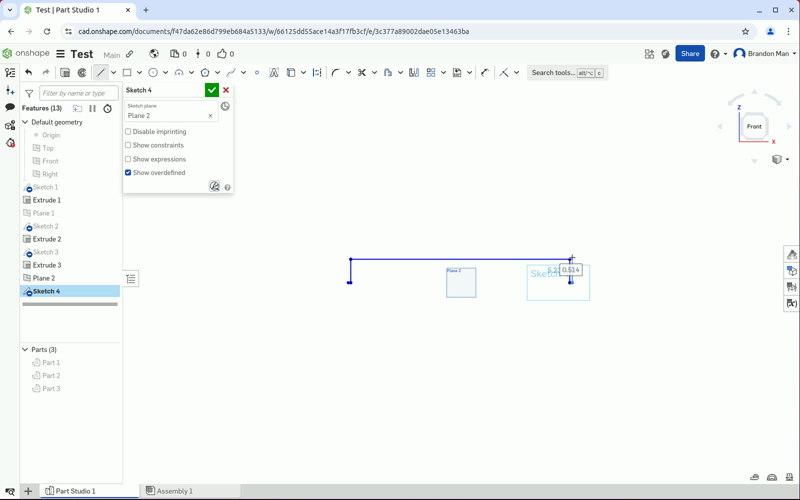
scroll(6)
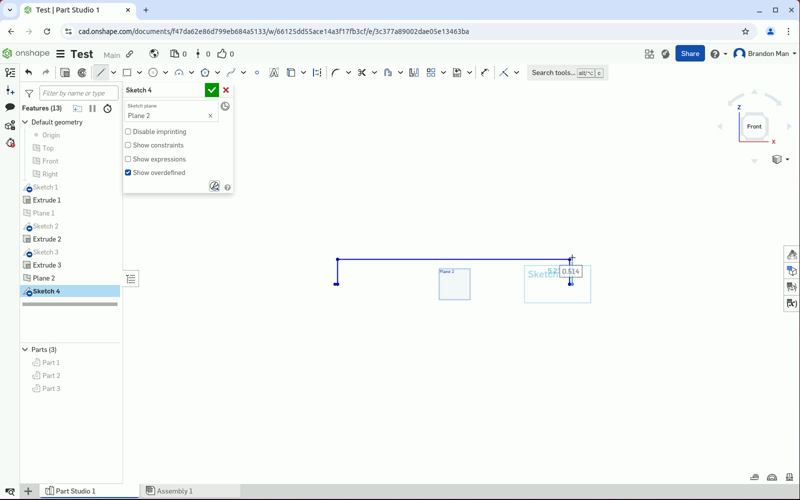
scroll(6)
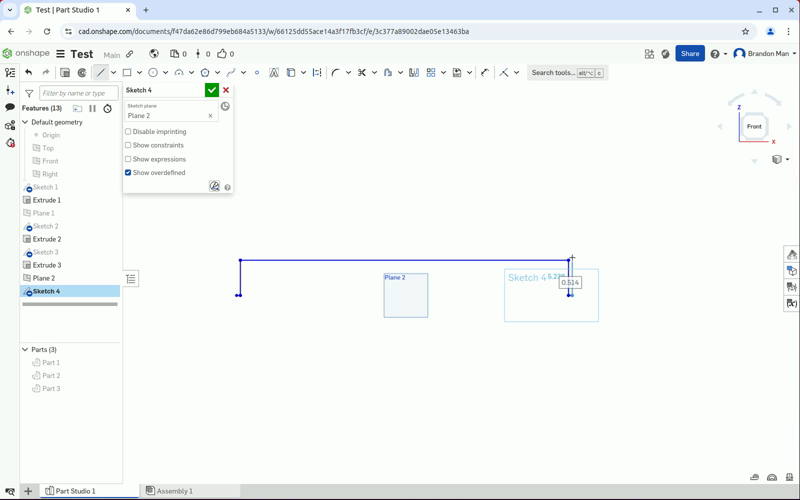
scroll(6)
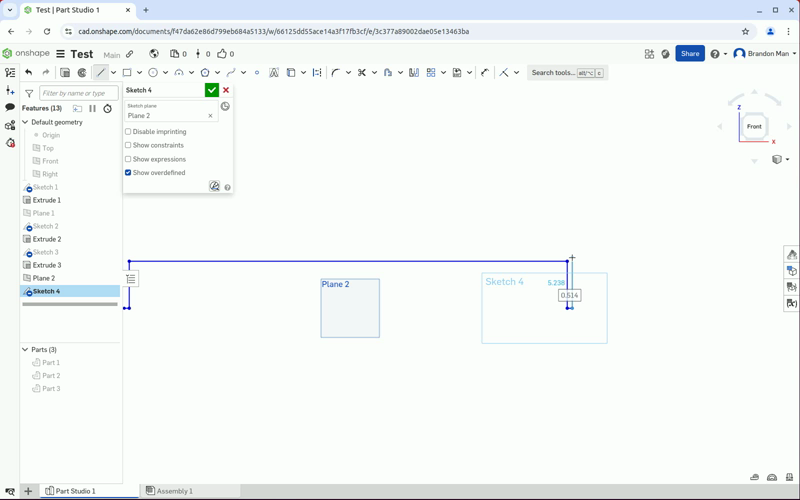
scroll(6)
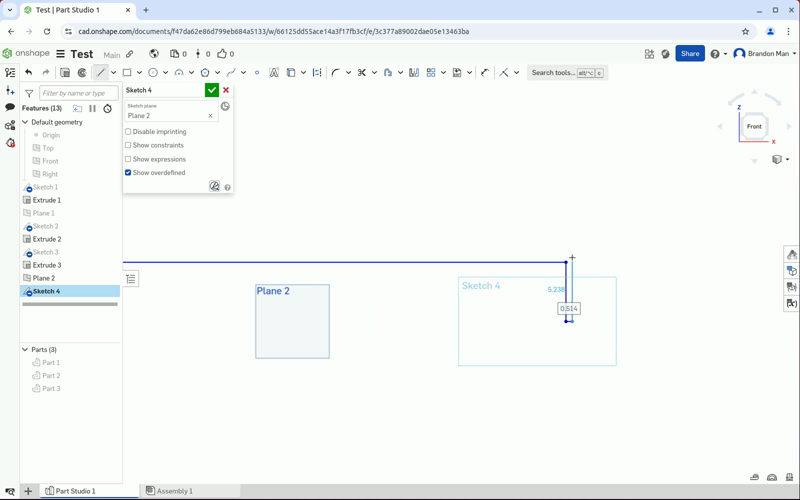
scroll(6)
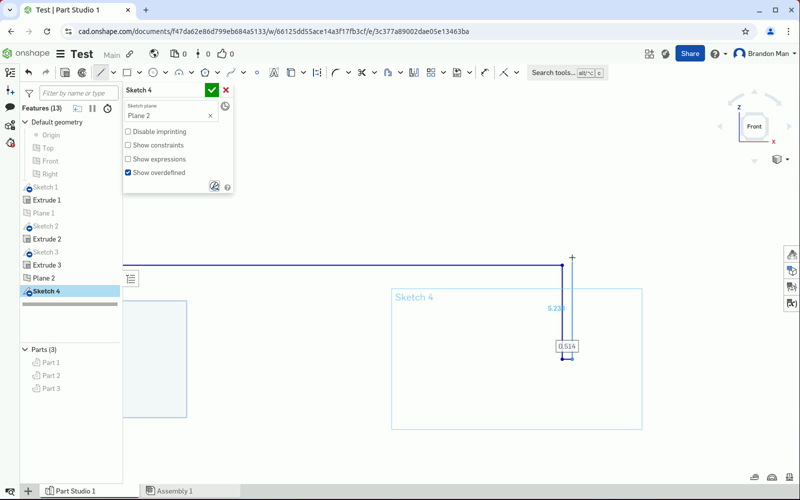
scroll(6)
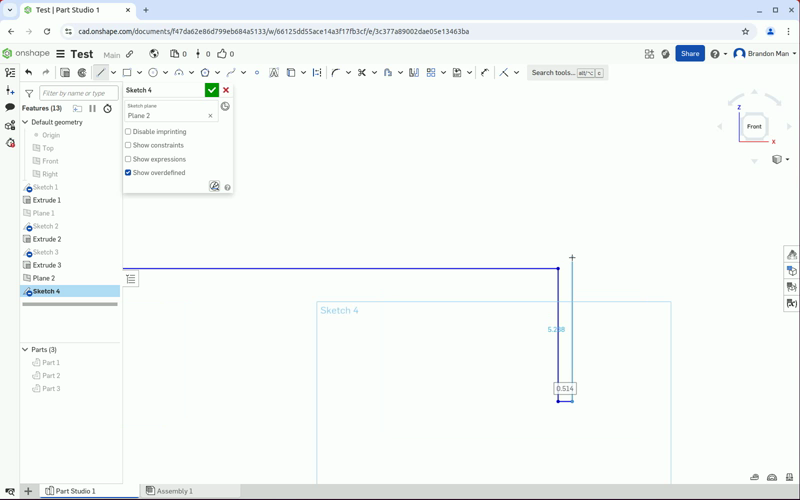
scroll(6)
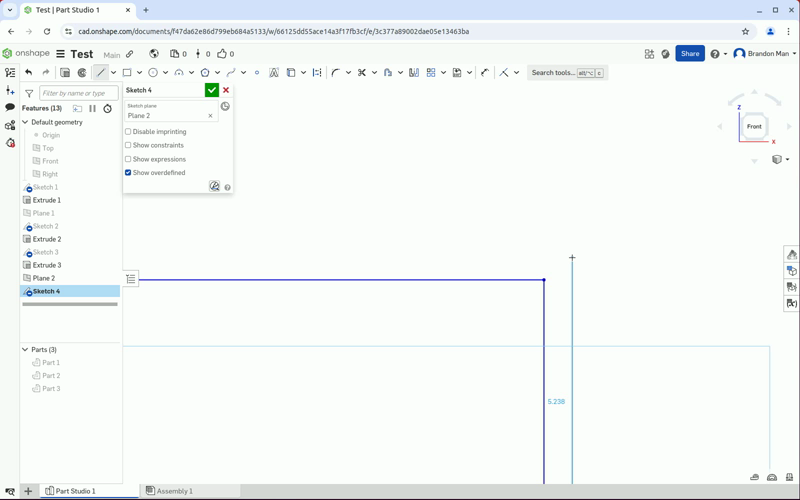
click(572, 257)
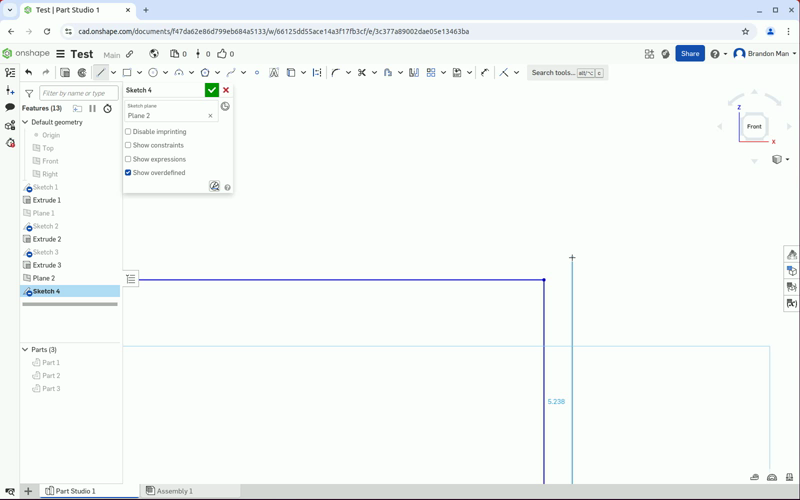
scroll(-6)
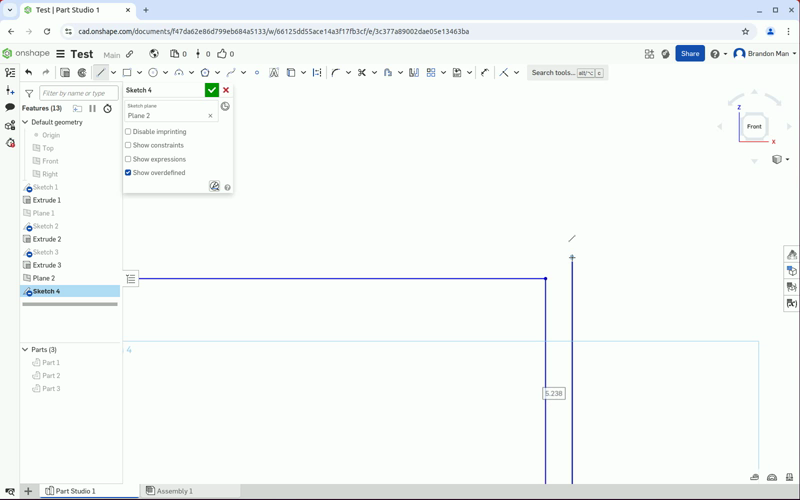
scroll(-6)
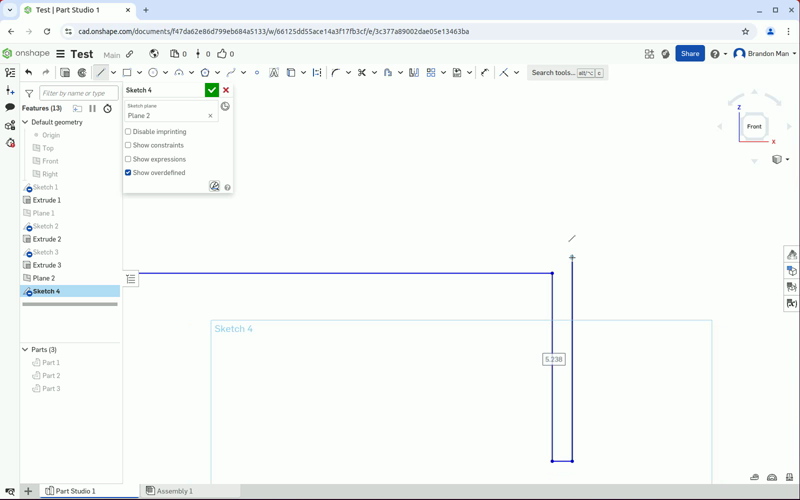
scroll(-6)
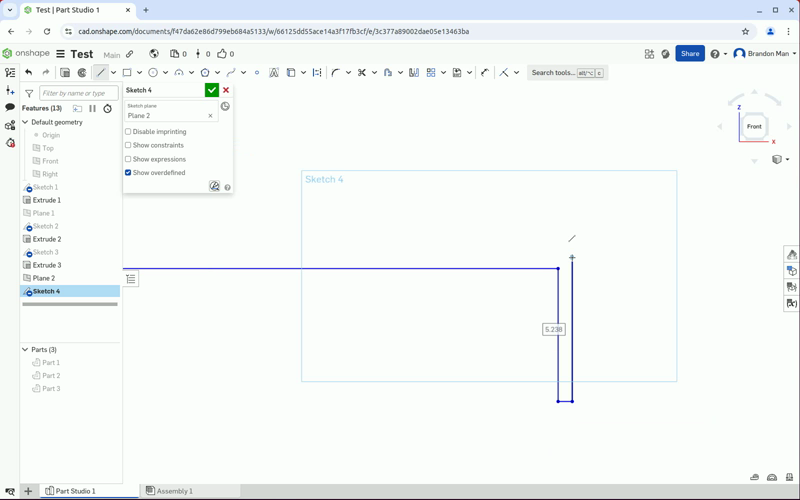
scroll(-6)
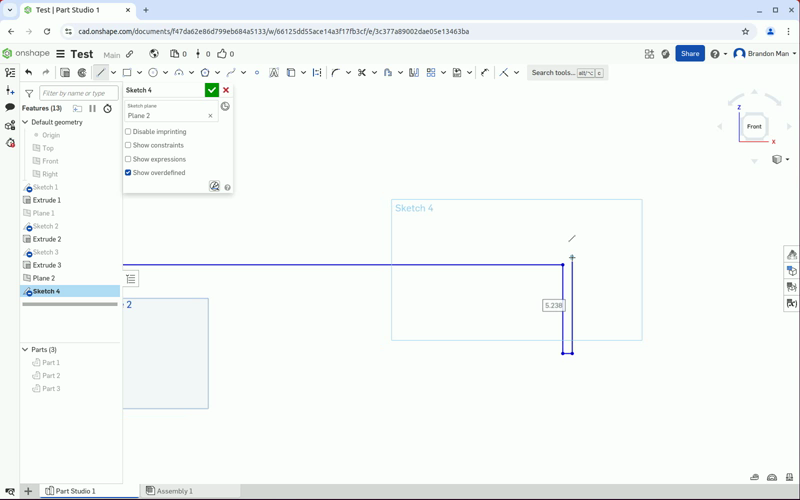
scroll(-6)
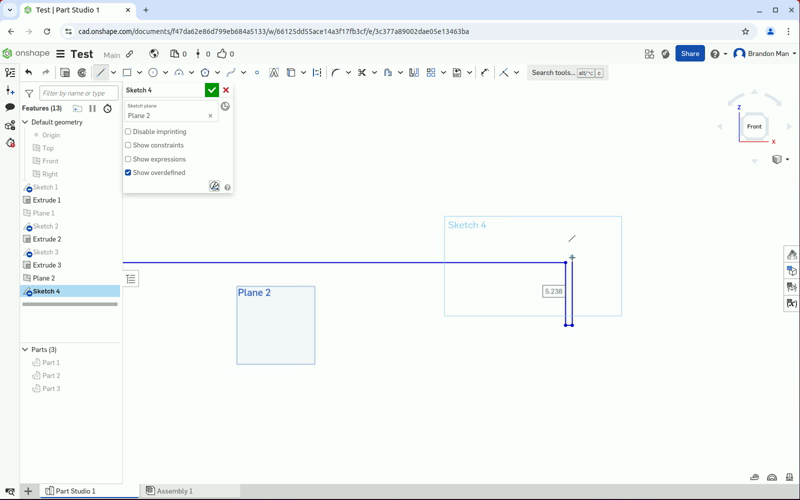
scroll(-6)
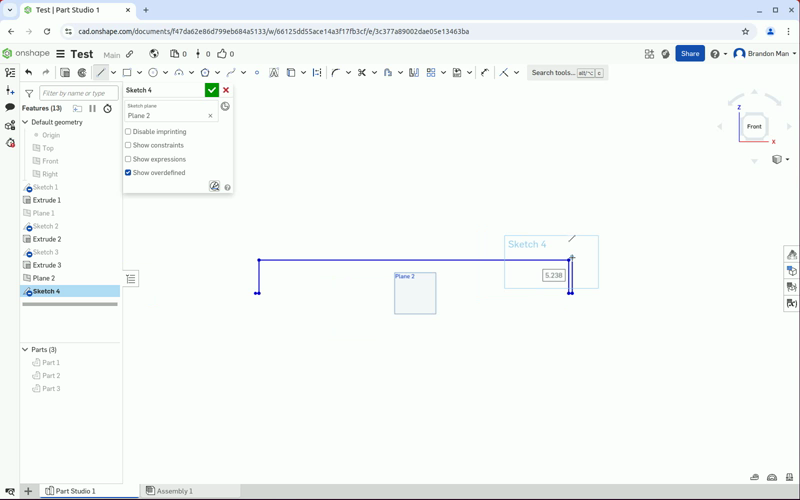
scroll(-6)
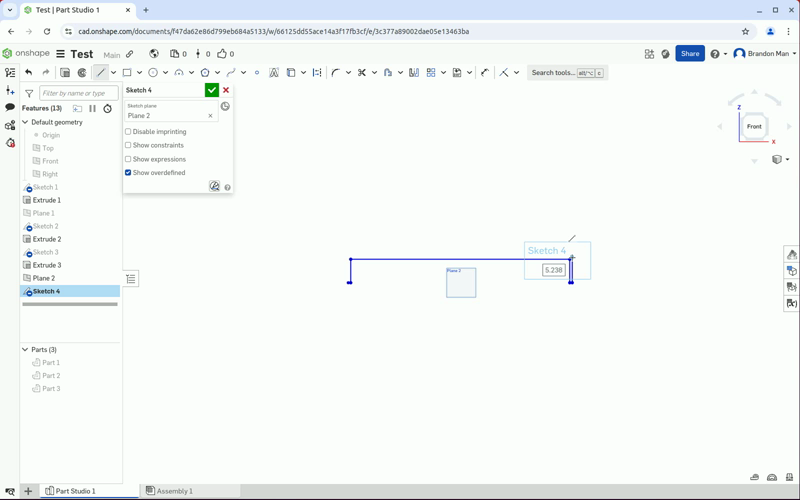
key_up(shift)
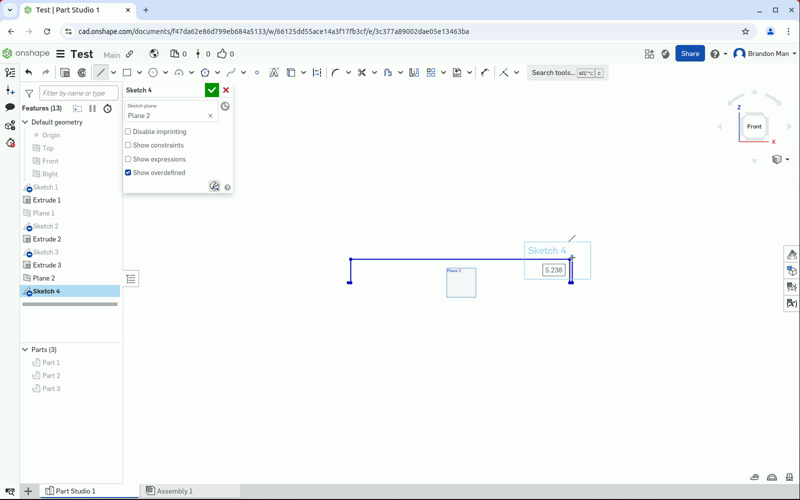
key_down(shift)
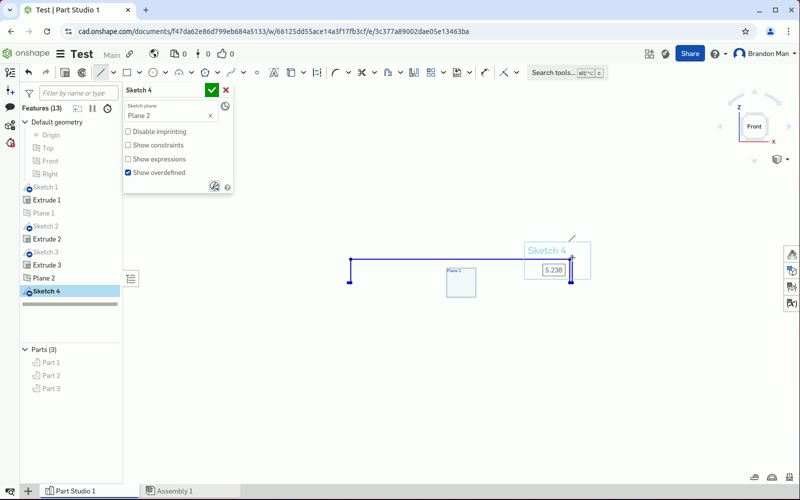
mouse_move(348, 257)
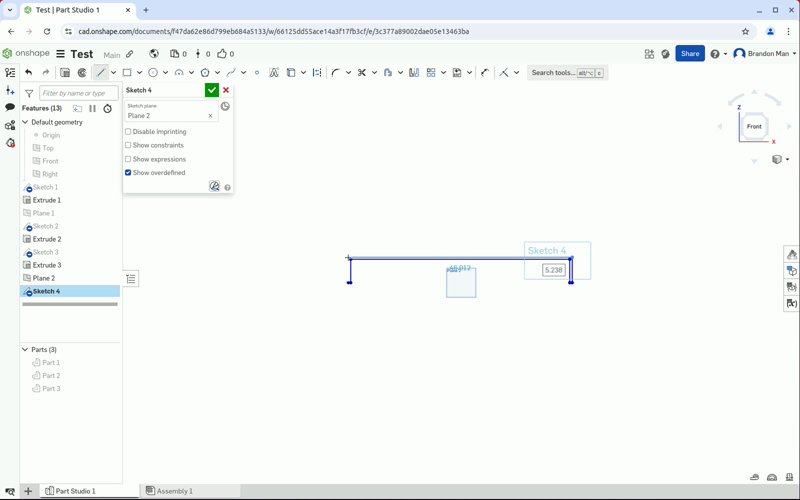
scroll(6)
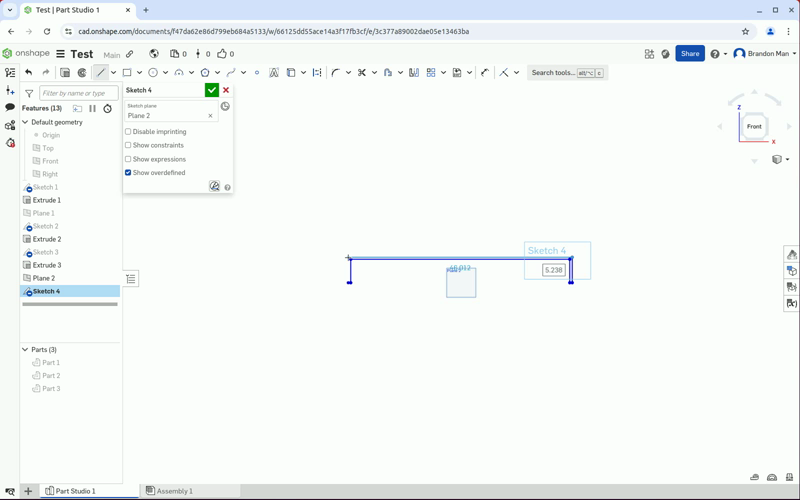
scroll(6)
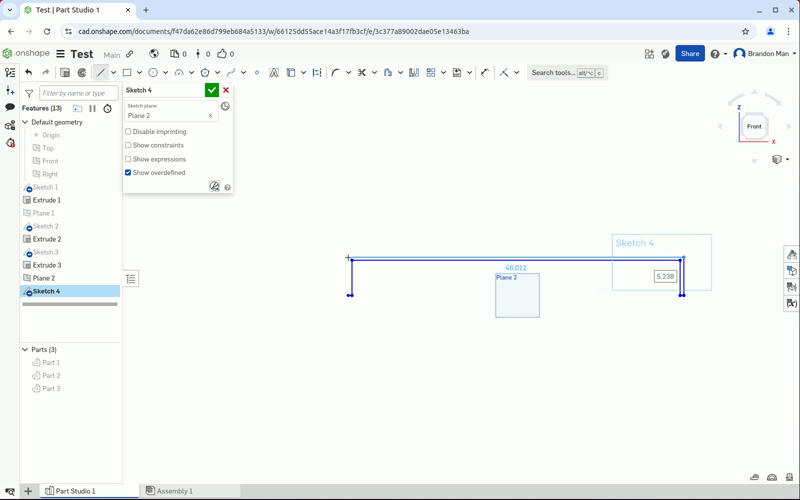
scroll(6)
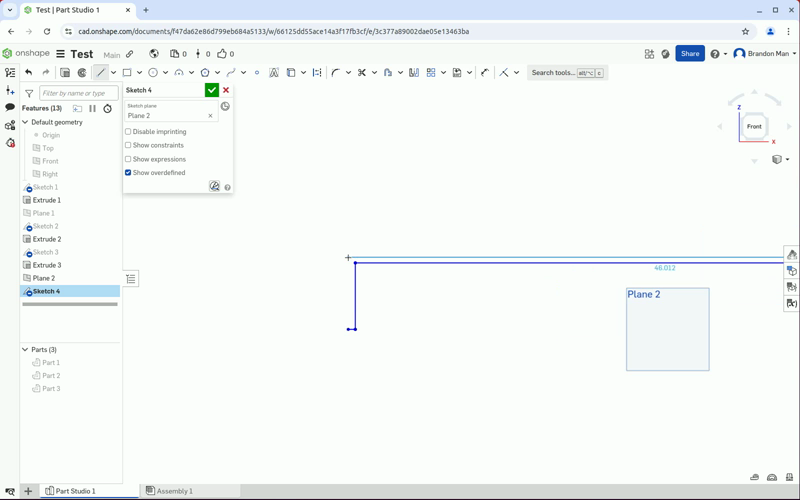
scroll(6)
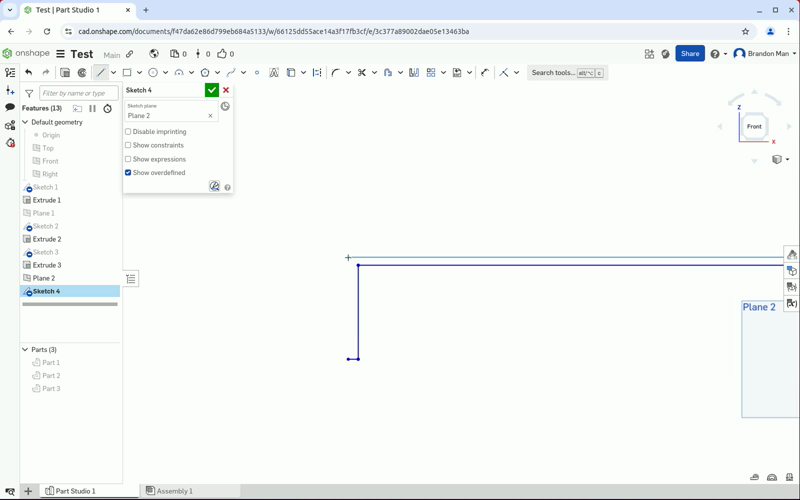
scroll(6)
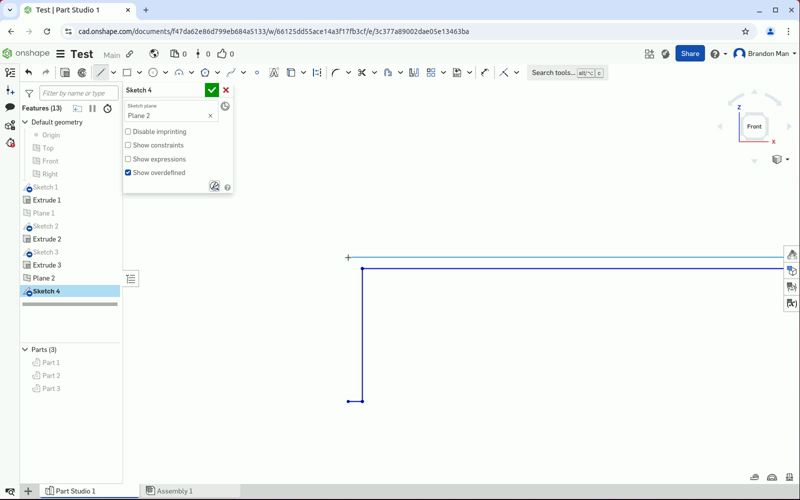
scroll(6)
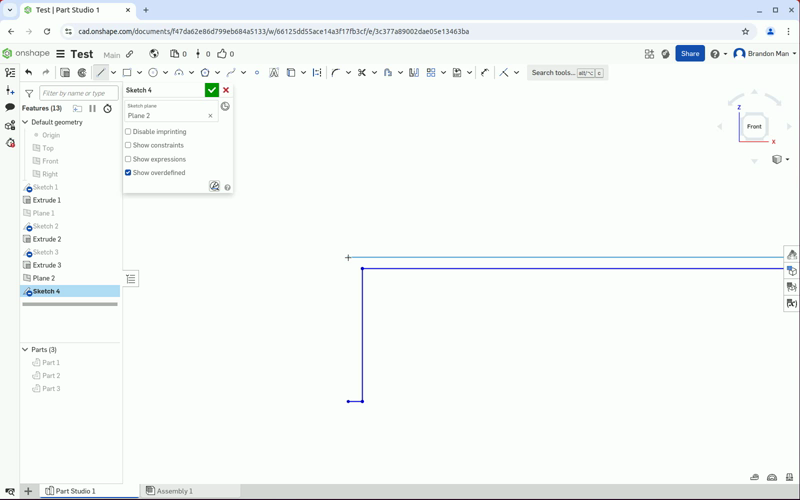
scroll(6)
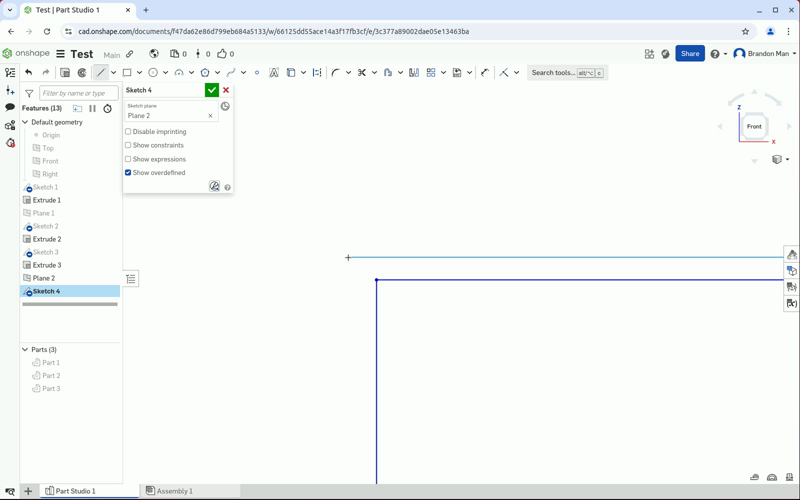
click(348, 257)
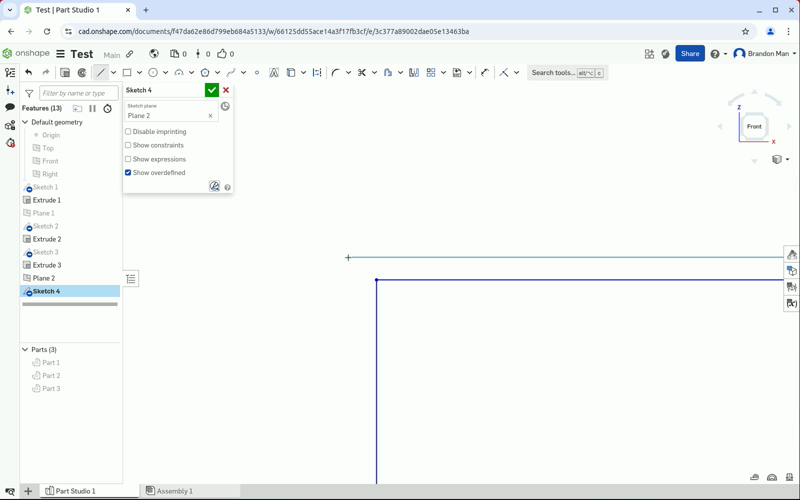
scroll(-6)
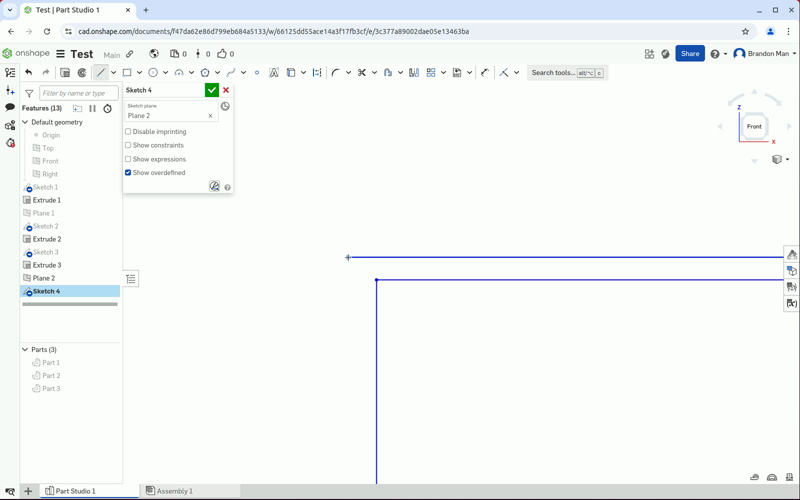
scroll(-6)
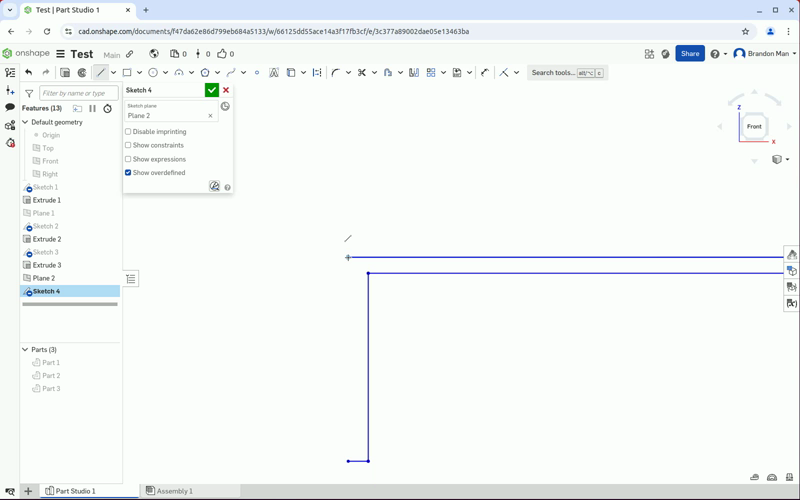
scroll(-6)
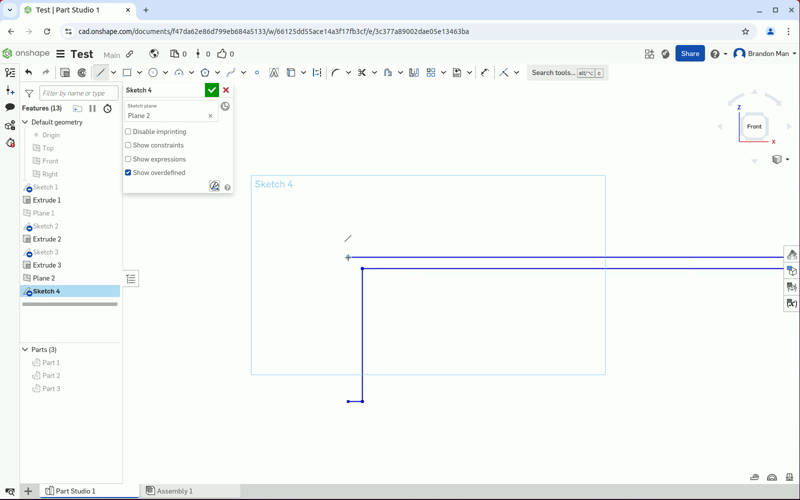
scroll(-6)
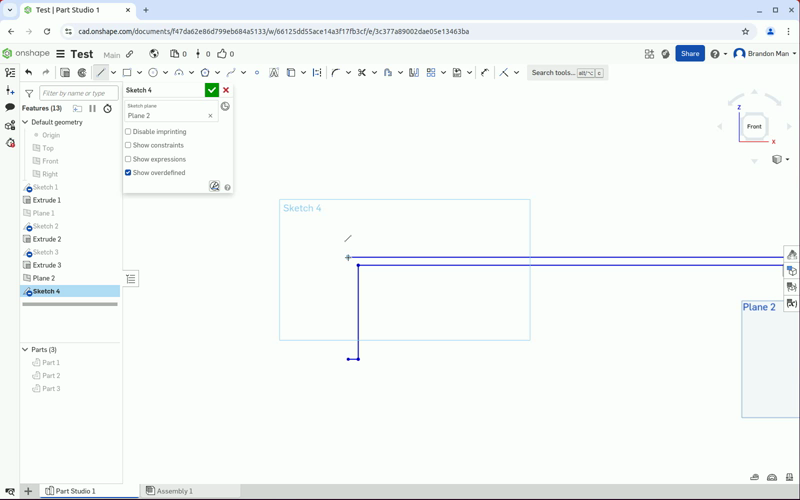
scroll(-6)
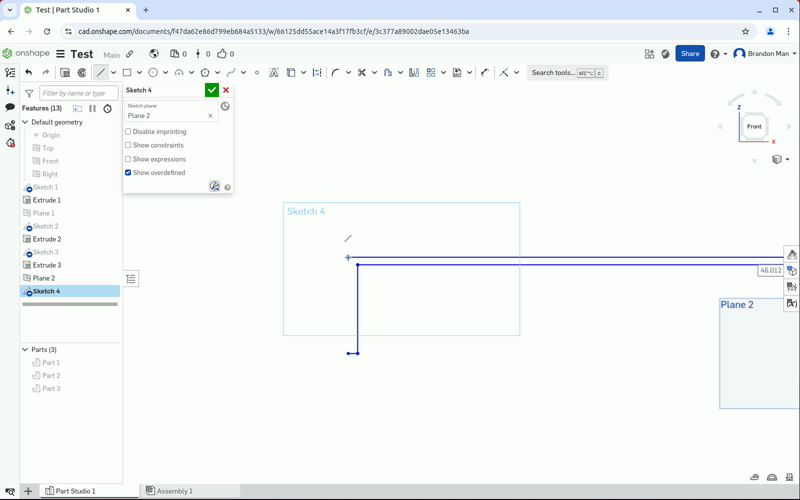
scroll(-6)
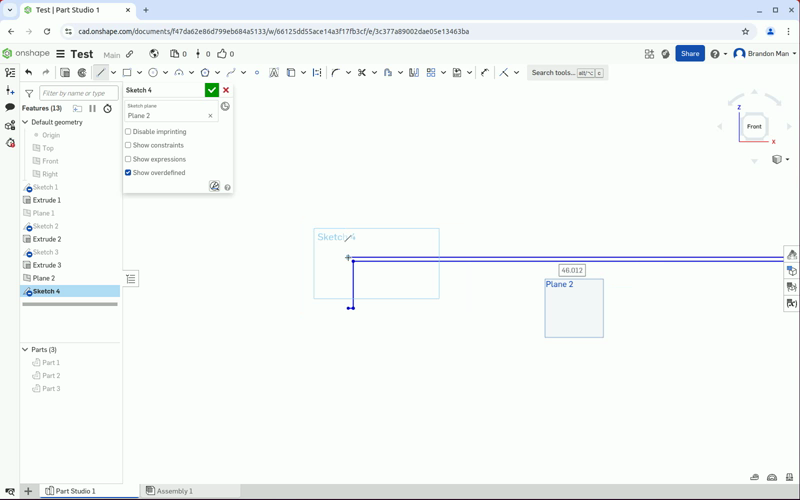
scroll(-6)
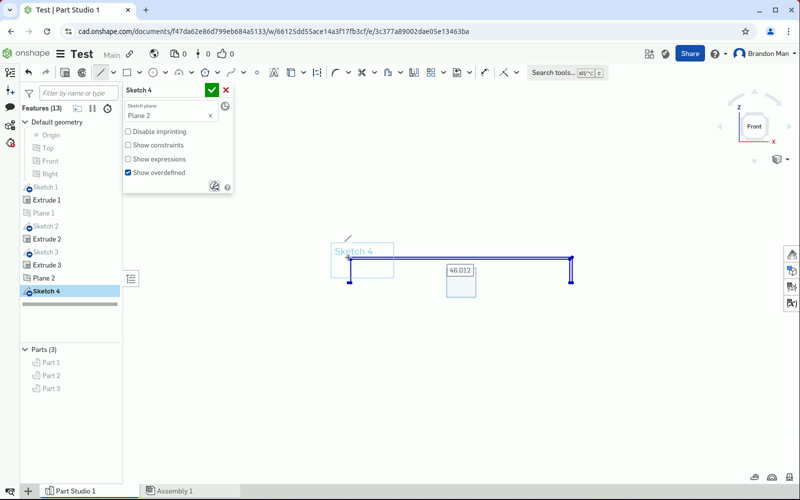
key_up(shift)
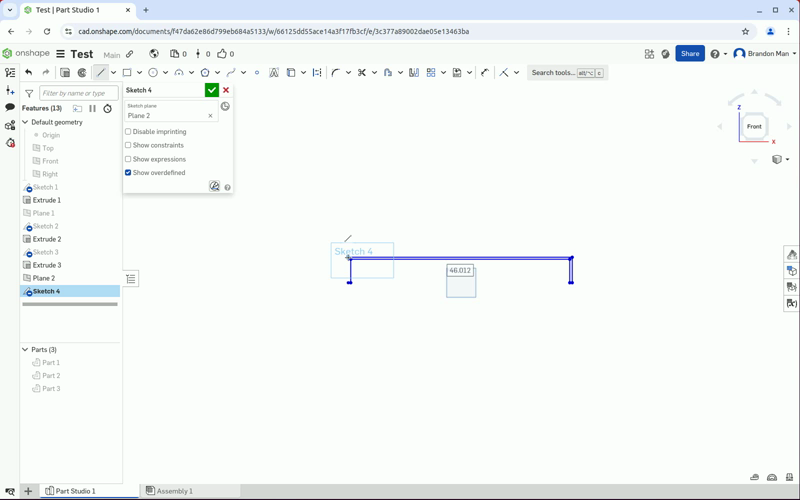
mouse_move(378, 257)
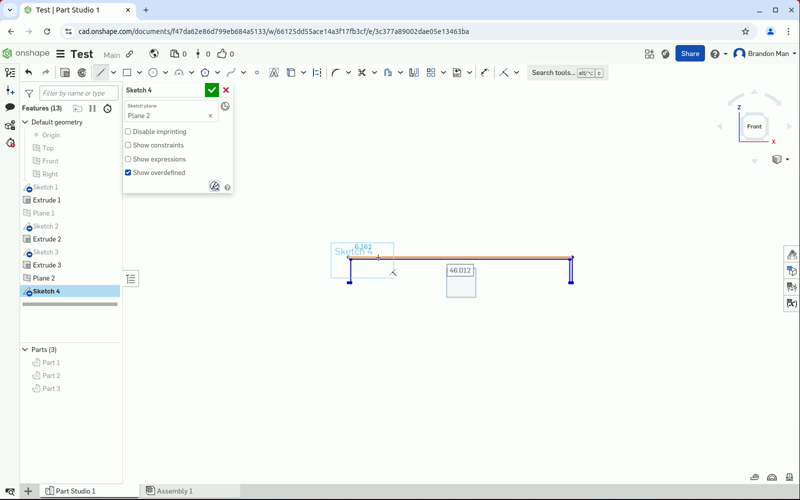
key_down(shift)
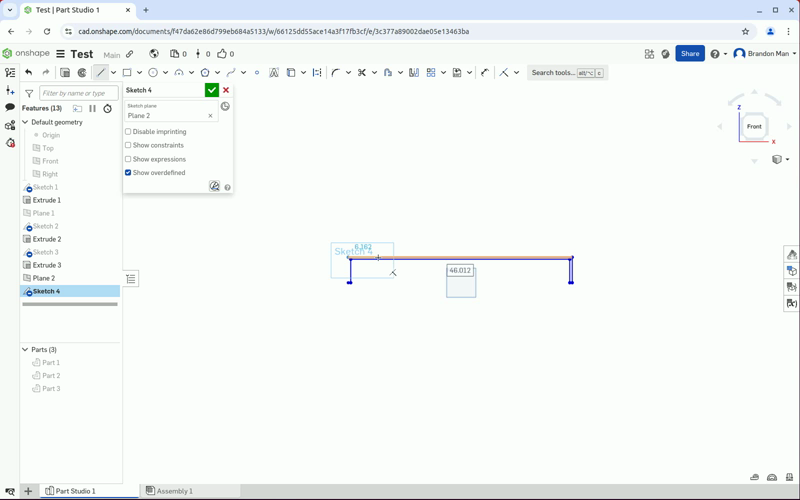
mouse_move(348, 282)
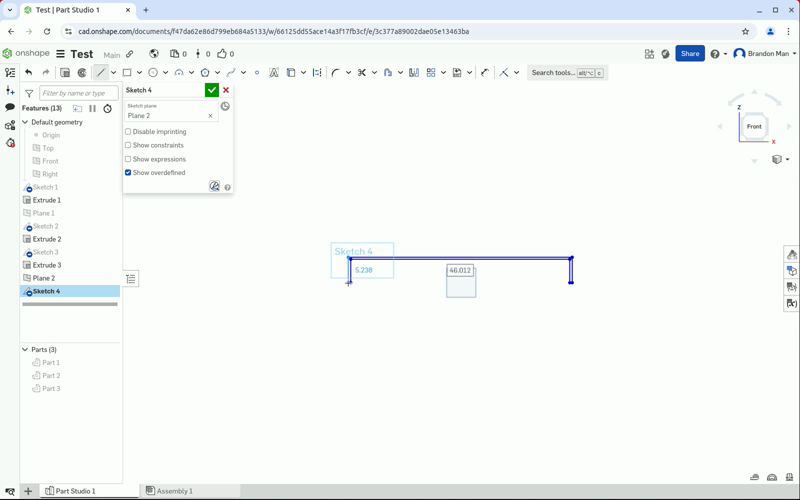
scroll(6)
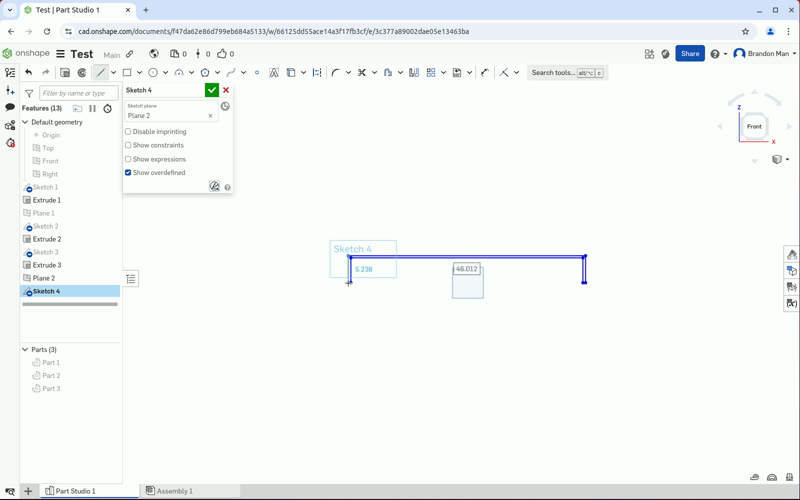
scroll(6)
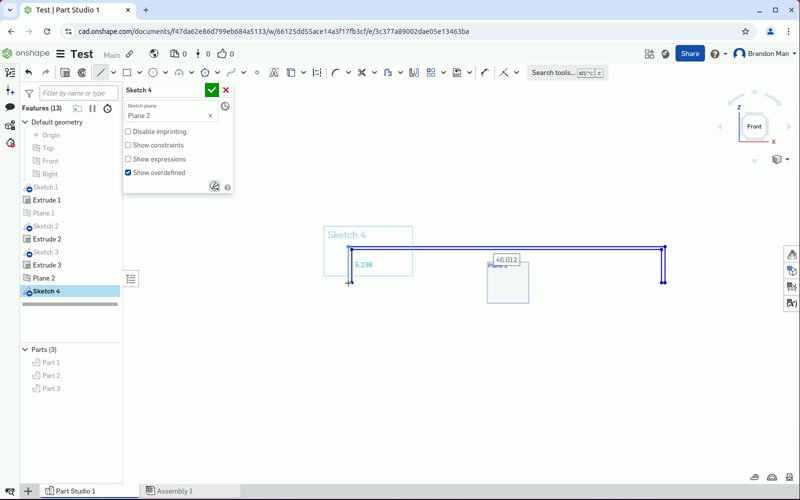
scroll(6)
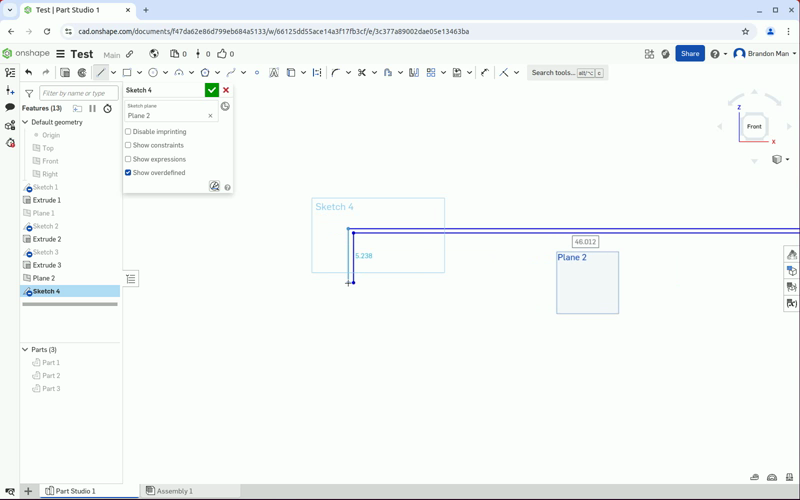
scroll(6)
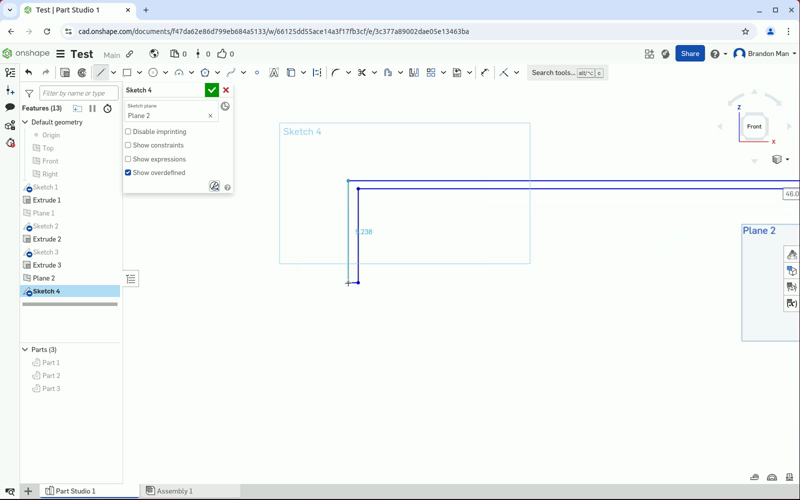
scroll(6)
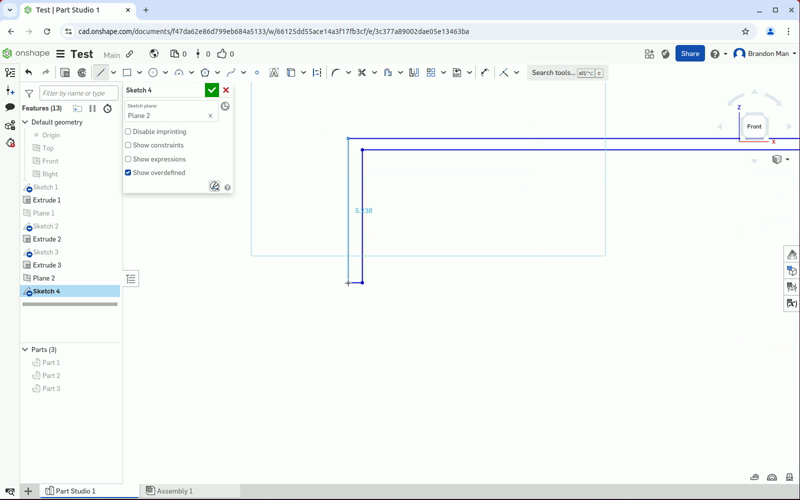
scroll(6)
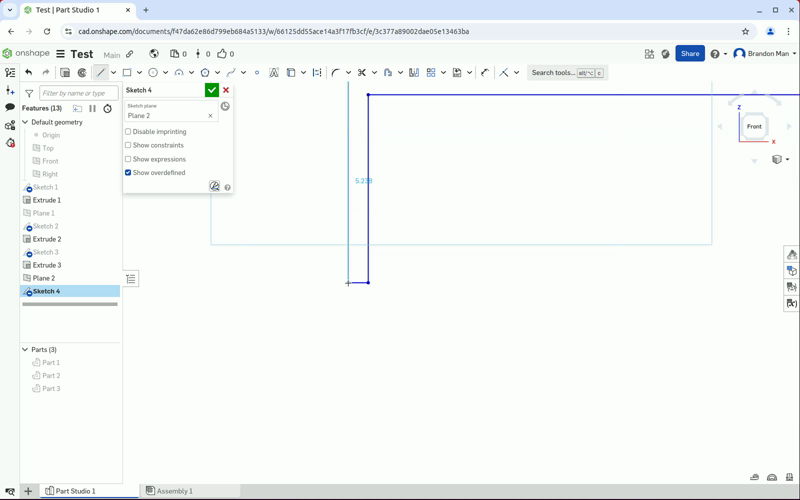
scroll(6)
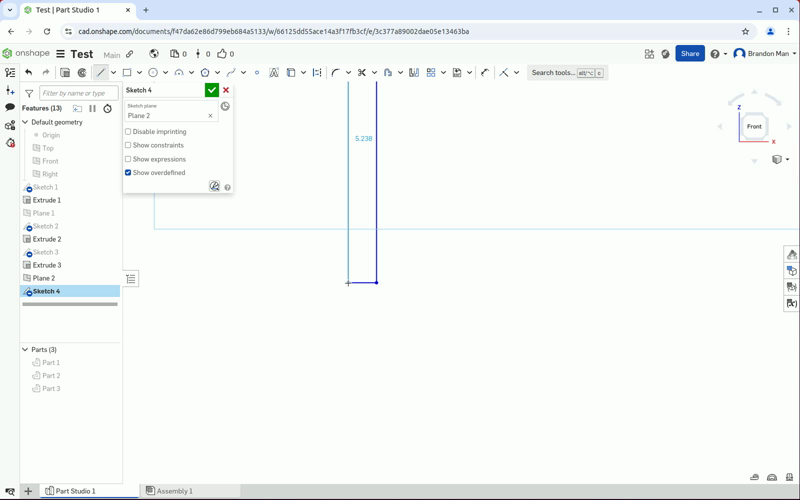
key_up(shift)
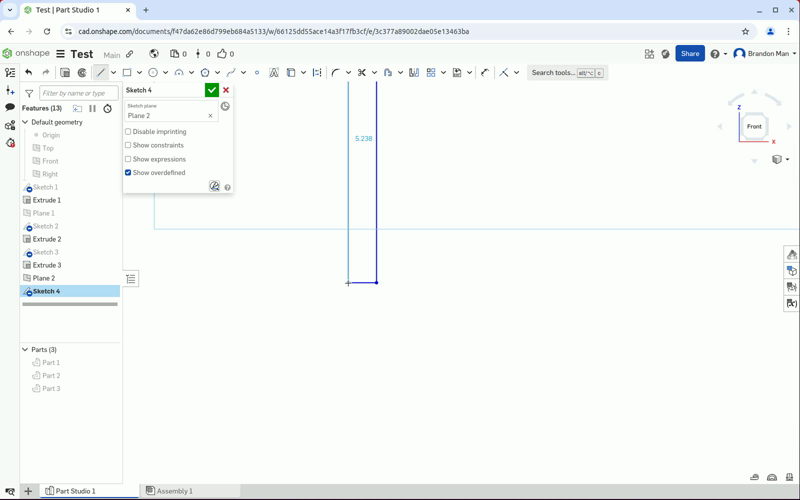
click(348, 282)
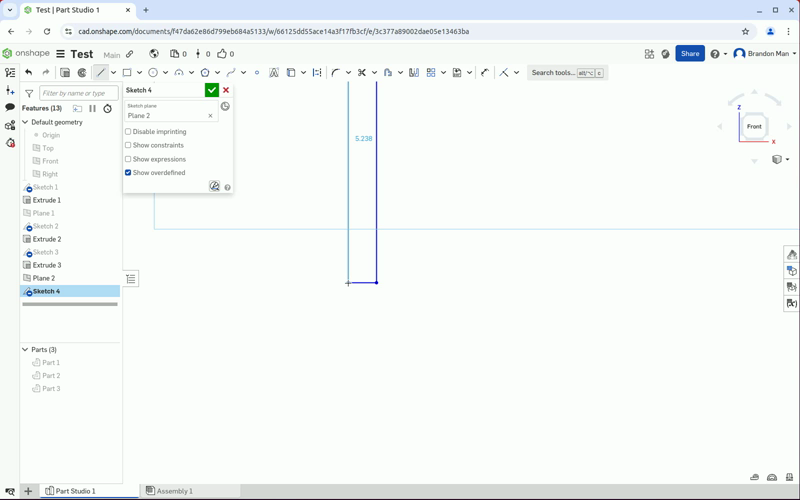
scroll(-6)
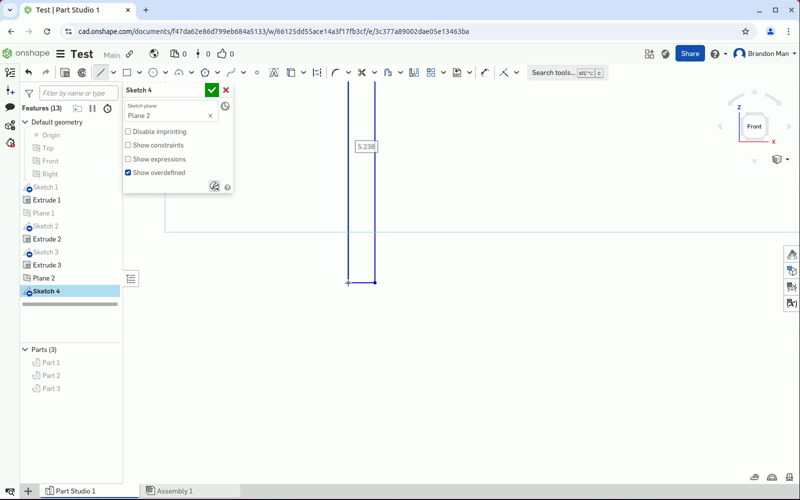
scroll(-6)
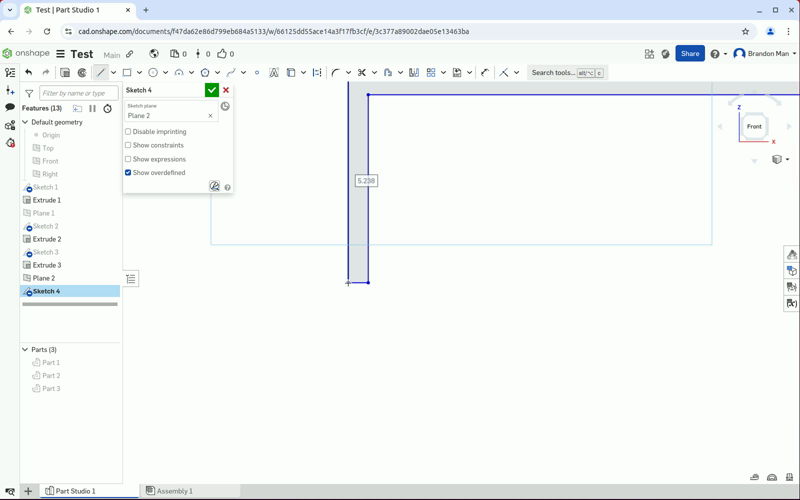
scroll(-6)
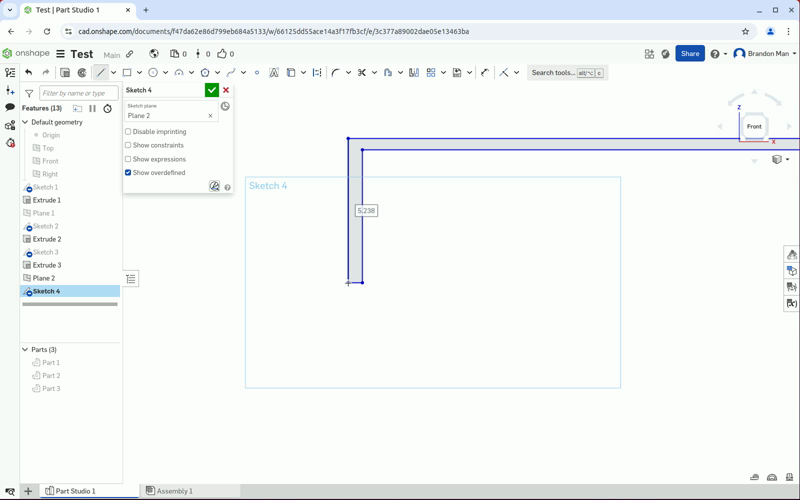
scroll(-6)
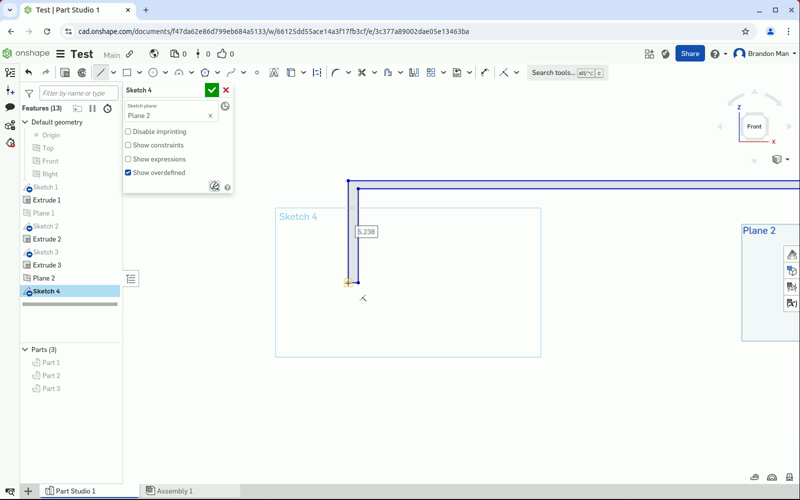
scroll(-6)
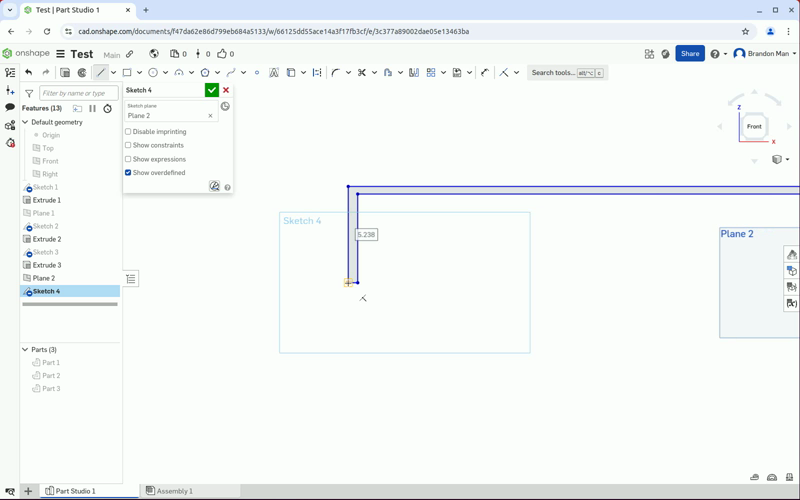
scroll(-6)
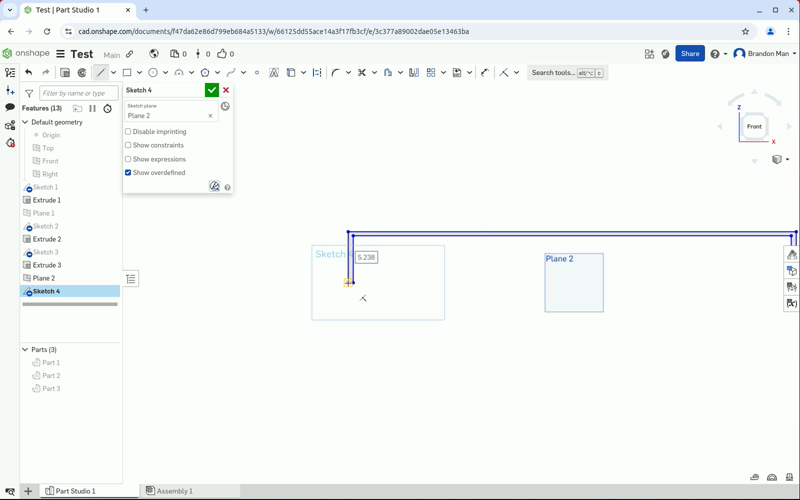
scroll(-6)
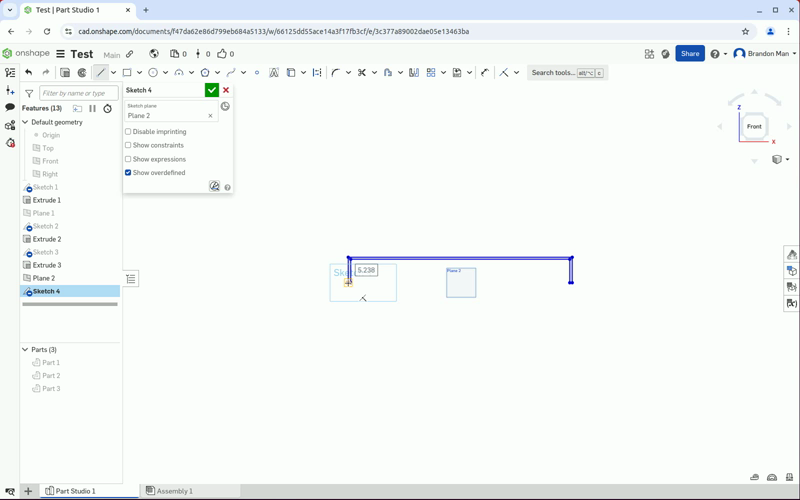
key(esc)
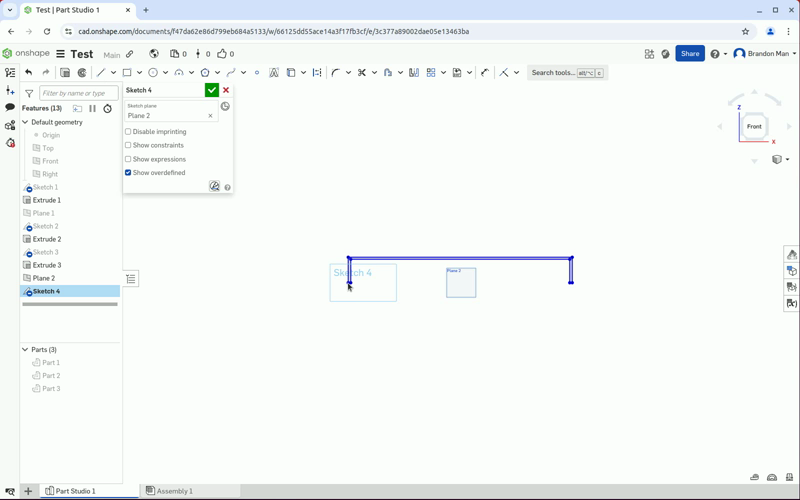
mouse_move(451, 257)
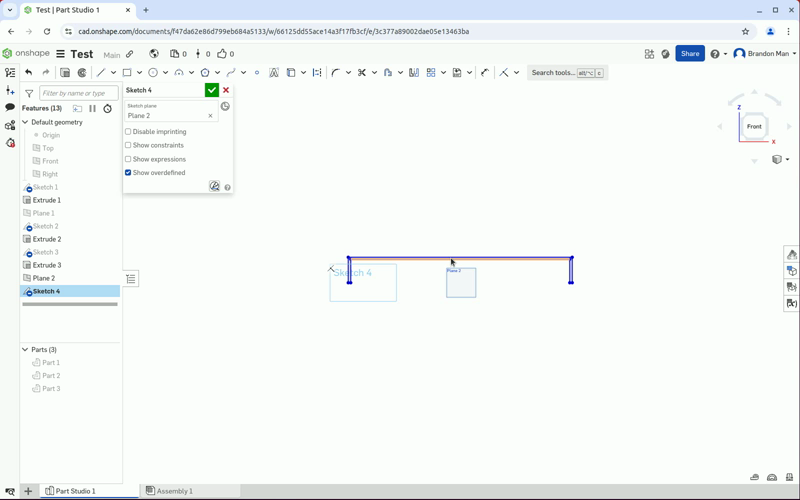
scroll(6)
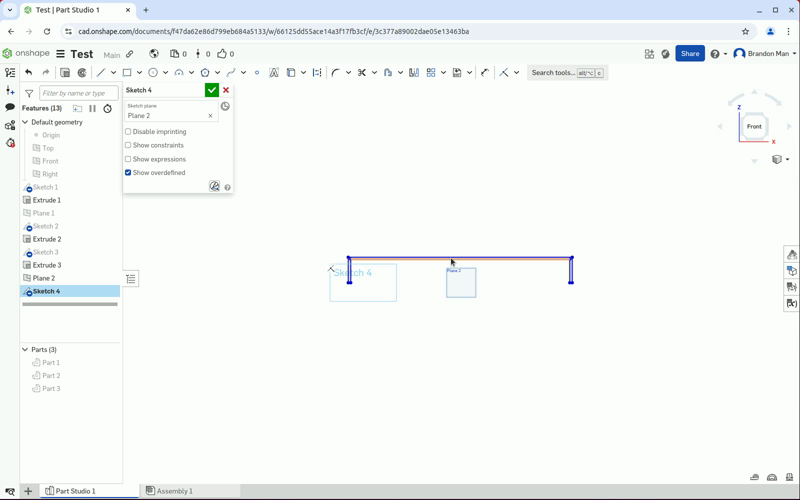
scroll(6)
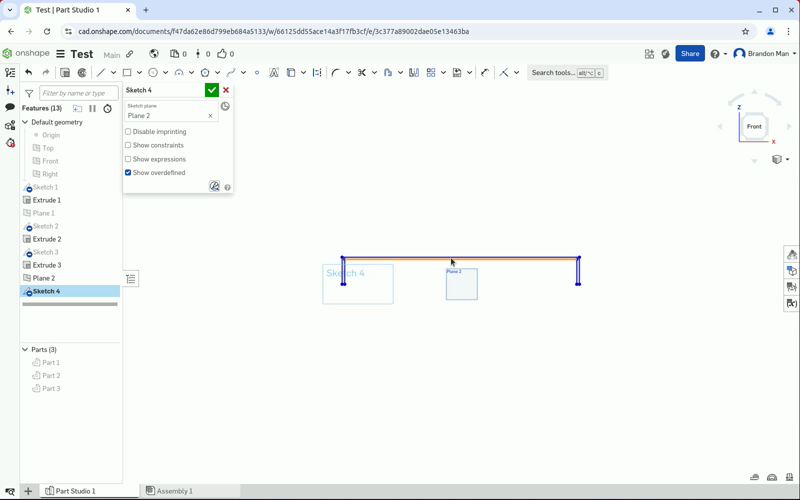
scroll(6)
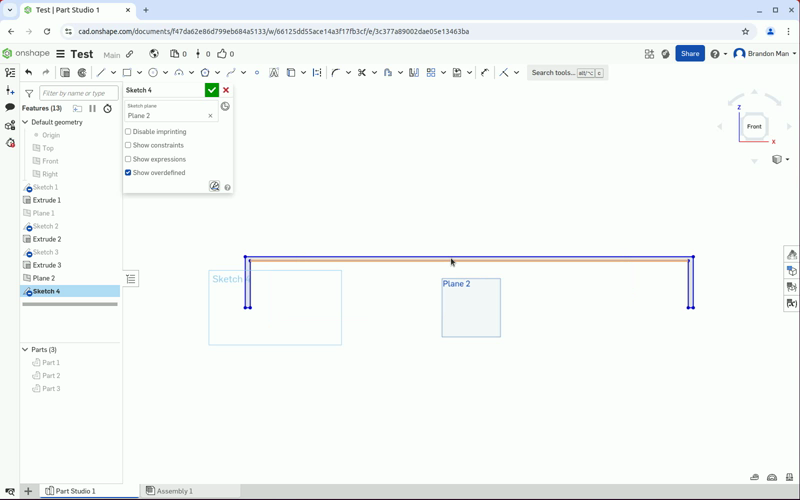
scroll(6)
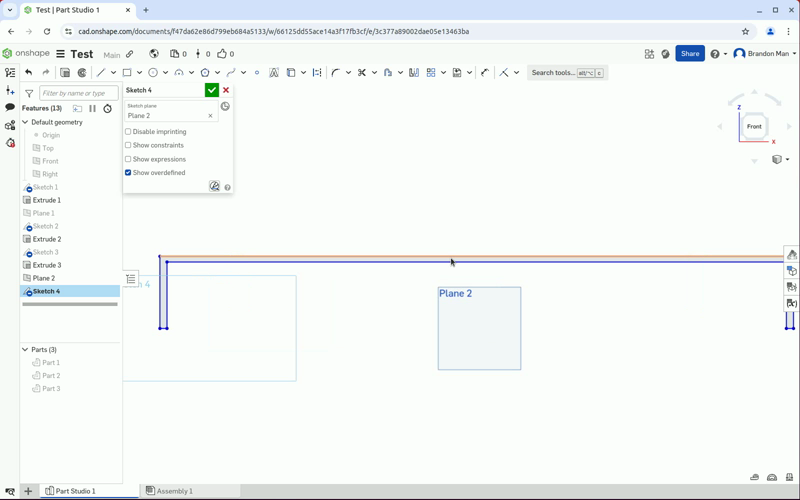
scroll(6)
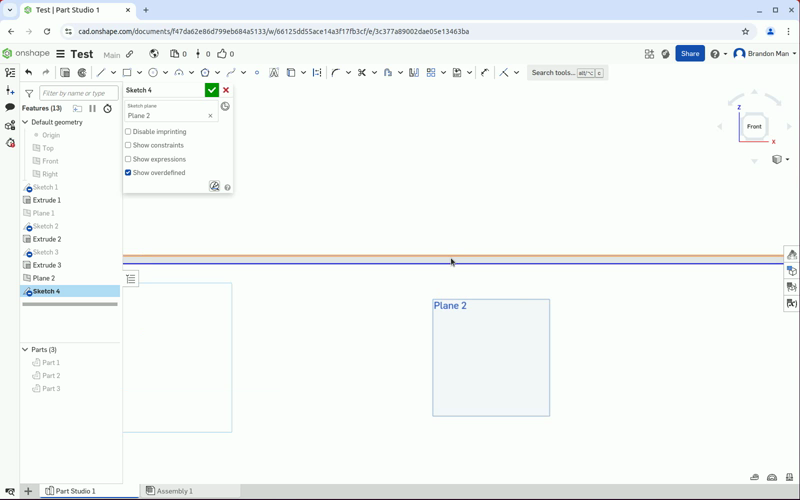
scroll(6)
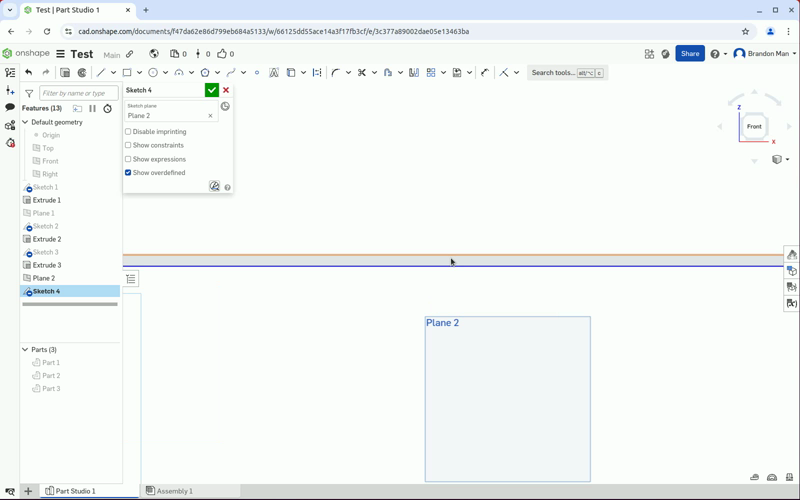
scroll(6)
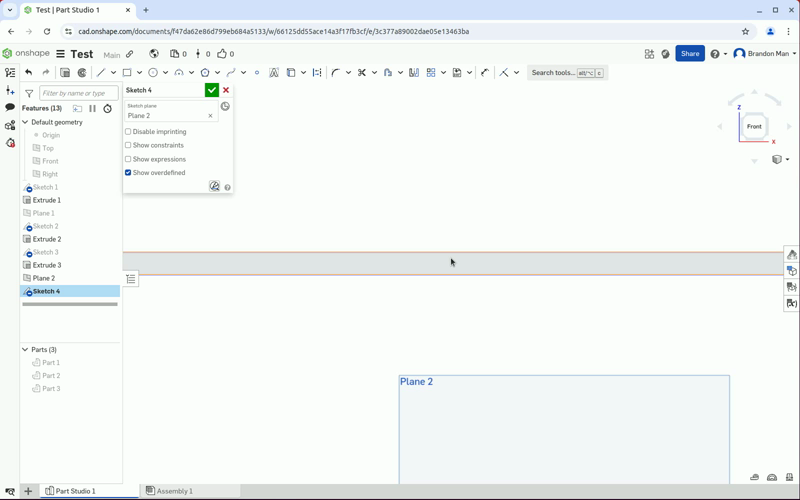
click(451, 257)
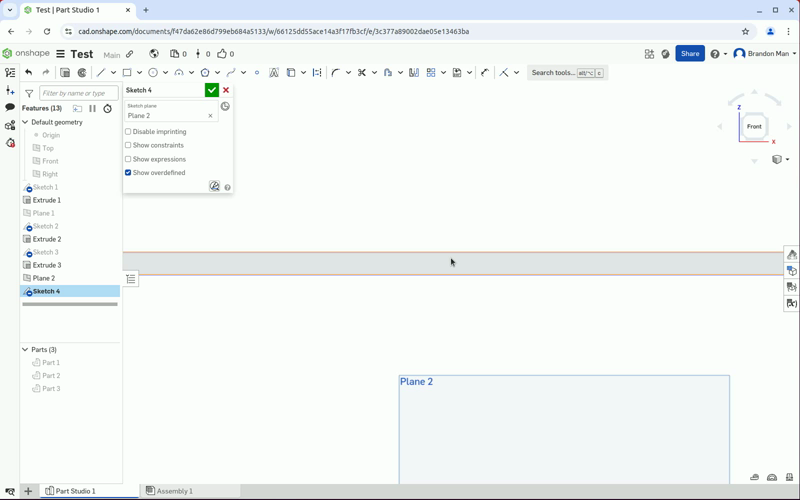
scroll(-6)
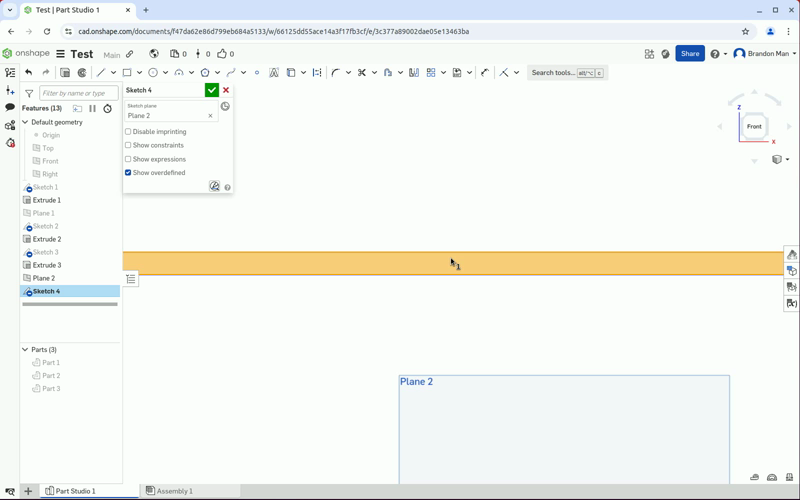
scroll(-6)
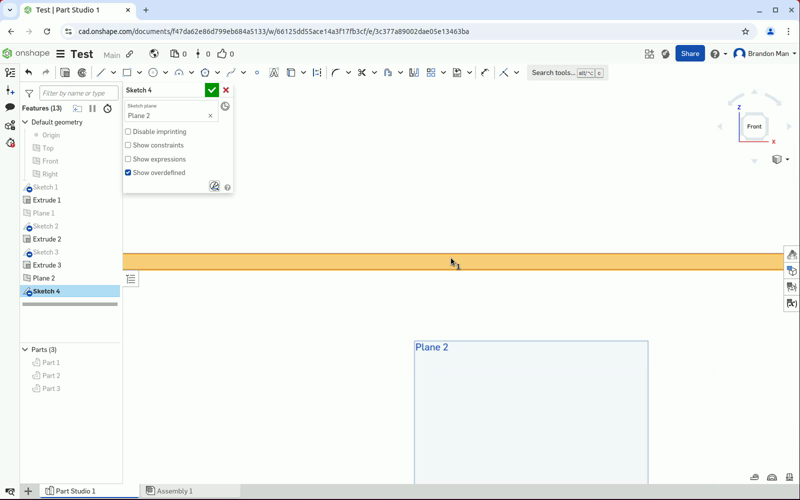
scroll(-6)
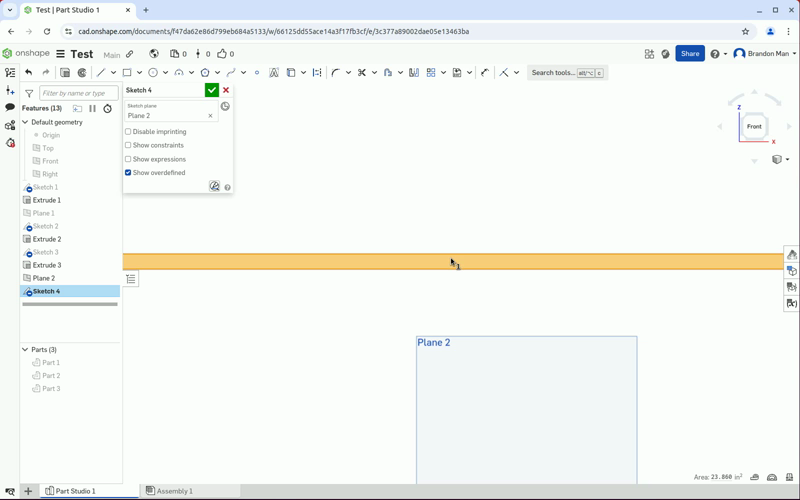
scroll(-6)
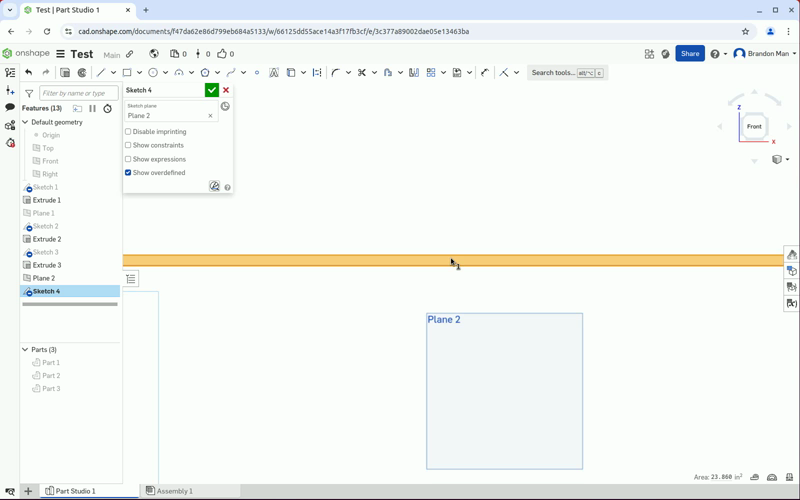
scroll(-6)
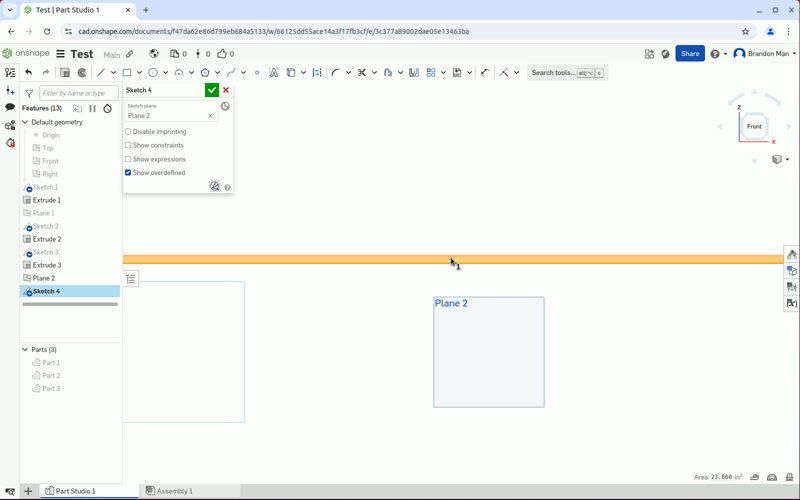
scroll(-6)
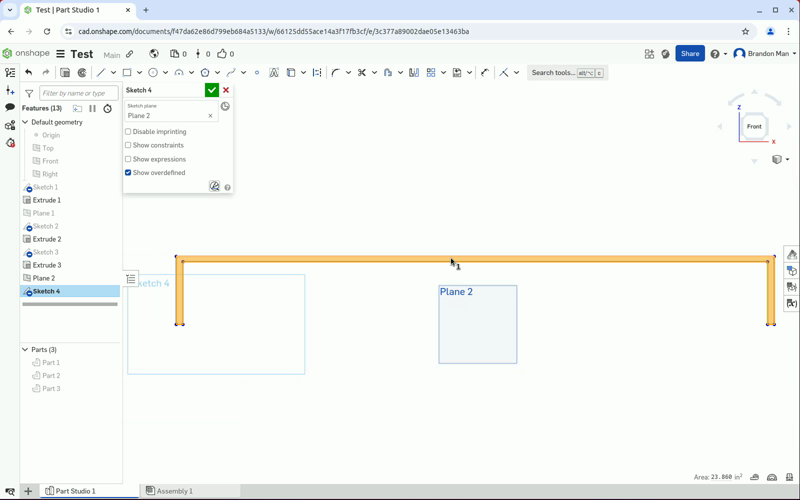
scroll(-6)
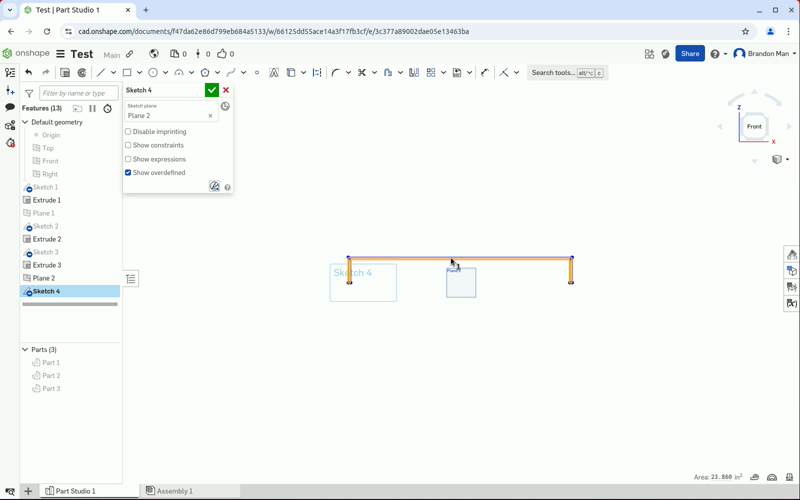
mouse_move(73, 352)
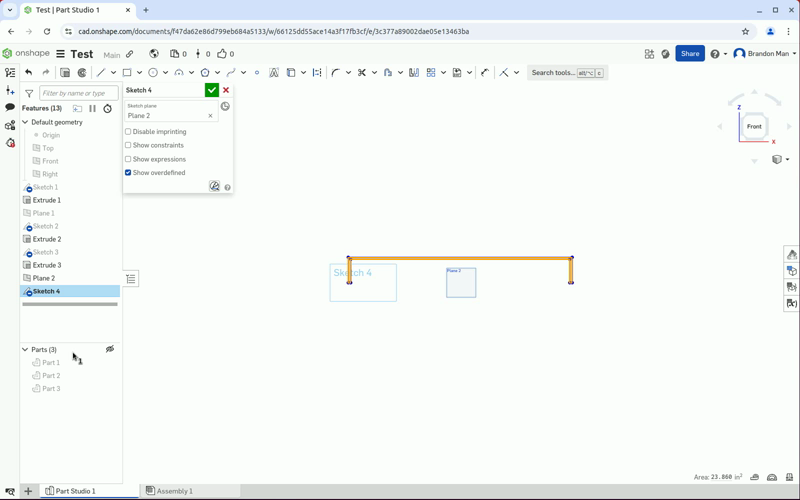
key(shift+y)
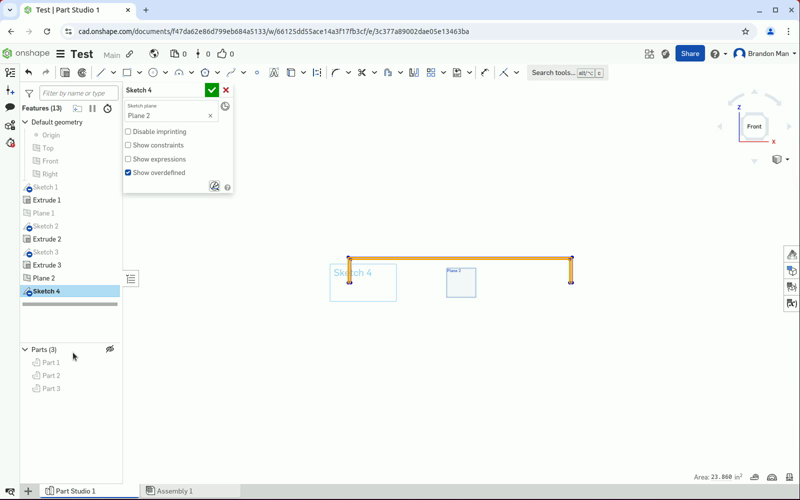
key(shift+e)
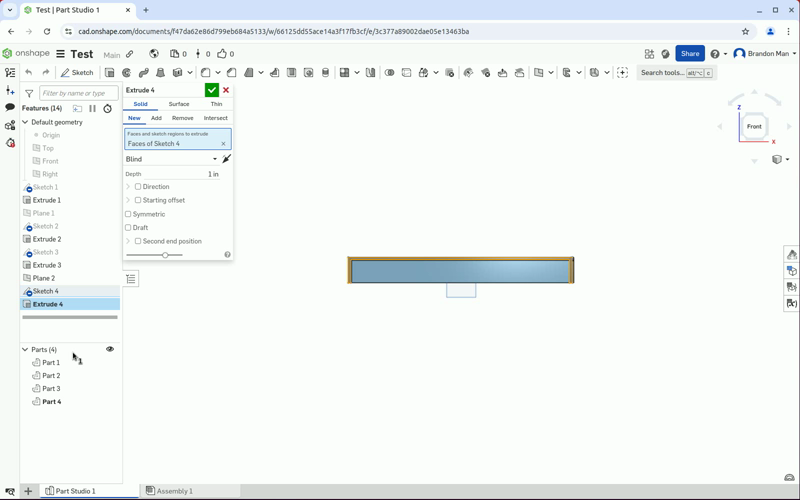
mouse_move(143, 106)
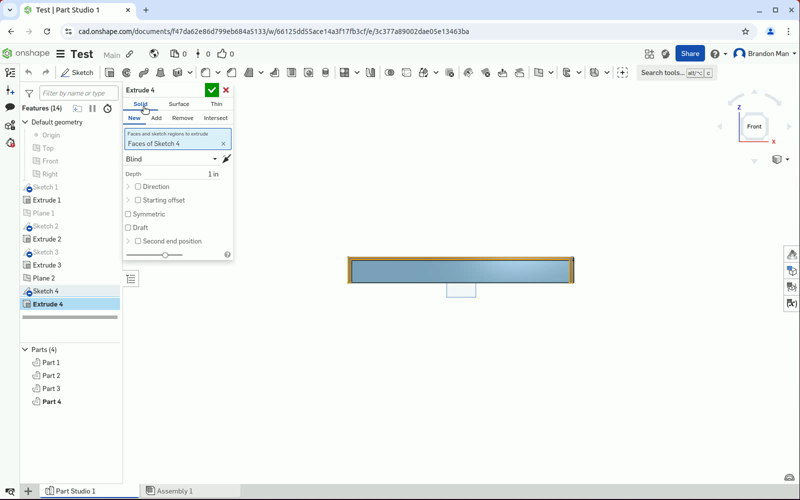
click(143, 106)
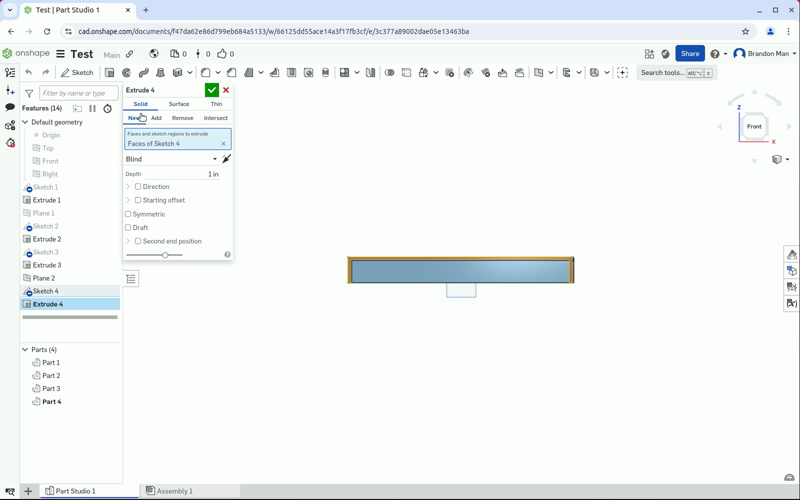
mouse_move(137, 120)
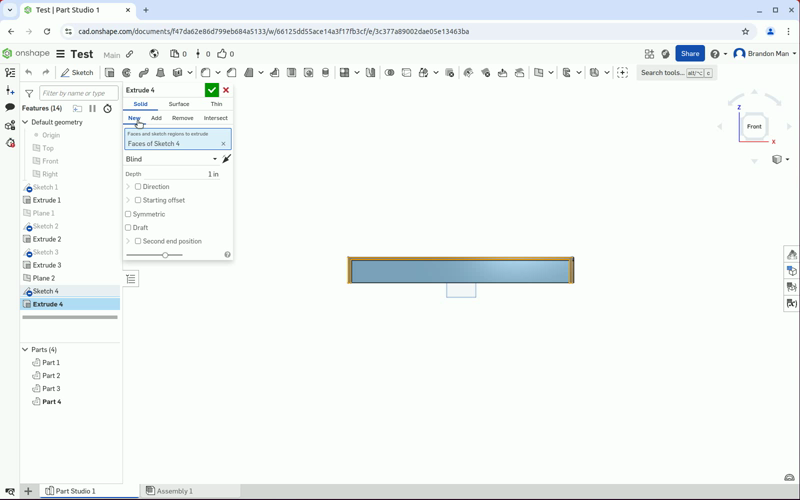
click(137, 120)
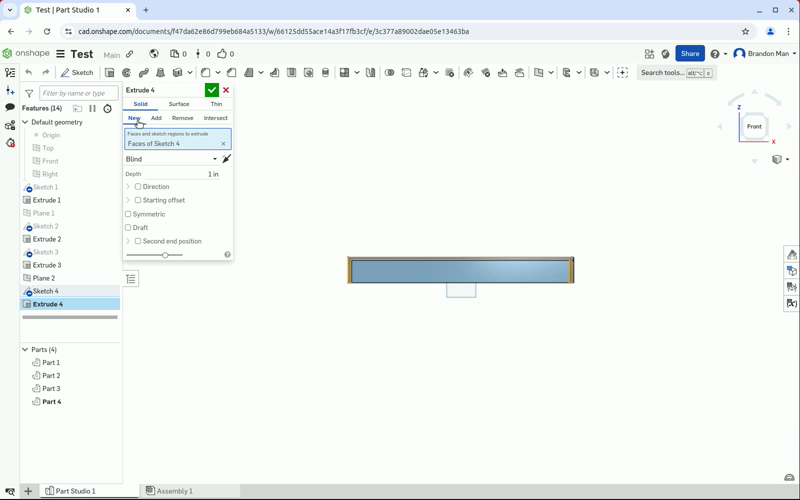
key(tab, 4)
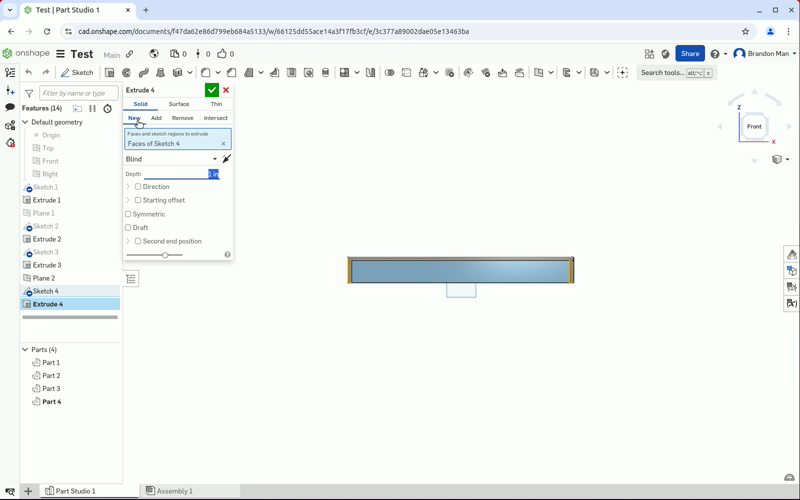
text(0.722)
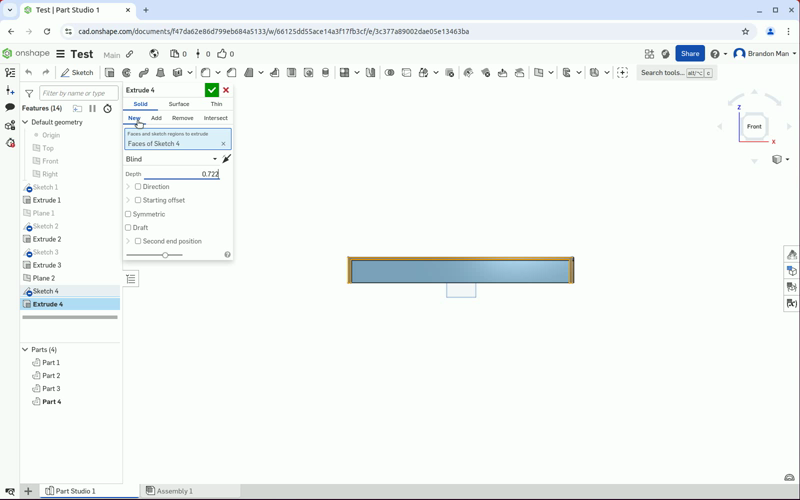
key(enter)
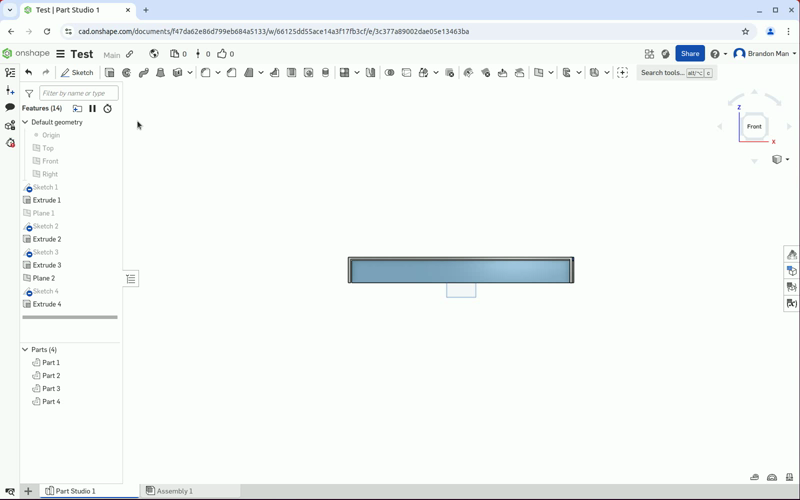
key(shift+h)
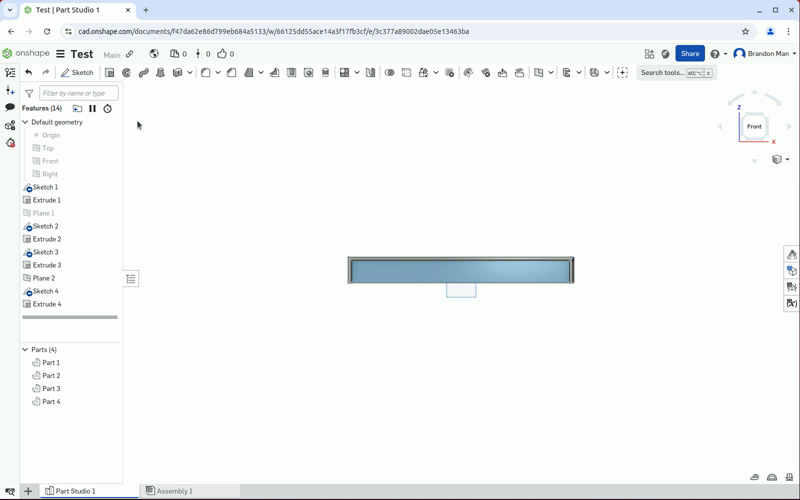
key(shift+h)
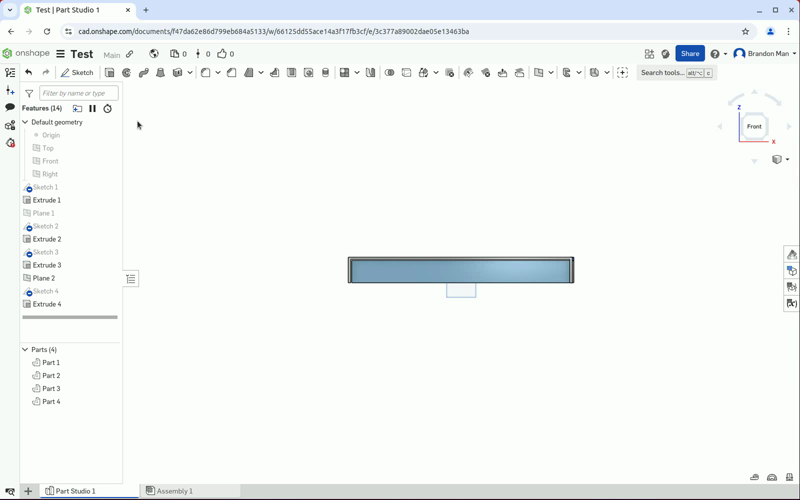
mouse_move(73, 189)
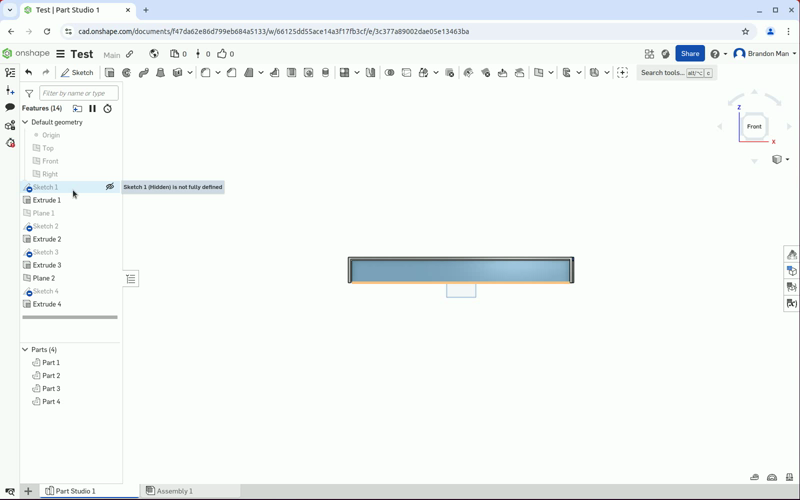
click(73, 189)
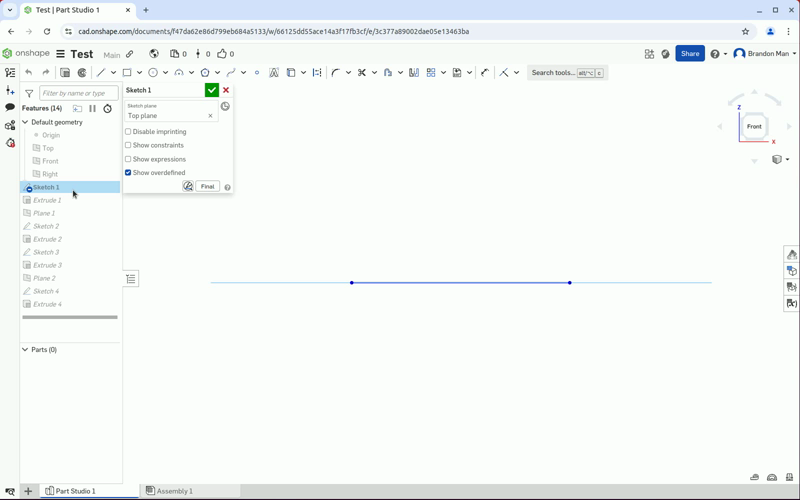
mouse_move(229, 92)
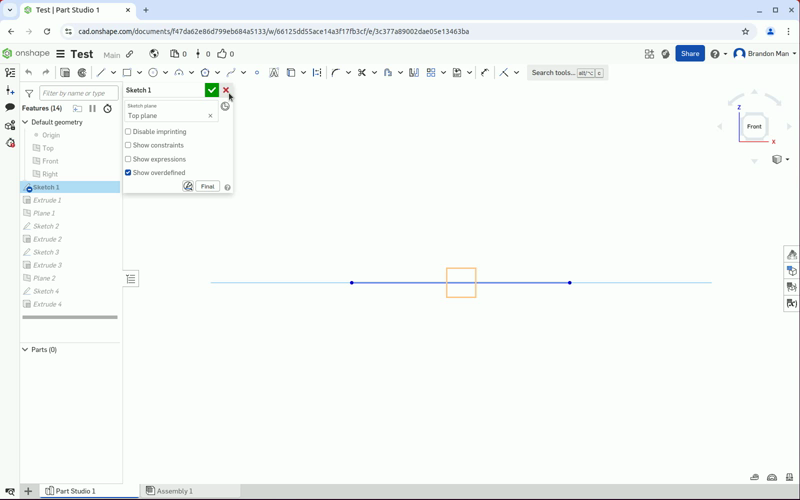
click(229, 92)
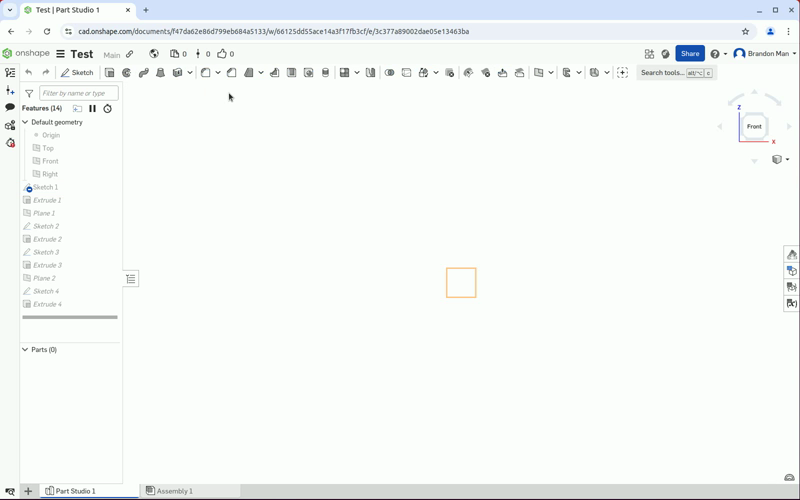
key(shift+s)
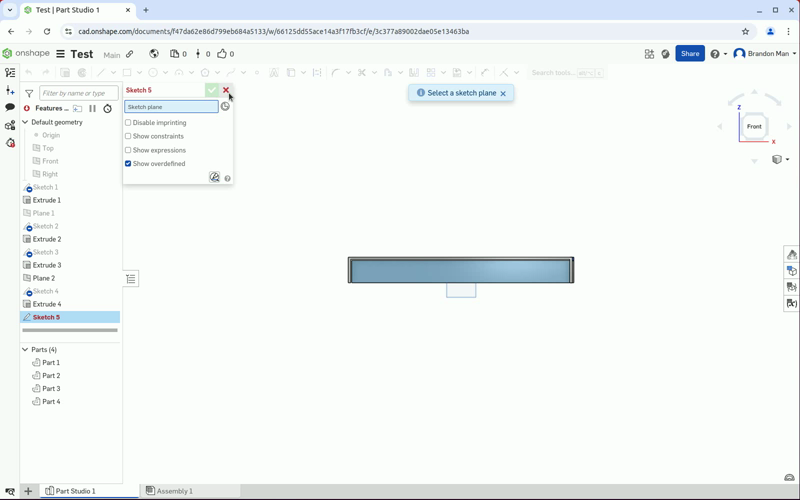
mouse_move(73, 280)
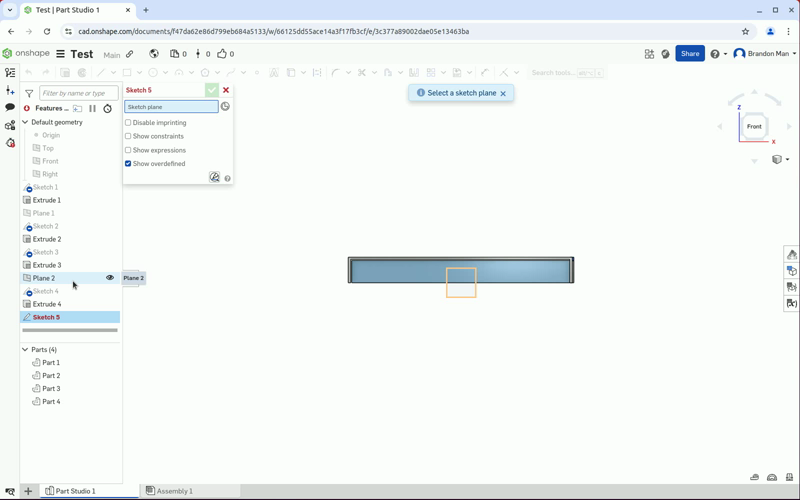
click(73, 280)
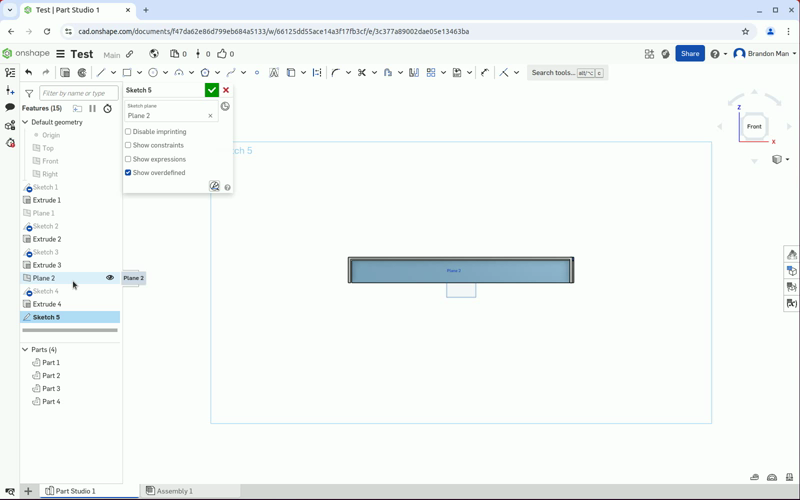
mouse_move(73, 352)
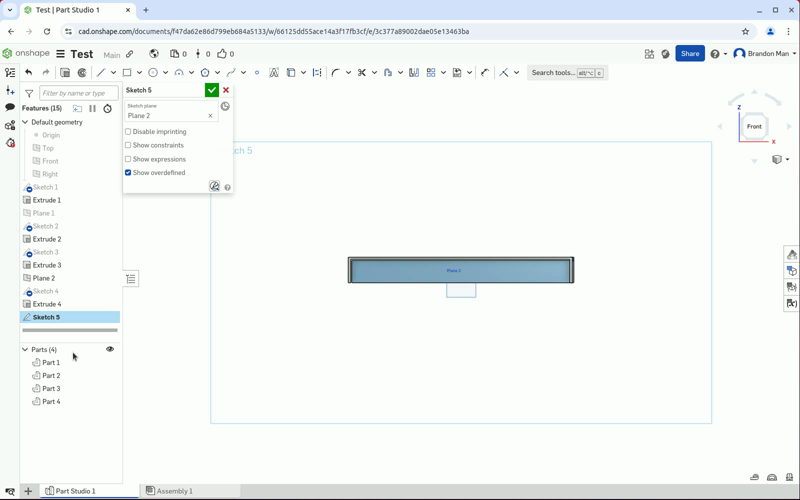
key(y)
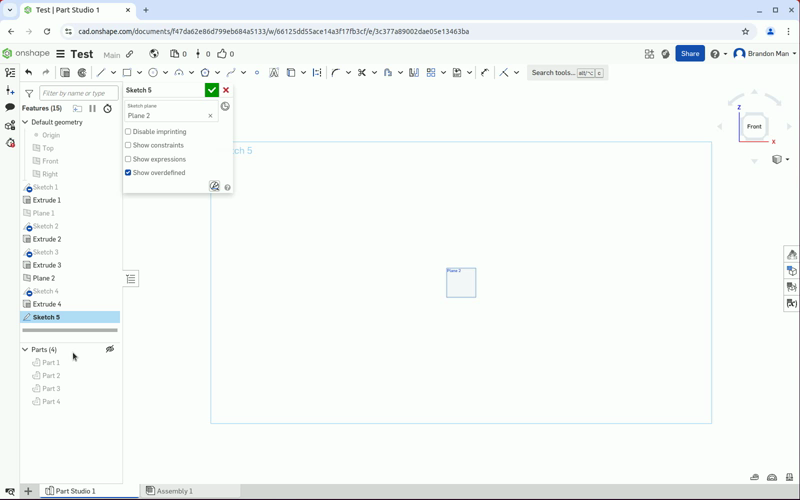
key(l)
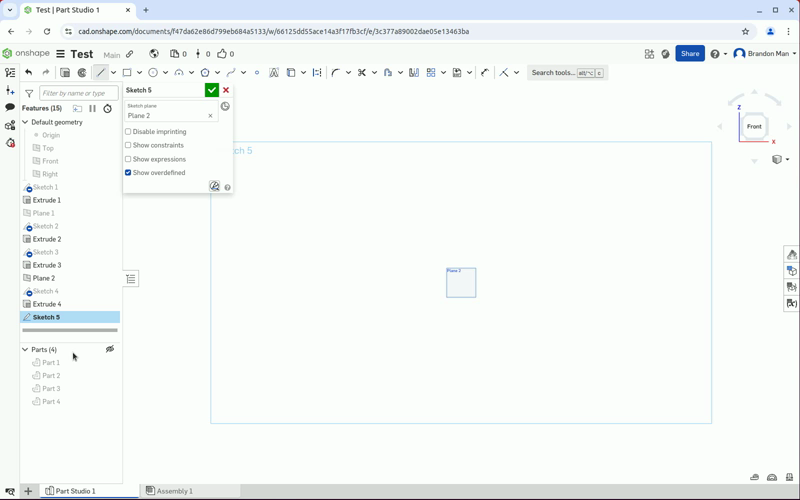
key_down(shift)
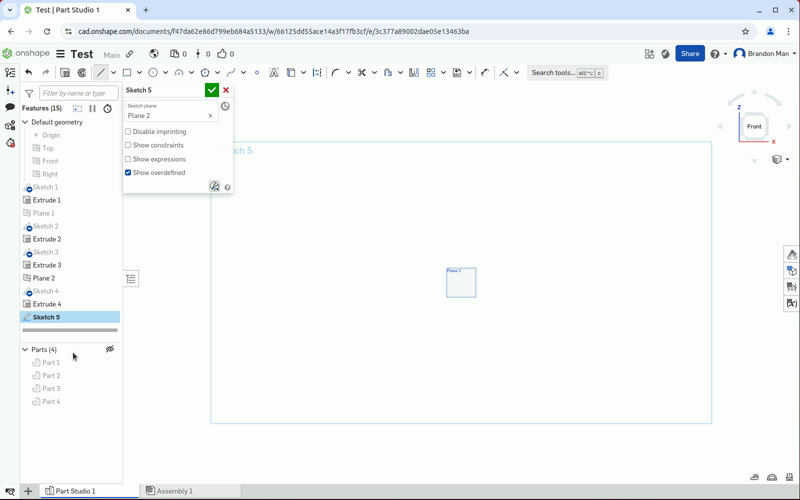
mouse_move(351, 282)
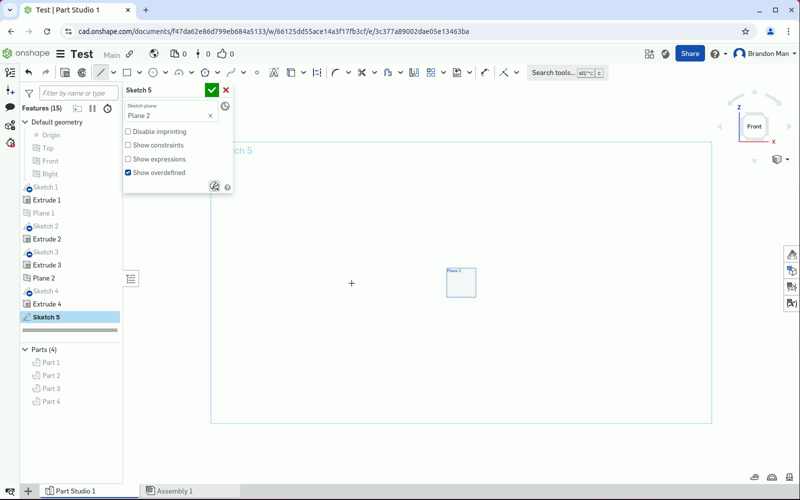
click(351, 282)
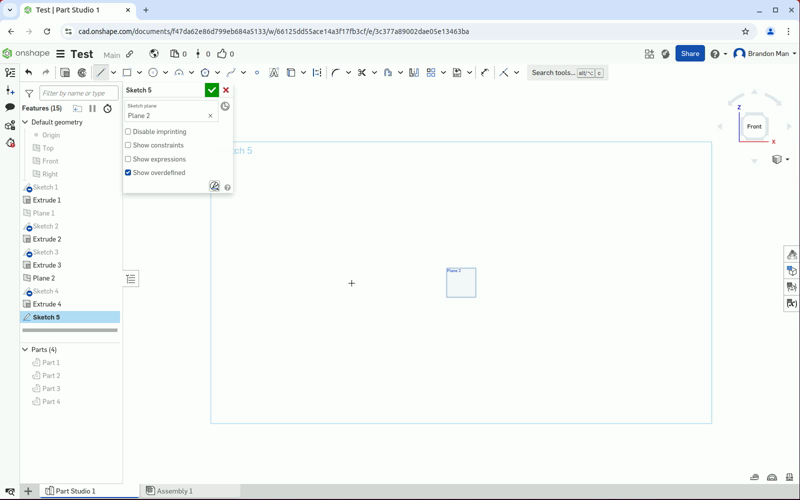
key_up(shift)
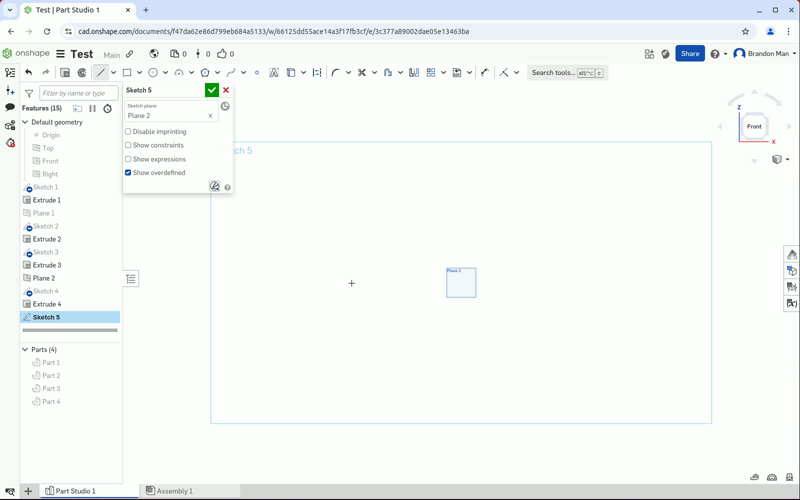
key_down(shift)
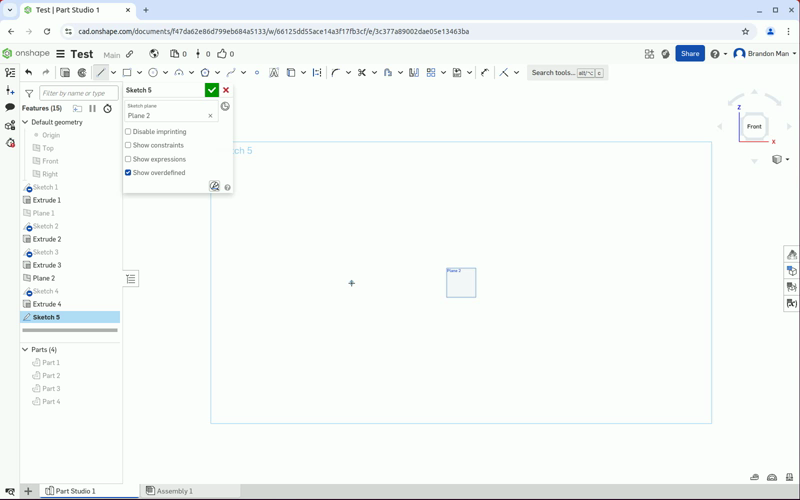
mouse_move(569, 282)
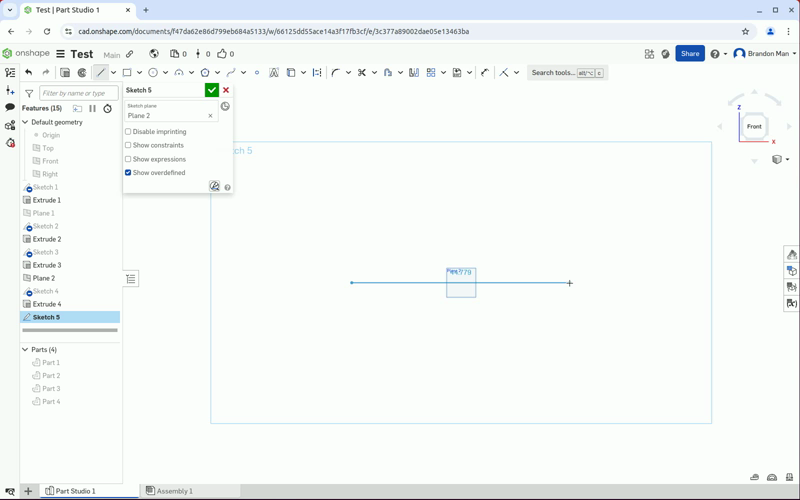
click(569, 282)
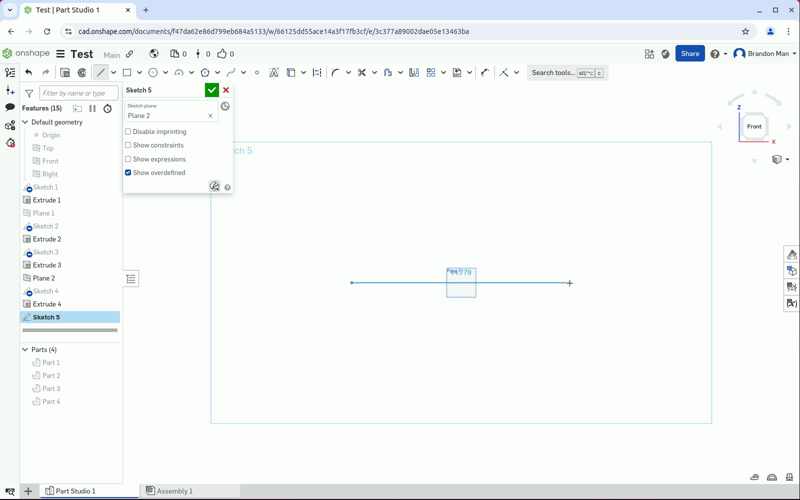
key_up(shift)
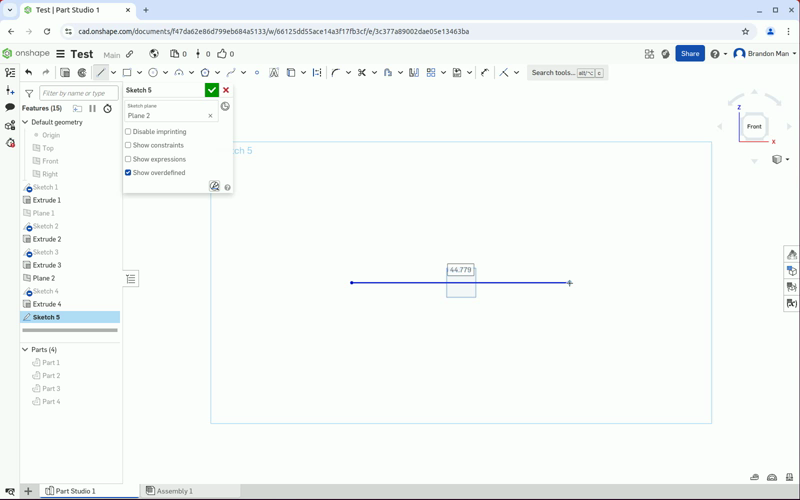
key_down(shift)
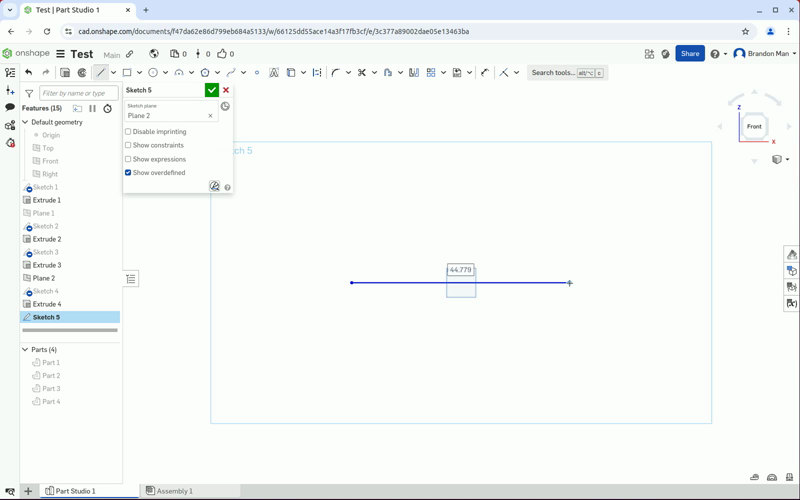
mouse_move(589, 282)
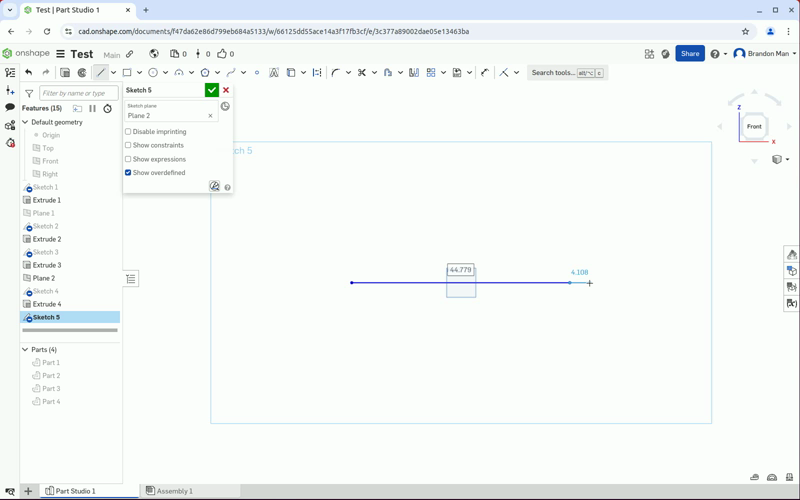
mouse_move(569, 260)
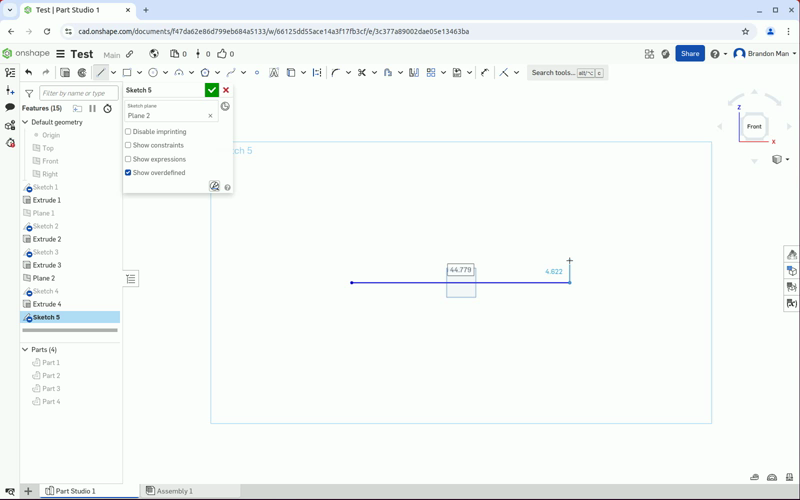
click(569, 260)
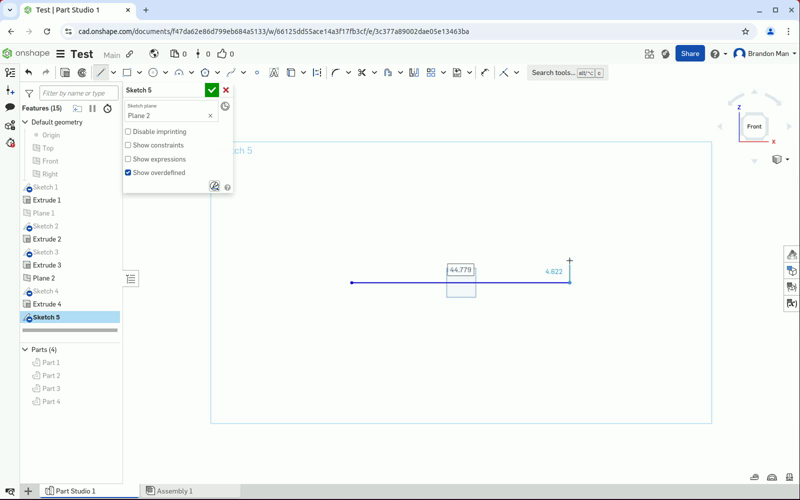
key_up(shift)
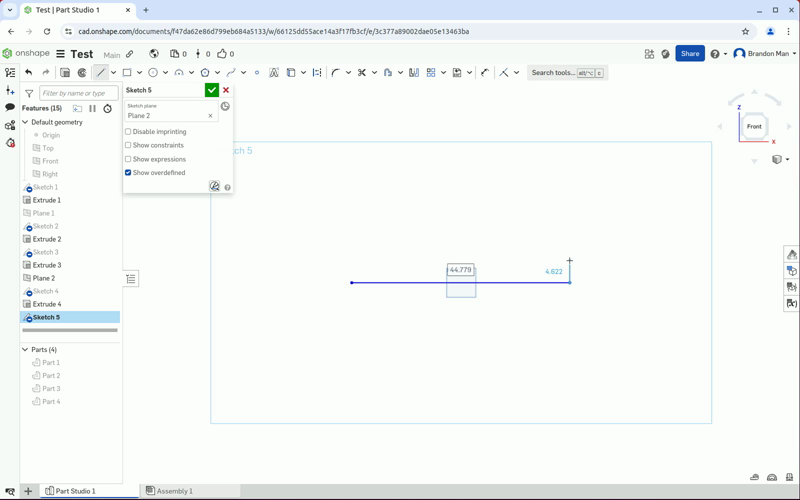
key_down(shift)
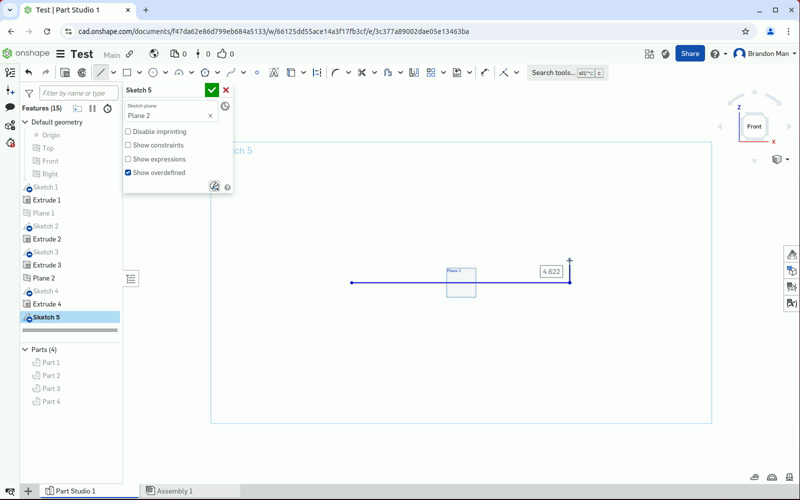
mouse_move(351, 260)
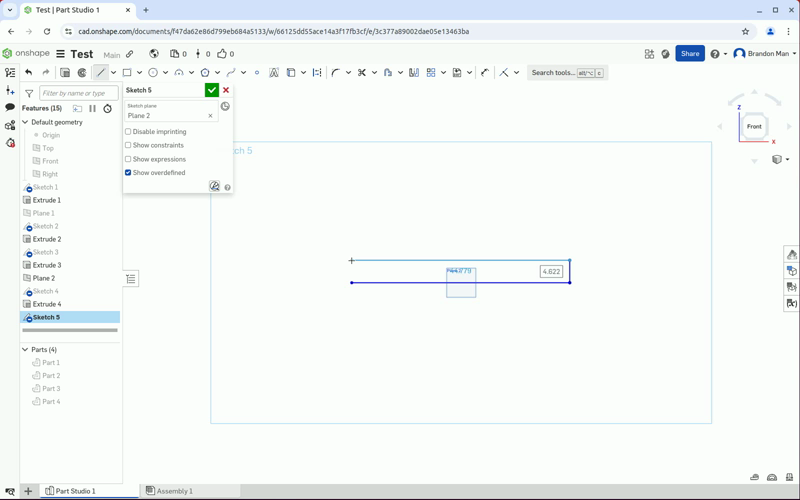
click(351, 260)
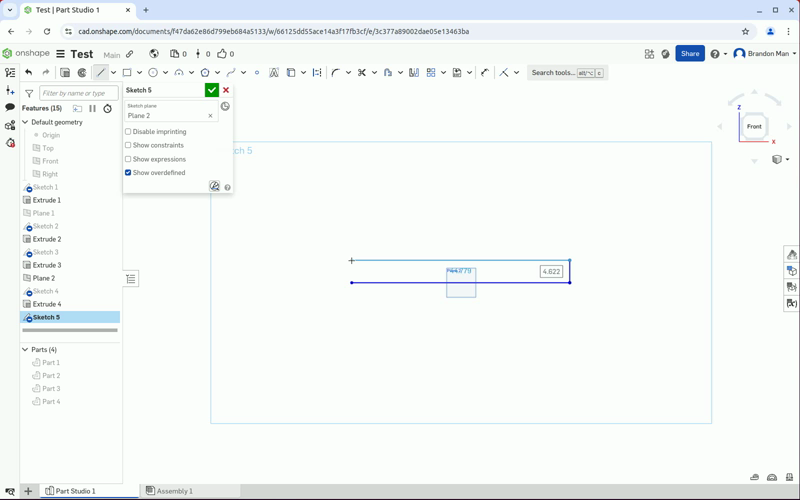
key_up(shift)
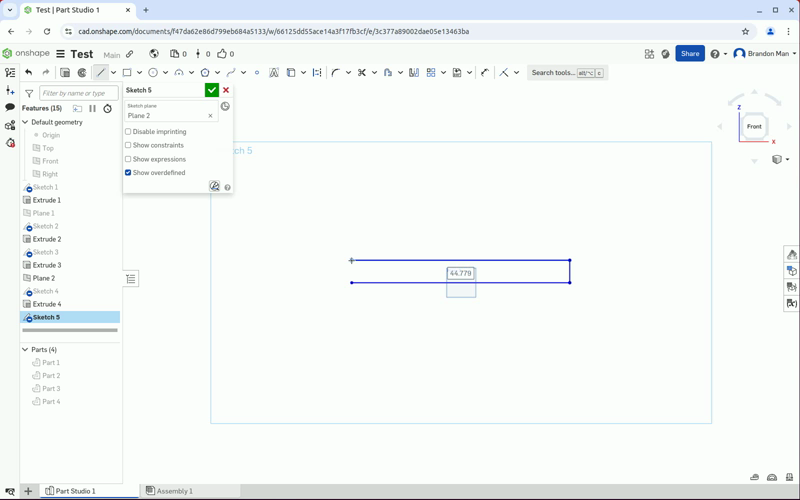
mouse_move(381, 260)
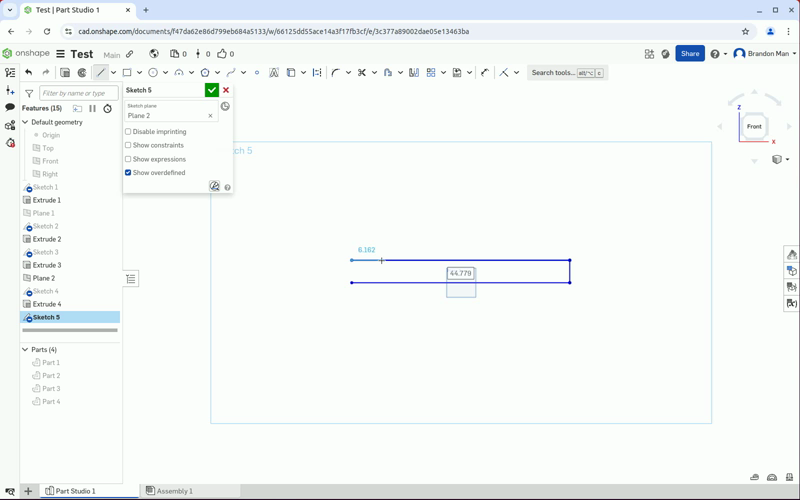
key_down(shift)
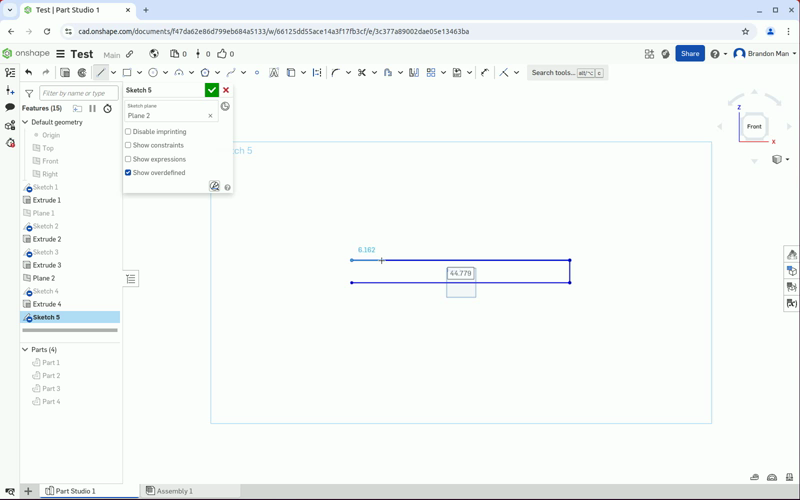
mouse_move(351, 282)
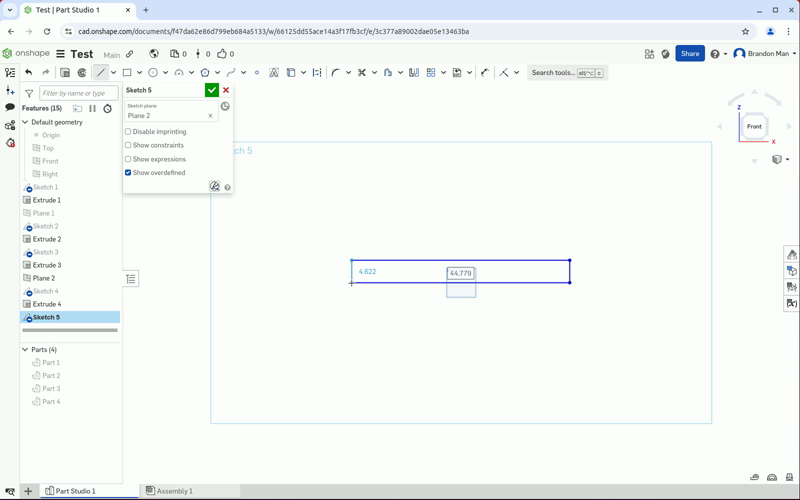
key_up(shift)
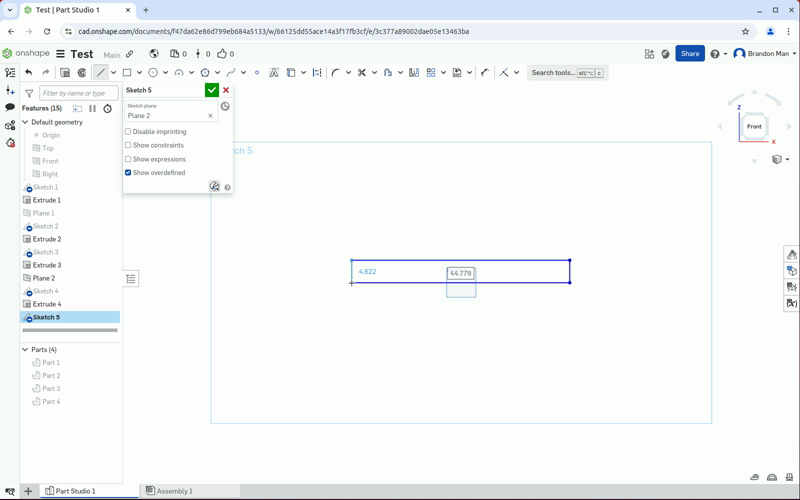
click(351, 282)
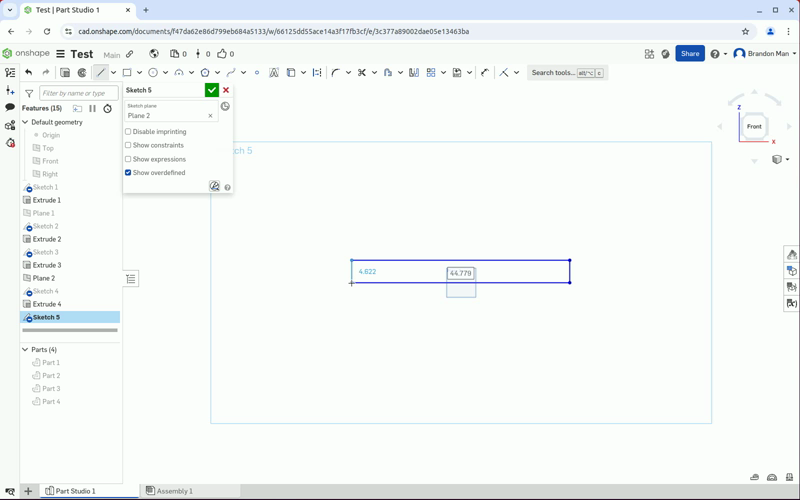
key(esc)
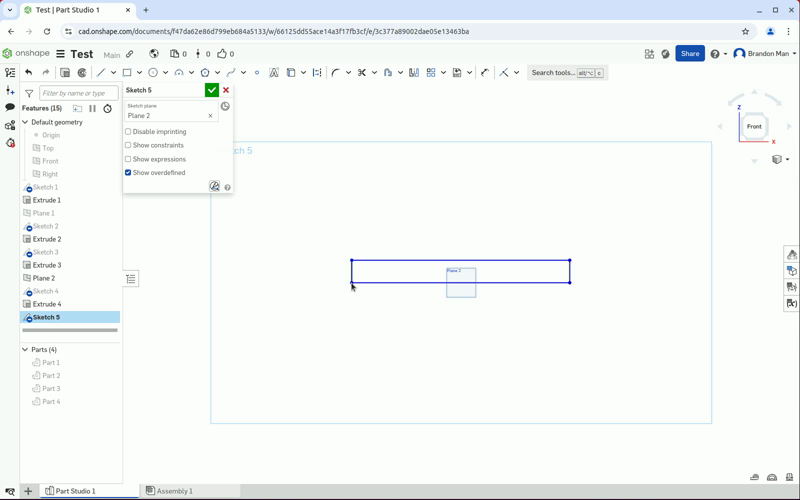
mouse_move(369, 273)
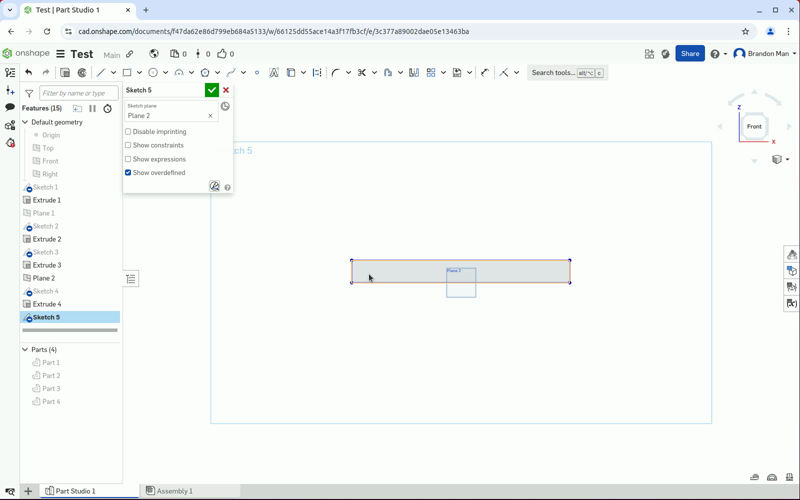
click(369, 273)
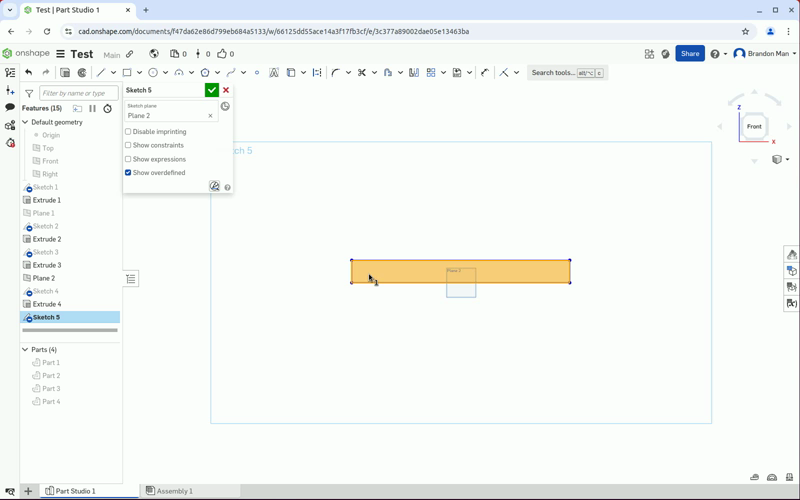
mouse_move(73, 352)
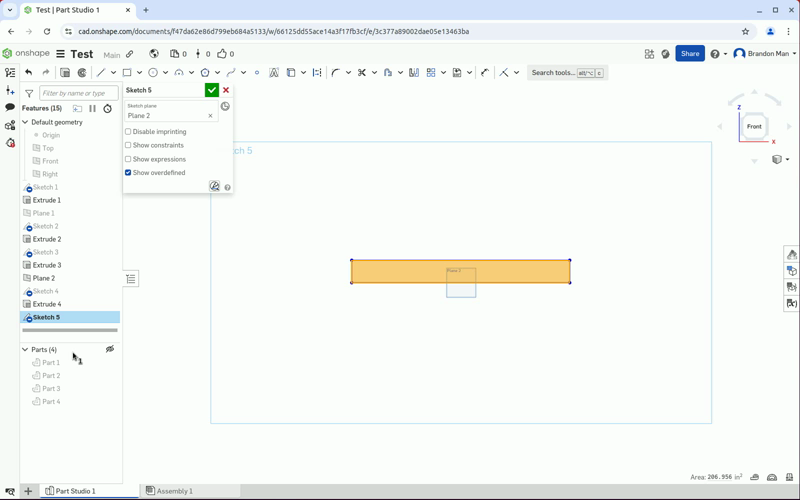
key(shift+y)
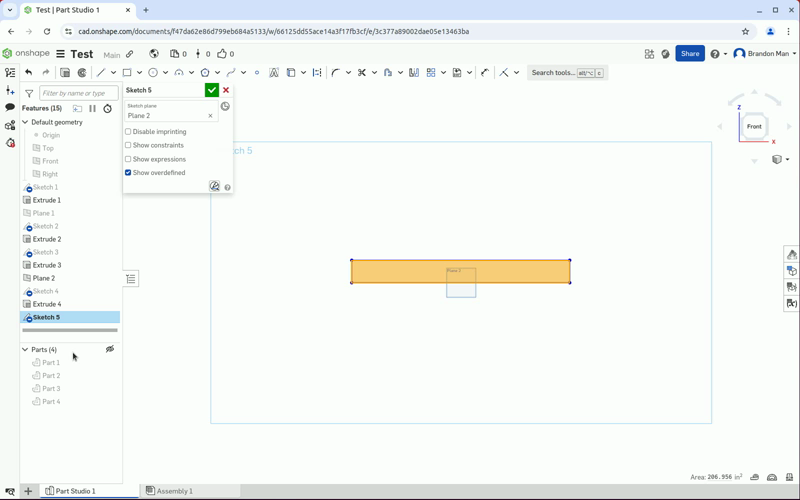
key(shift+e)
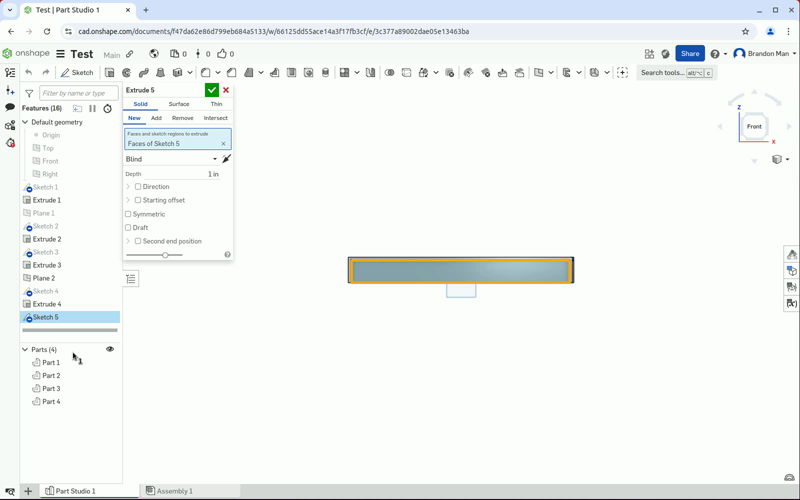
mouse_move(143, 106)
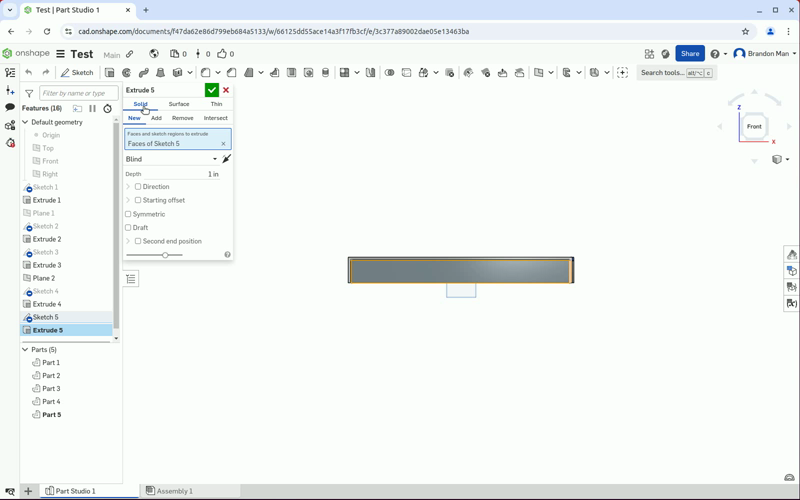
click(143, 106)
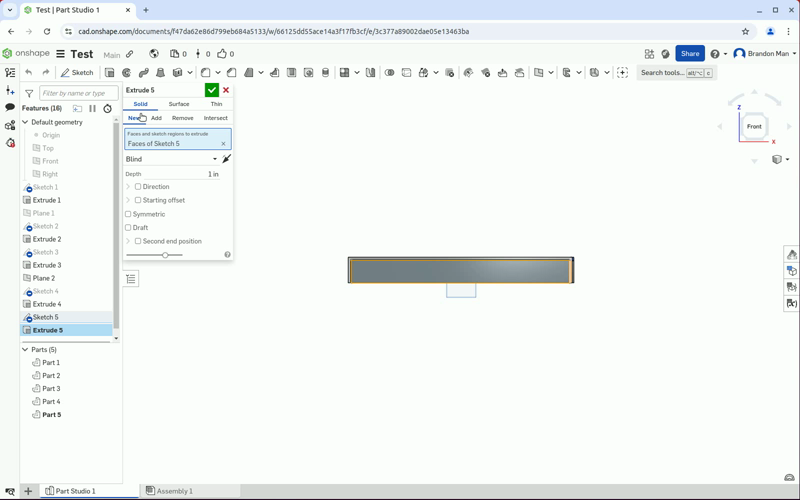
mouse_move(137, 120)
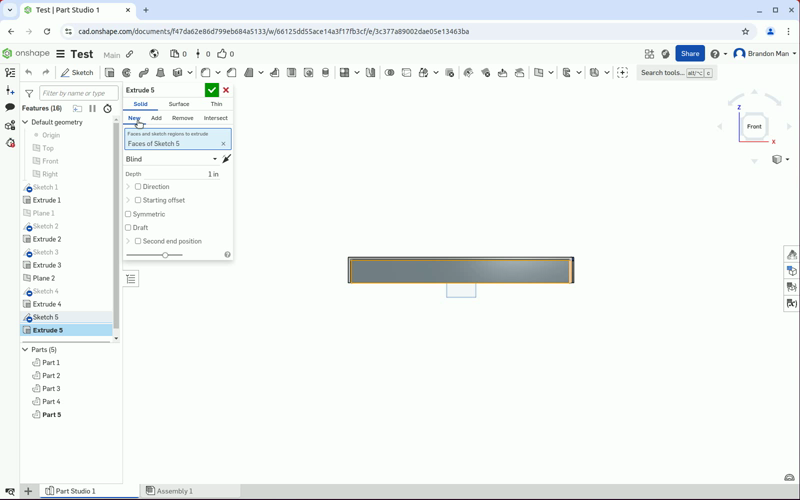
click(137, 120)
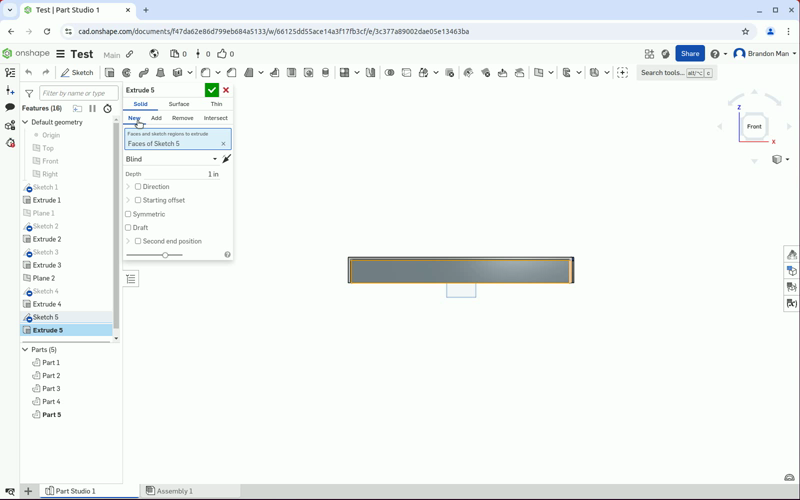
key(tab, 4)
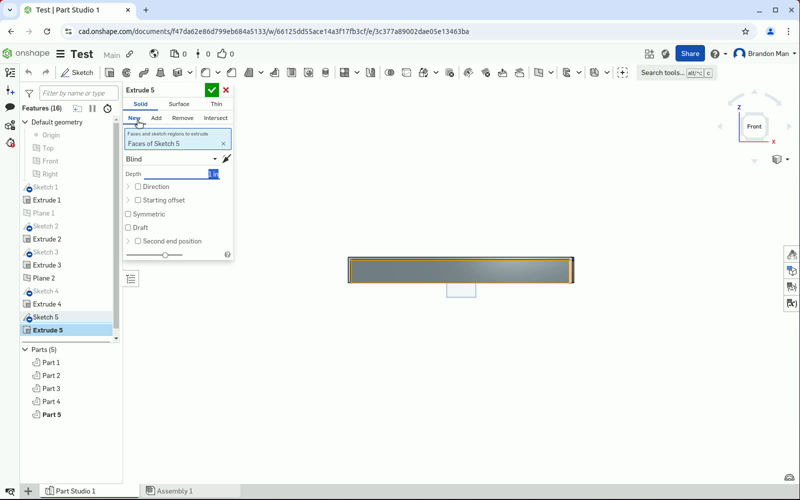
text(0.722)
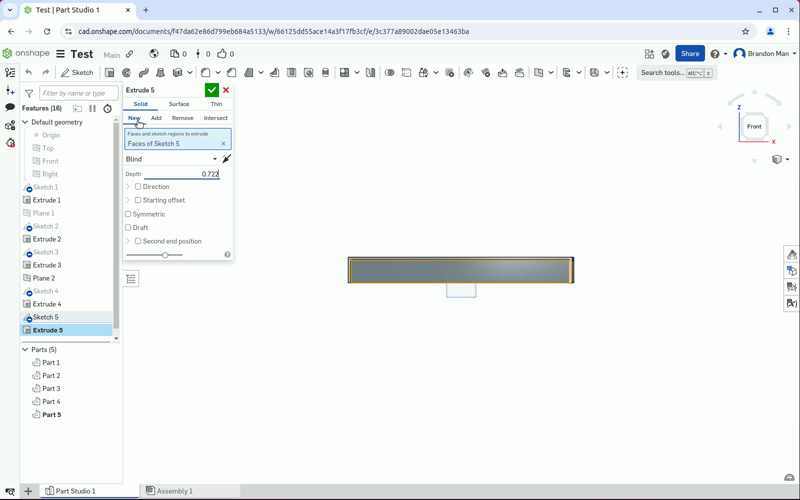
key(enter)
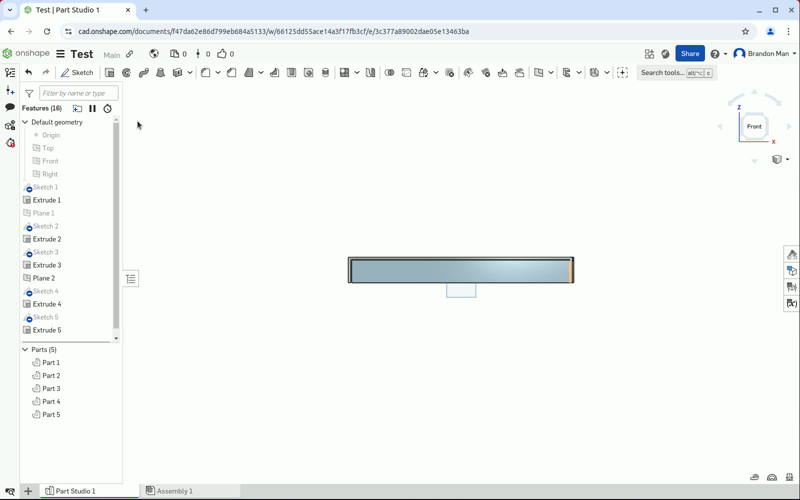
key(shift+h)
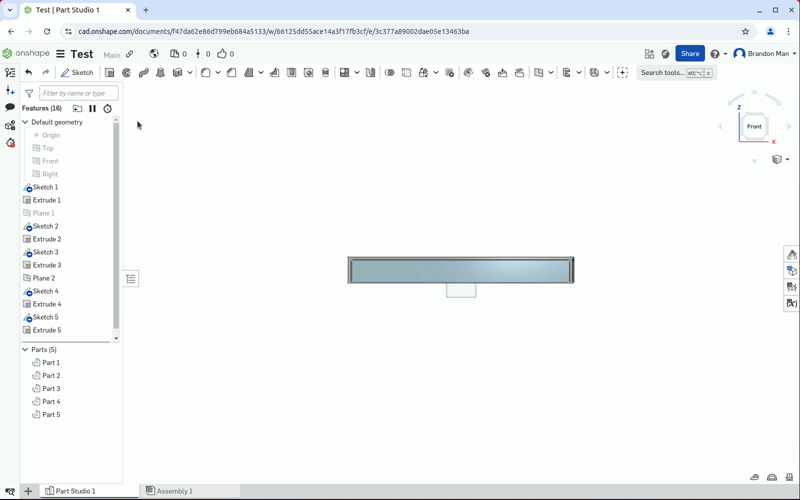
key(shift+h)
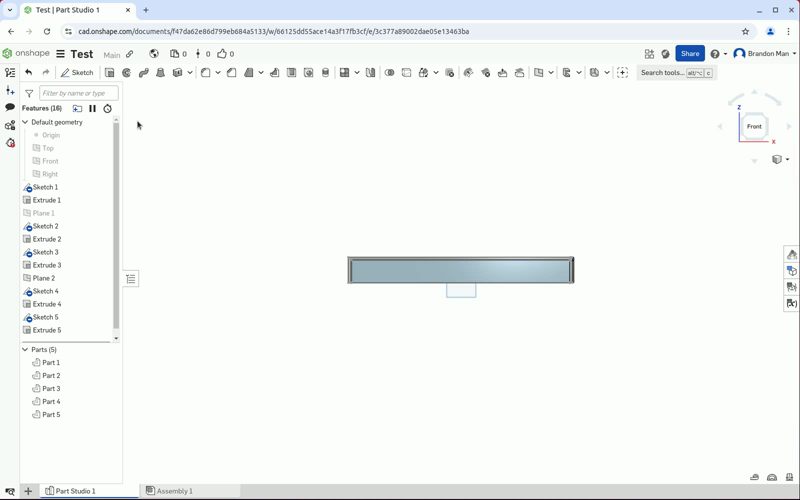
key(shift+7)
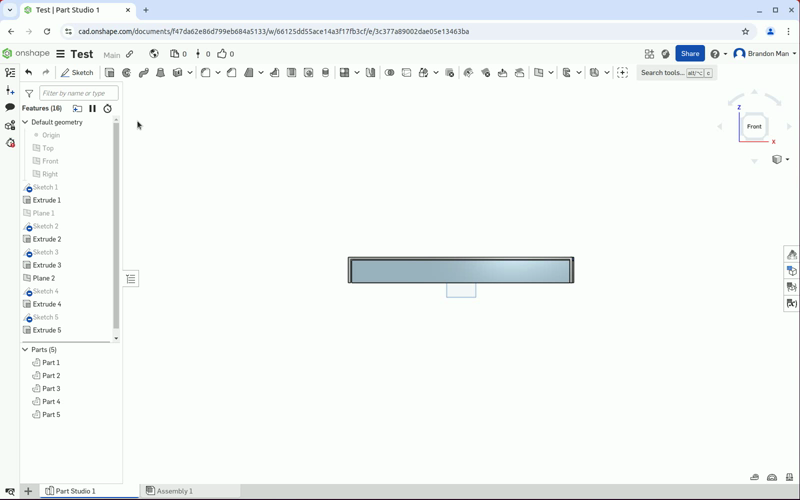
key(left, 2)
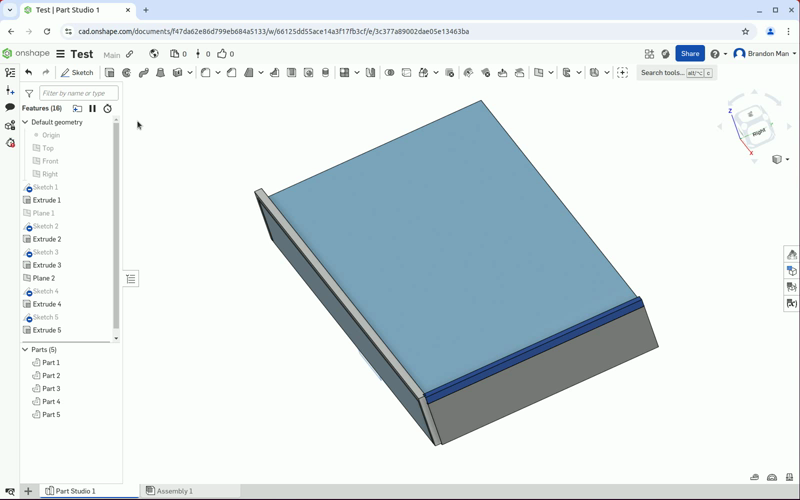
key(down, 2)
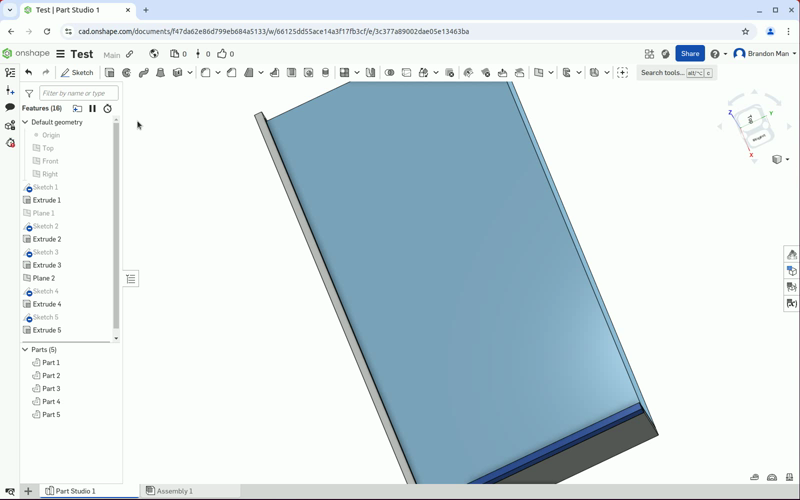
key(up, 2)
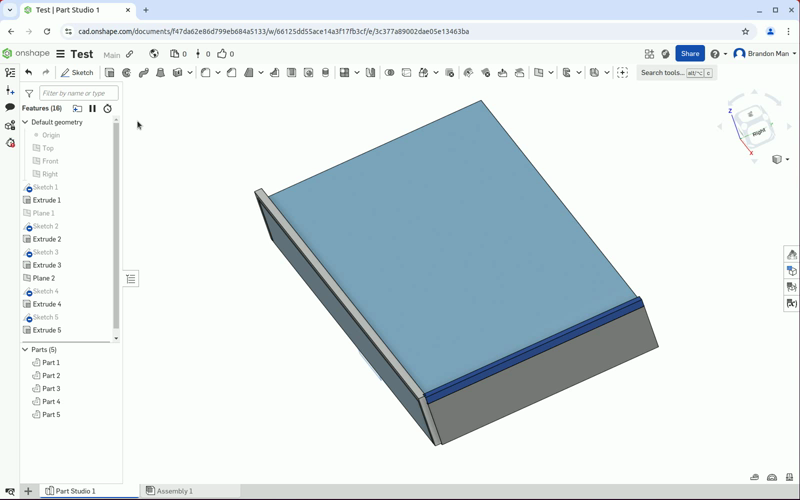
key(right, 2)
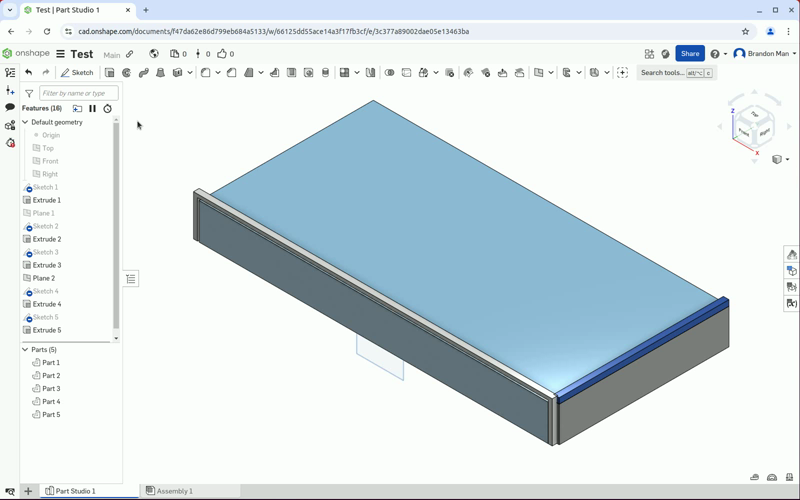
mouse_move(69, 189)
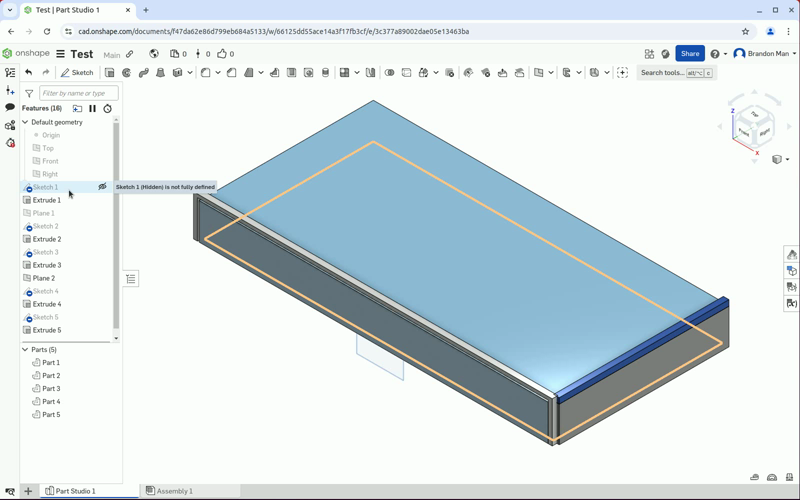
click(69, 189)